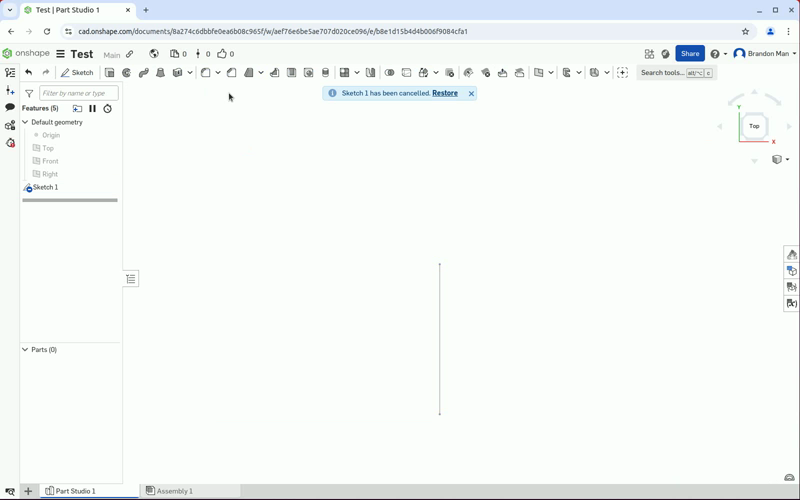
key(shift+h)
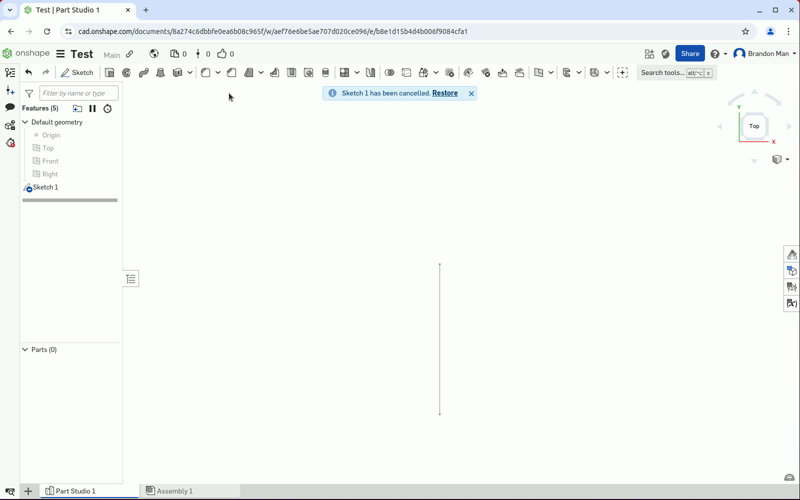
key(shift+s)
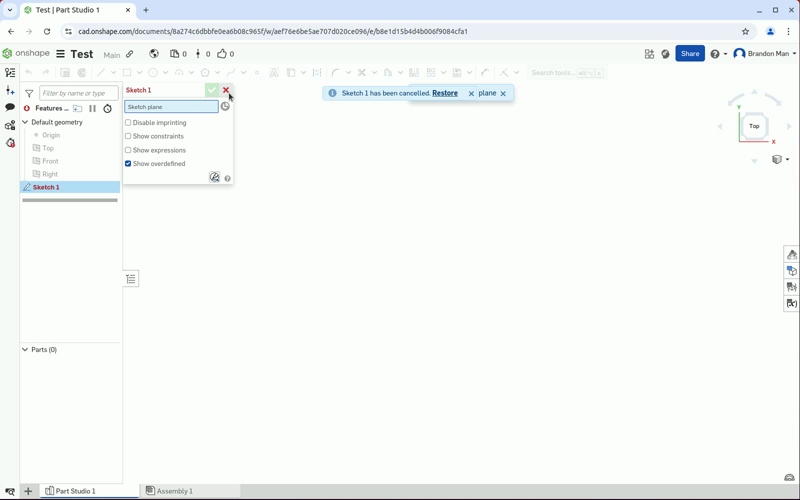
mouse_move(73, 150)
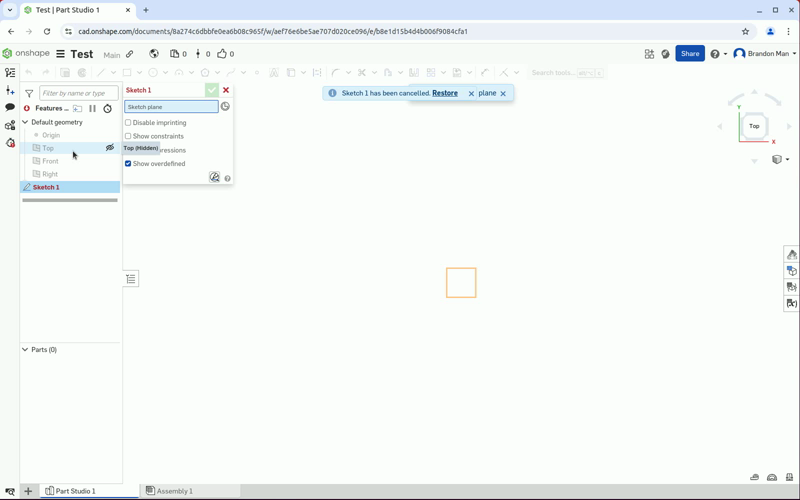
click(73, 150)
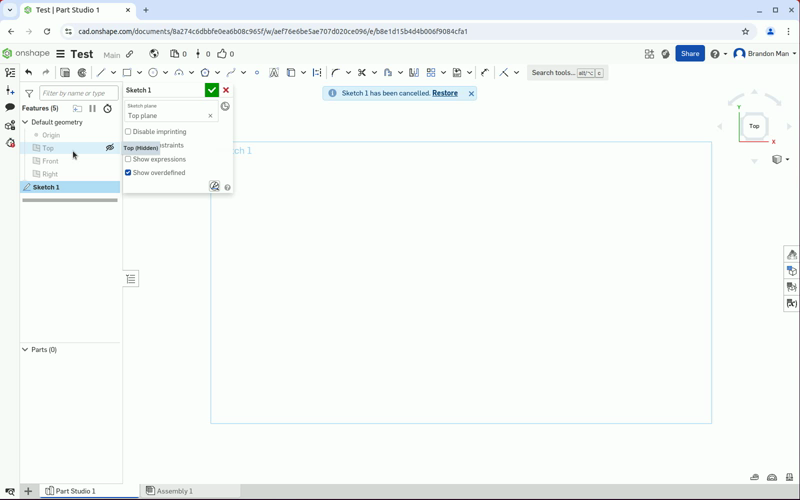
mouse_move(73, 352)
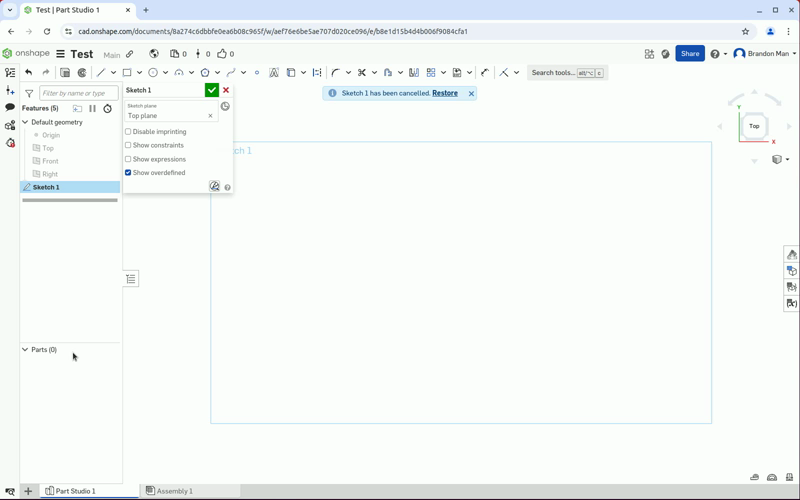
key(y)
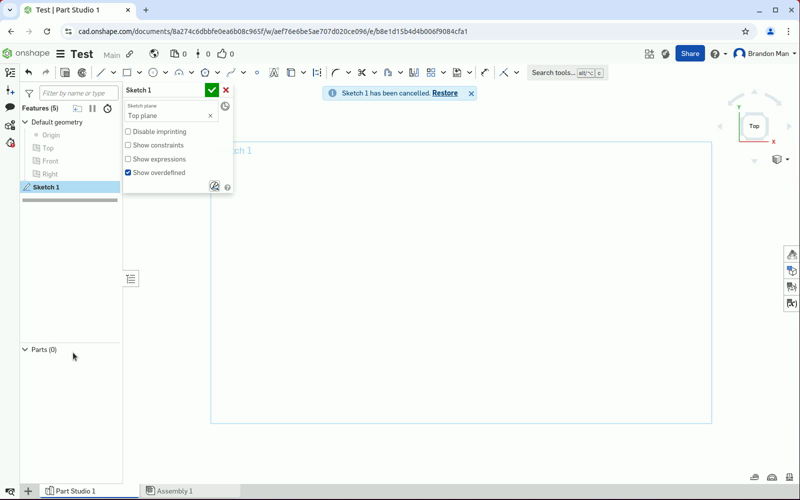
key(l)
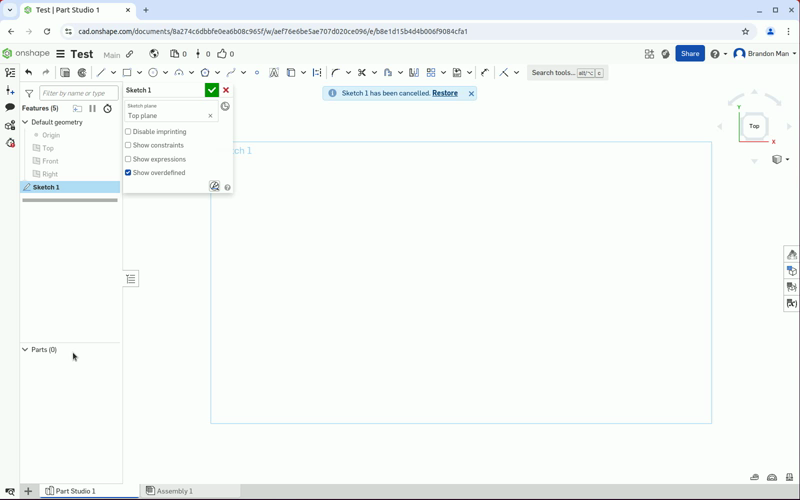
key_down(shift)
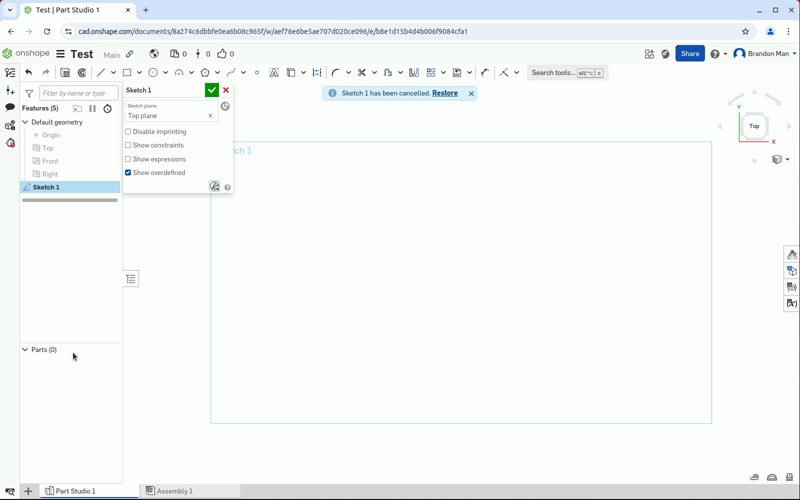
mouse_move(543, 307)
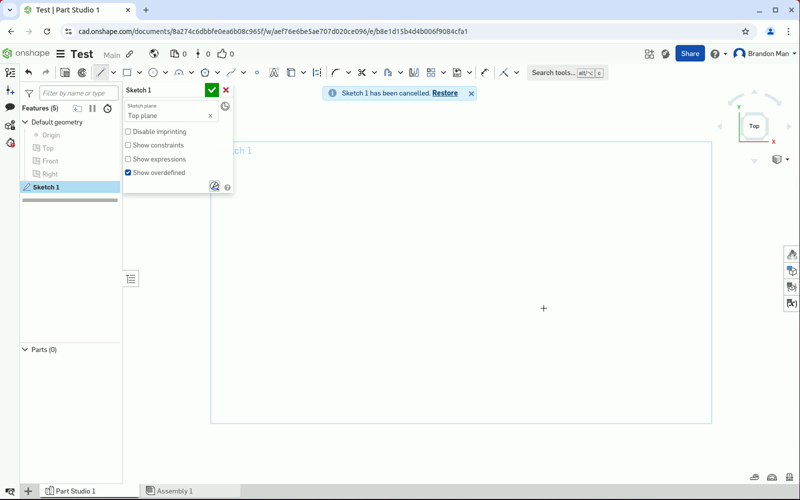
click(543, 307)
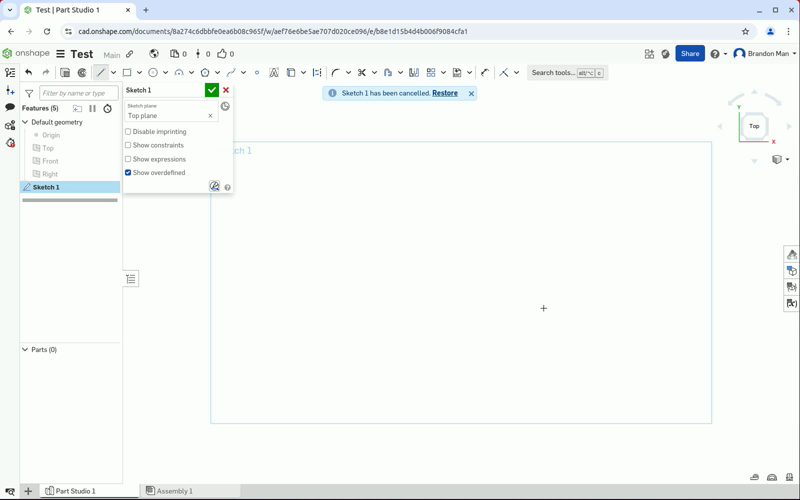
key_up(shift)
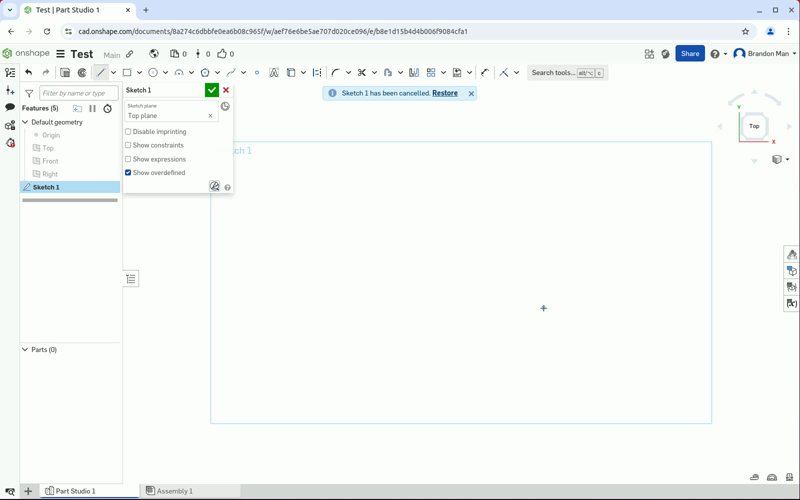
key_down(shift)
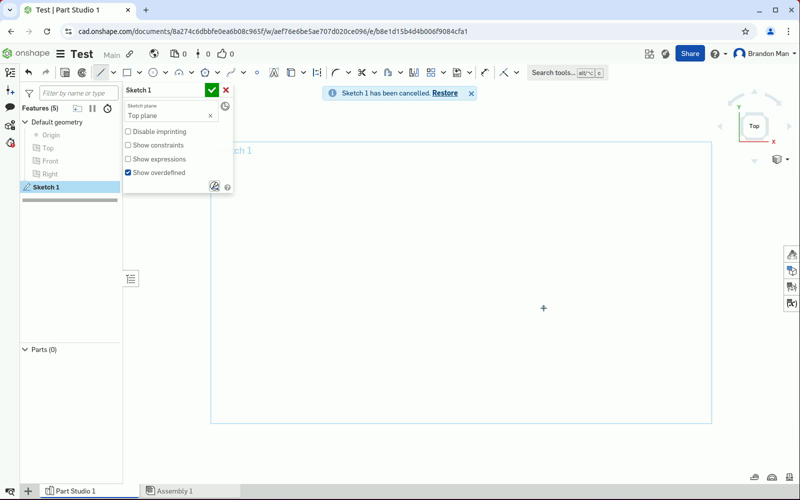
mouse_move(573, 307)
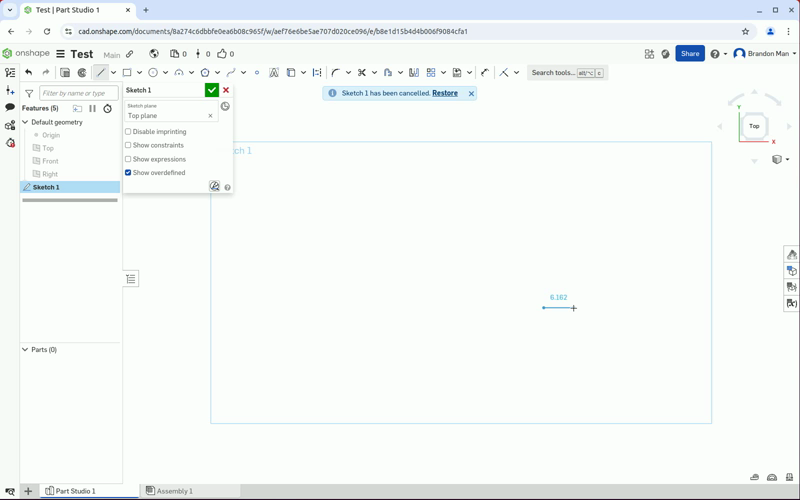
mouse_move(573, 307)
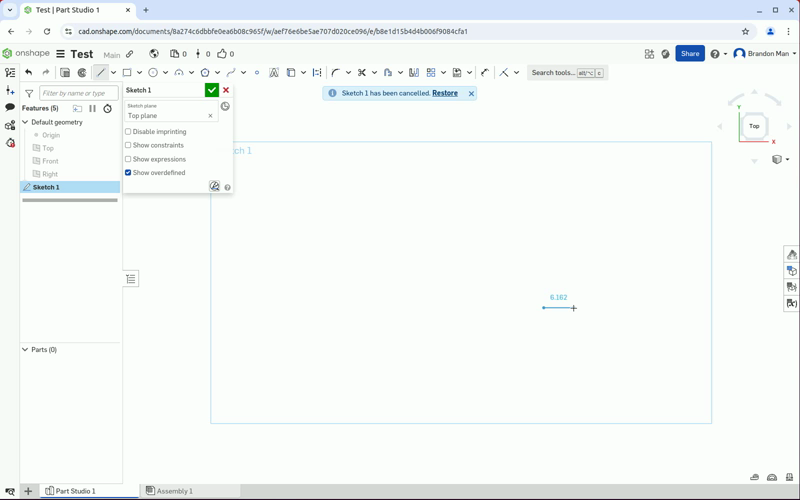
click(573, 307)
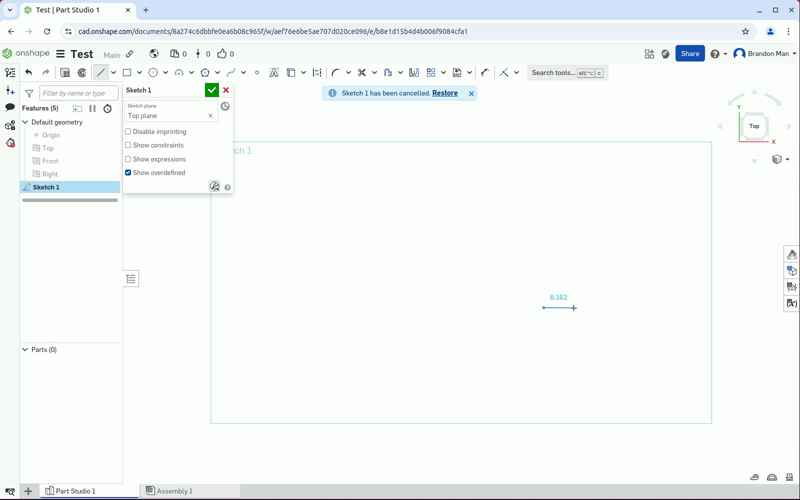
key_up(shift)
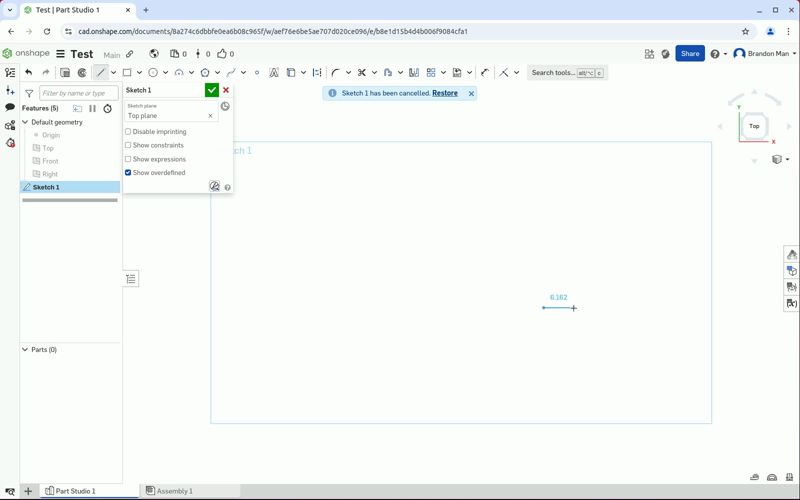
key_down(shift)
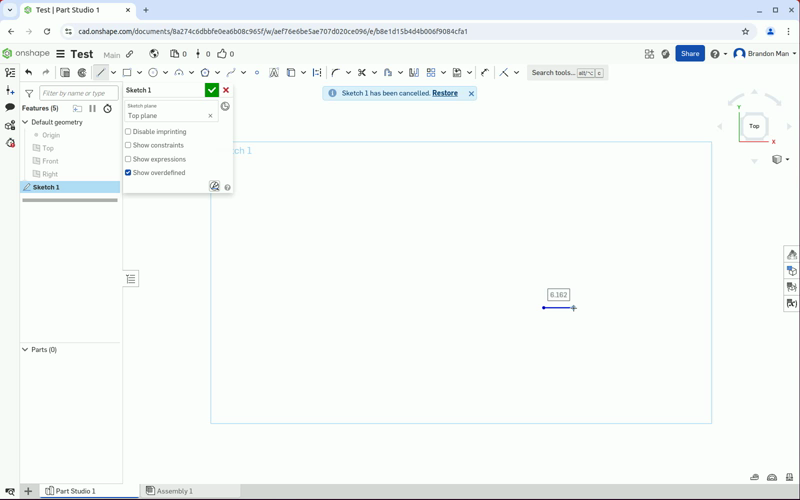
mouse_move(573, 233)
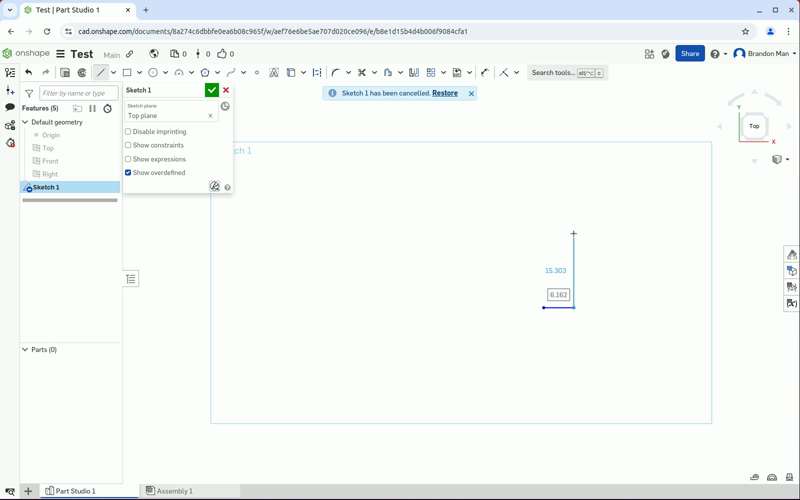
click(573, 233)
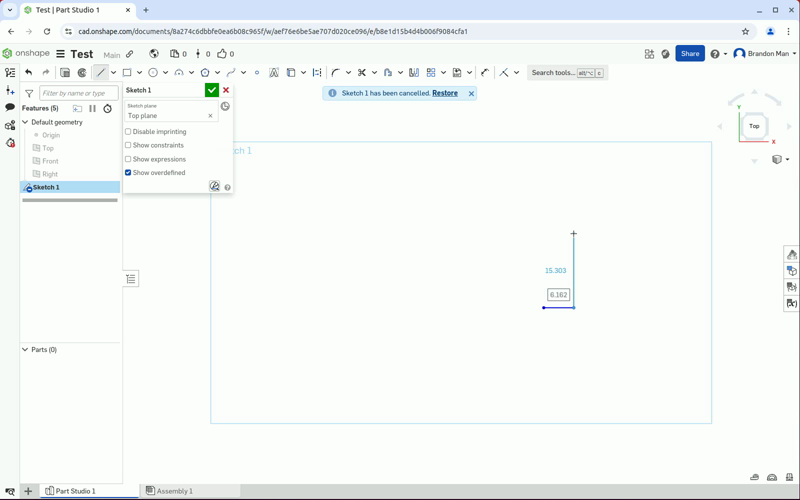
key_up(shift)
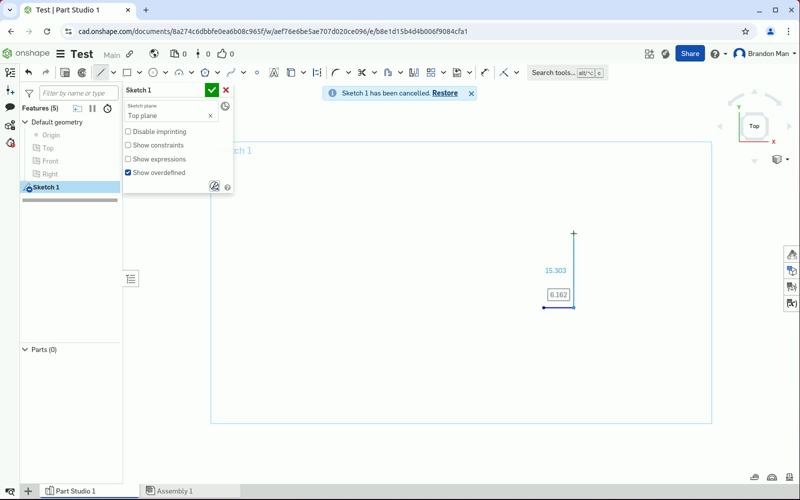
key_down(shift)
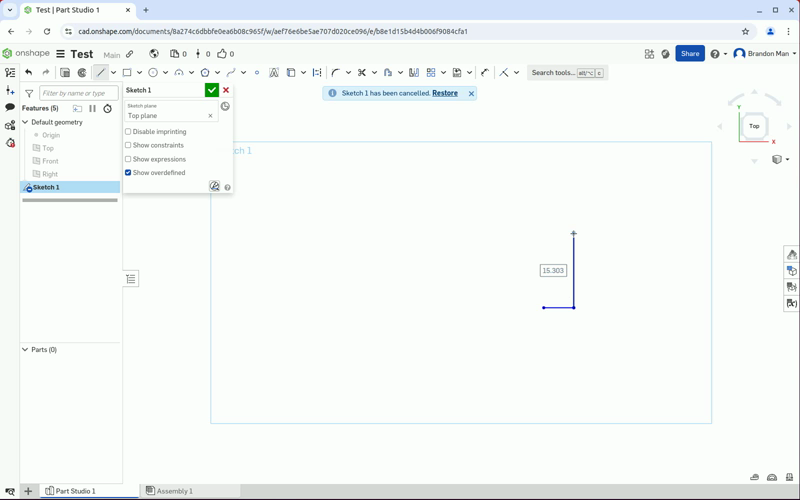
mouse_move(589, 233)
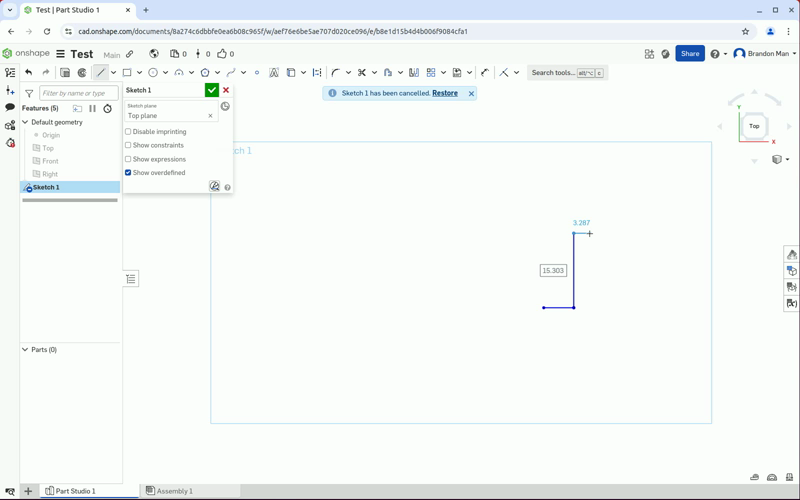
mouse_move(561, 233)
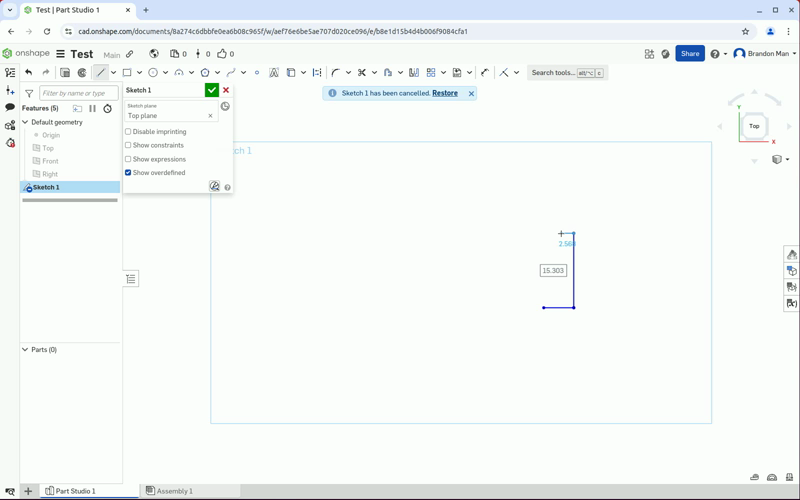
click(561, 233)
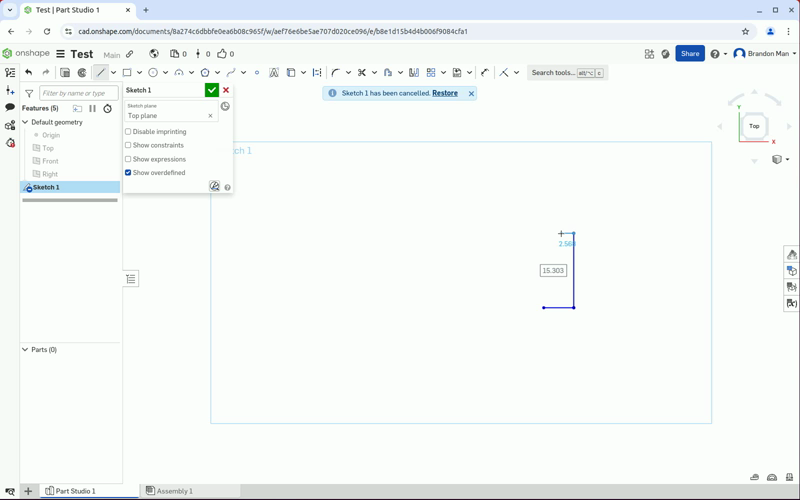
key_up(shift)
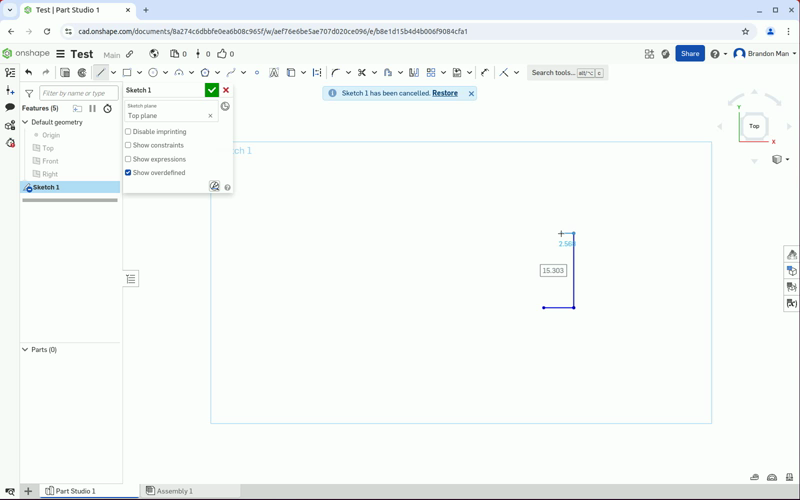
key_down(shift)
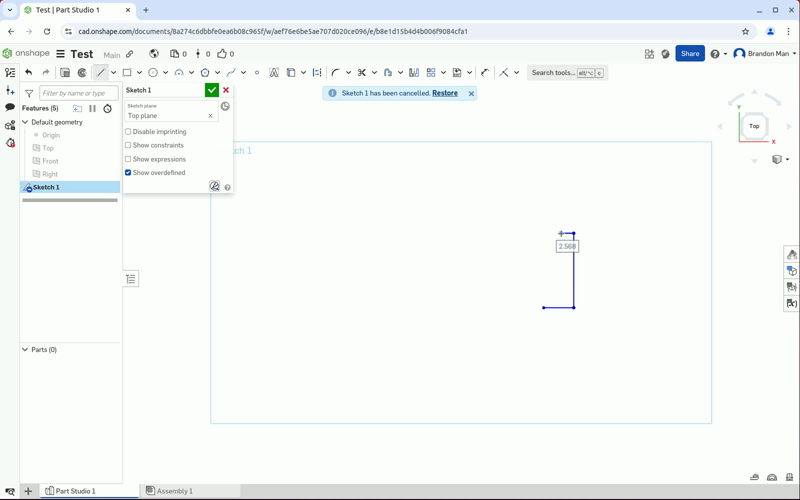
mouse_move(589, 233)
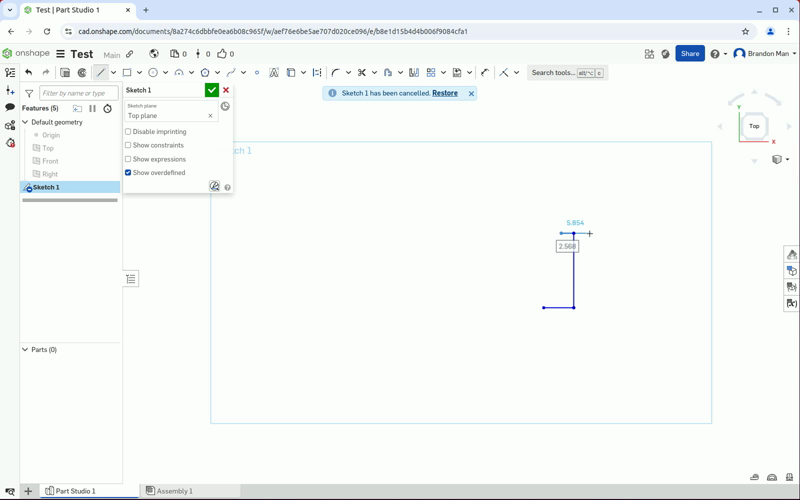
mouse_move(561, 258)
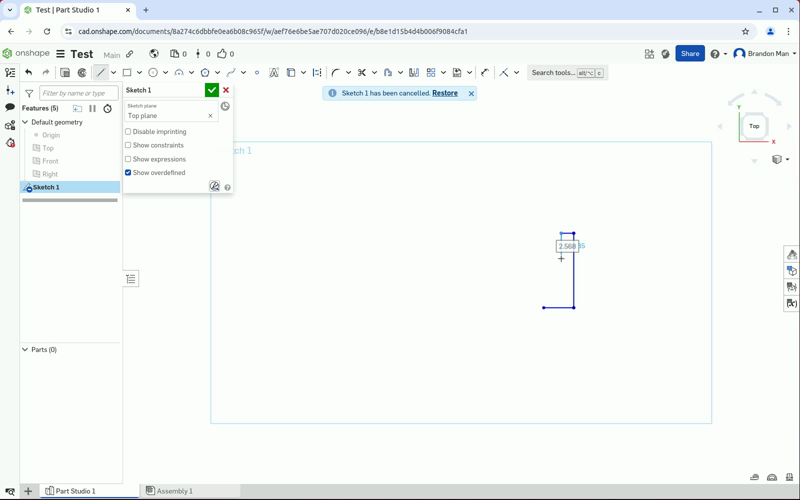
click(561, 258)
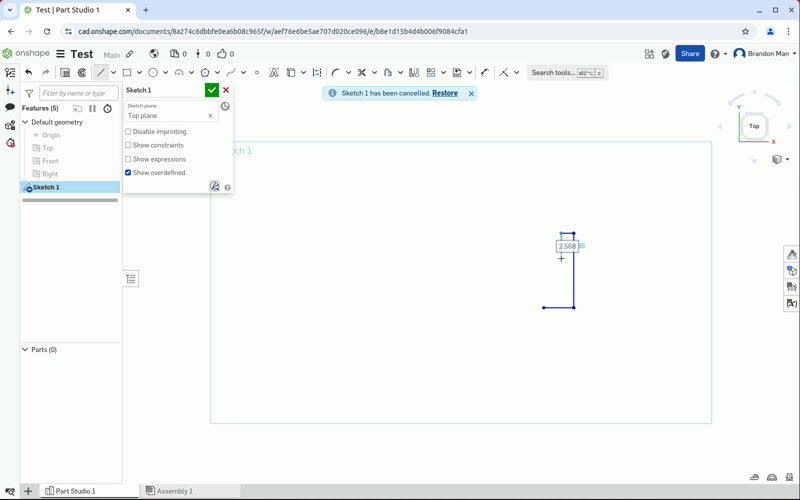
key_up(shift)
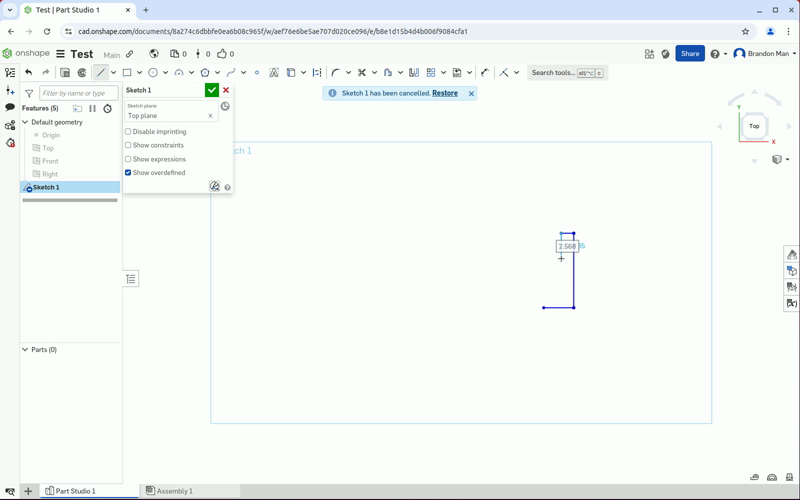
key(esc)
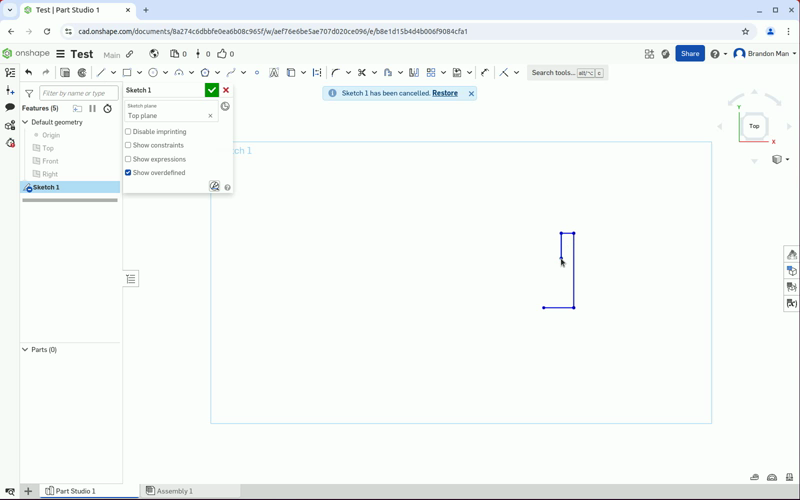
key(a)
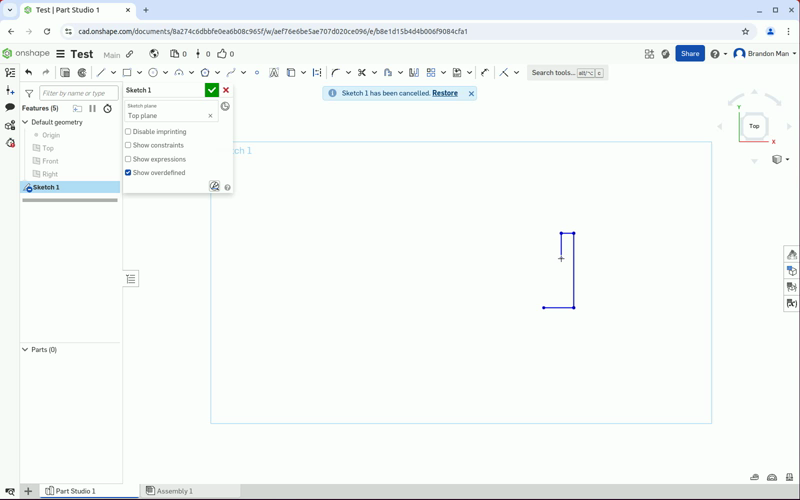
mouse_move(561, 258)
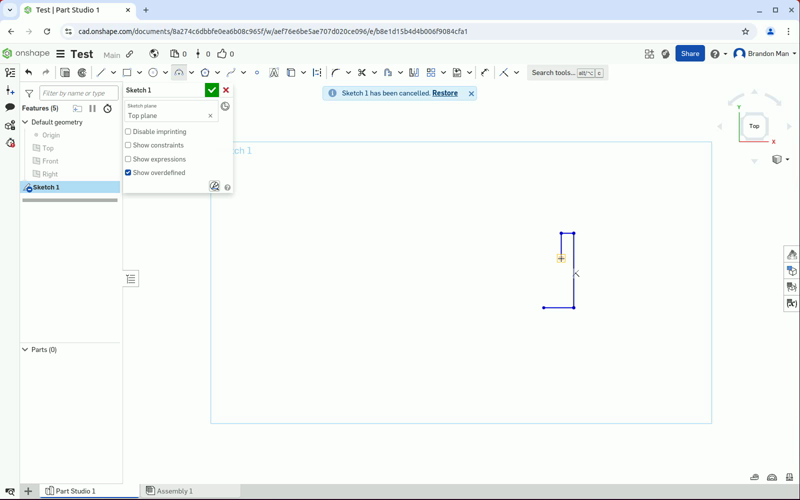
click(561, 258)
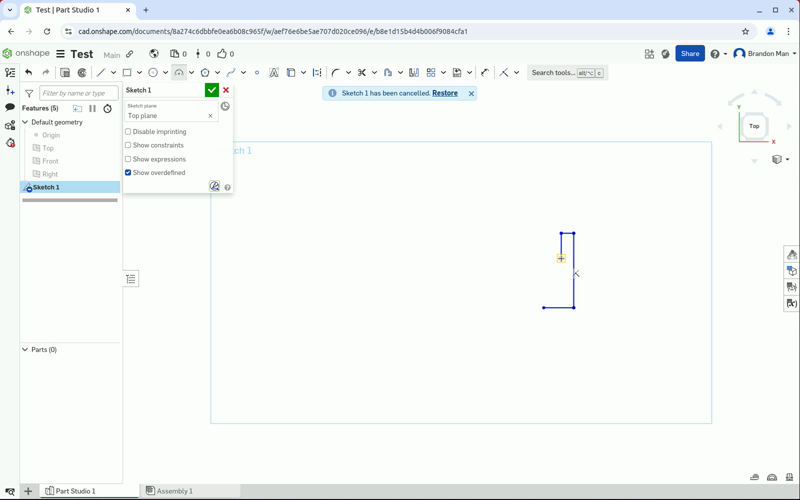
key_down(shift)
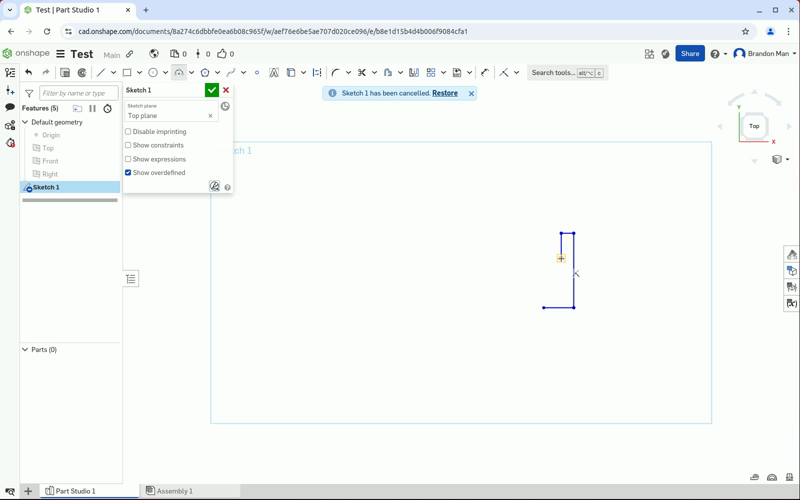
mouse_move(556, 258)
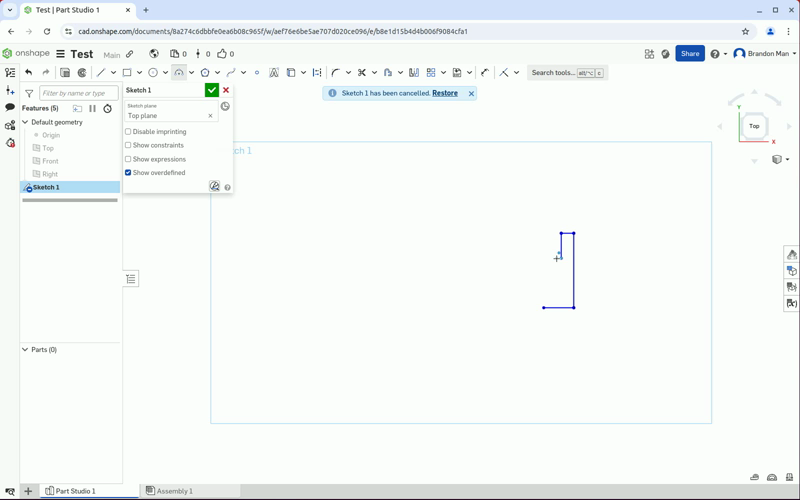
scroll(6)
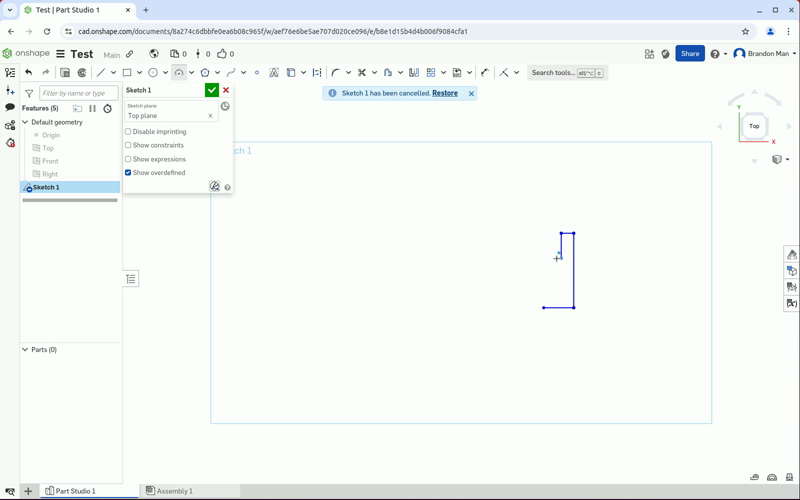
scroll(6)
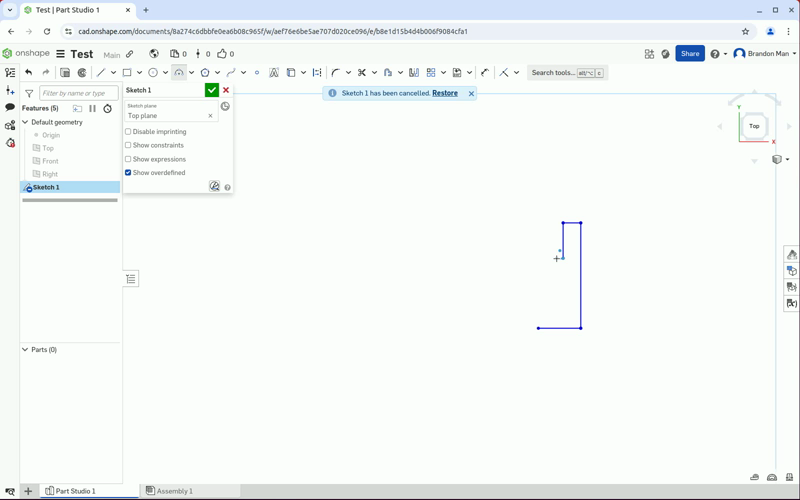
scroll(6)
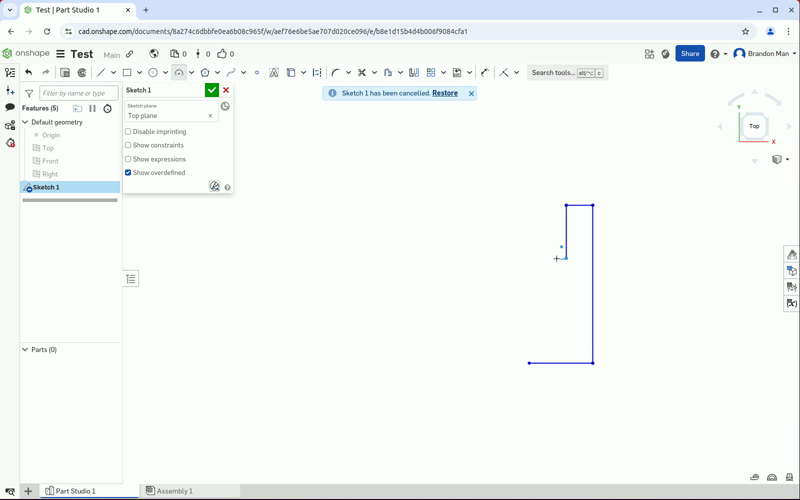
scroll(6)
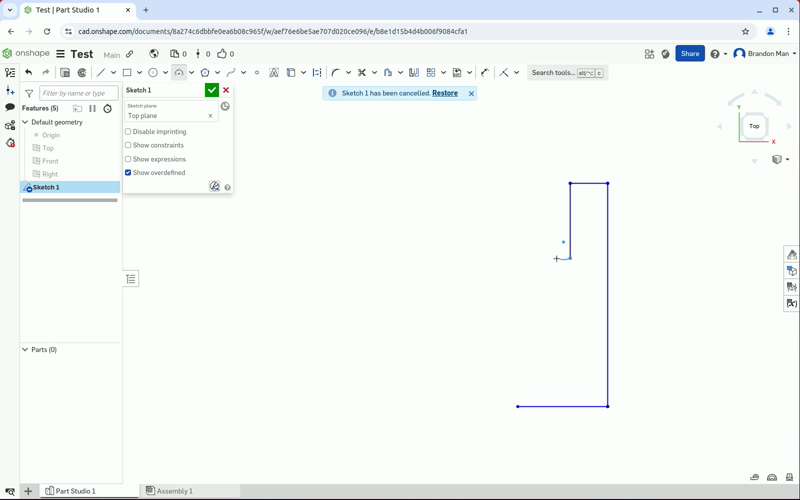
scroll(6)
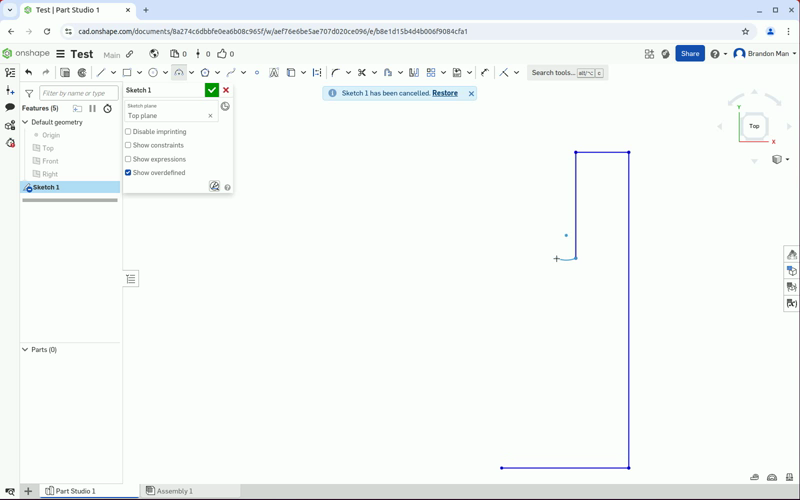
scroll(6)
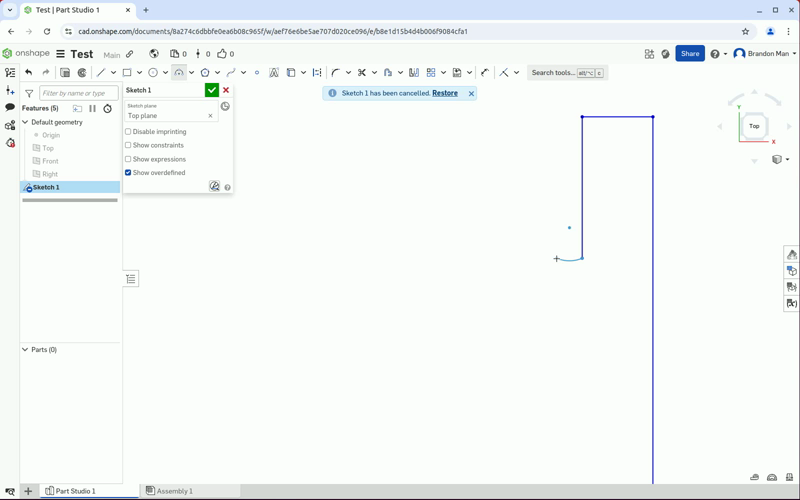
scroll(6)
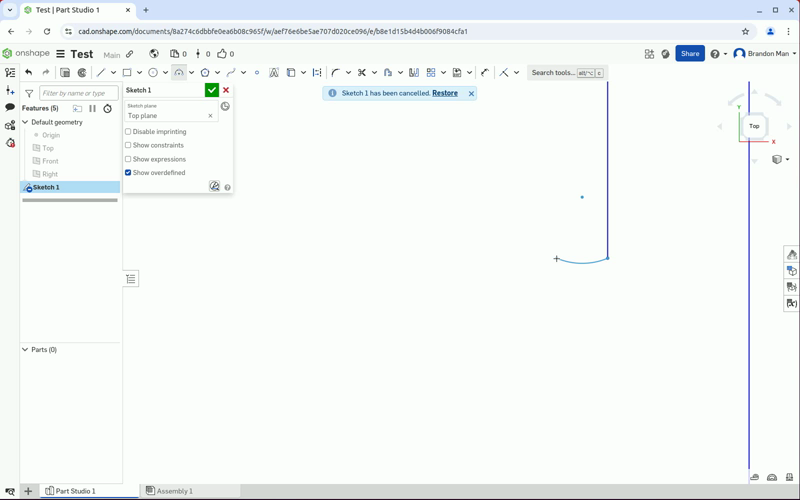
click(556, 258)
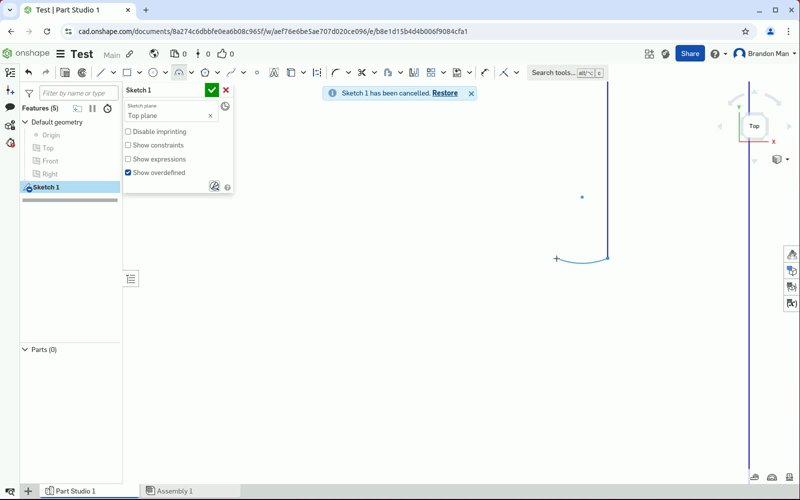
scroll(-6)
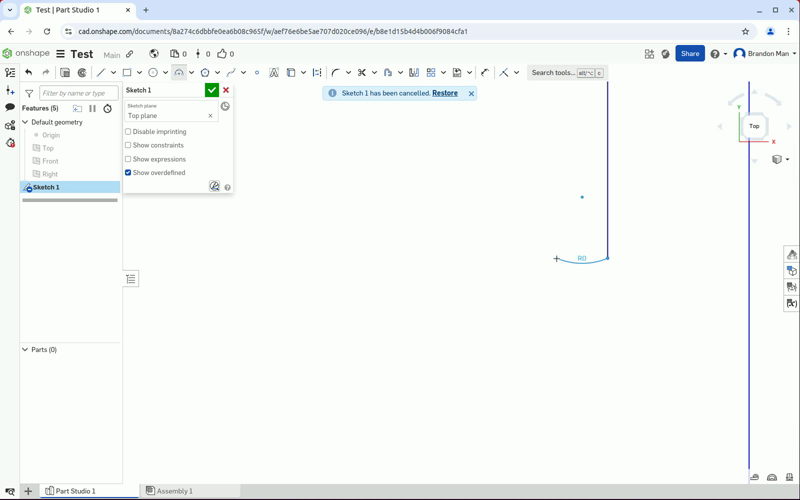
scroll(-6)
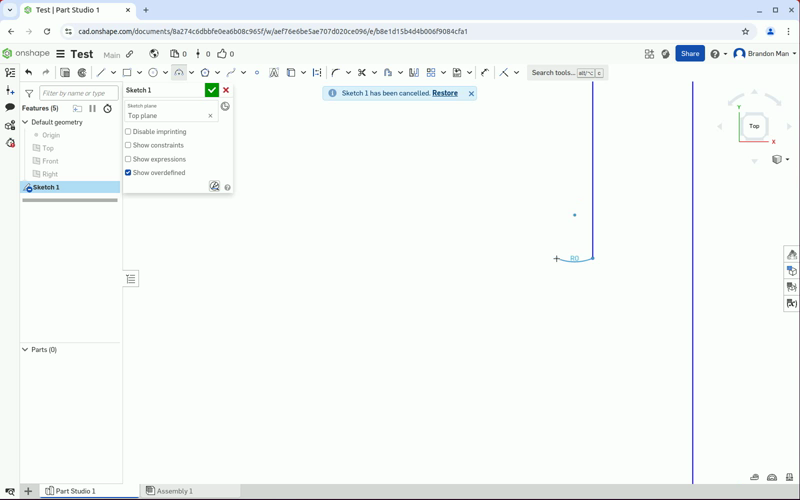
scroll(-6)
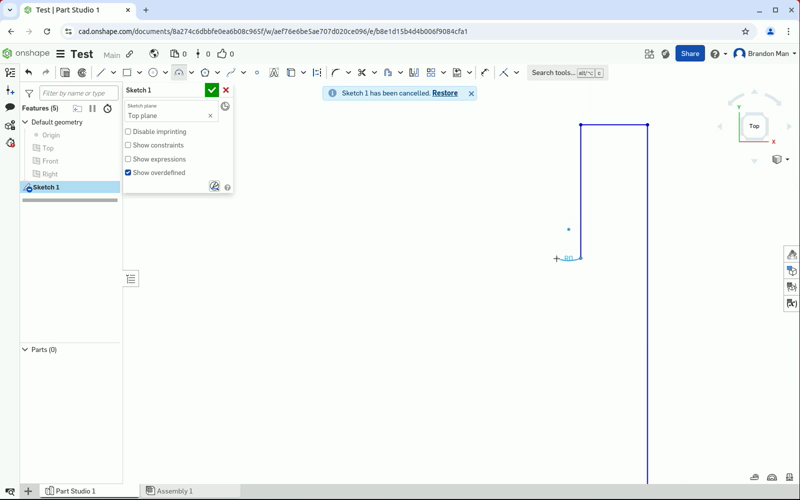
scroll(-6)
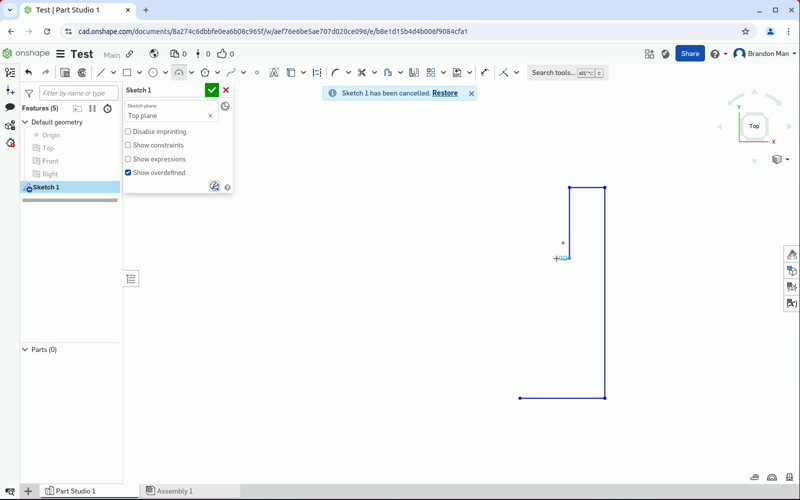
scroll(-6)
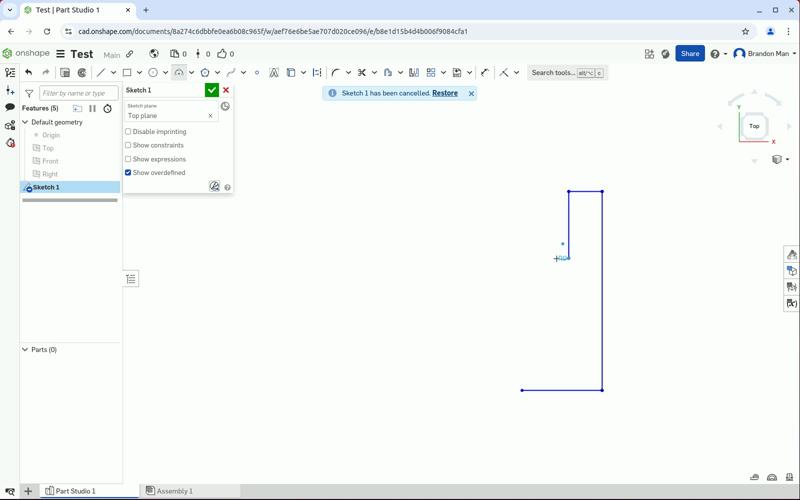
scroll(-6)
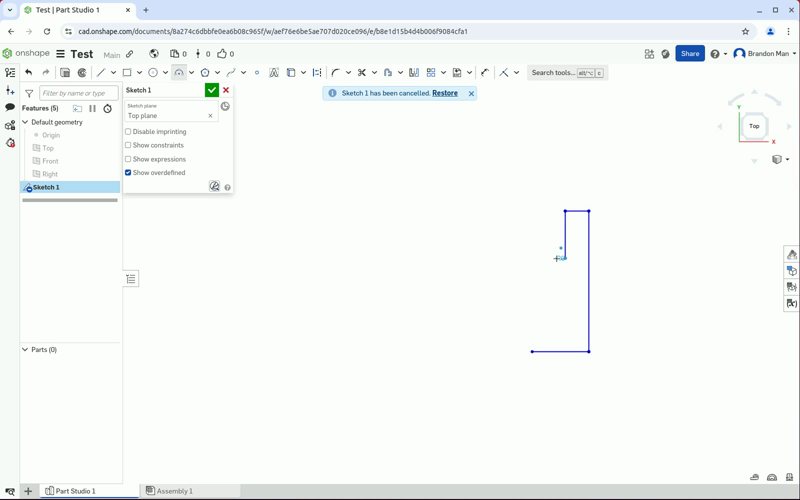
scroll(-6)
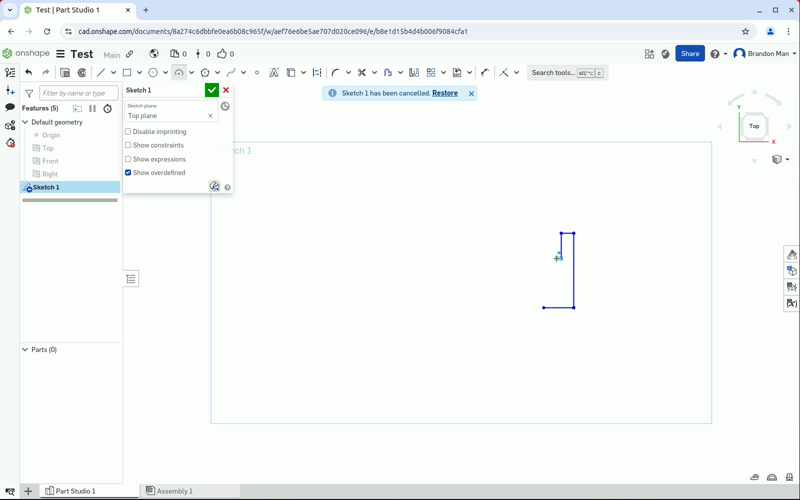
mouse_move(558, 260)
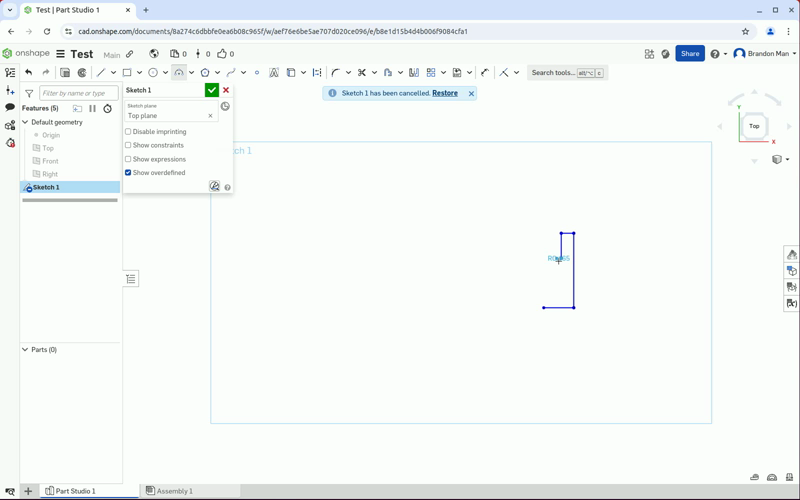
scroll(6)
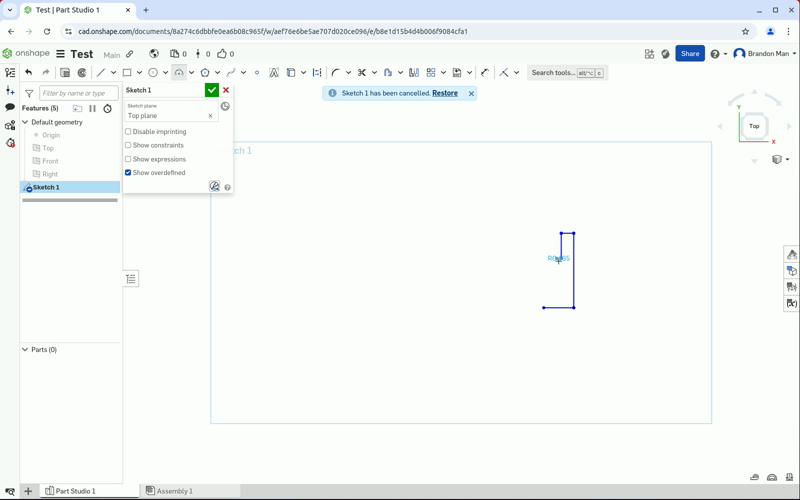
scroll(6)
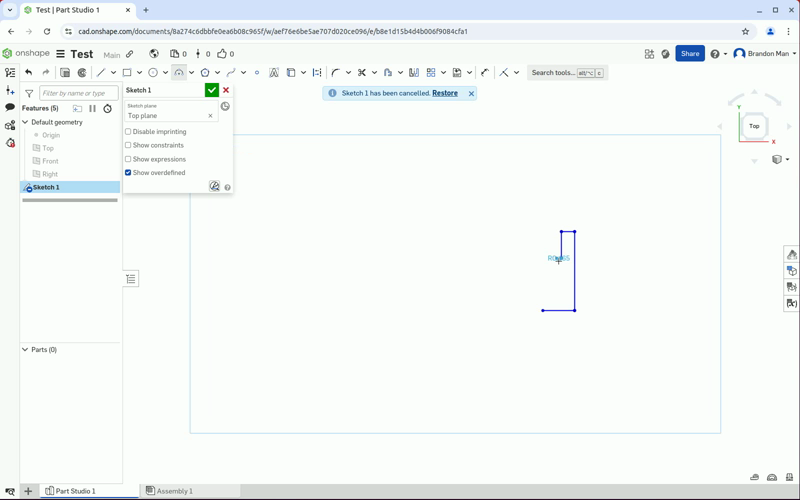
scroll(6)
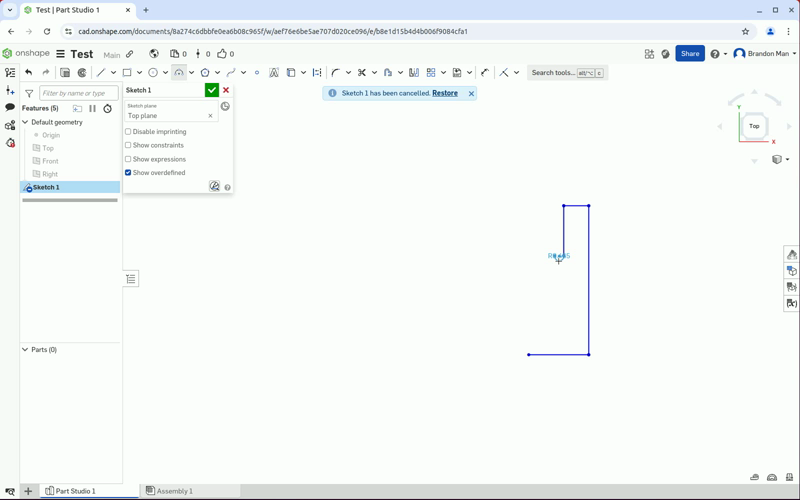
scroll(6)
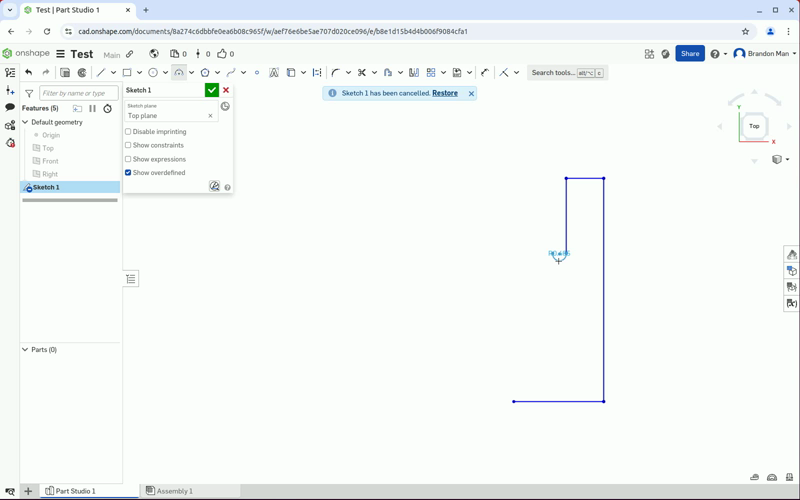
scroll(6)
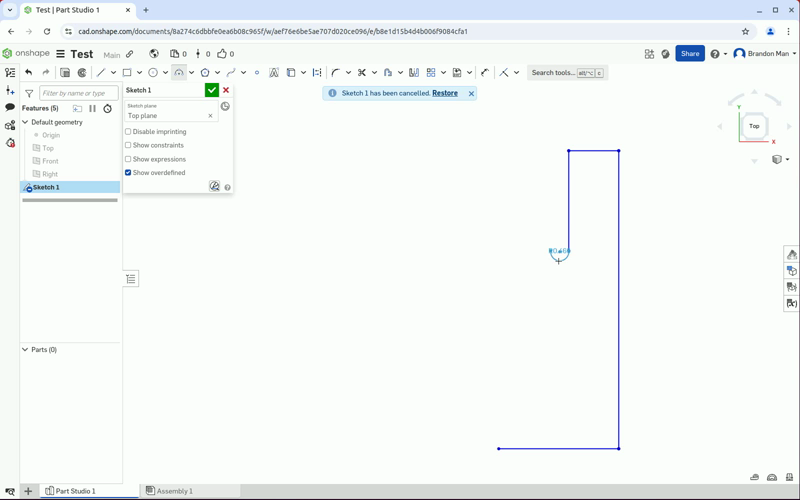
scroll(6)
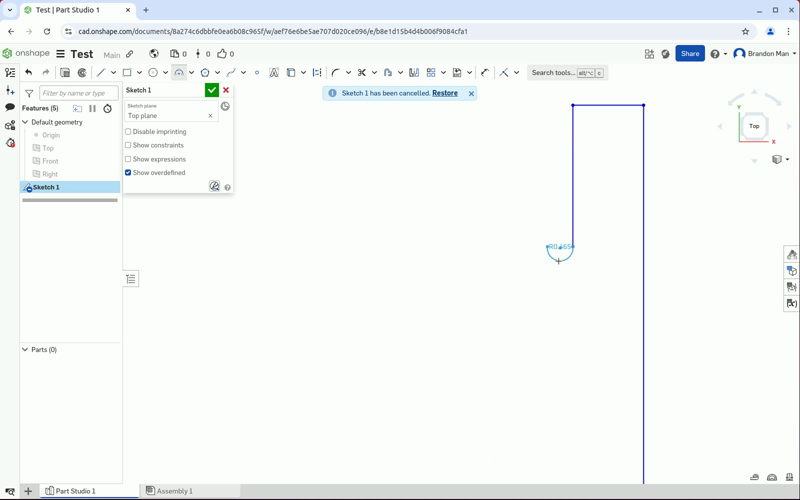
scroll(6)
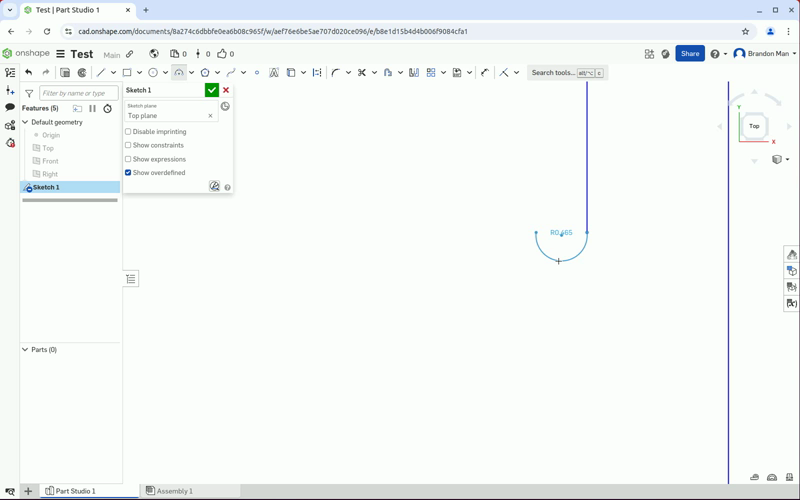
click(558, 260)
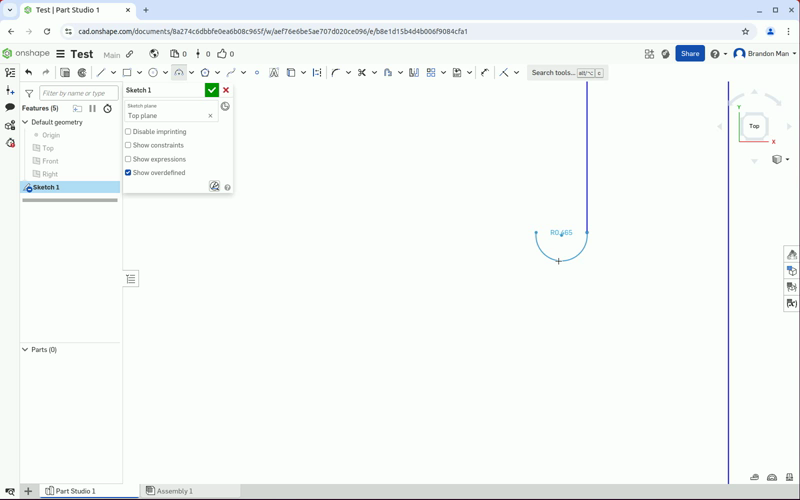
scroll(-6)
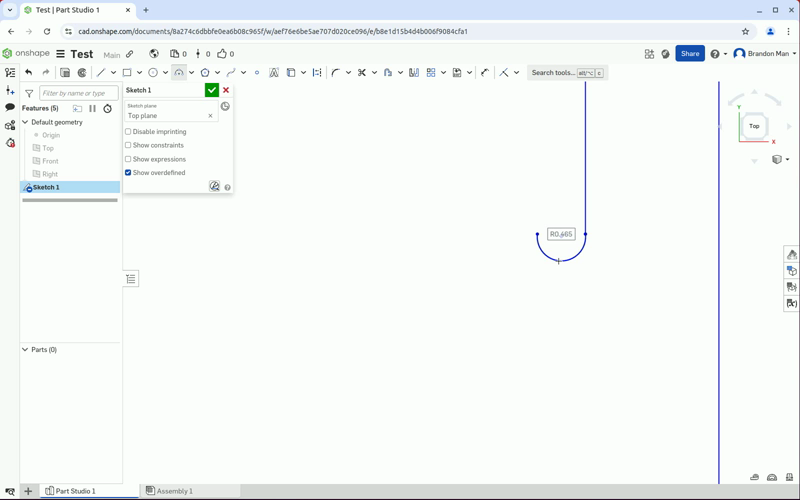
scroll(-6)
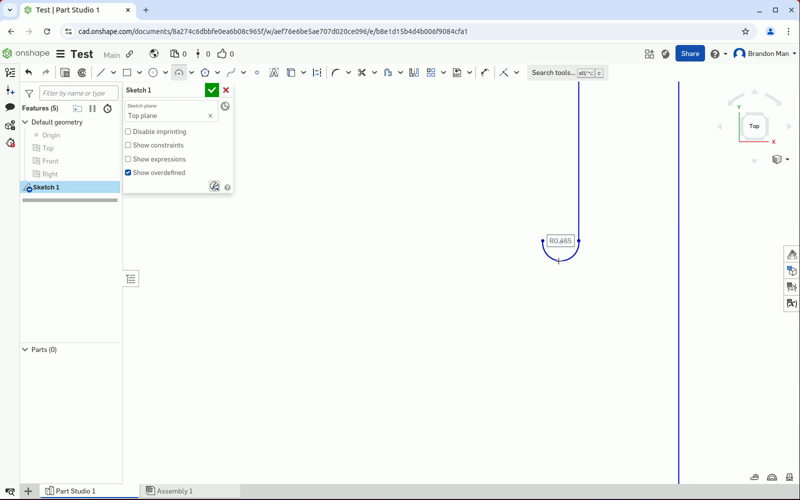
scroll(-6)
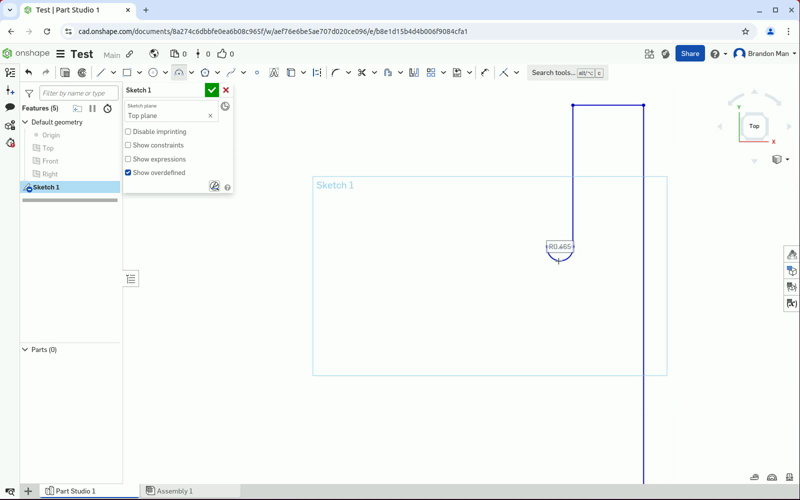
scroll(-6)
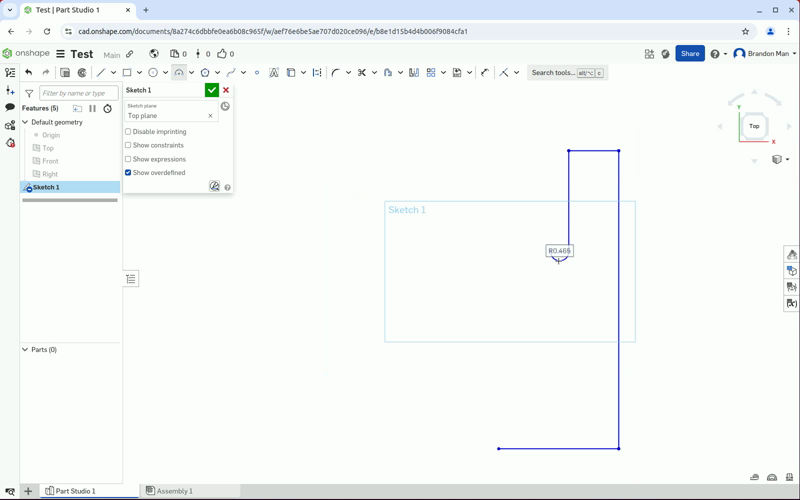
scroll(-6)
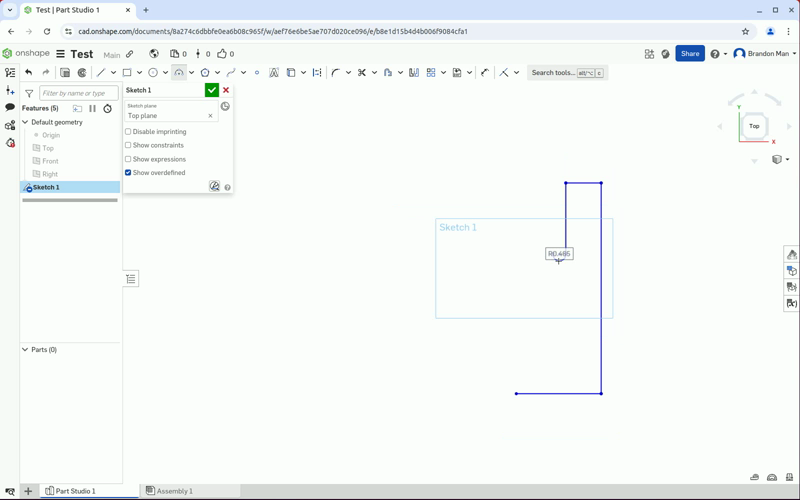
scroll(-6)
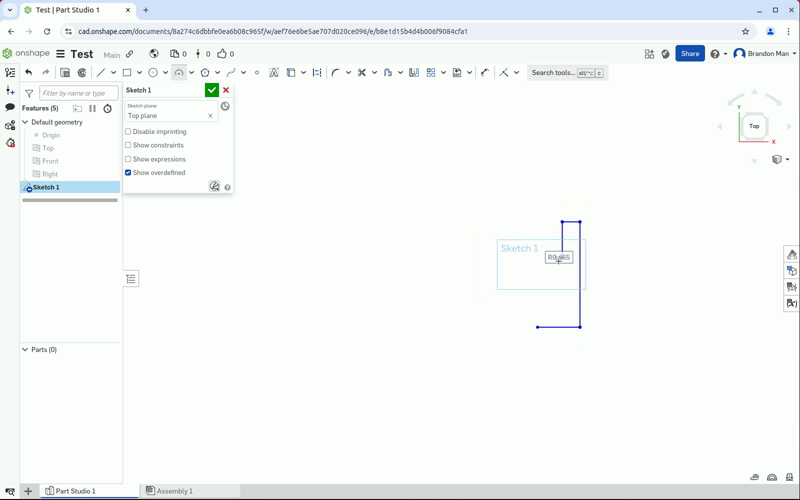
scroll(-6)
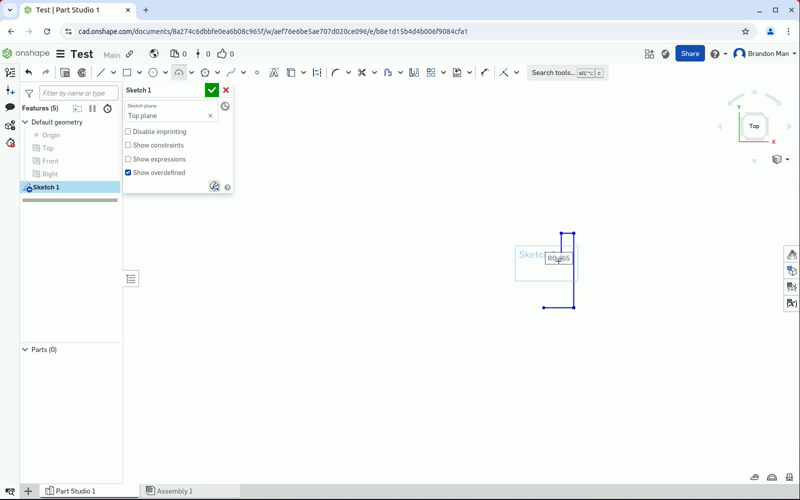
key_up(shift)
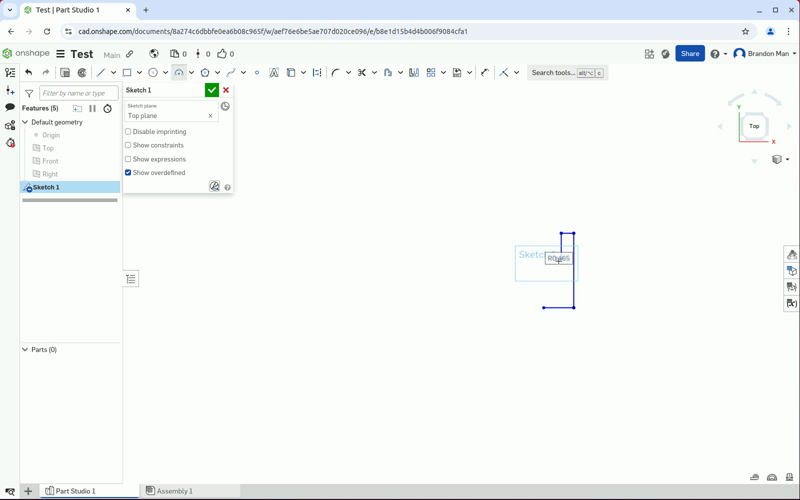
key(esc)
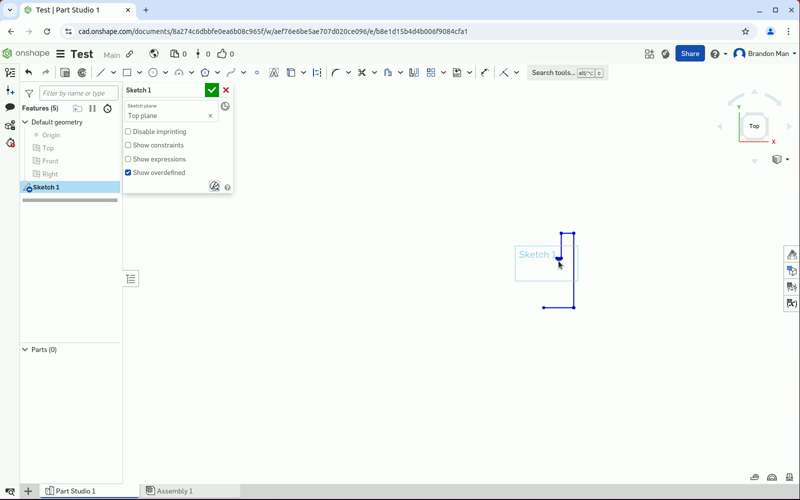
key(l)
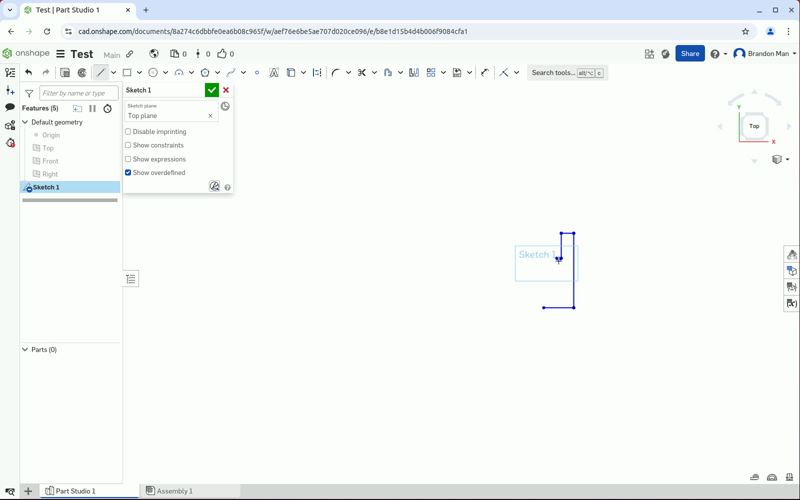
mouse_move(556, 258)
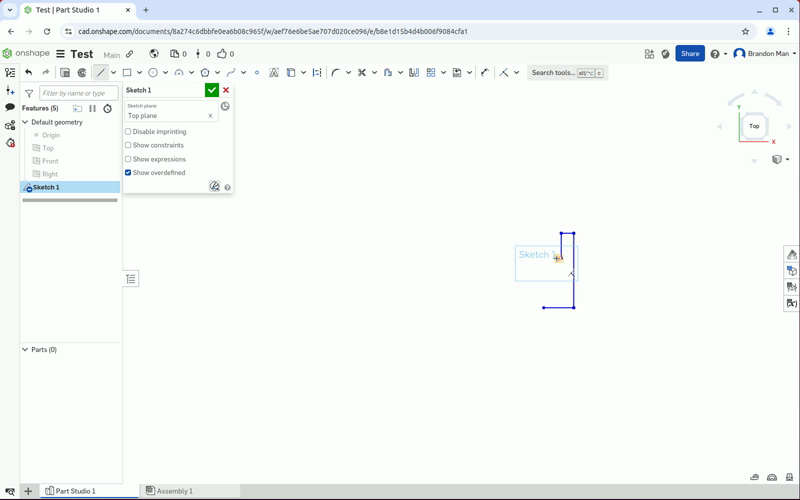
scroll(6)
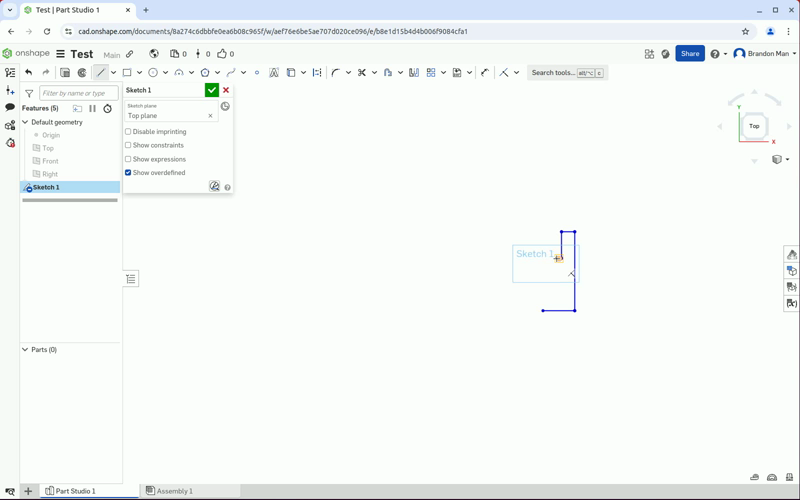
scroll(6)
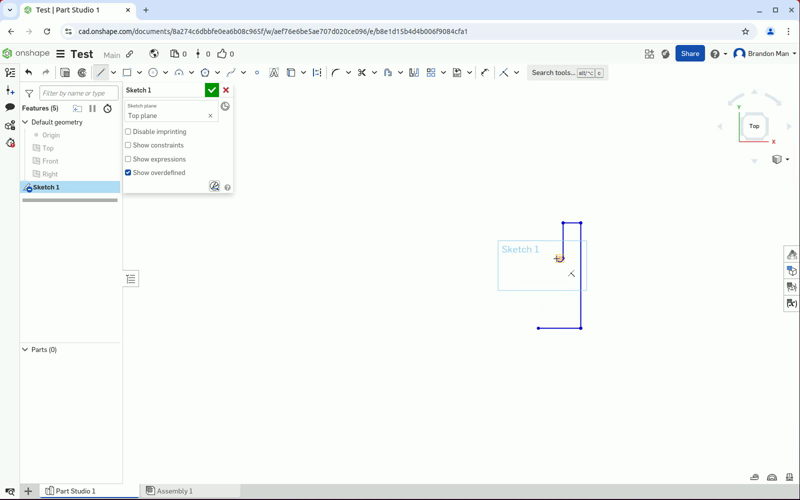
scroll(6)
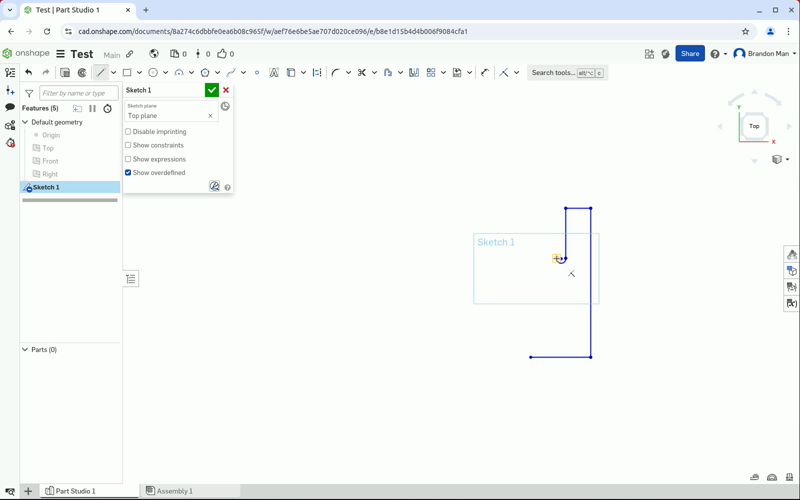
scroll(6)
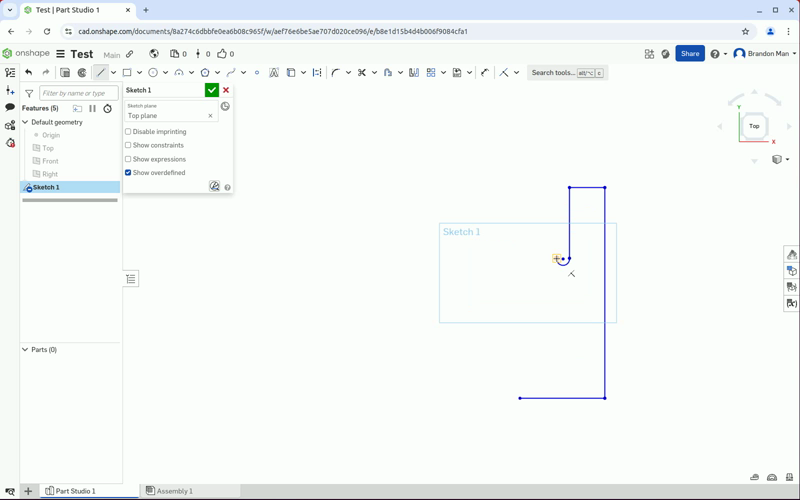
scroll(6)
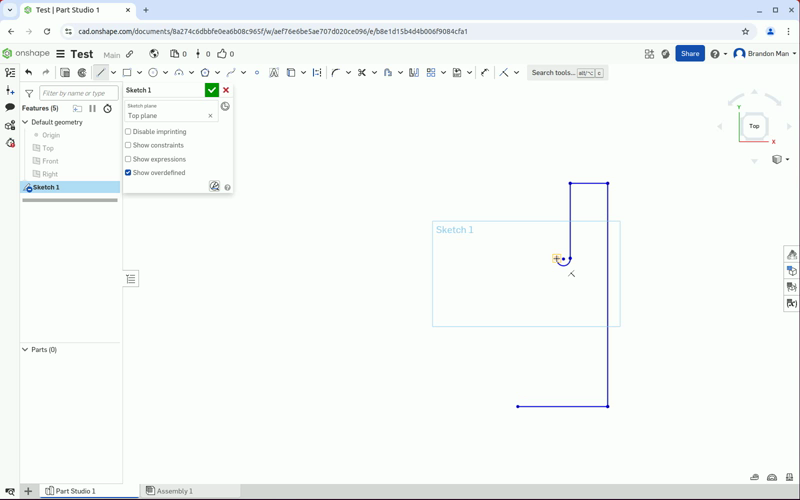
scroll(6)
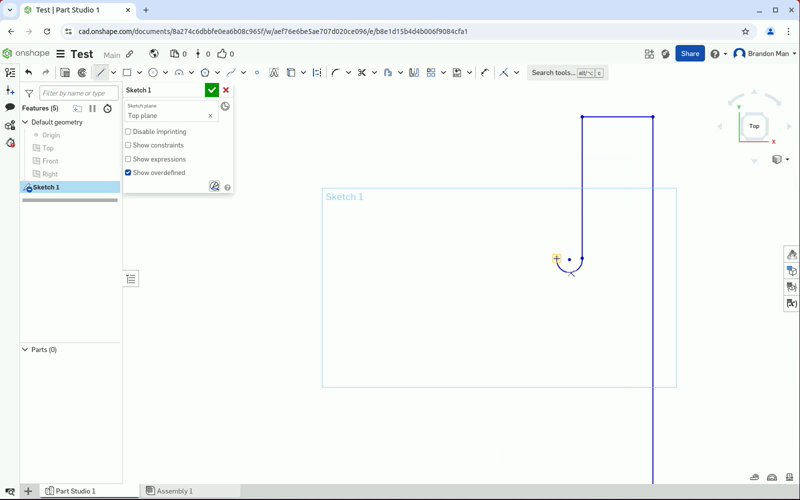
scroll(6)
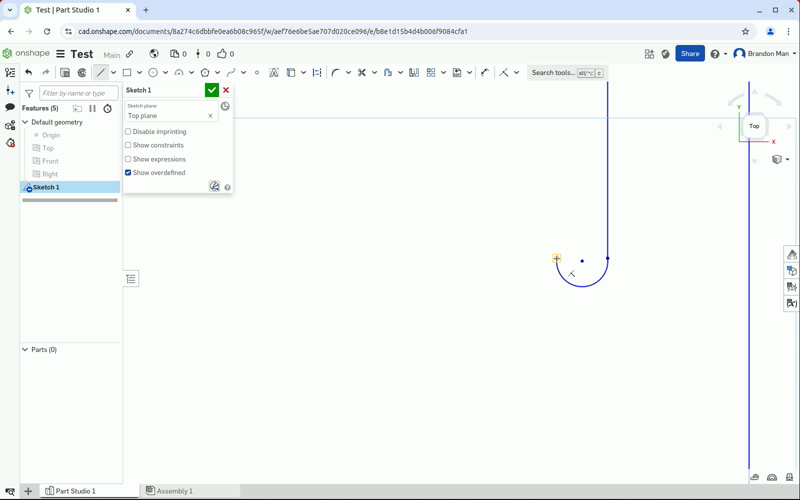
click(556, 258)
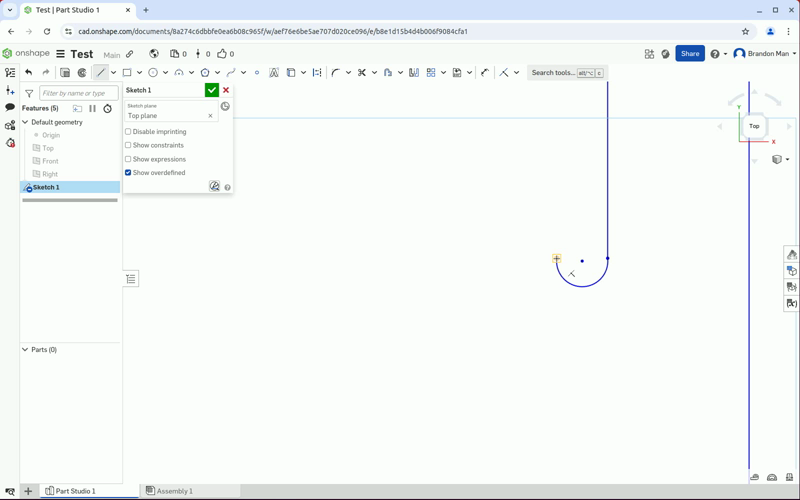
scroll(-6)
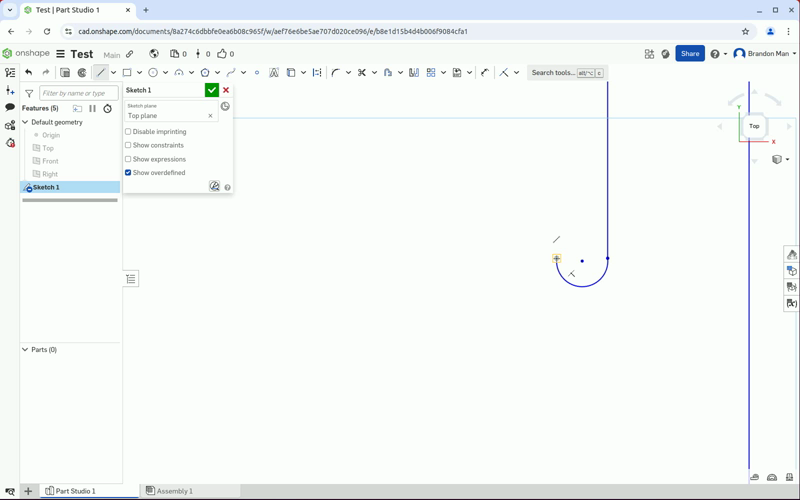
scroll(-6)
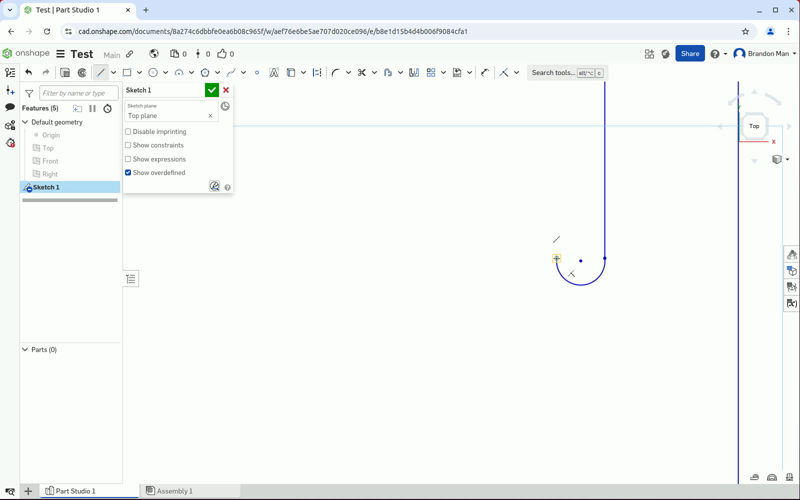
scroll(-6)
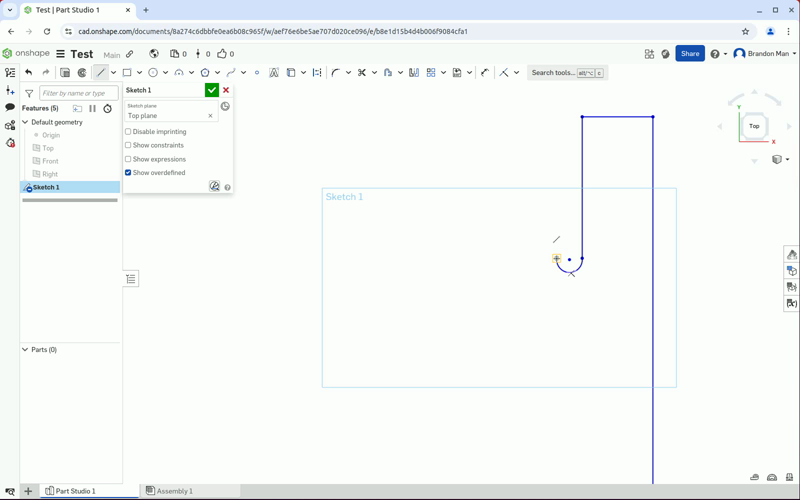
scroll(-6)
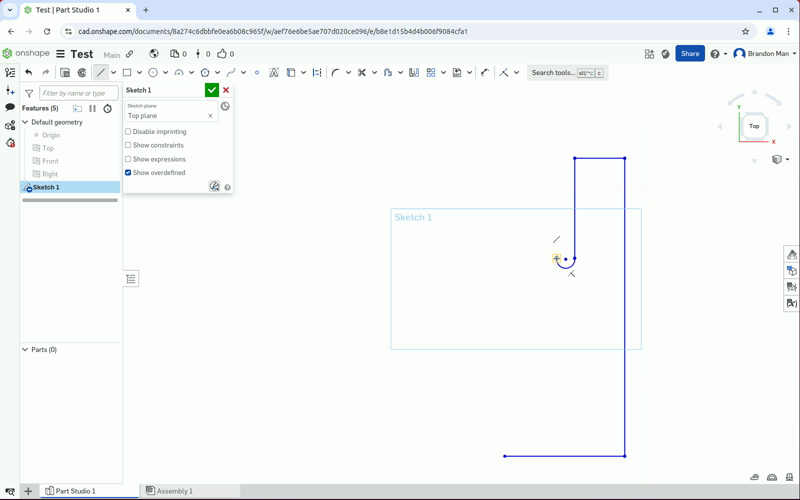
scroll(-6)
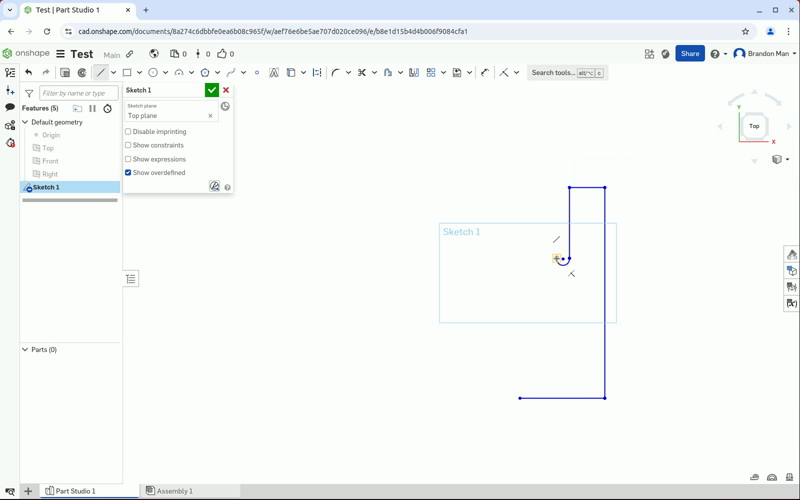
scroll(-6)
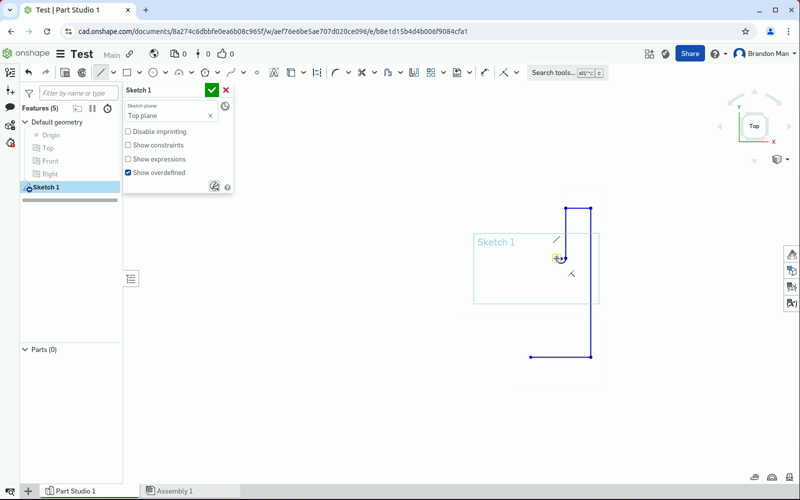
scroll(-6)
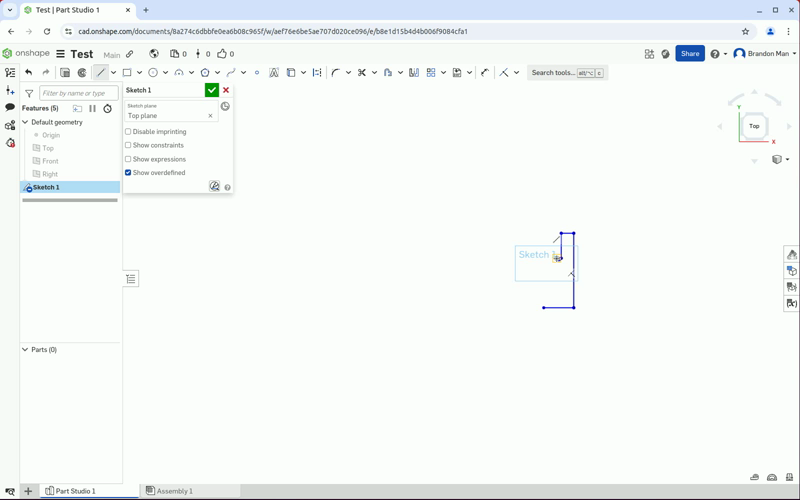
key_down(shift)
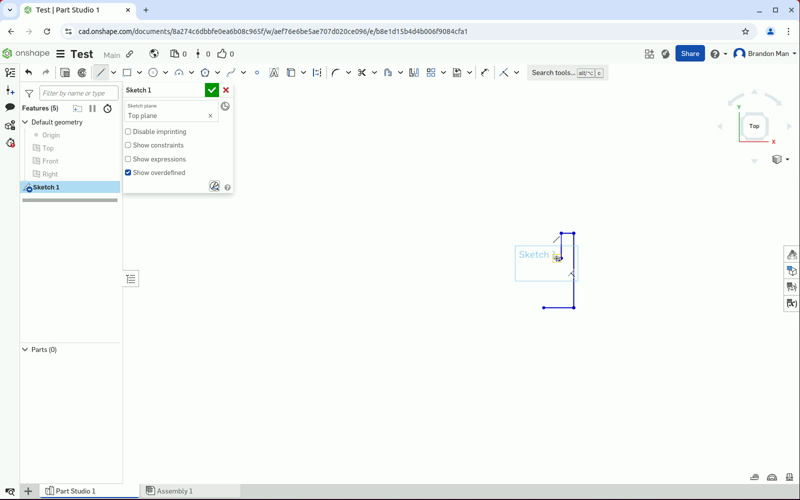
mouse_move(586, 258)
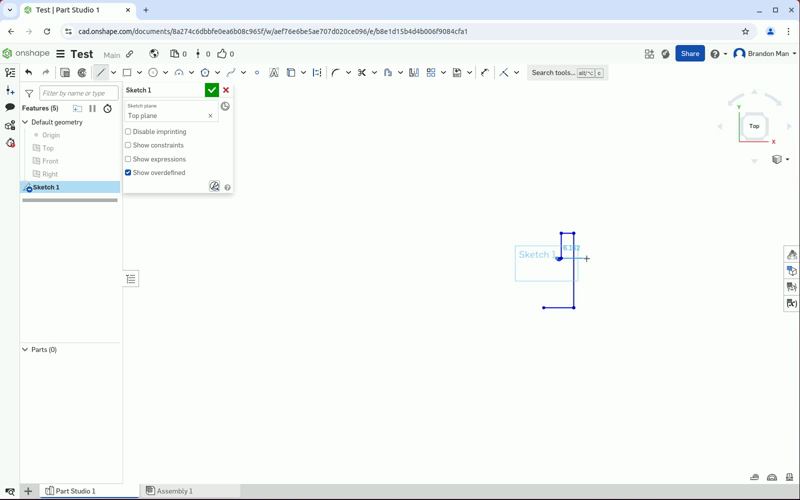
mouse_move(556, 233)
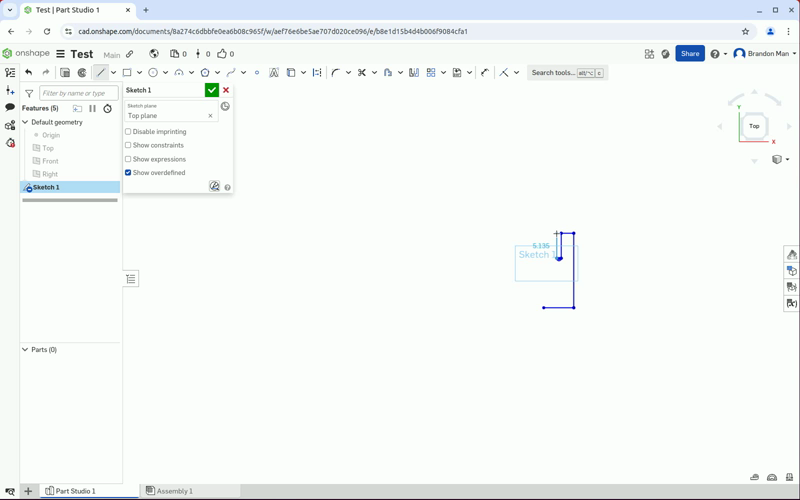
click(556, 233)
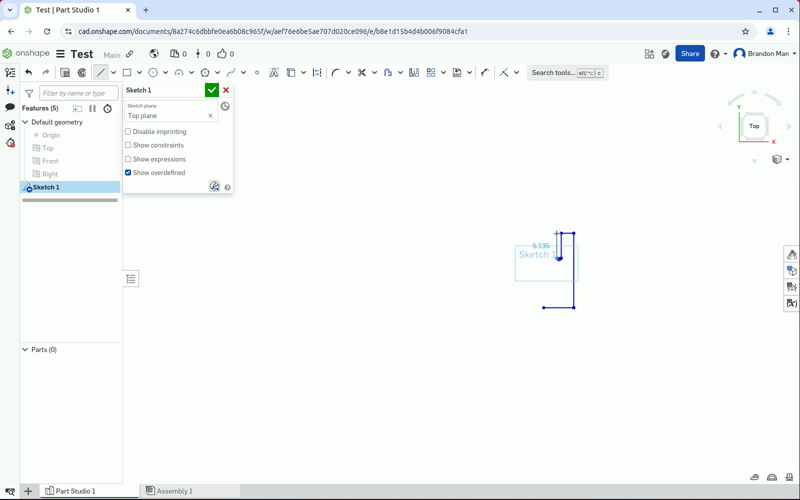
key_up(shift)
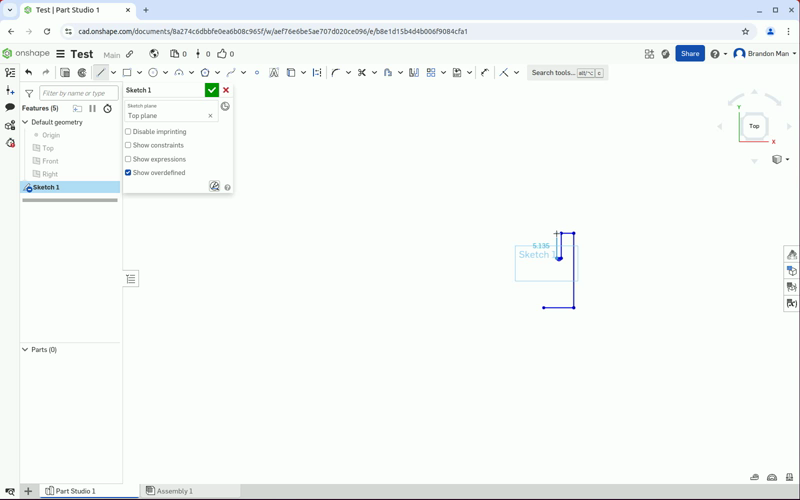
key_down(shift)
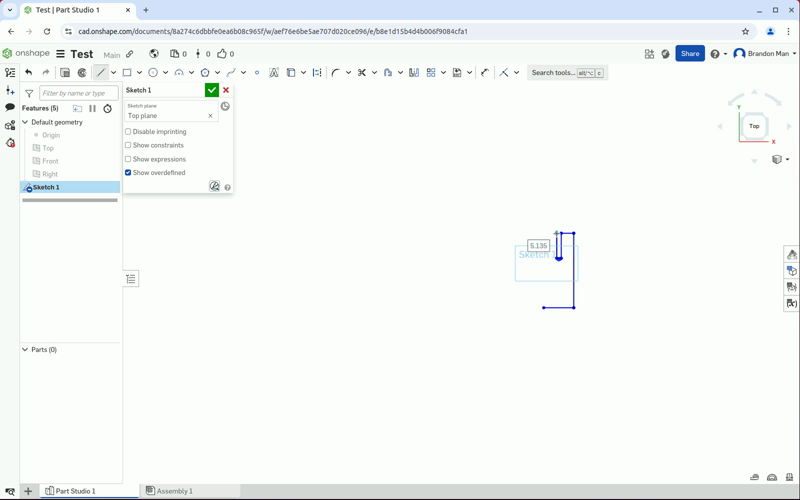
mouse_move(586, 233)
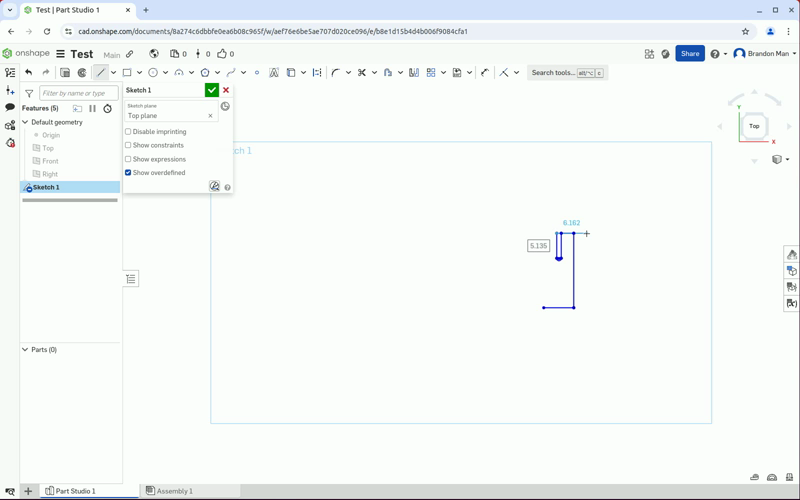
mouse_move(543, 233)
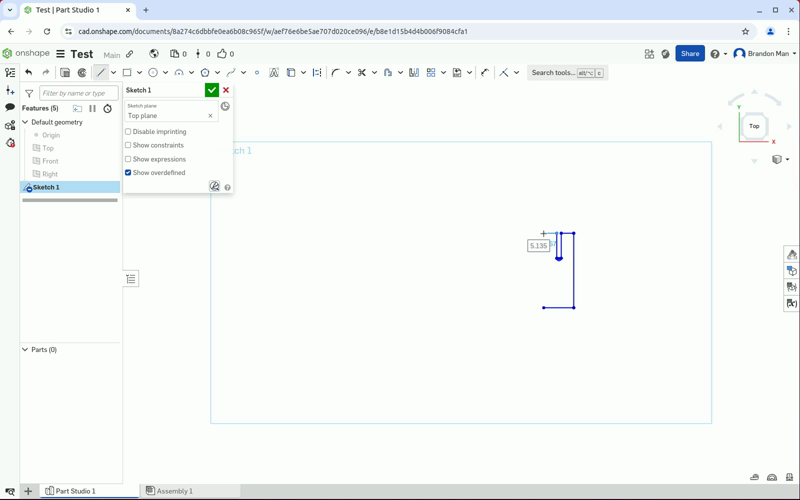
click(543, 233)
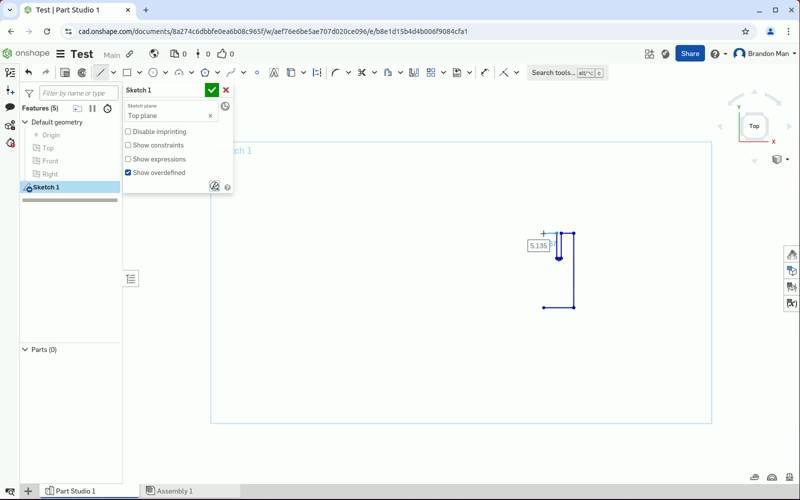
key_up(shift)
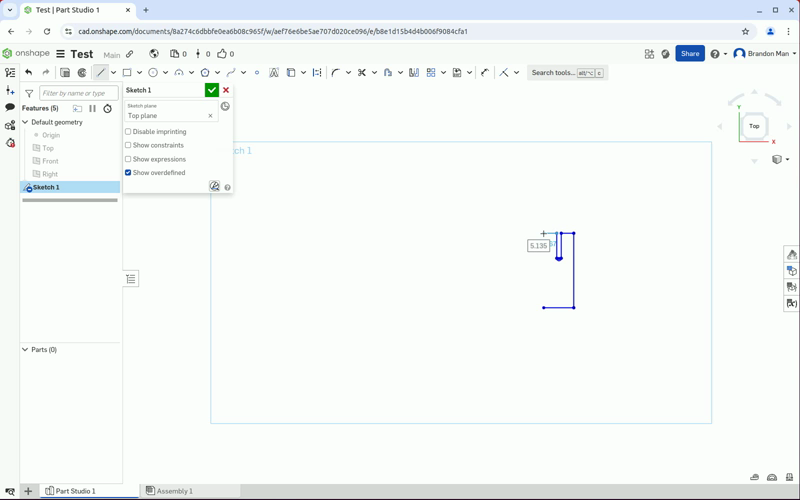
key_down(shift)
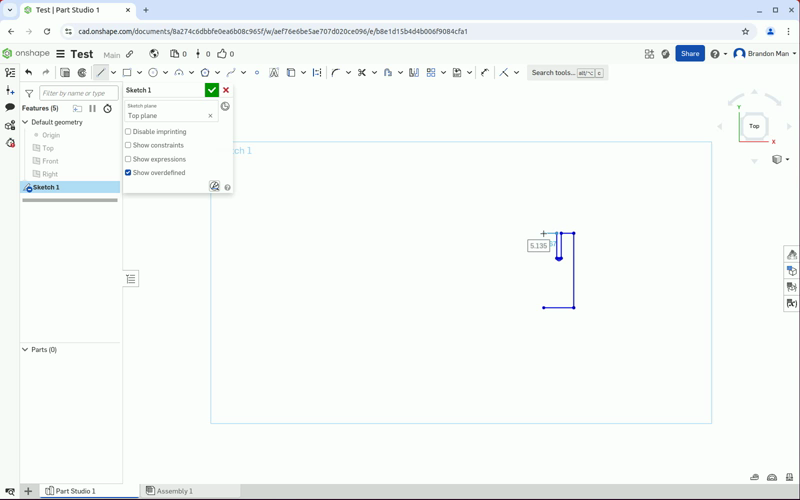
mouse_move(543, 307)
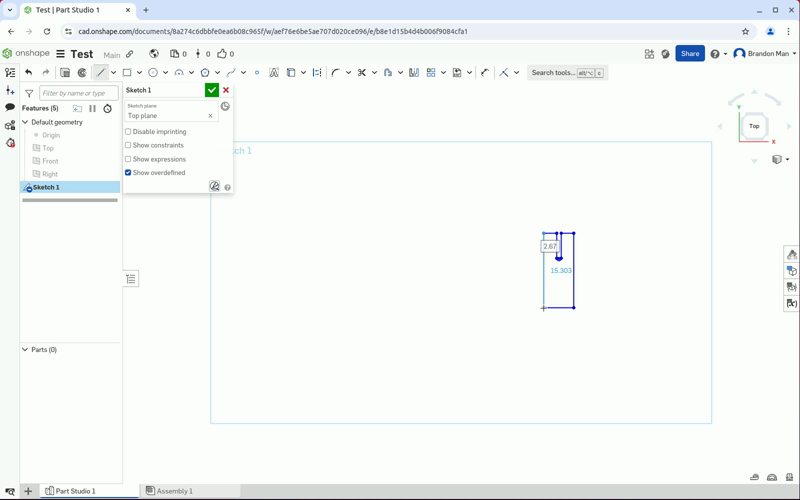
key_up(shift)
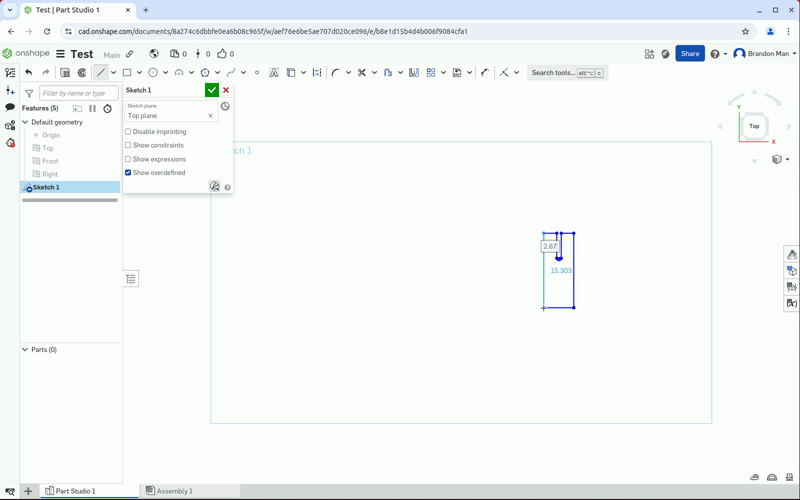
click(543, 307)
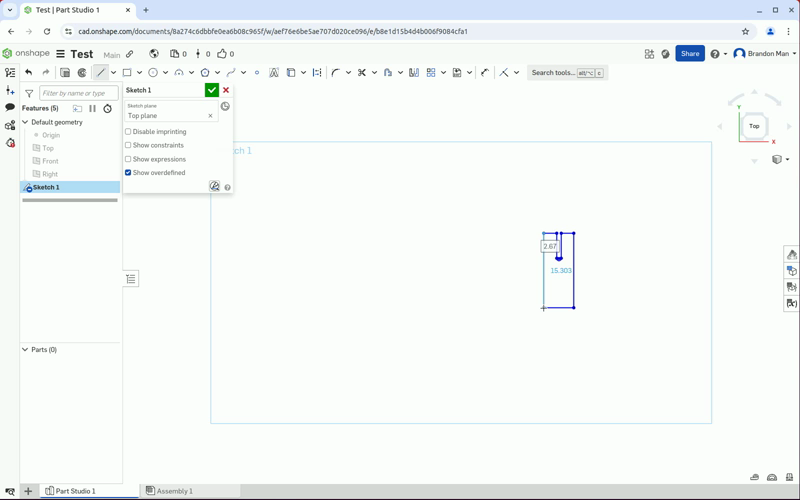
key(esc)
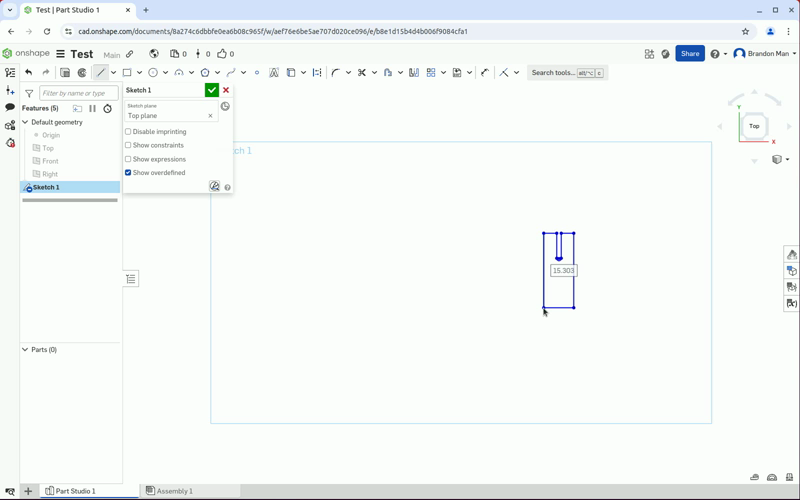
key(l)
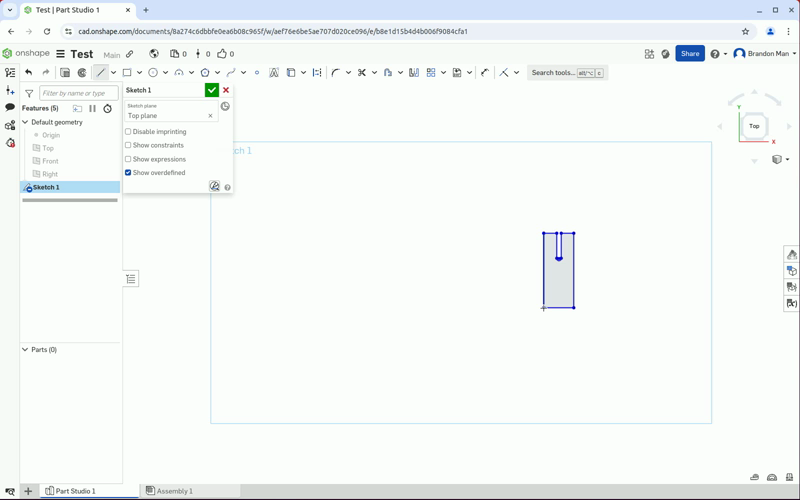
key_down(shift)
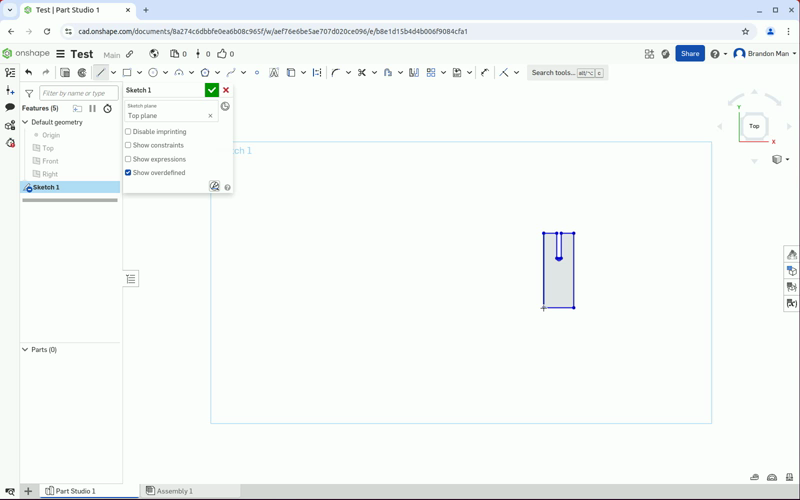
mouse_move(552, 295)
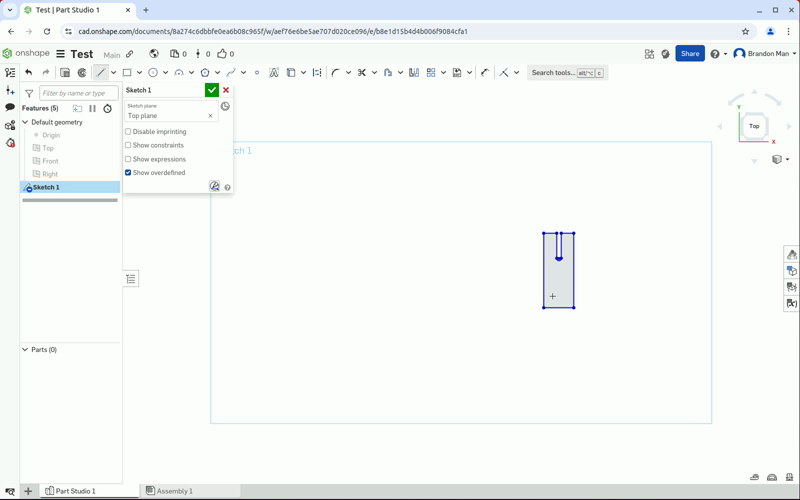
click(552, 295)
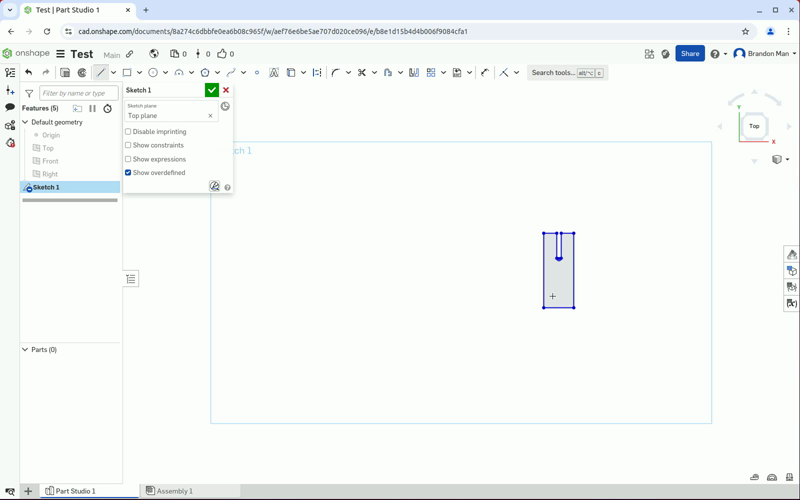
key_up(shift)
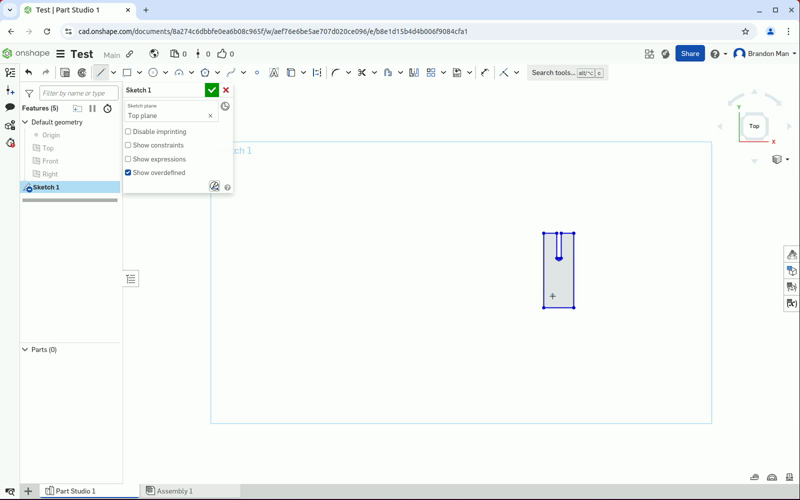
key_down(shift)
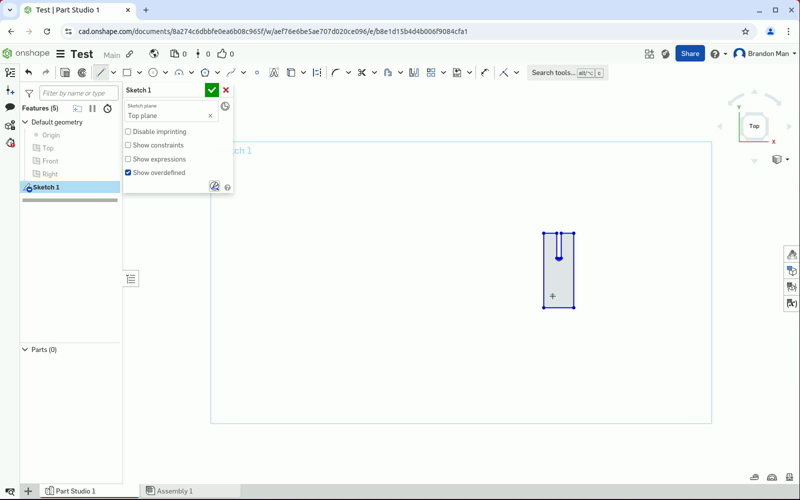
mouse_move(582, 295)
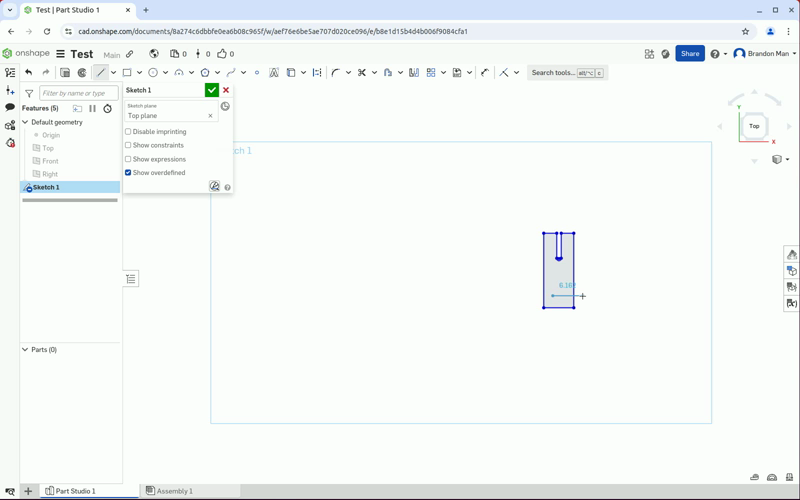
mouse_move(565, 295)
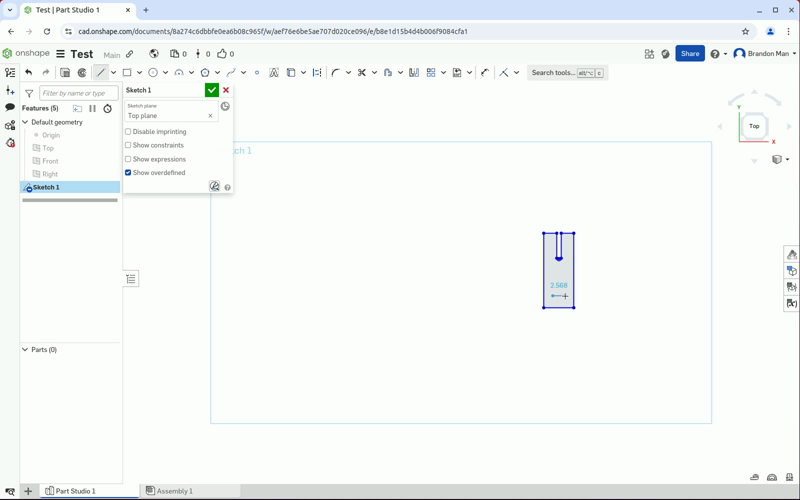
click(565, 295)
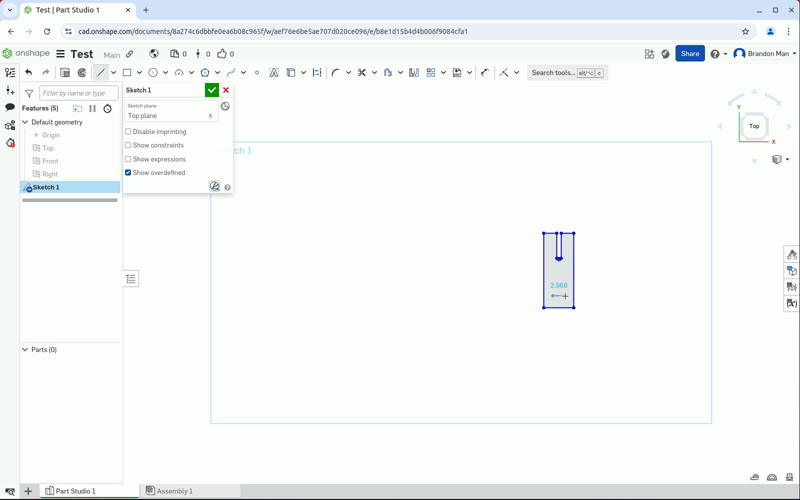
key_up(shift)
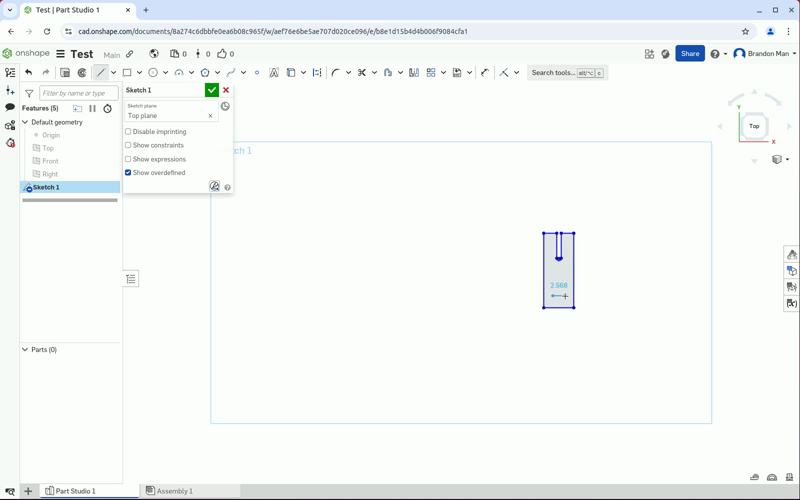
key_down(shift)
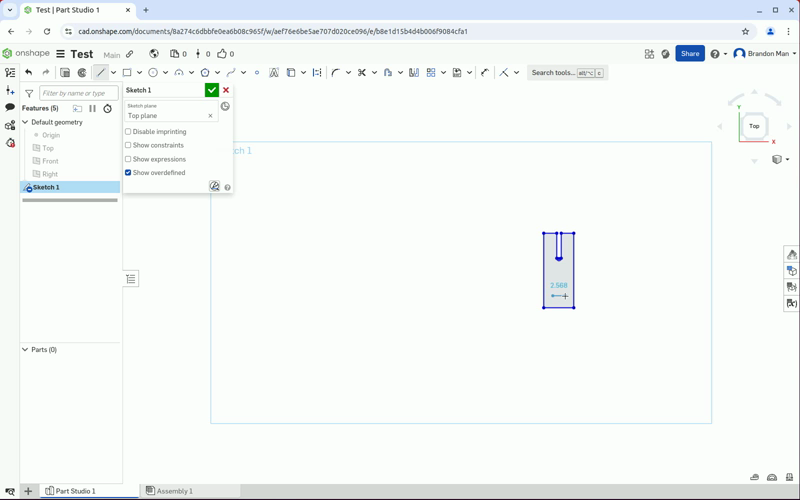
mouse_move(589, 295)
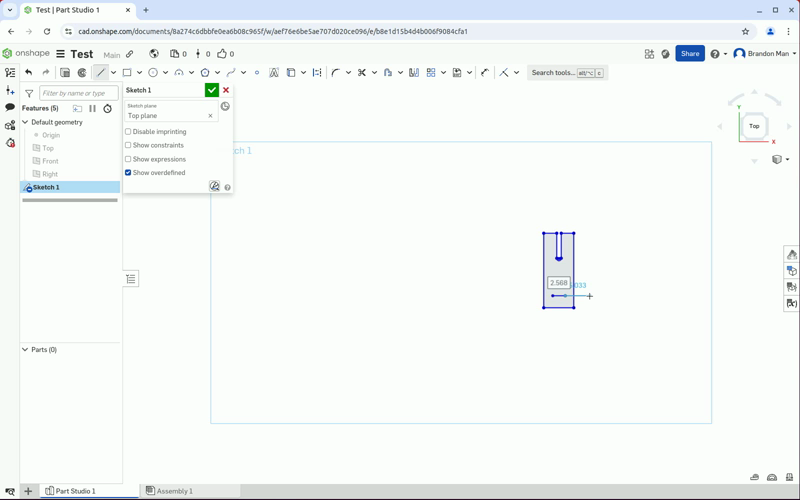
mouse_move(565, 270)
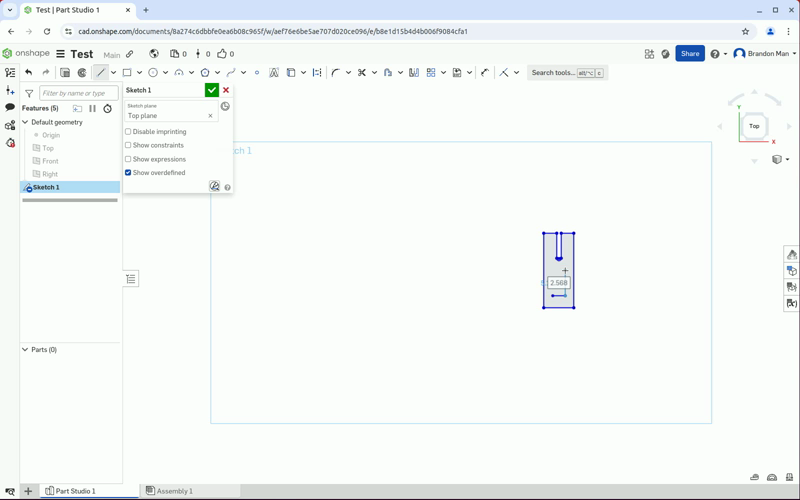
click(565, 270)
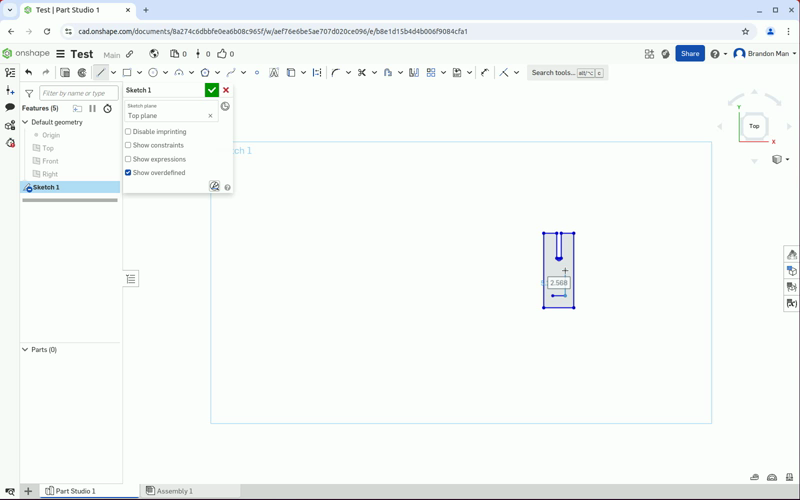
key_up(shift)
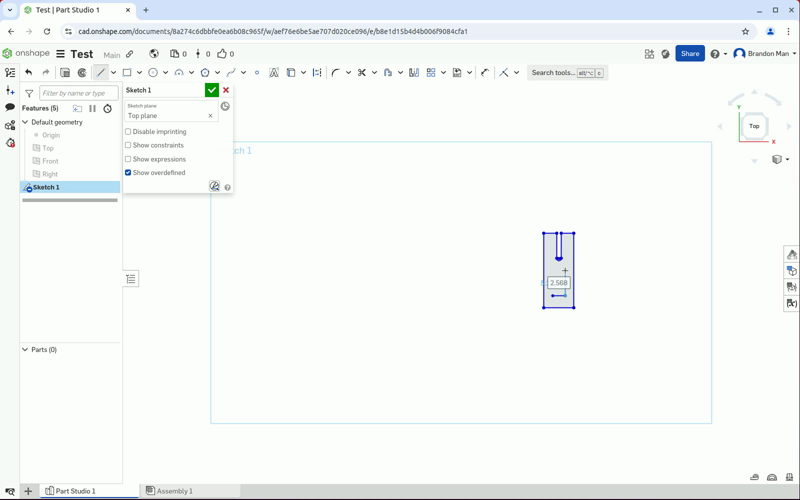
key_down(shift)
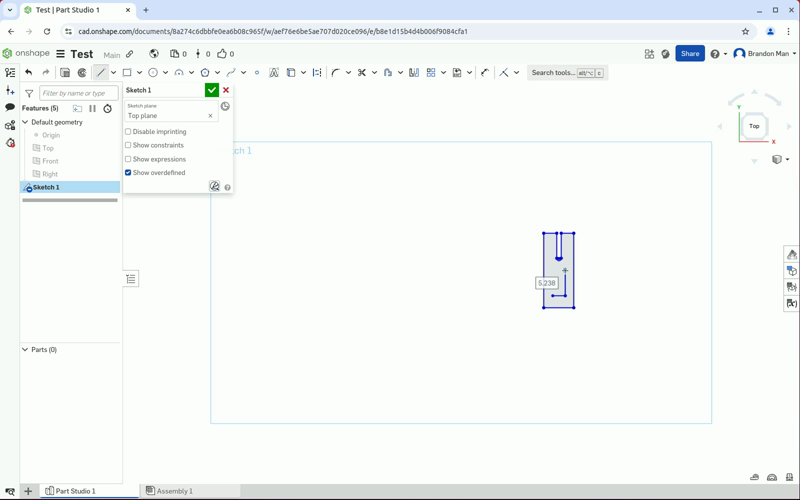
mouse_move(589, 270)
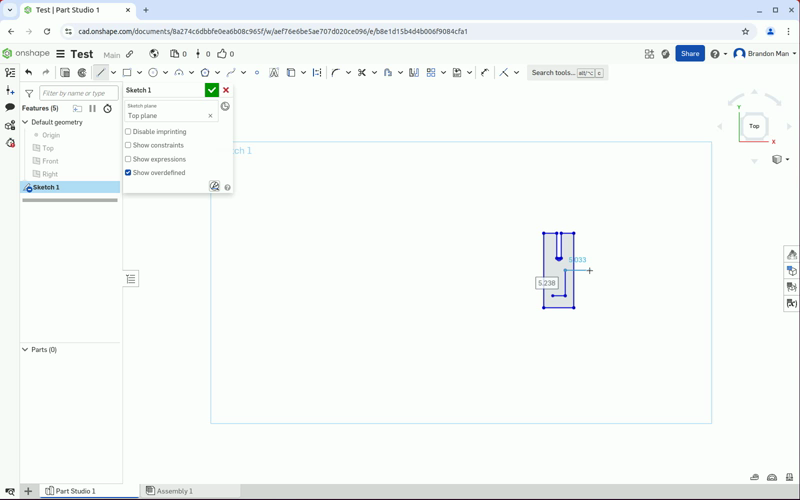
mouse_move(552, 270)
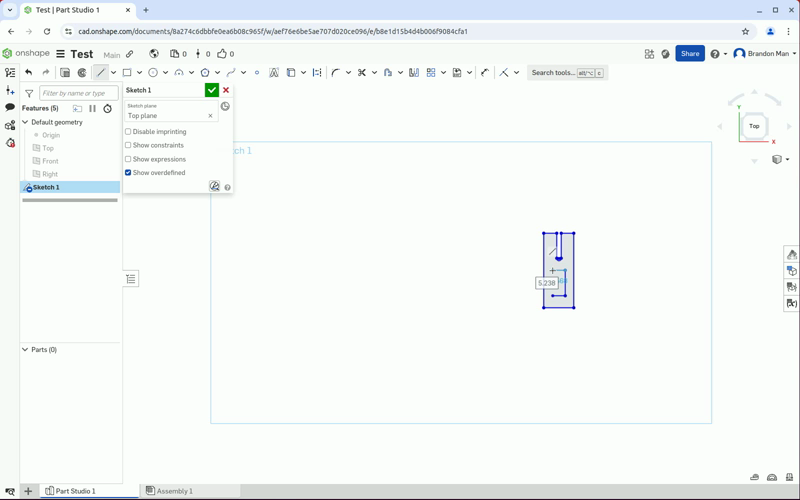
click(552, 270)
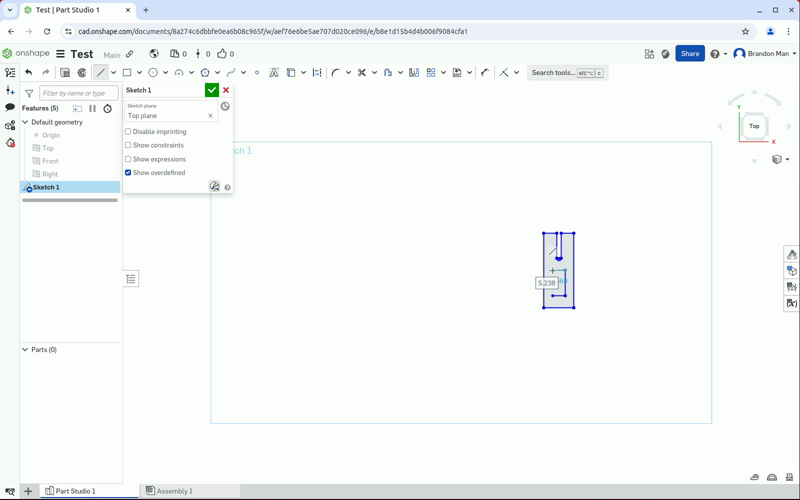
key_up(shift)
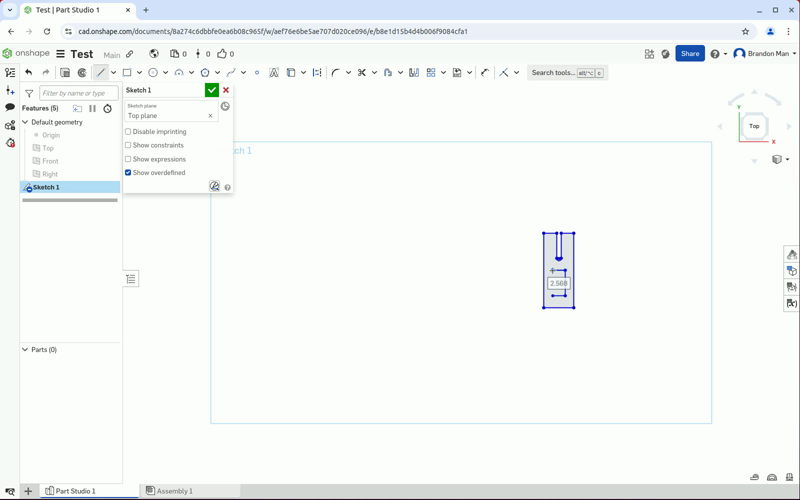
mouse_move(582, 270)
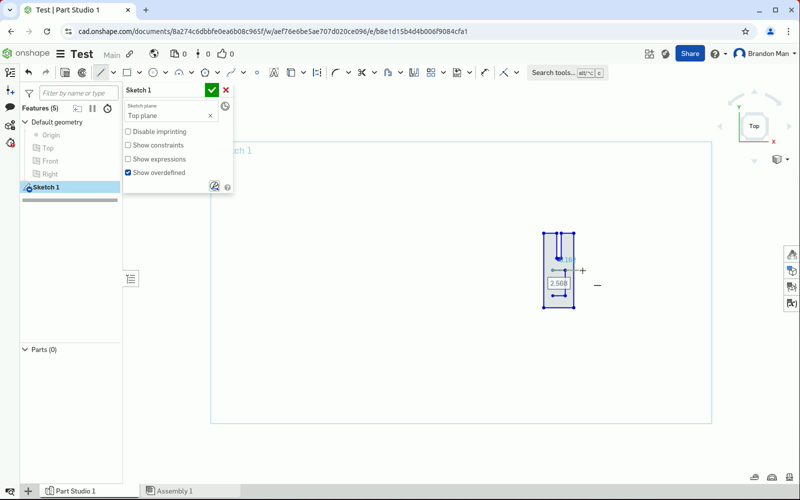
key_down(shift)
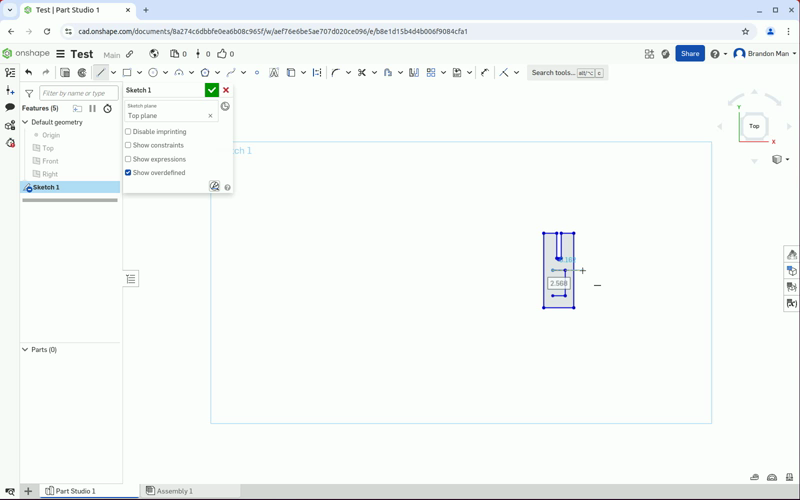
mouse_move(552, 295)
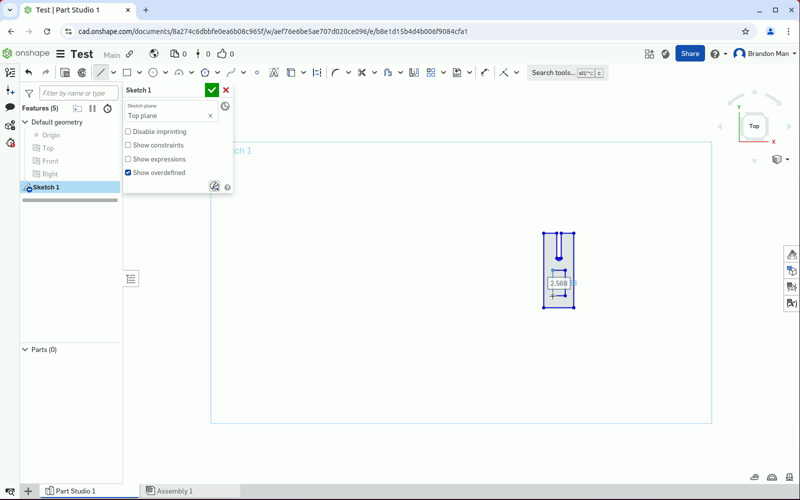
key_up(shift)
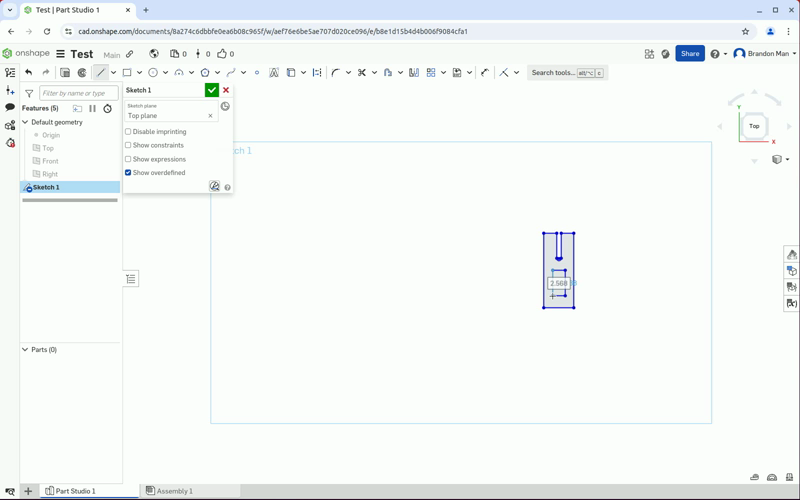
click(552, 295)
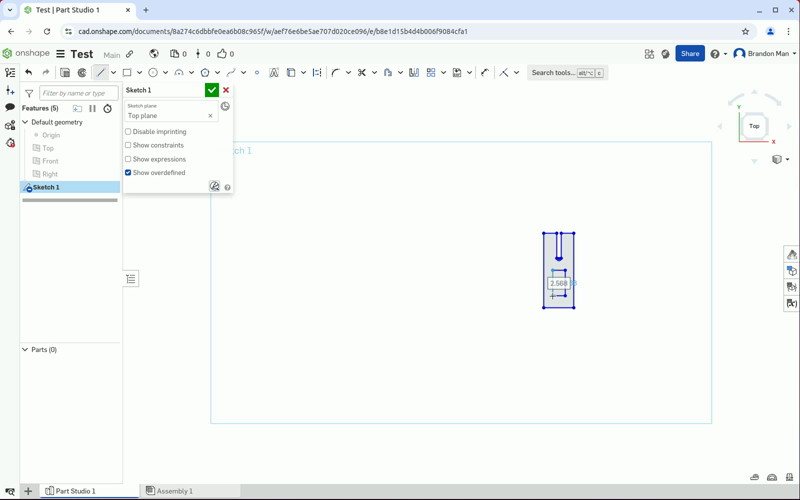
key(esc)
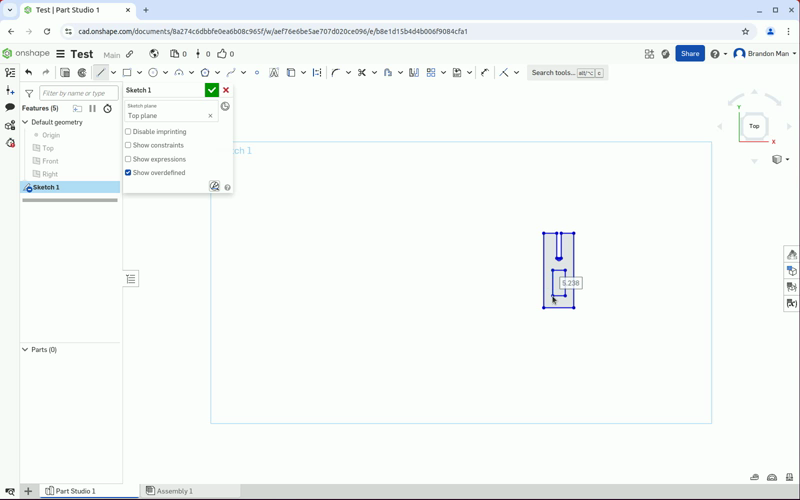
mouse_move(553, 257)
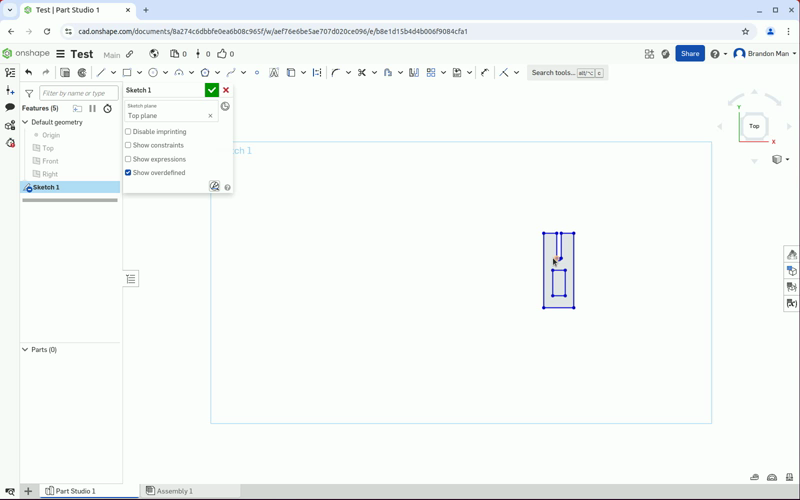
scroll(6)
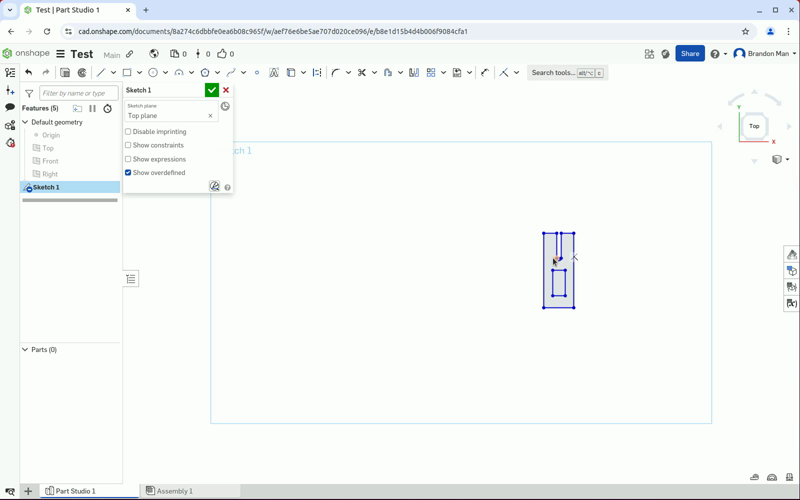
scroll(6)
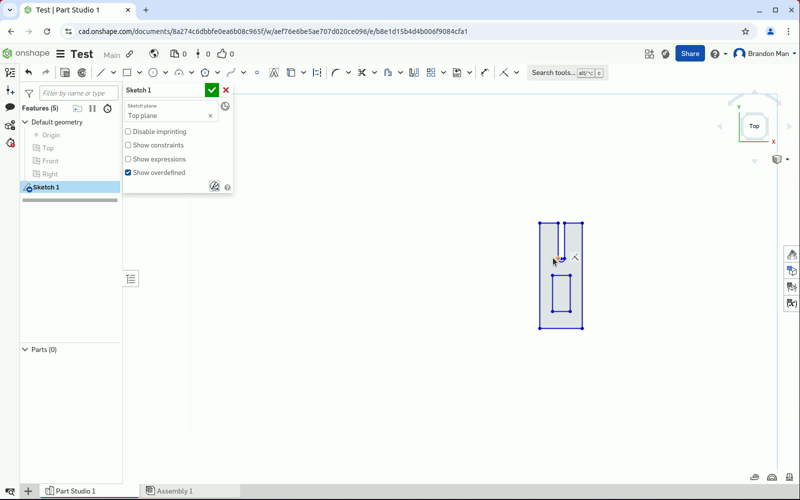
scroll(6)
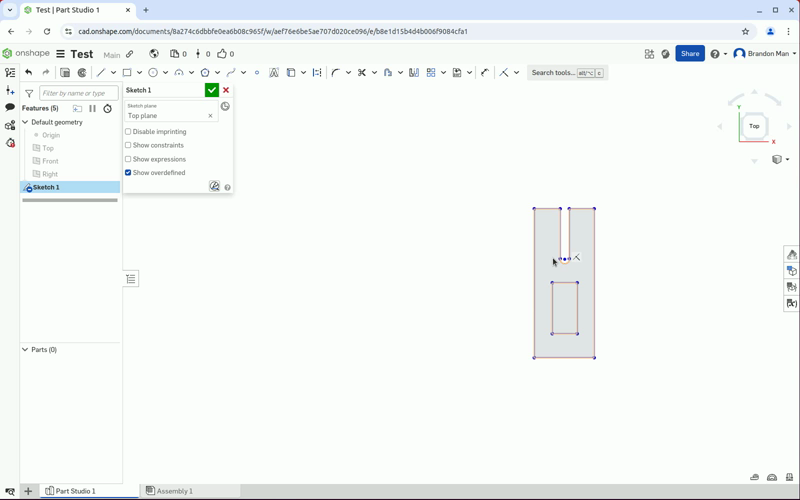
scroll(6)
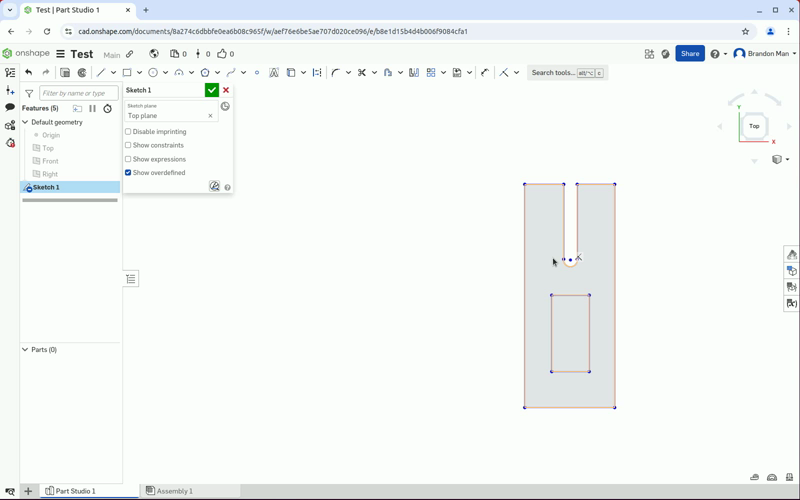
scroll(6)
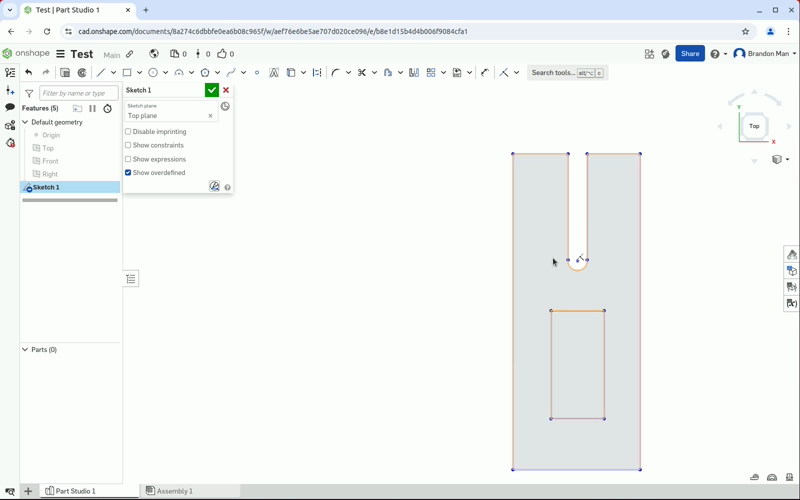
scroll(6)
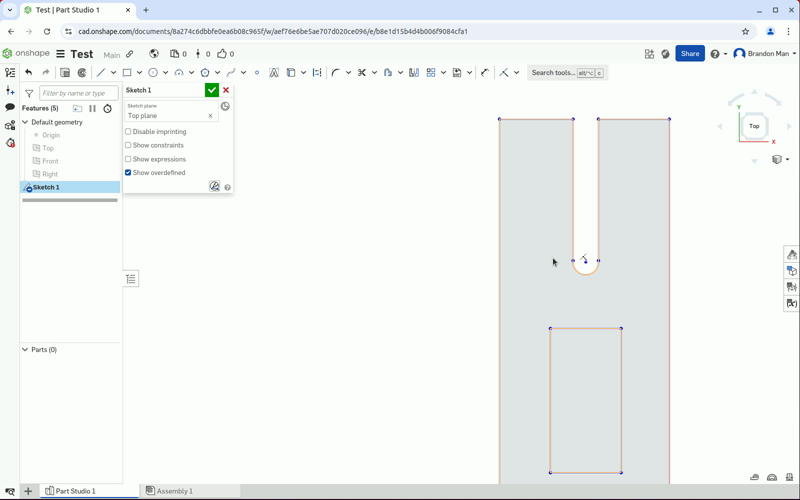
scroll(6)
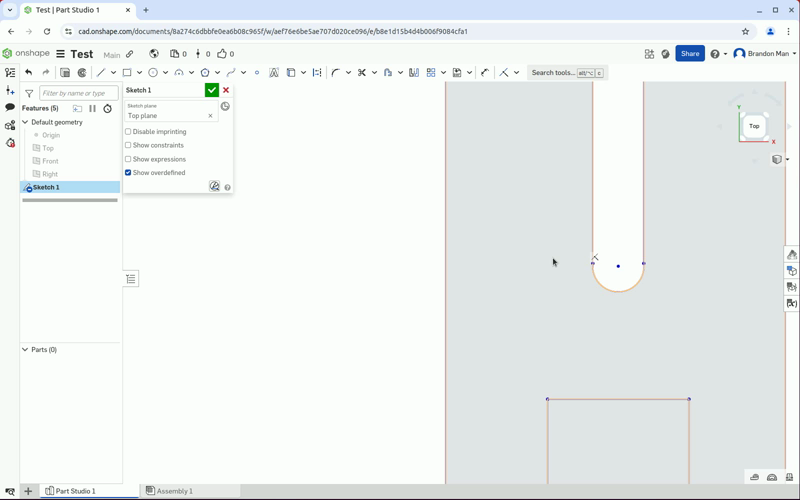
click(553, 257)
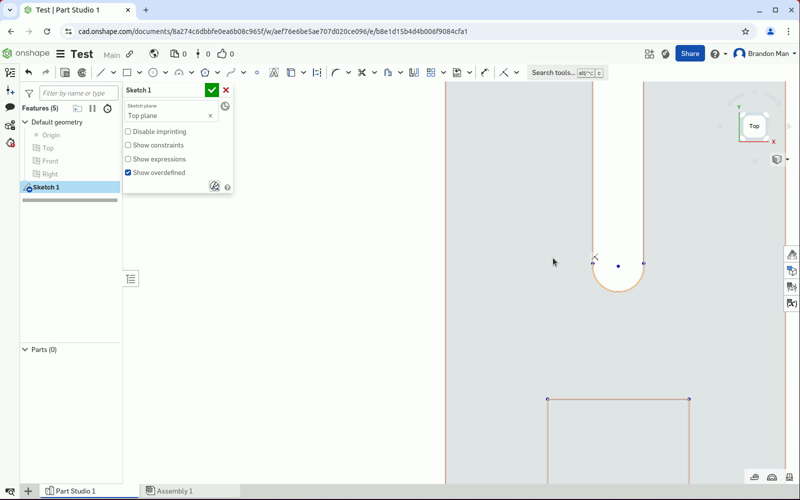
scroll(-6)
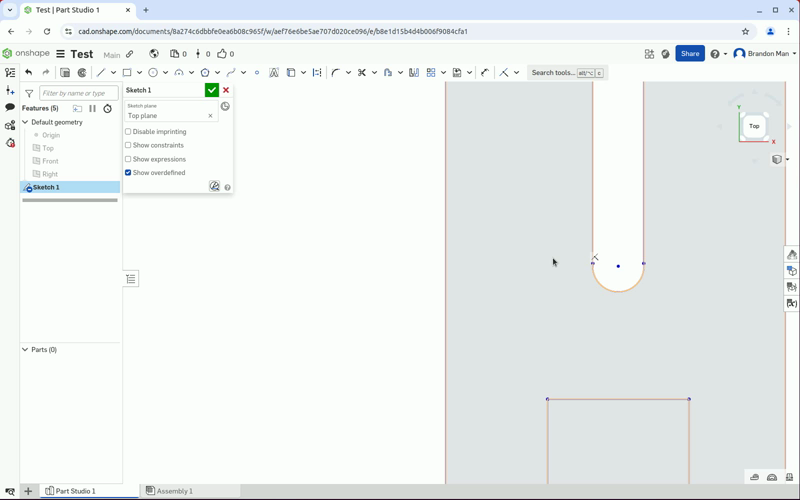
scroll(-6)
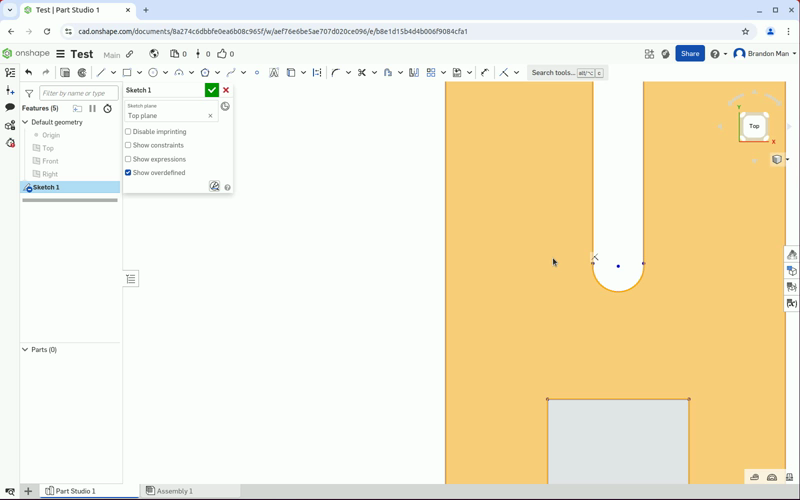
scroll(-6)
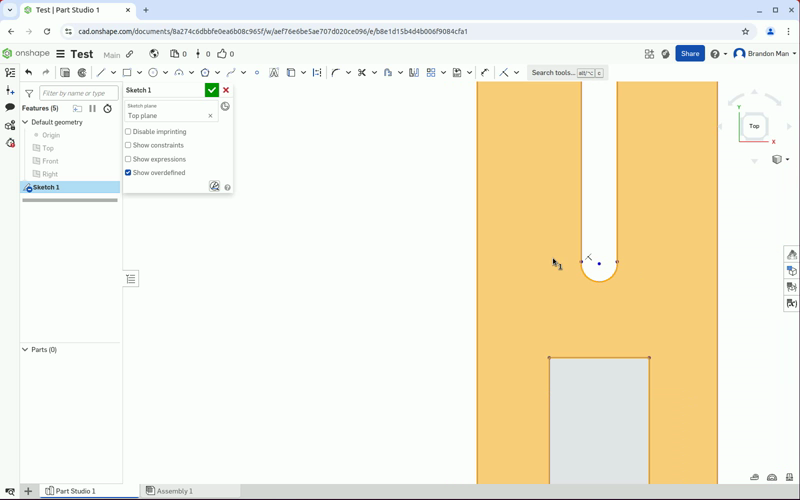
scroll(-6)
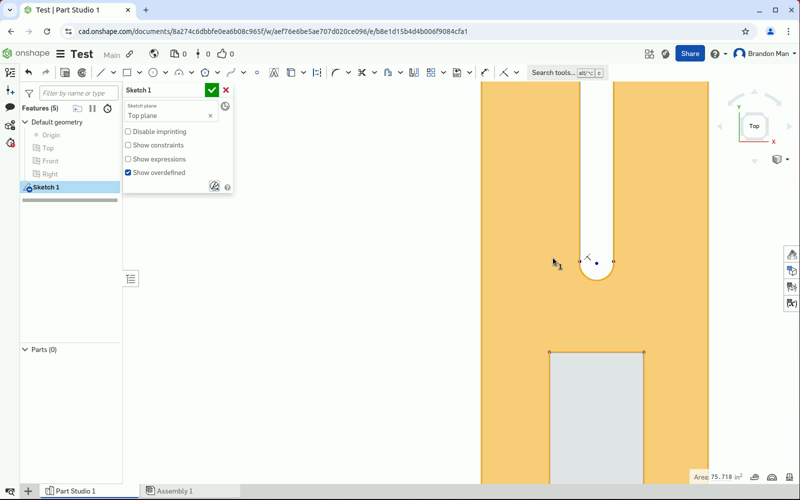
scroll(-6)
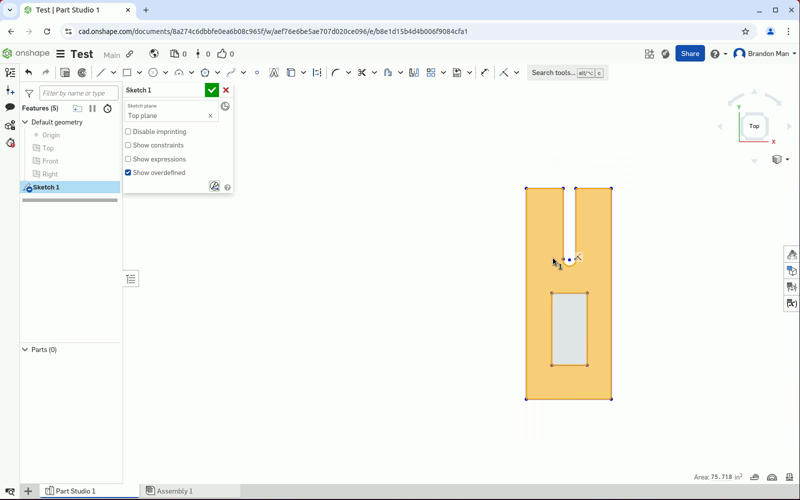
scroll(-6)
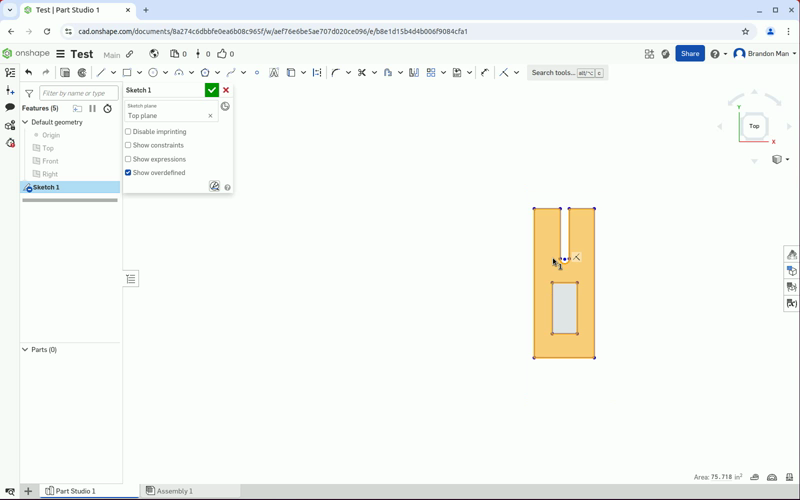
scroll(-6)
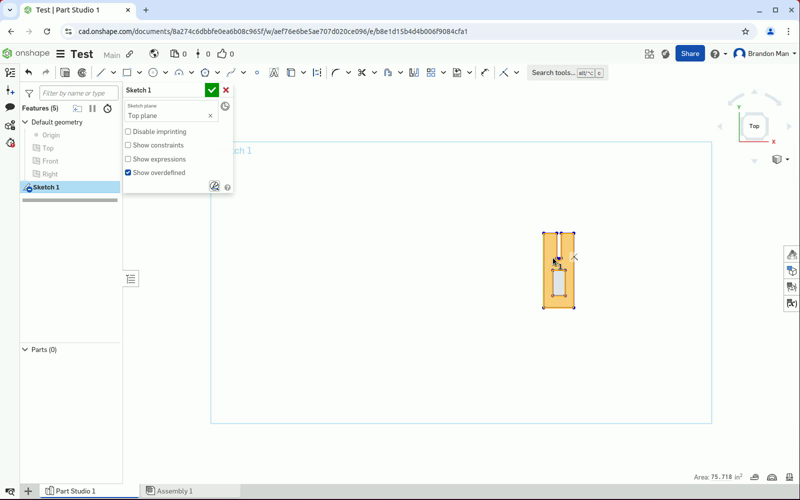
mouse_move(73, 352)
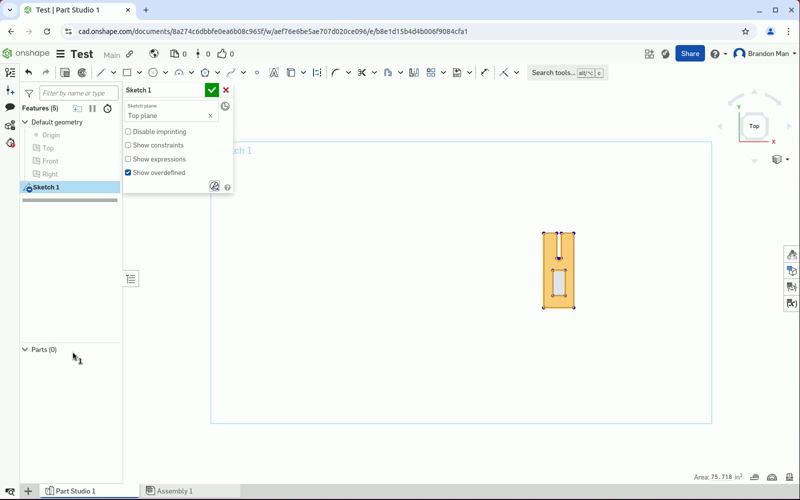
key(shift+y)
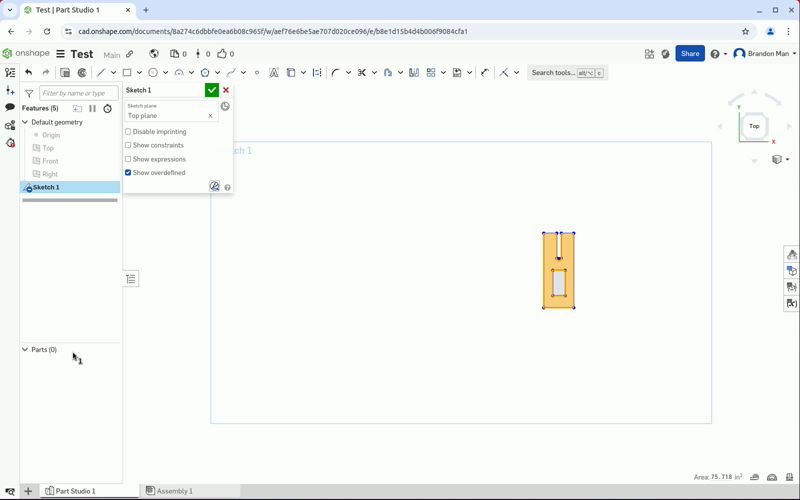
key(shift+e)
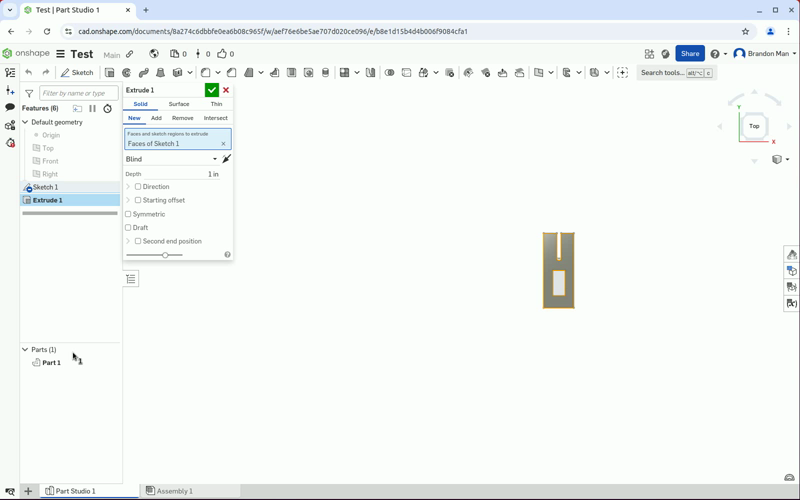
mouse_move(143, 106)
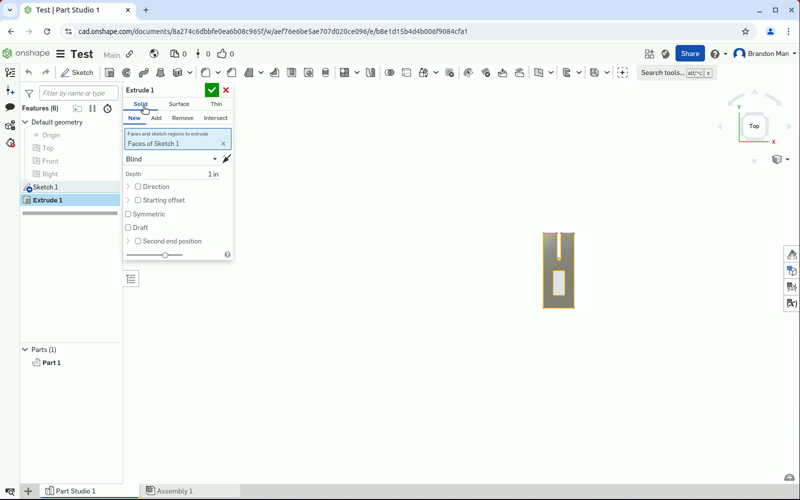
click(143, 106)
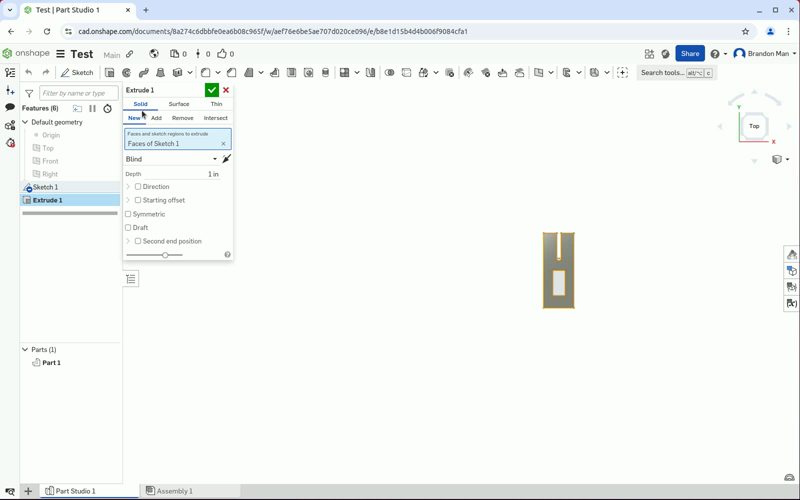
mouse_move(137, 120)
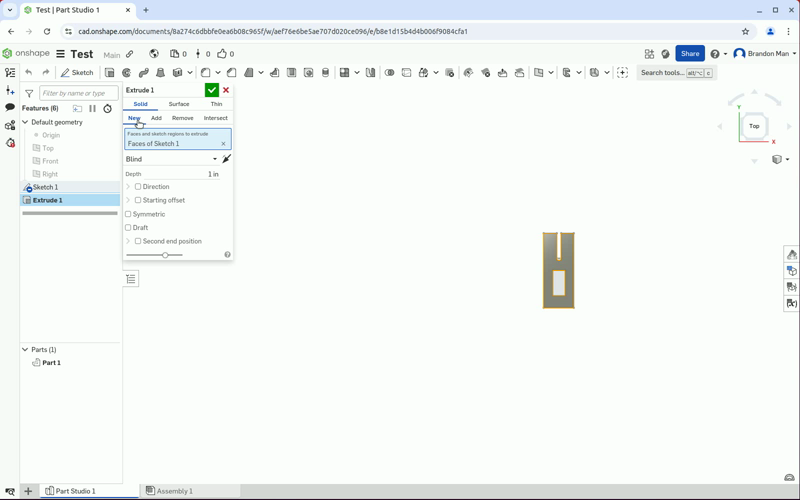
click(137, 120)
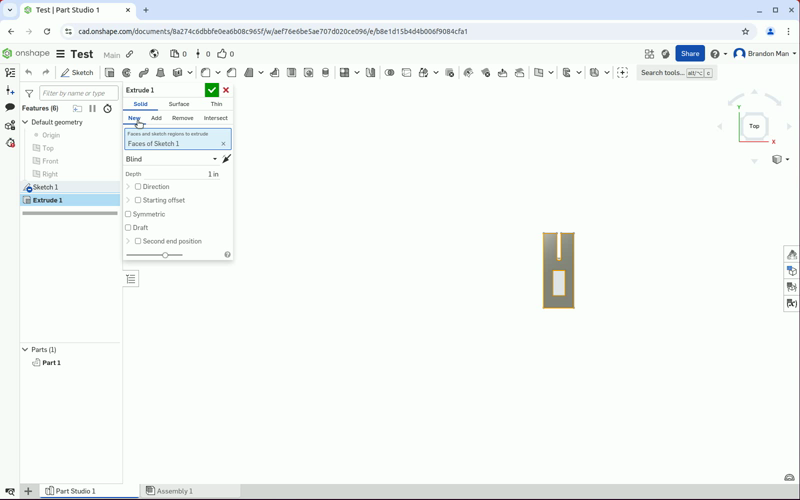
key(tab, 4)
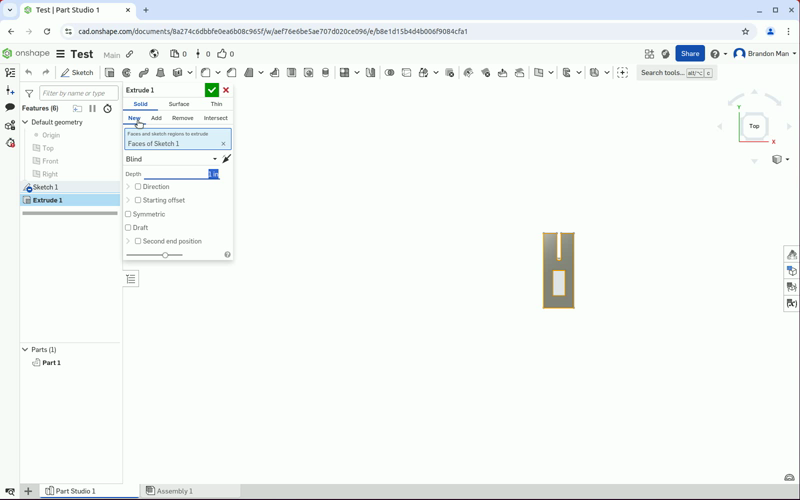
text(2.407)
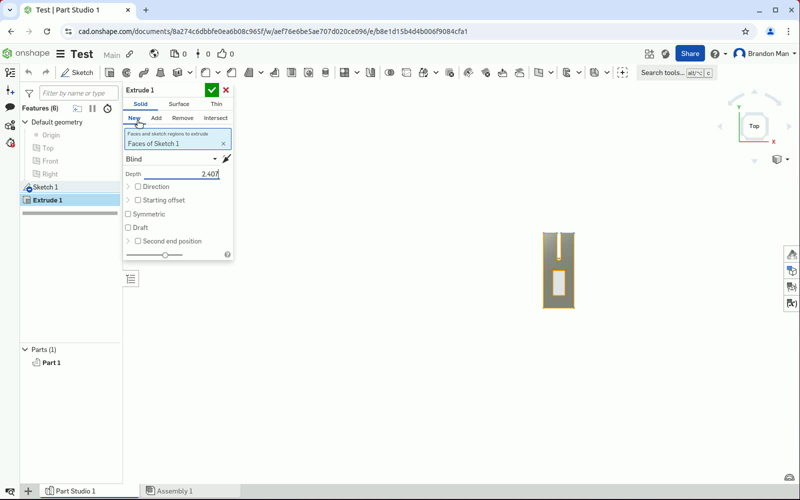
key(enter)
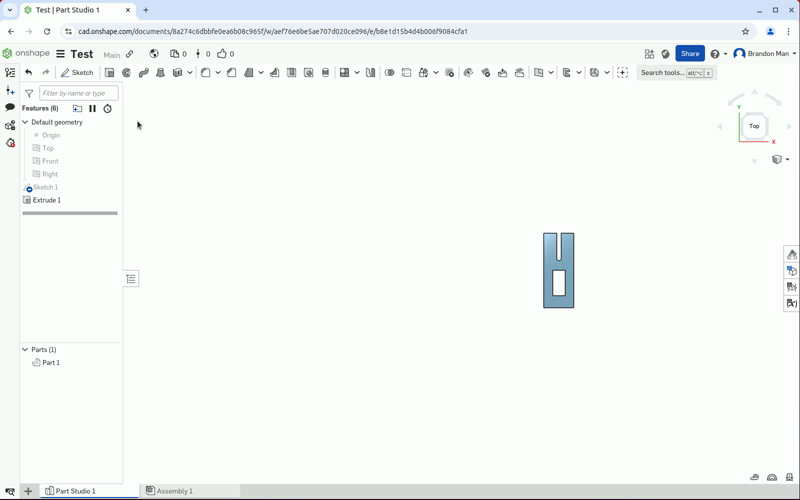
key(shift+h)
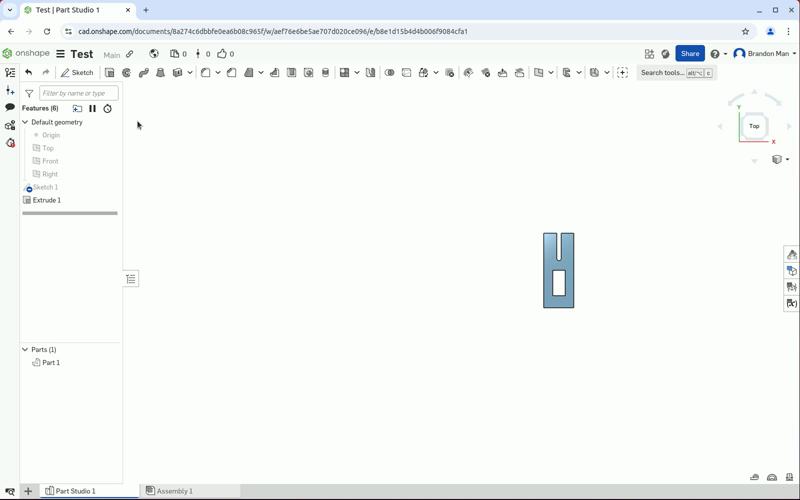
key(shift+h)
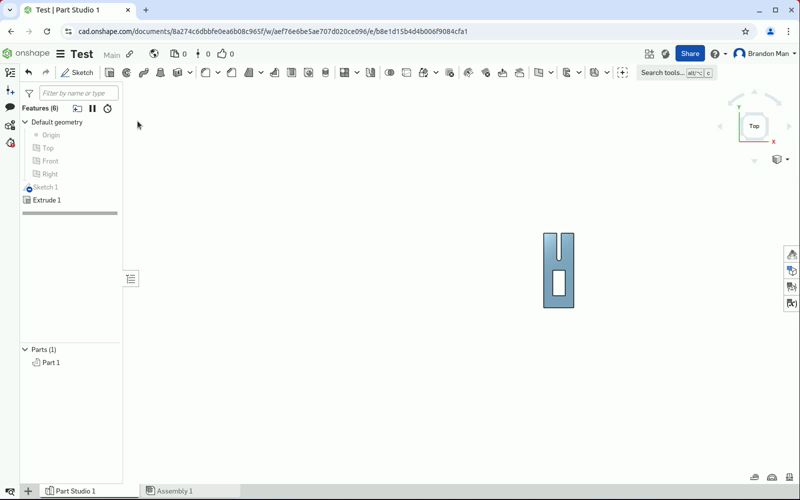
mouse_move(73, 189)
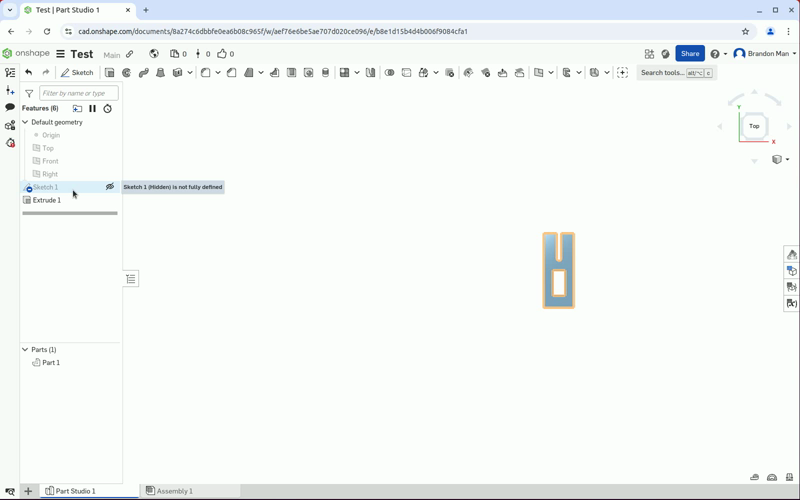
click(73, 189)
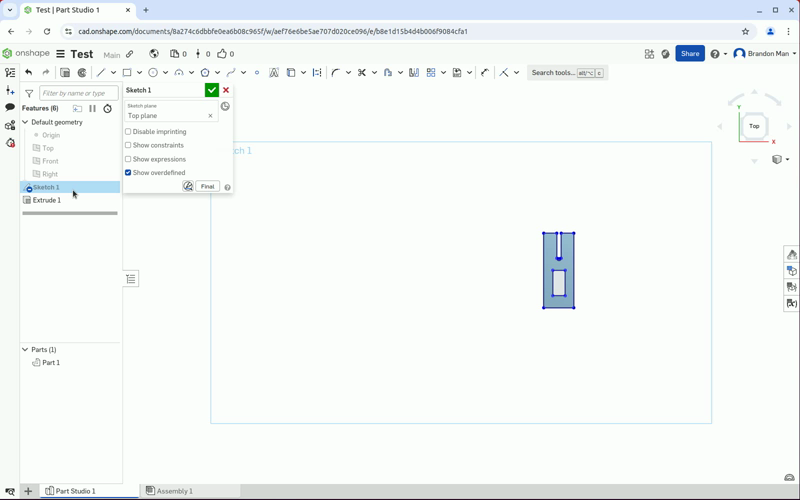
mouse_move(229, 92)
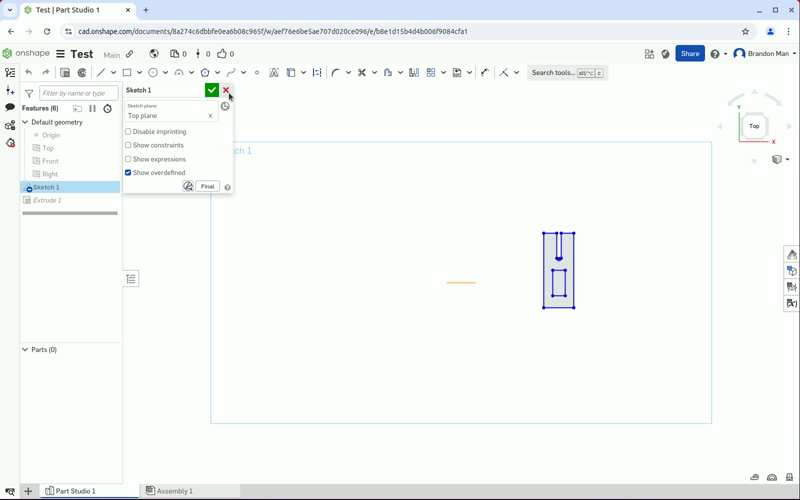
click(229, 92)
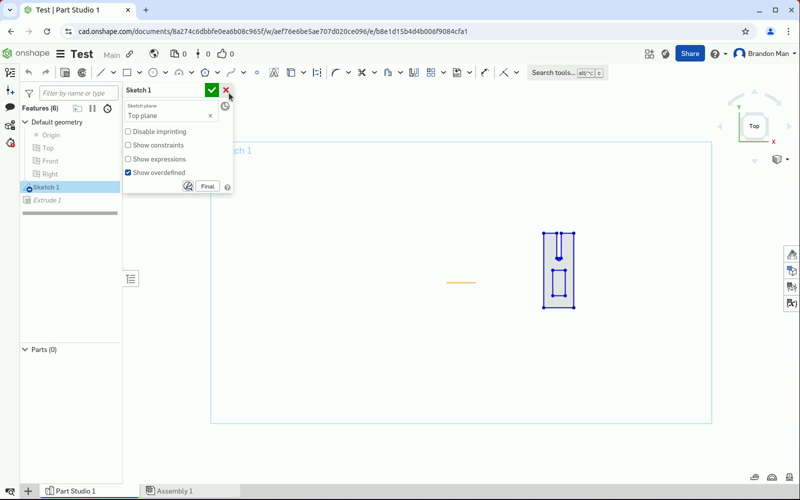
key(shift+s)
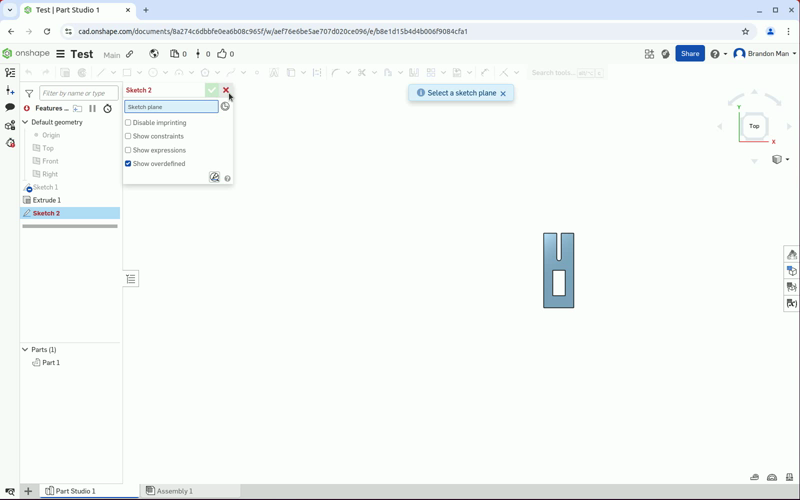
mouse_move(73, 150)
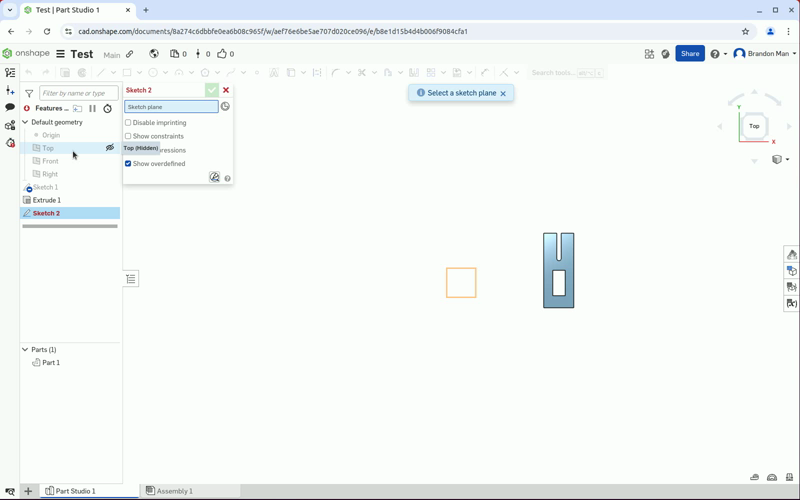
click(73, 150)
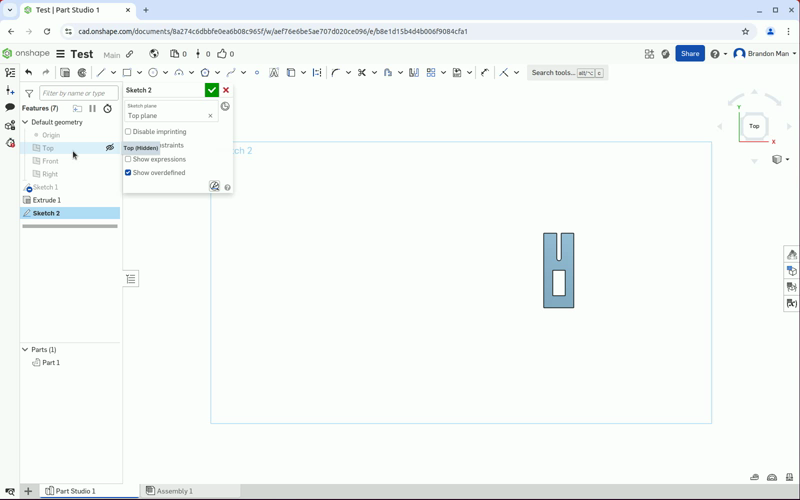
mouse_move(73, 352)
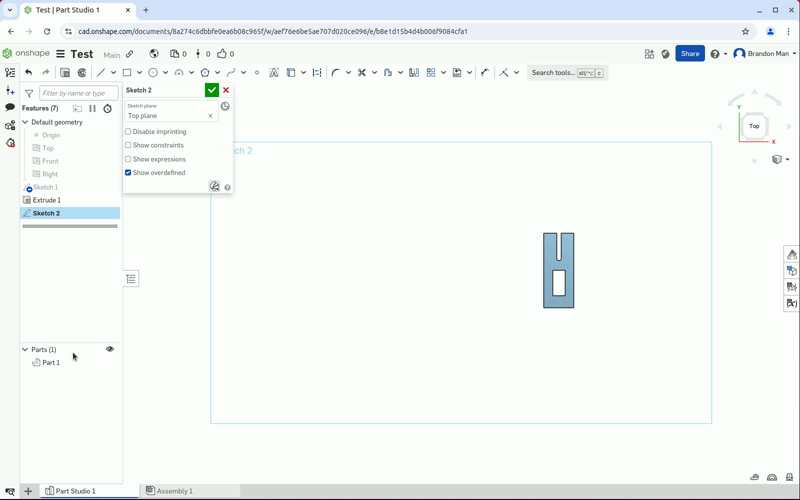
key(y)
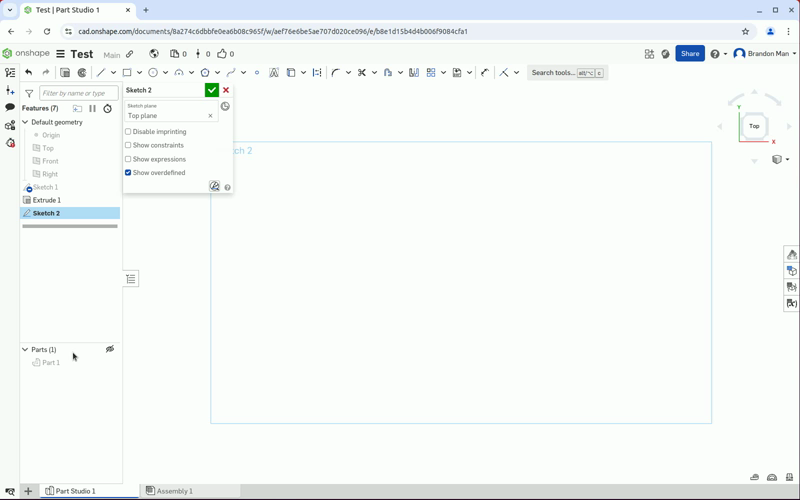
key(l)
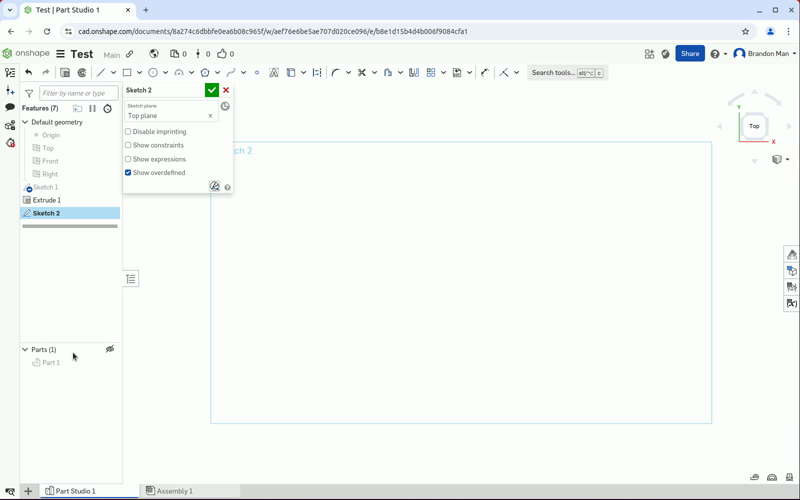
key_down(shift)
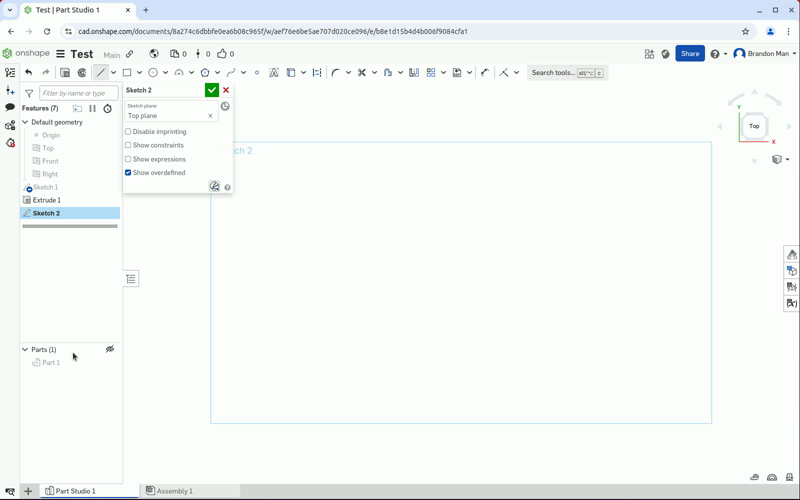
mouse_move(348, 307)
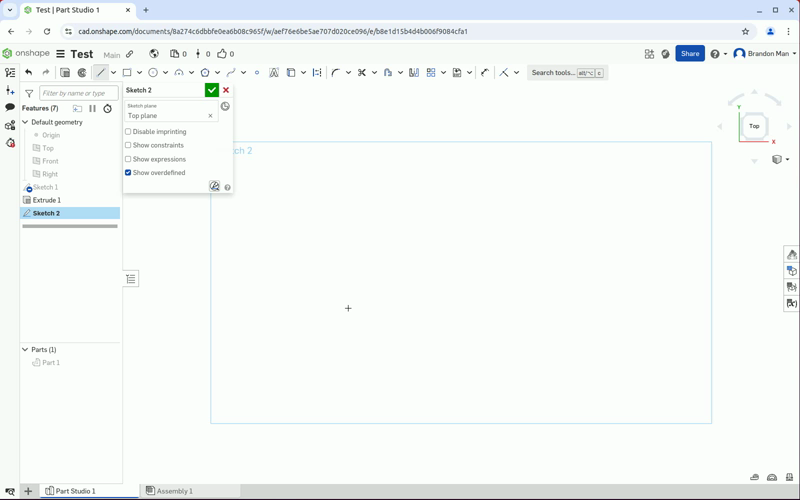
click(348, 307)
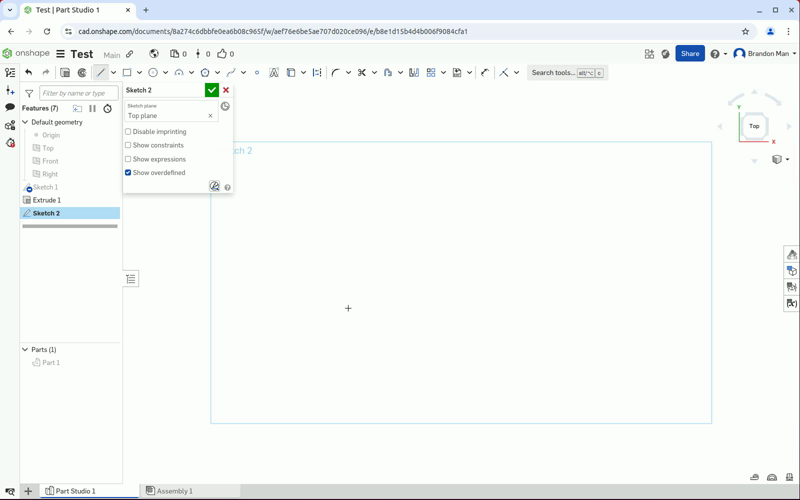
key_up(shift)
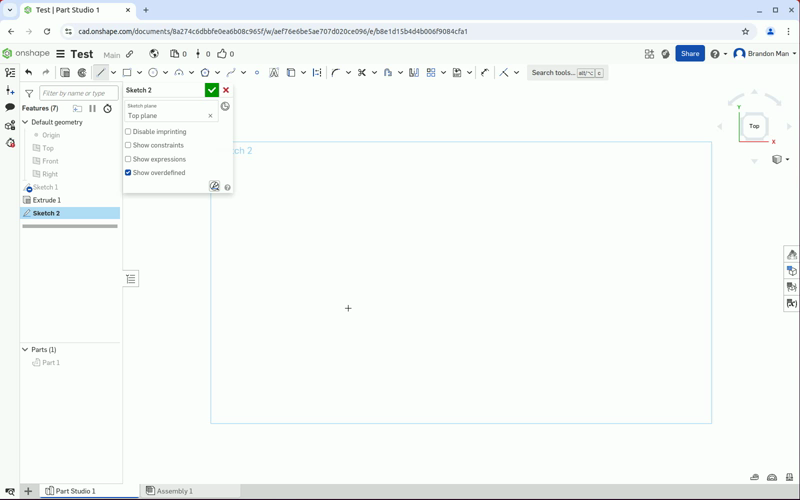
key_down(shift)
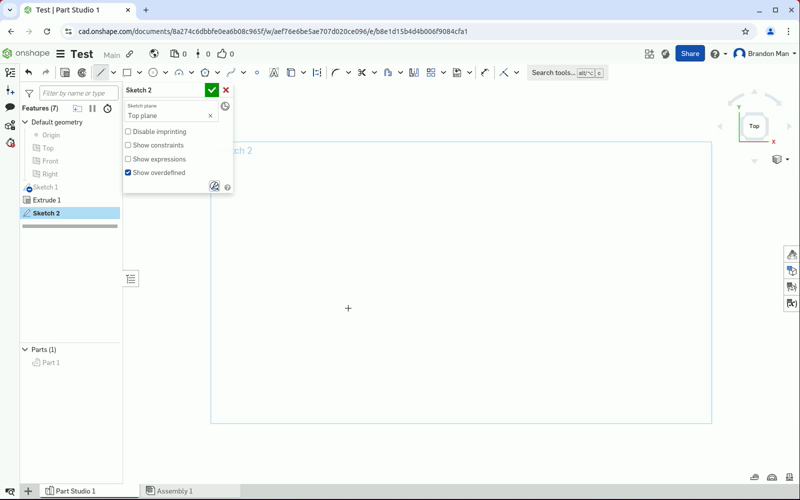
mouse_move(378, 307)
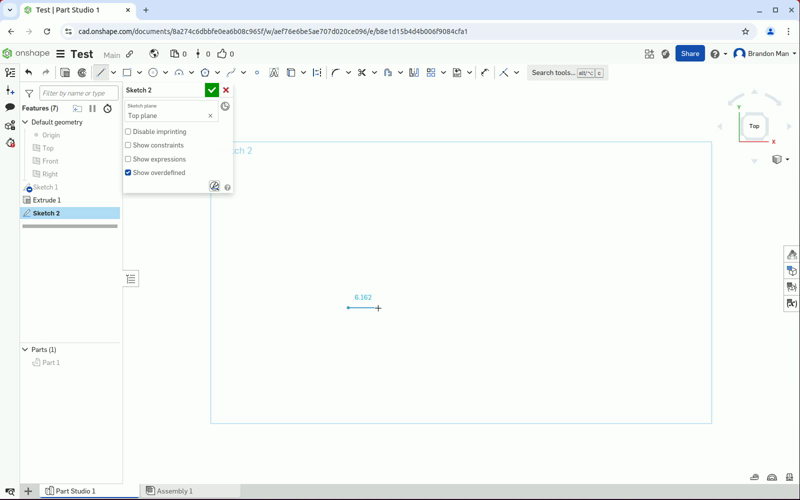
mouse_move(377, 307)
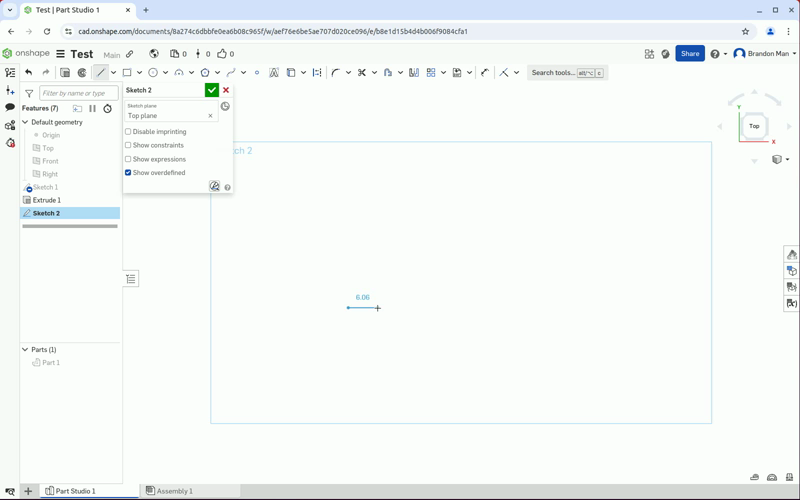
click(377, 307)
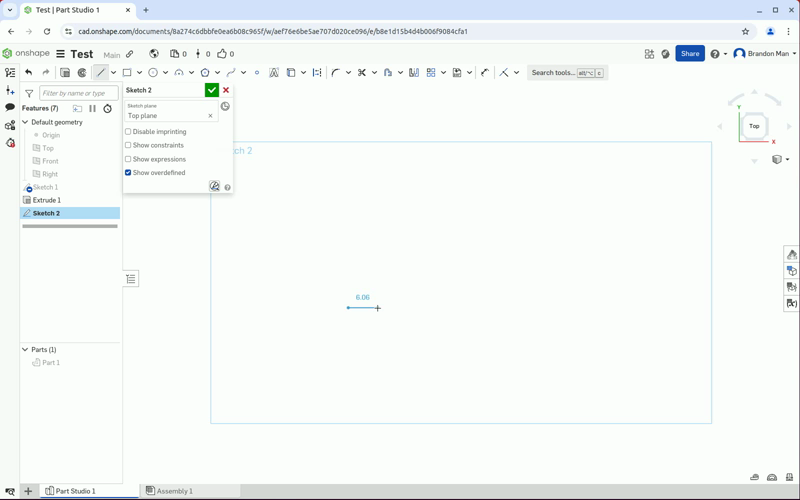
key_up(shift)
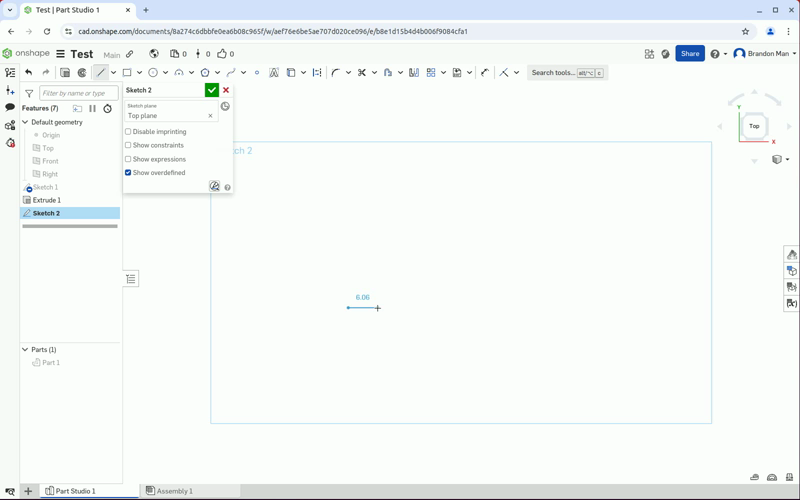
key_down(shift)
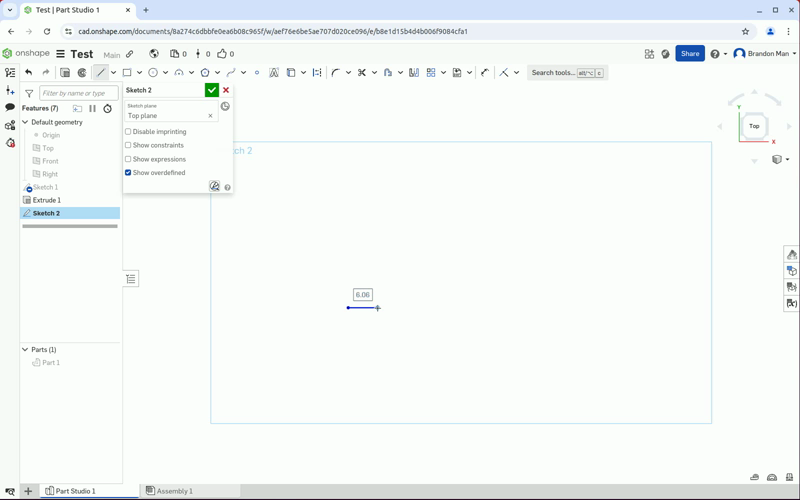
mouse_move(377, 233)
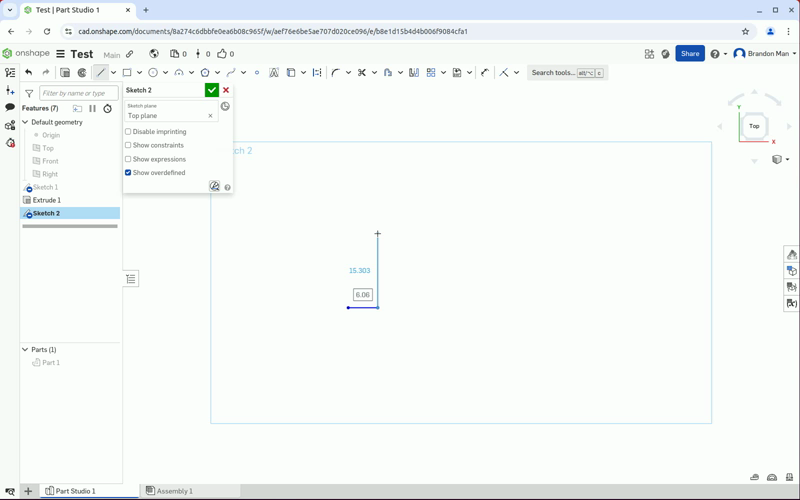
click(377, 233)
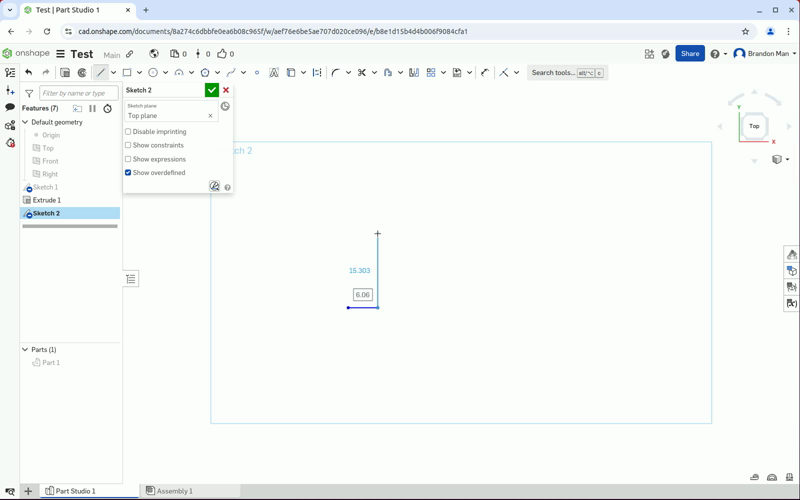
key_up(shift)
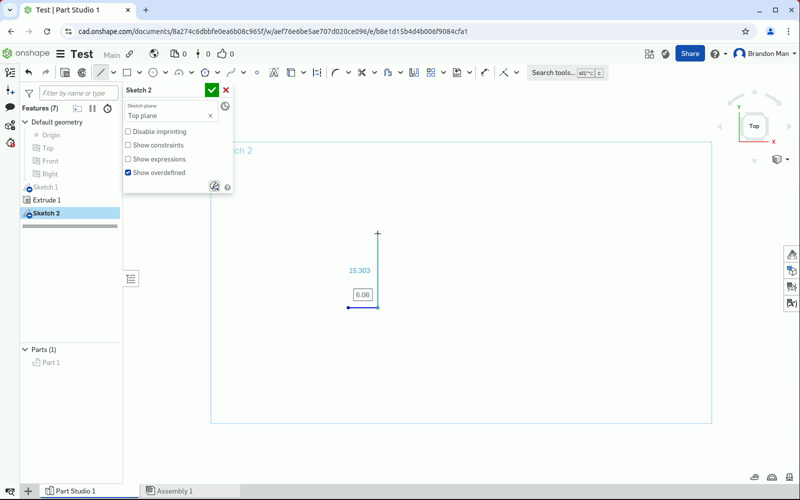
key_down(shift)
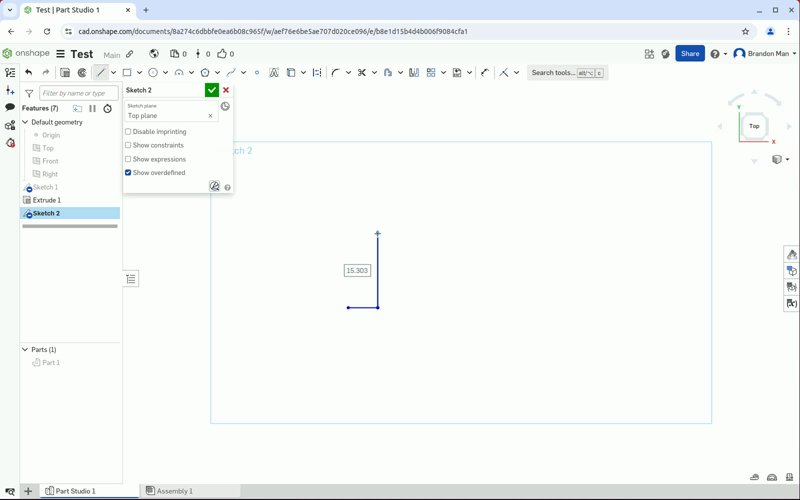
mouse_move(407, 233)
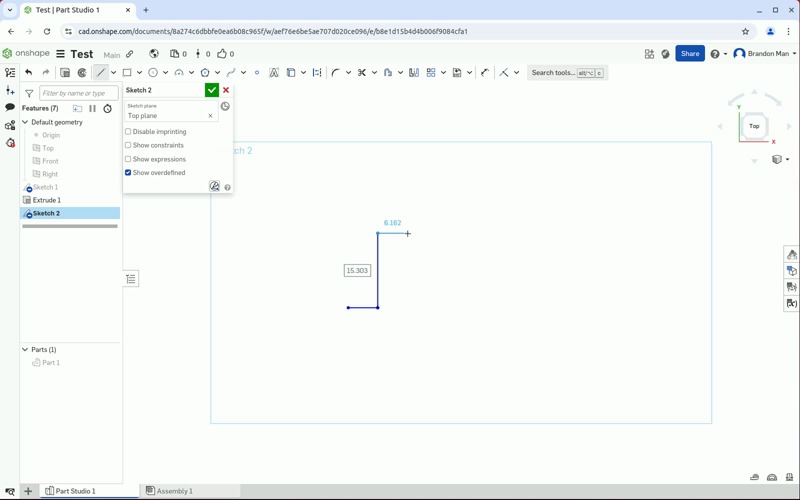
mouse_move(365, 233)
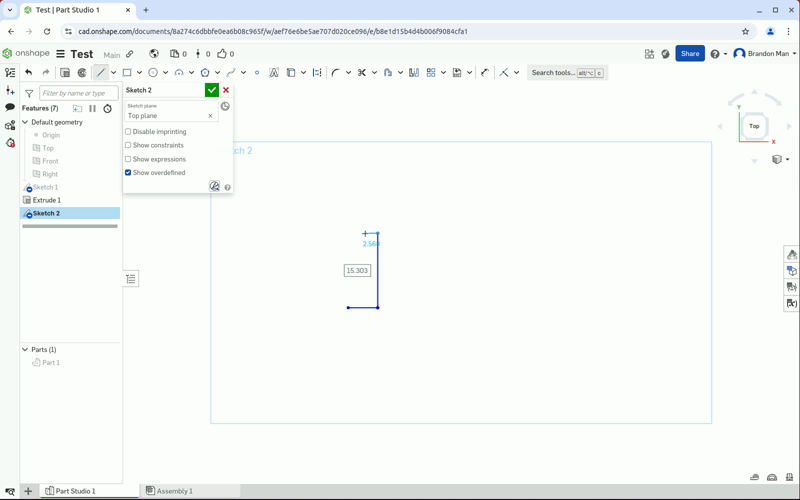
click(365, 233)
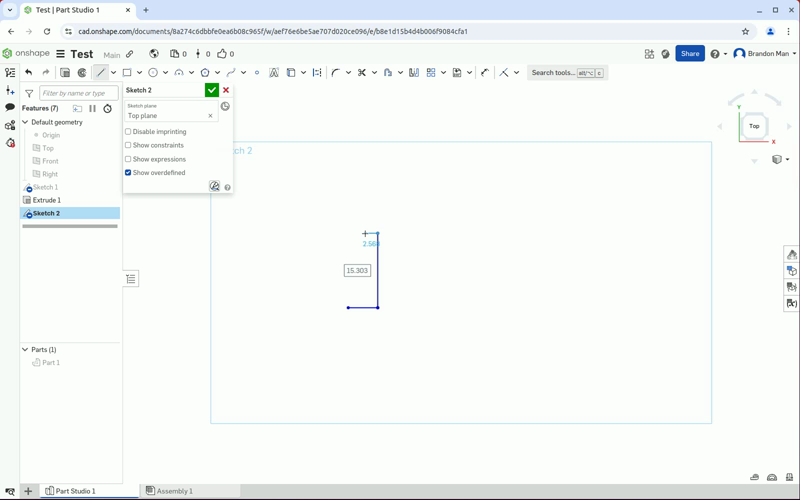
key_up(shift)
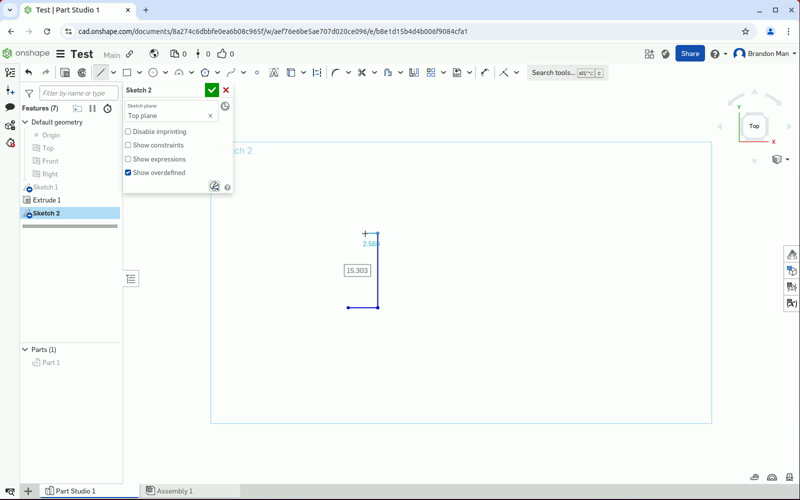
key_down(shift)
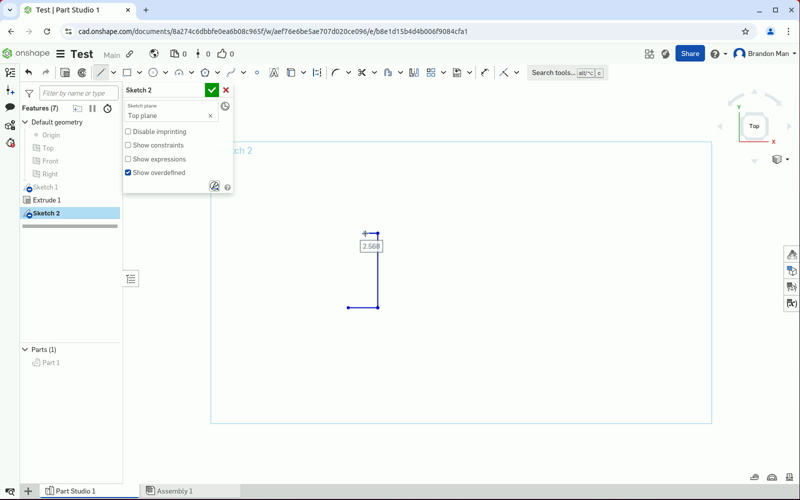
mouse_move(395, 233)
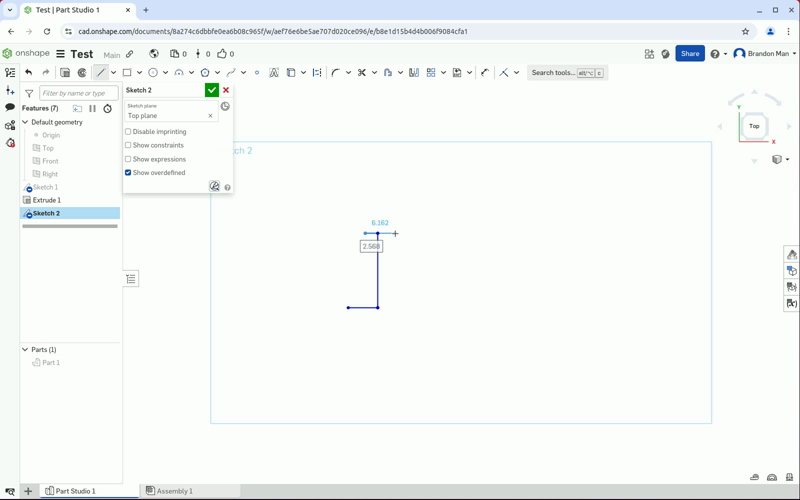
mouse_move(365, 258)
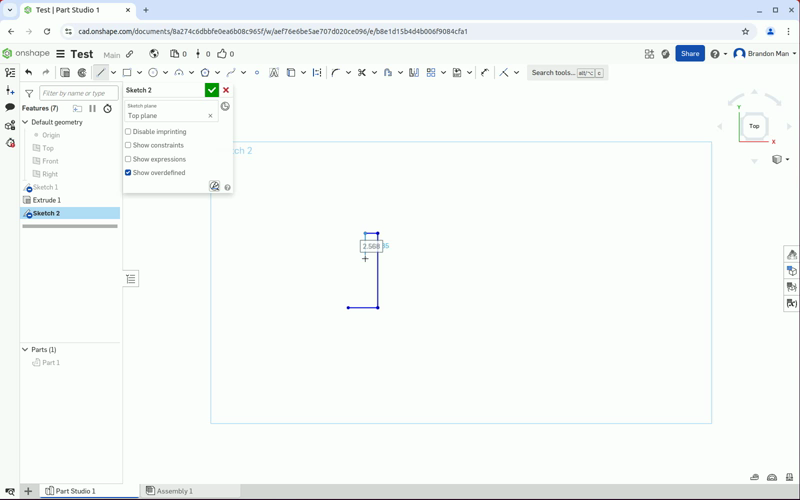
click(365, 258)
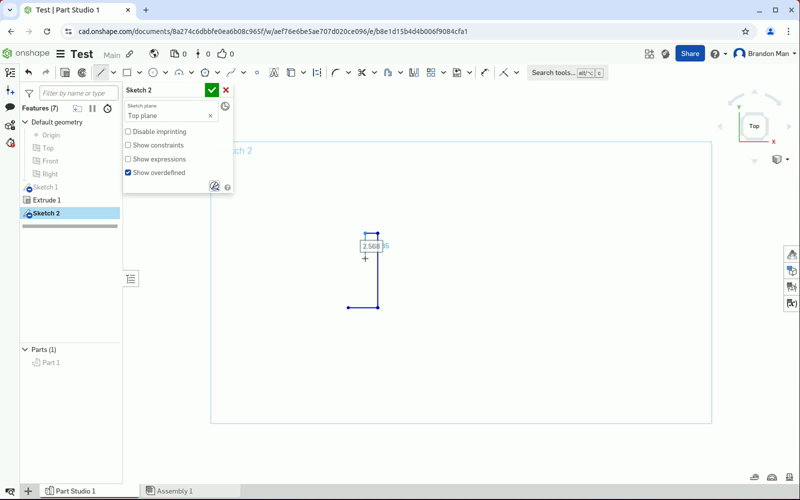
key_up(shift)
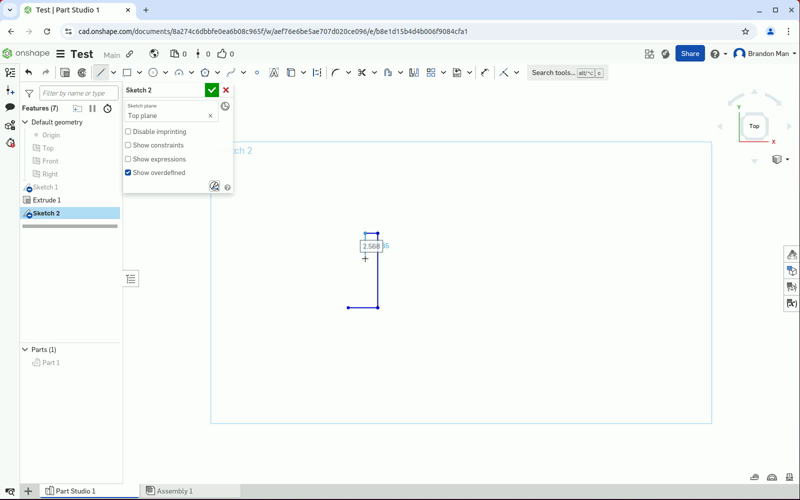
key(esc)
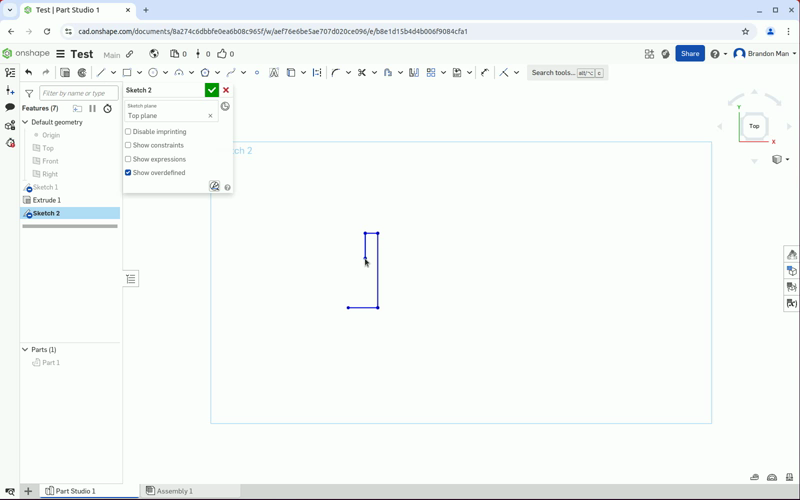
key(a)
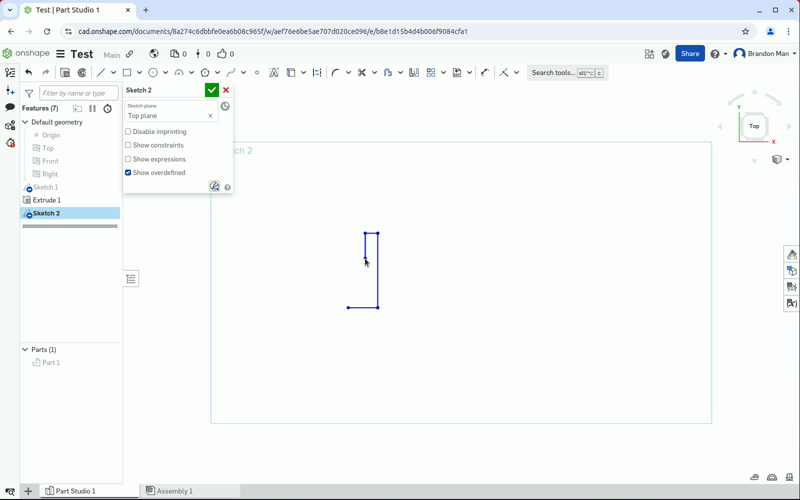
mouse_move(365, 258)
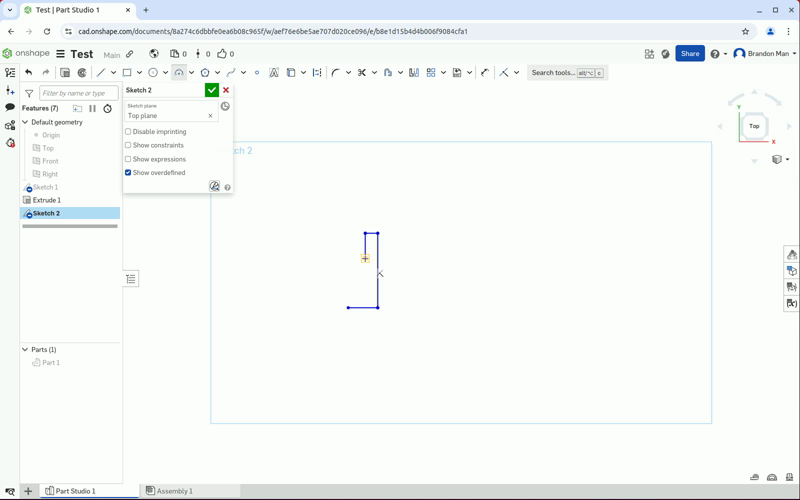
click(365, 258)
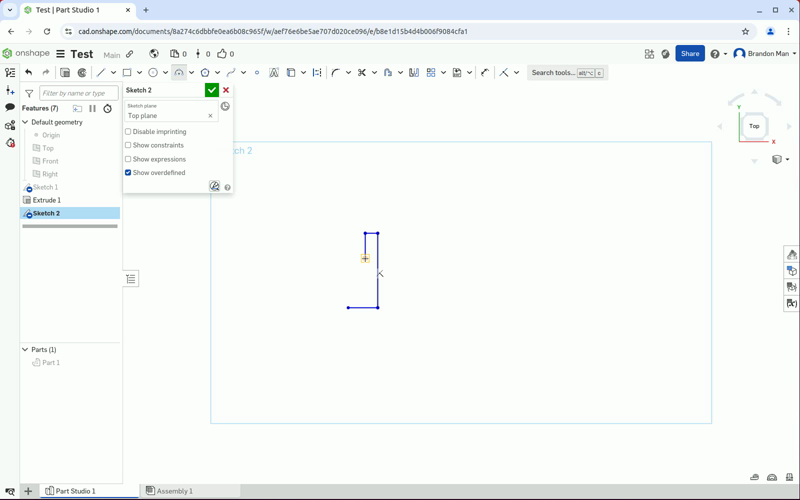
key_down(shift)
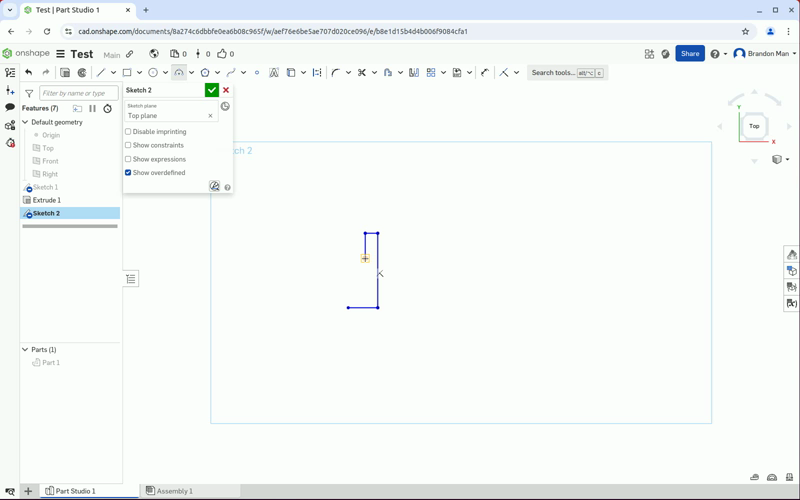
mouse_move(360, 258)
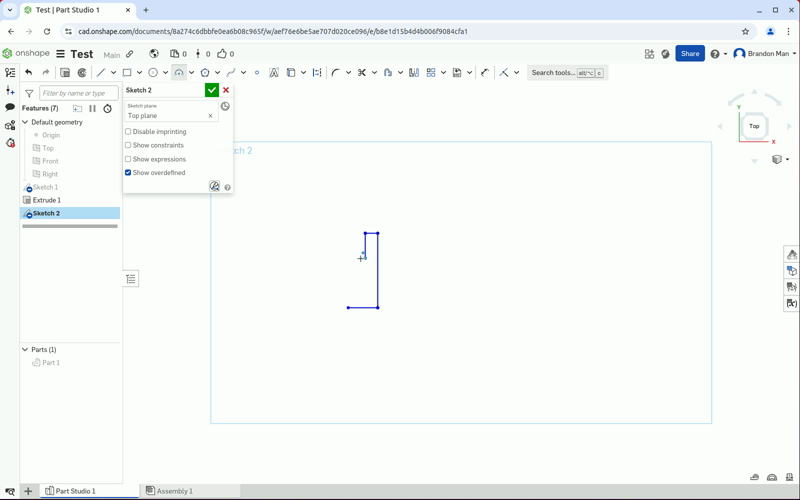
scroll(6)
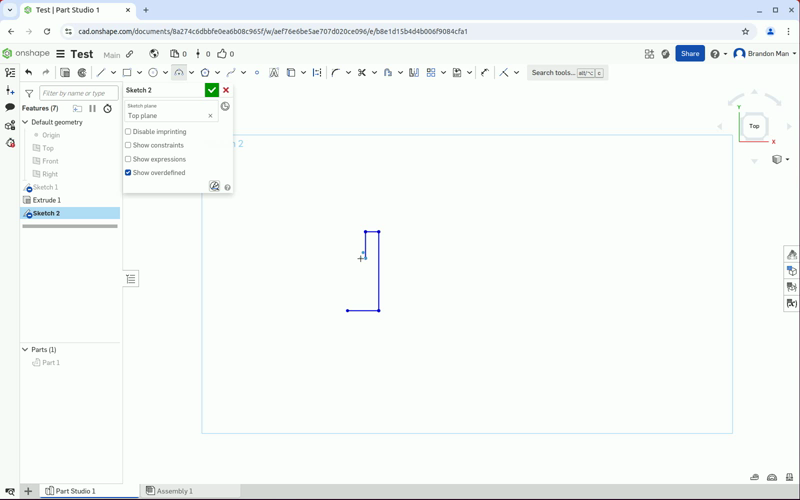
scroll(6)
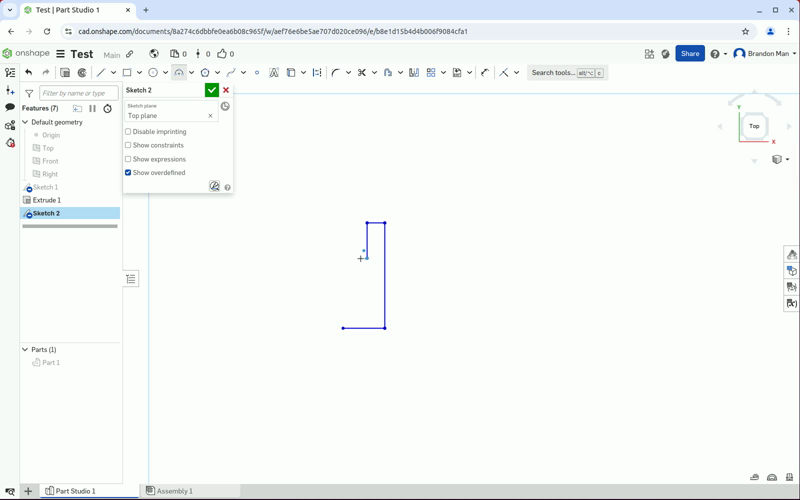
scroll(6)
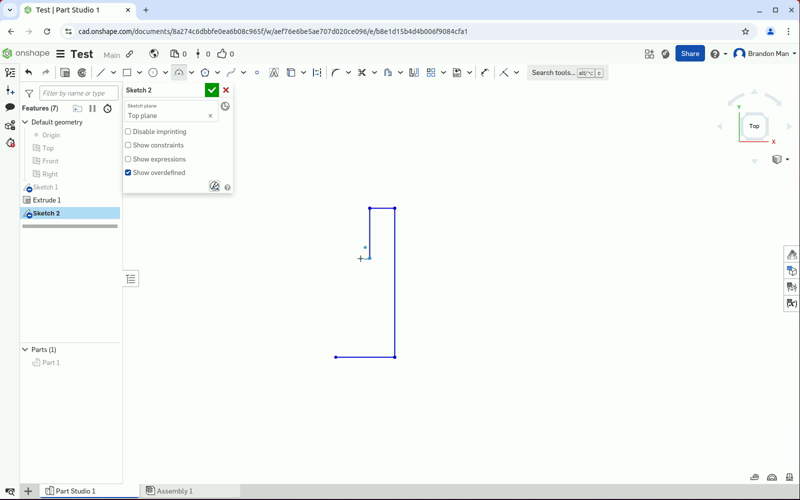
scroll(6)
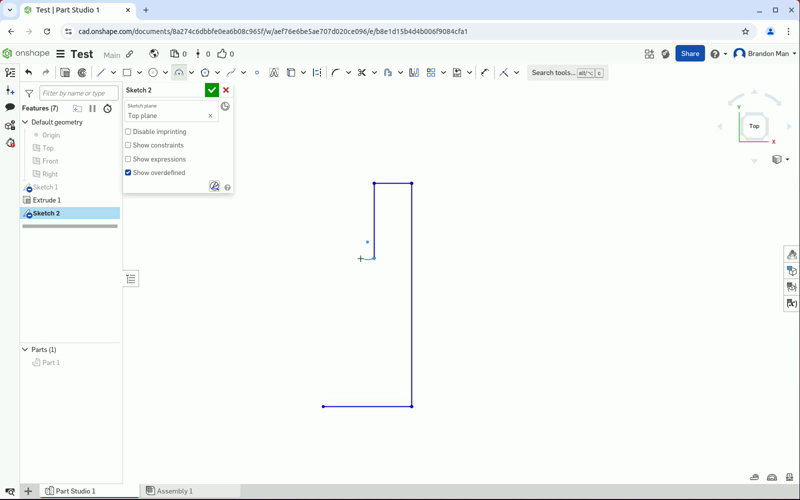
scroll(6)
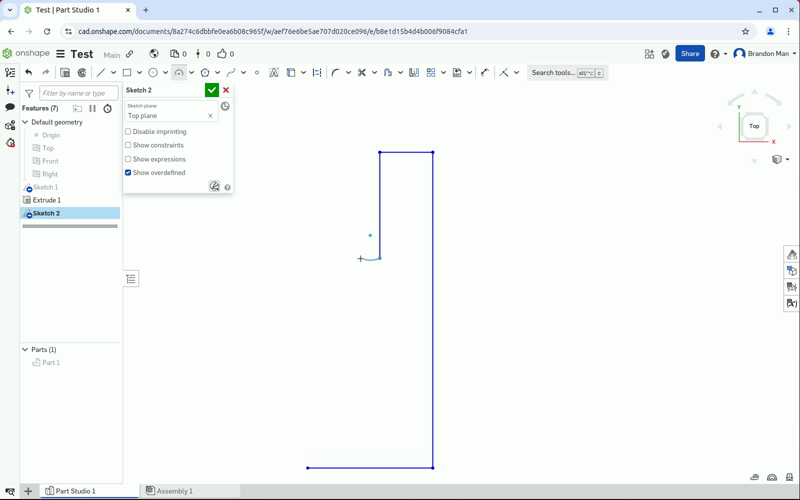
scroll(6)
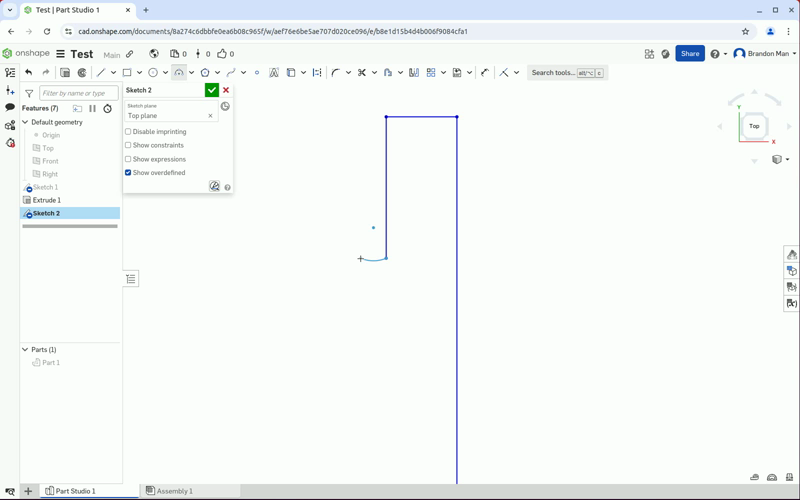
scroll(6)
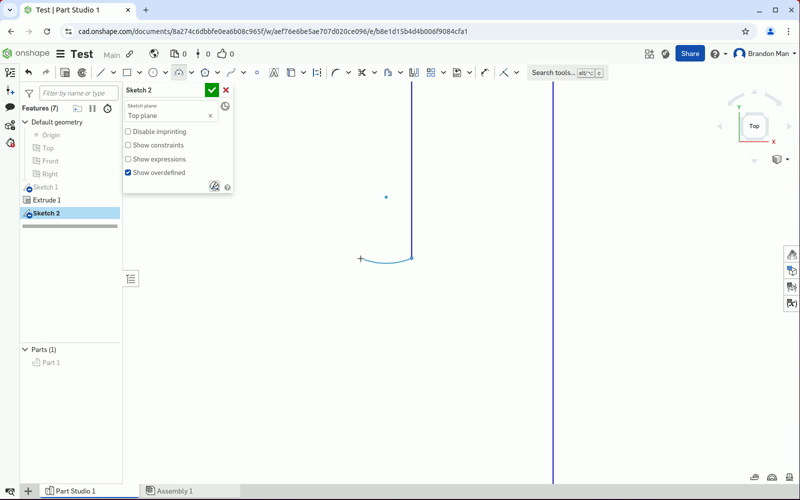
click(360, 258)
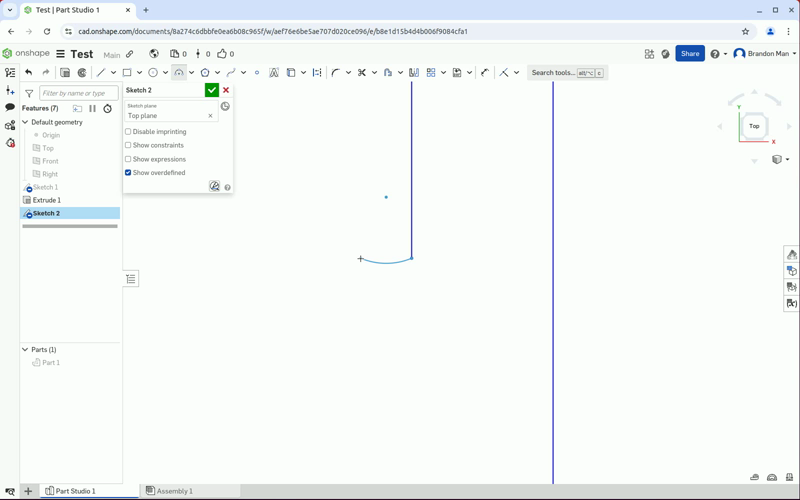
scroll(-6)
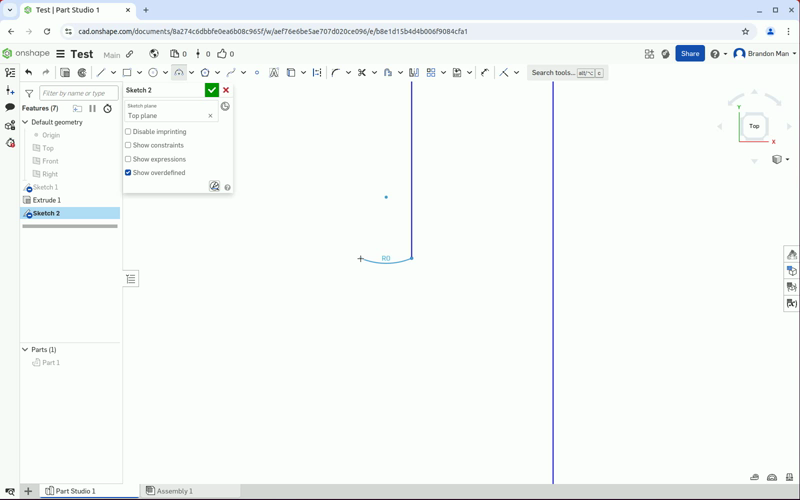
scroll(-6)
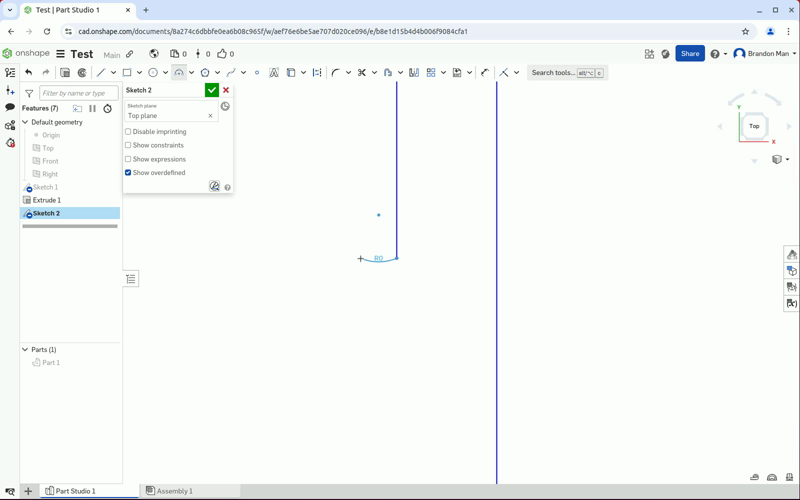
scroll(-6)
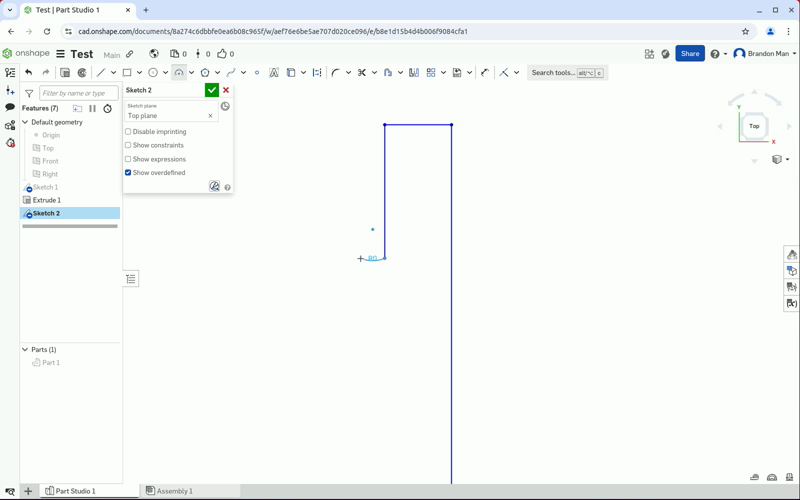
scroll(-6)
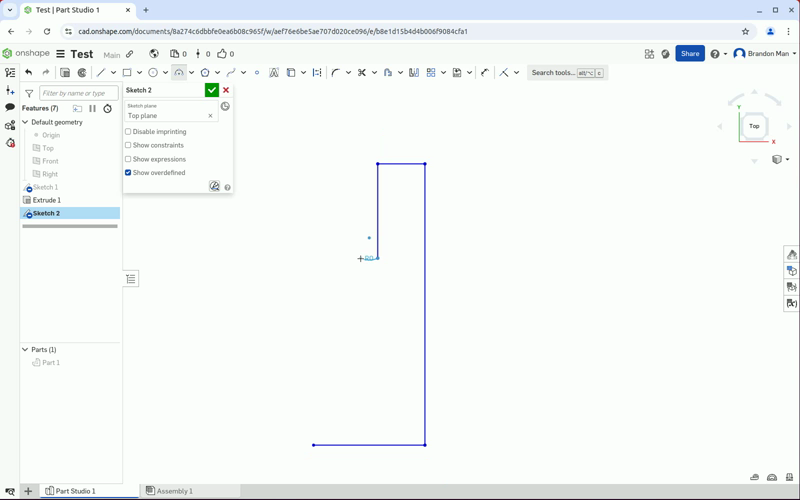
scroll(-6)
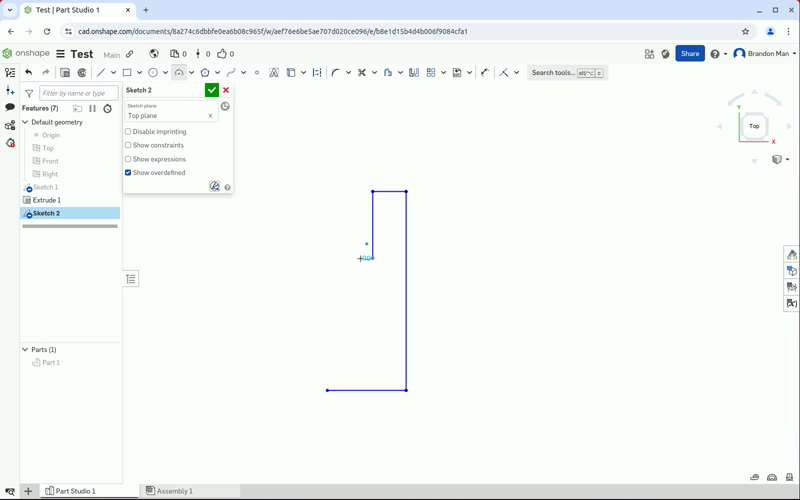
scroll(-6)
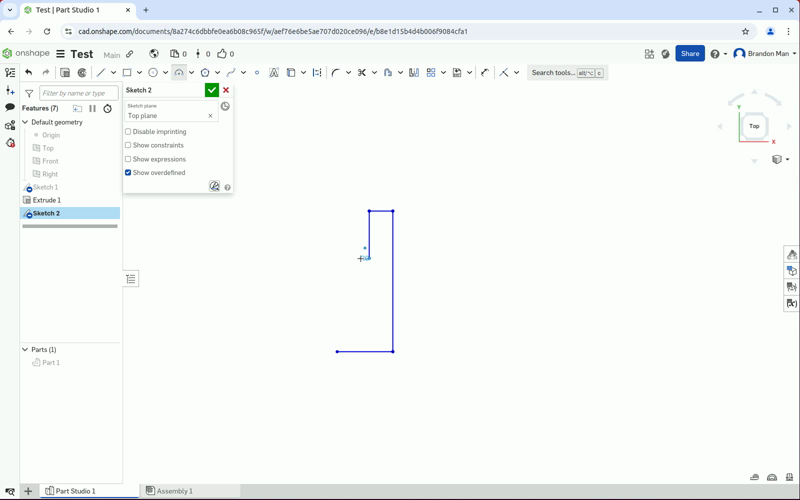
scroll(-6)
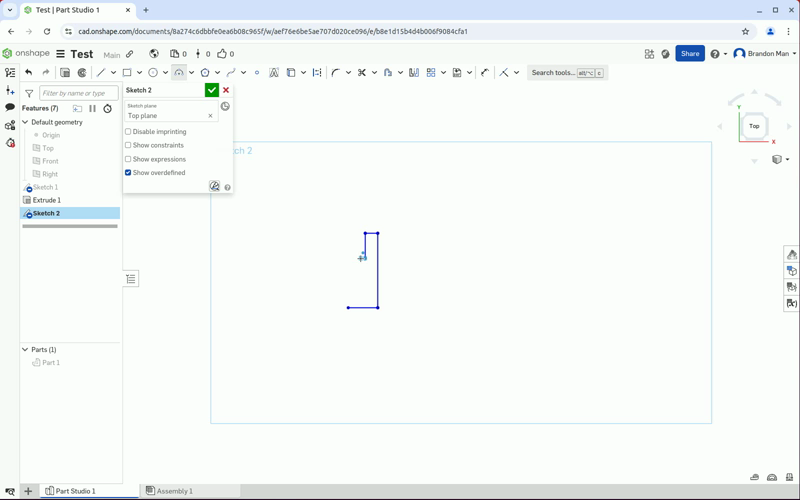
mouse_move(362, 260)
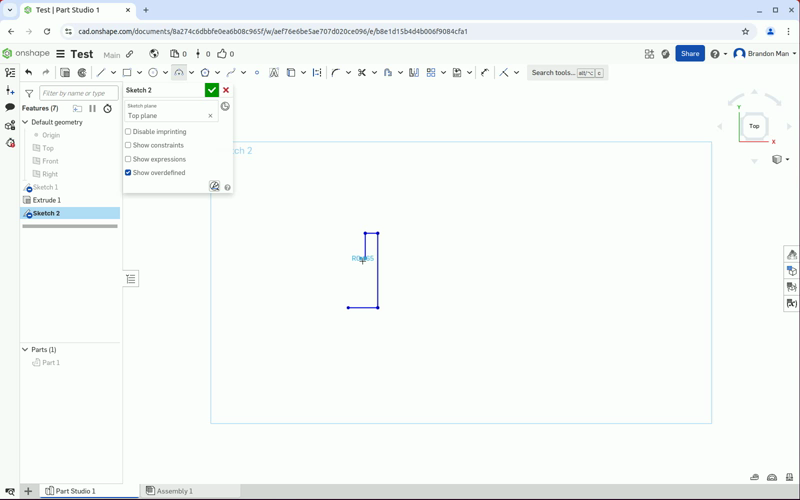
scroll(6)
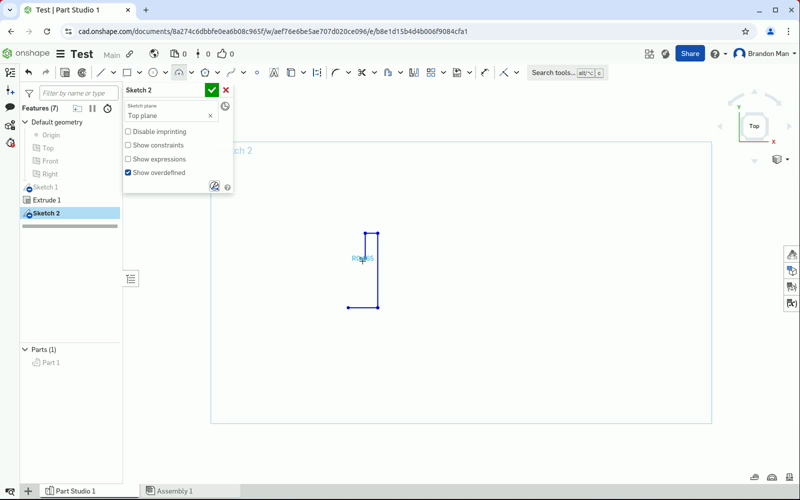
scroll(6)
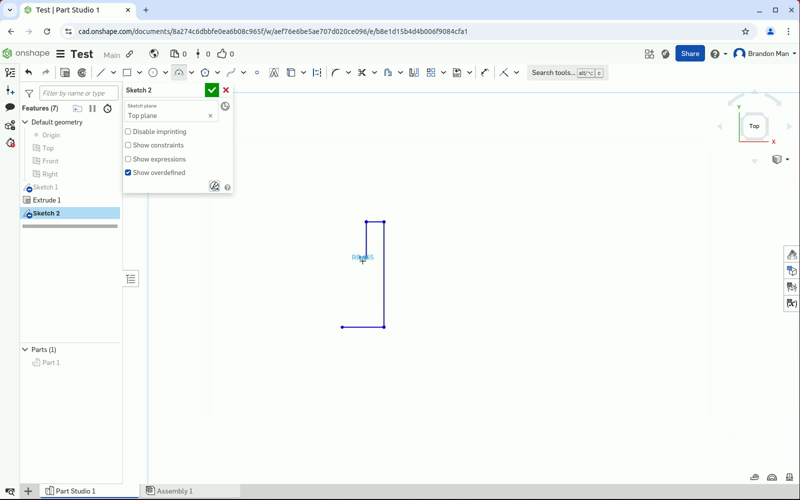
scroll(6)
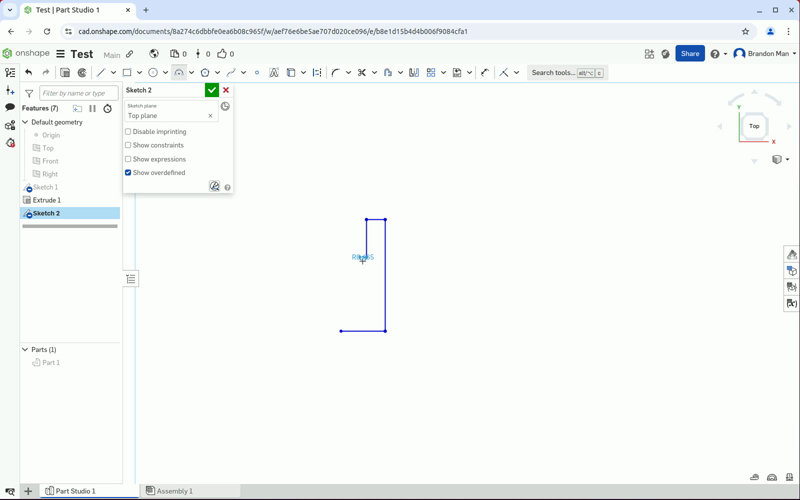
scroll(6)
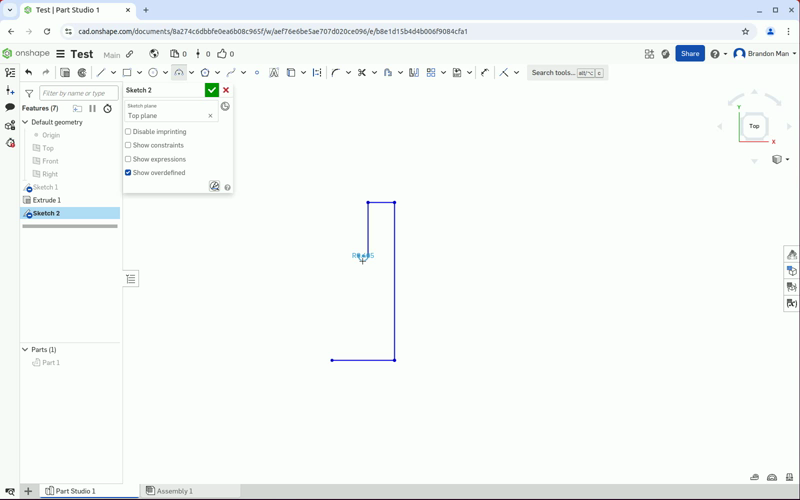
scroll(6)
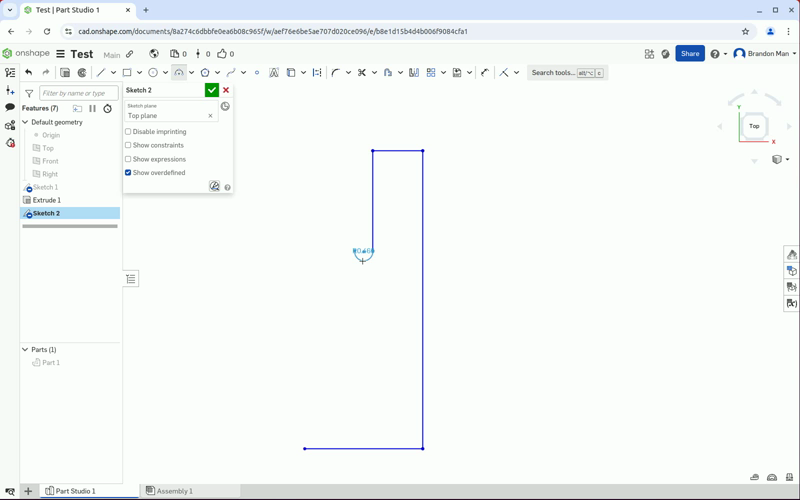
scroll(6)
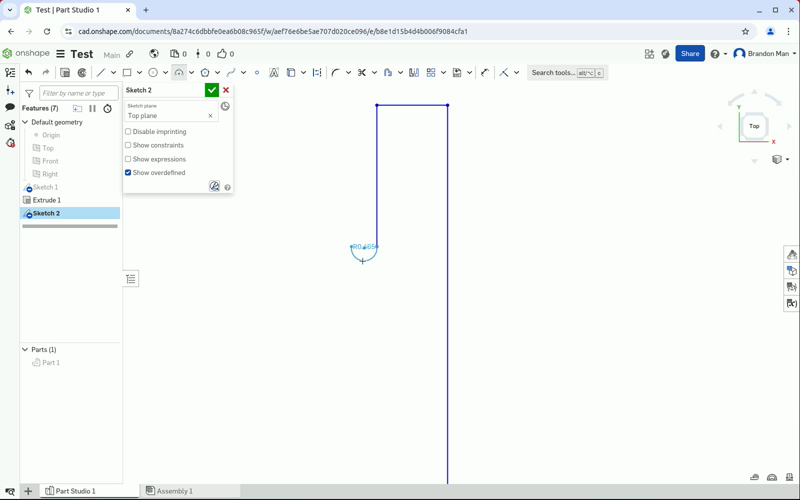
scroll(6)
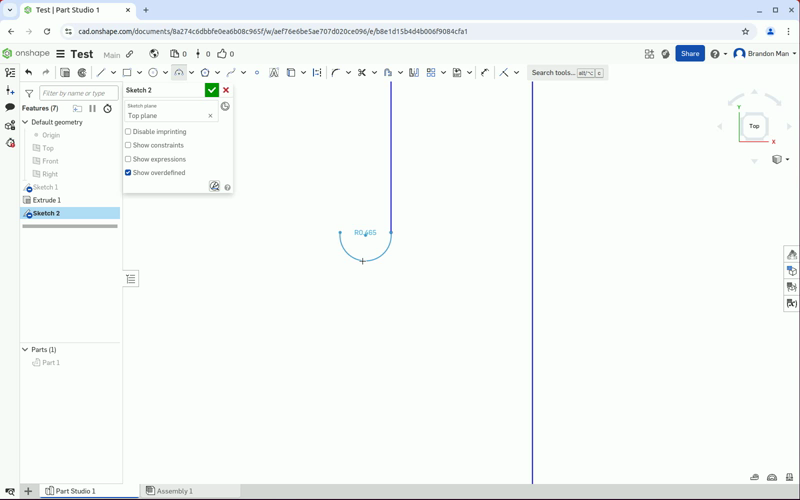
click(362, 260)
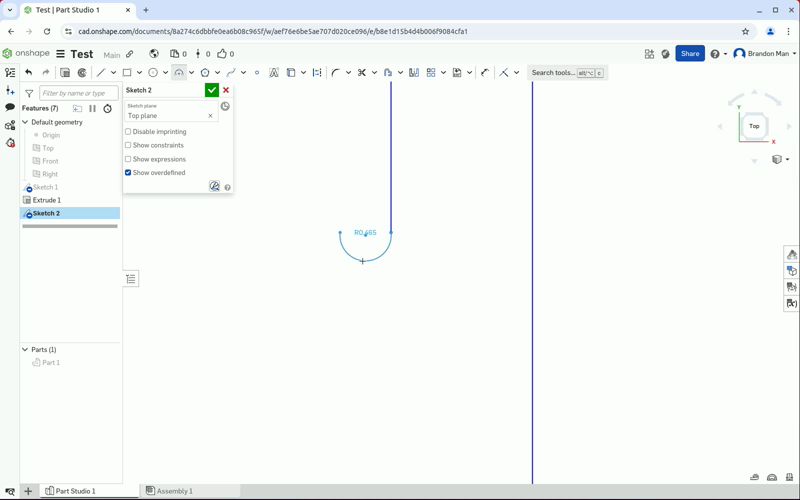
scroll(-6)
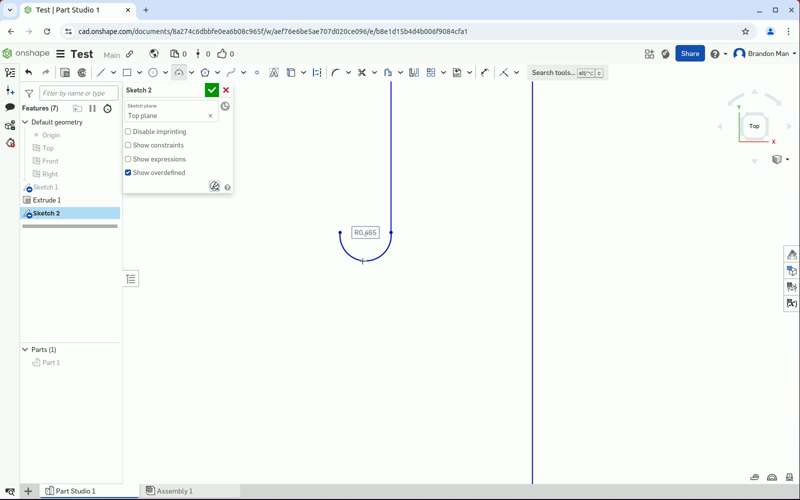
scroll(-6)
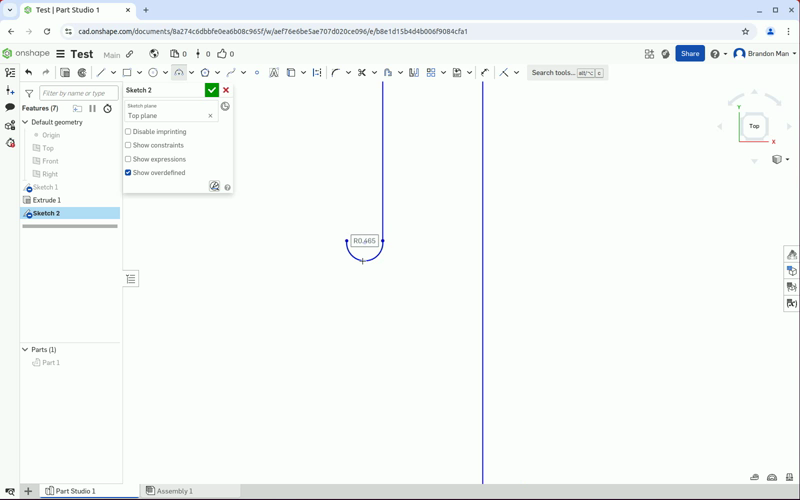
scroll(-6)
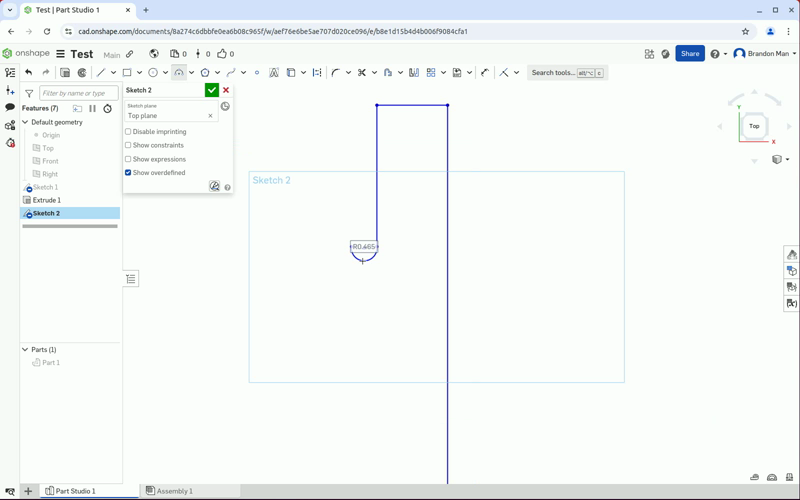
scroll(-6)
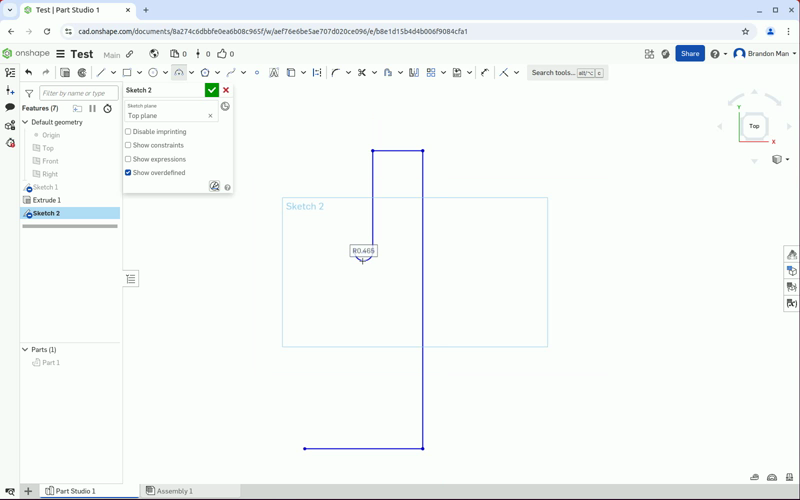
scroll(-6)
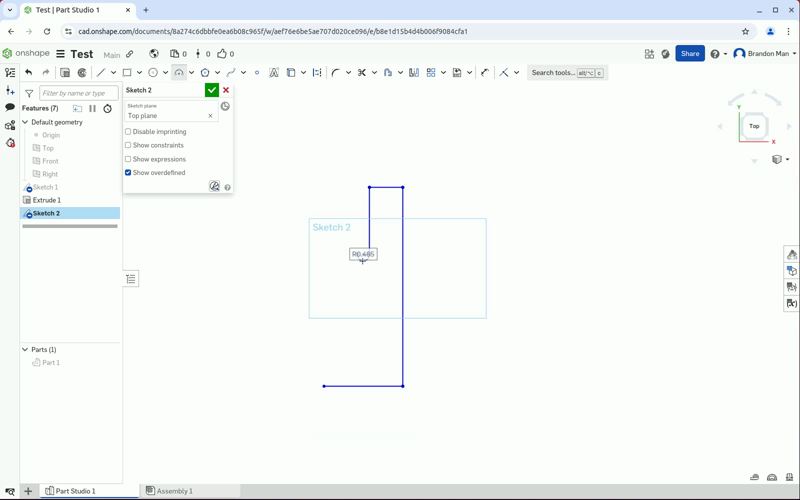
scroll(-6)
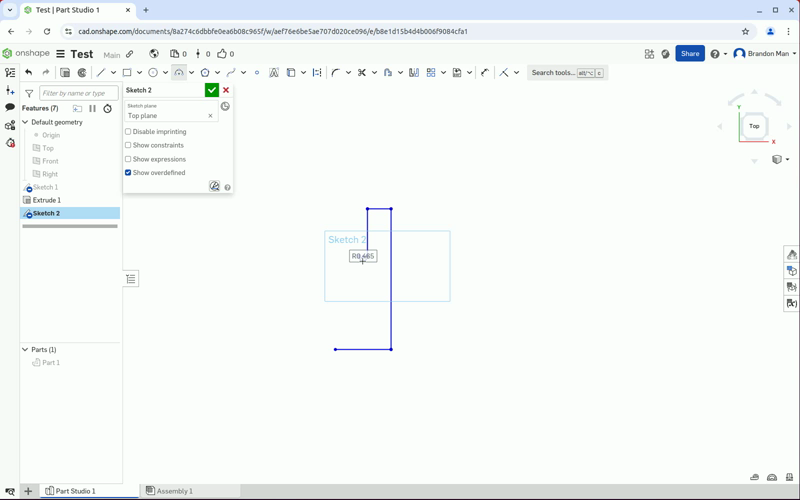
scroll(-6)
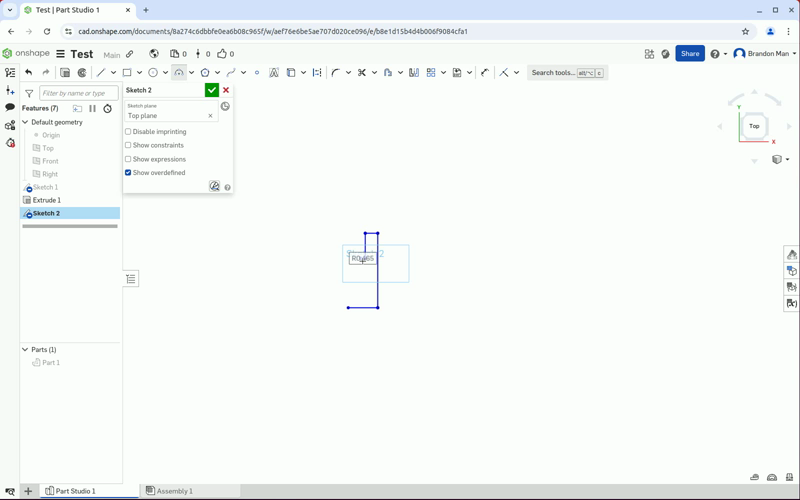
key_up(shift)
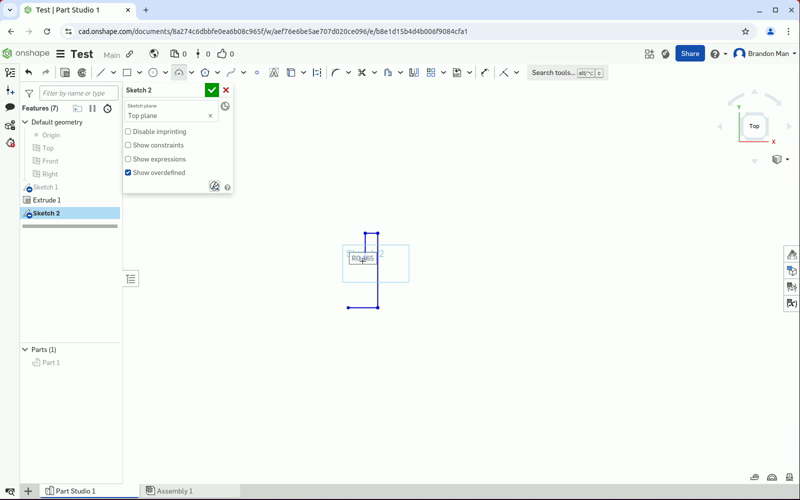
key(esc)
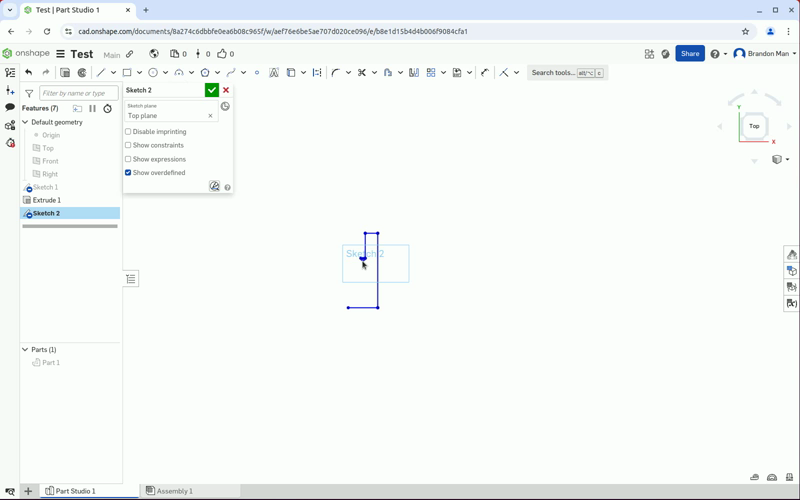
key(l)
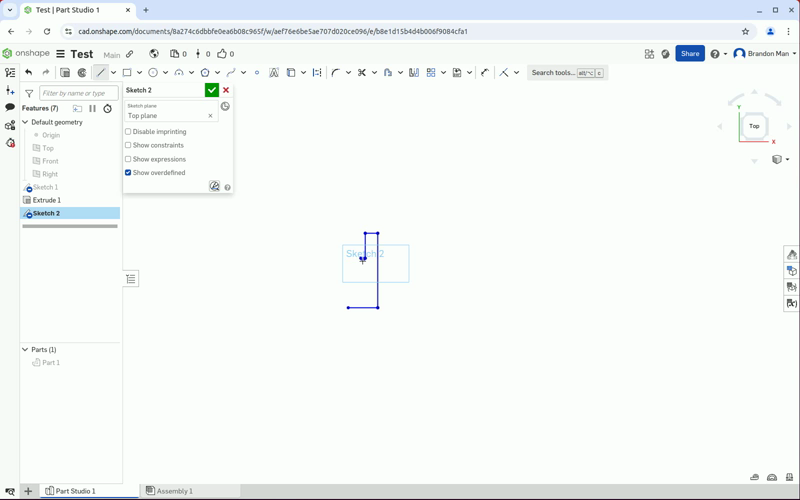
mouse_move(360, 258)
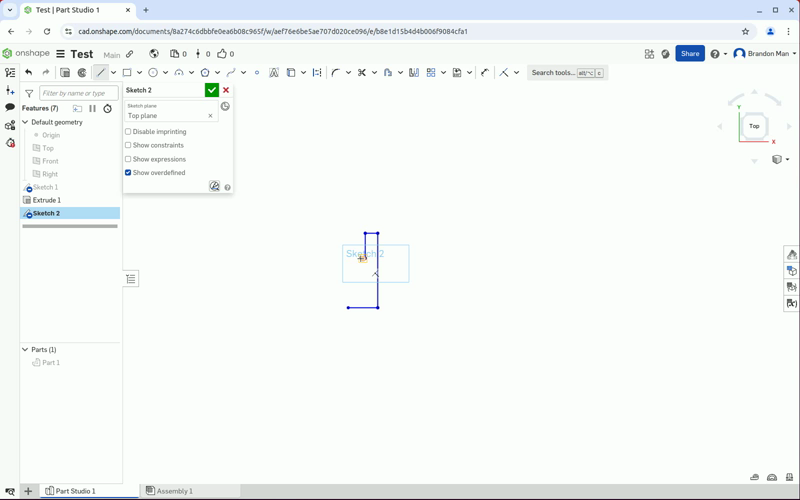
scroll(6)
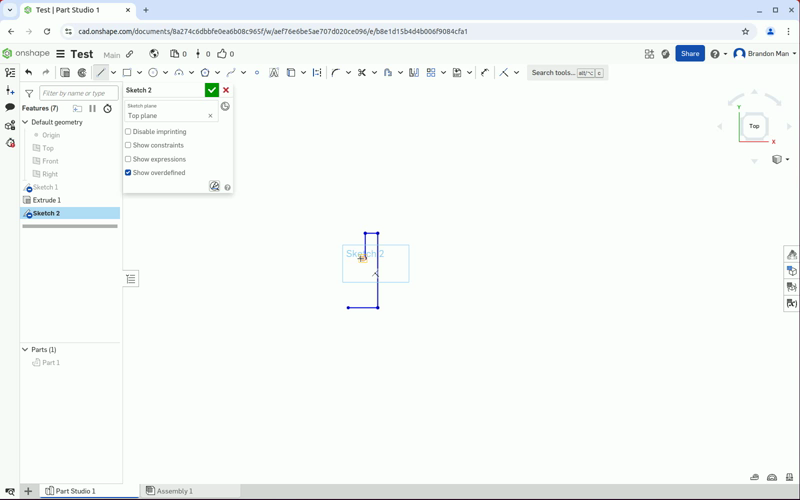
scroll(6)
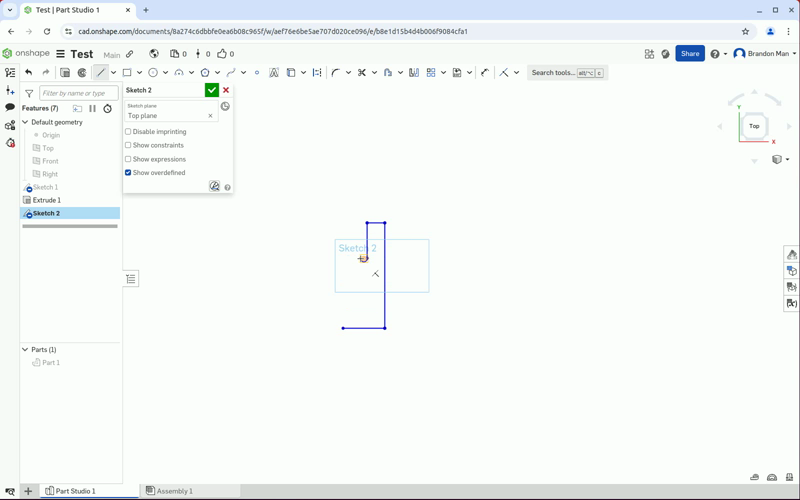
scroll(6)
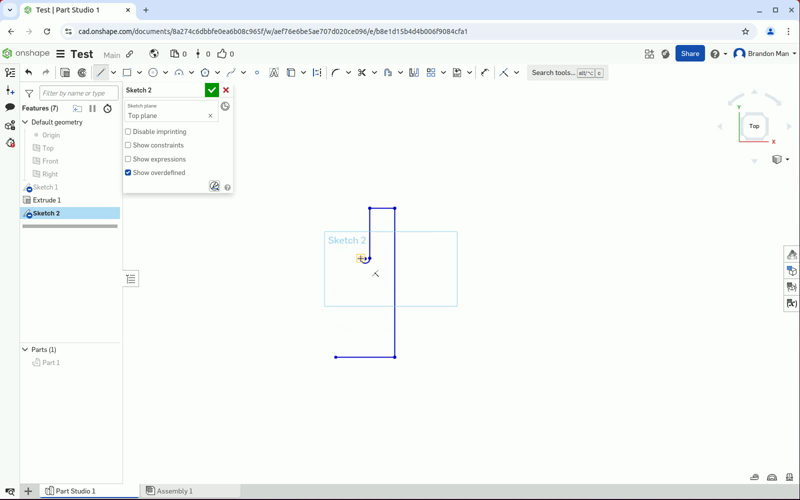
scroll(6)
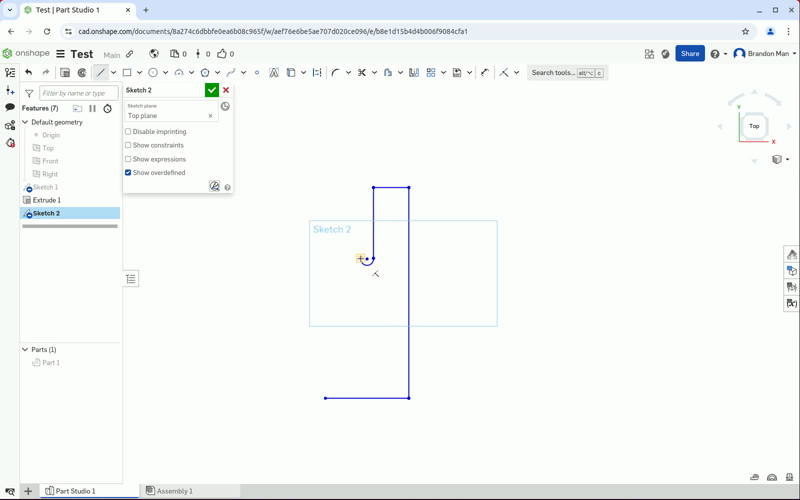
scroll(6)
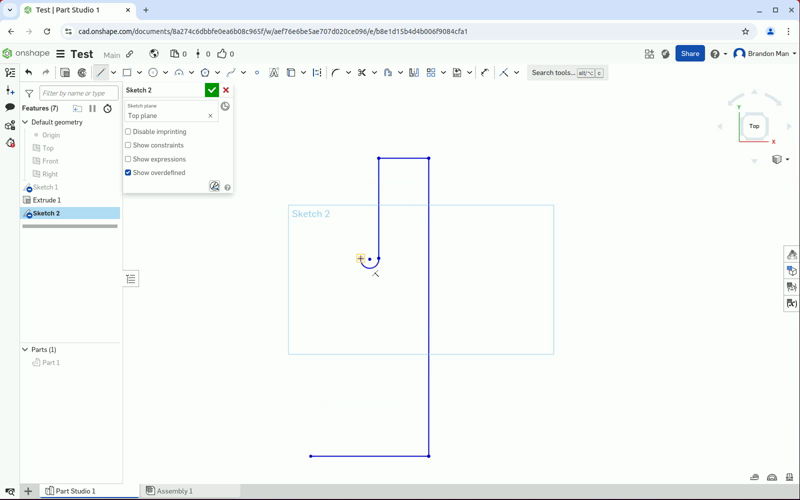
scroll(6)
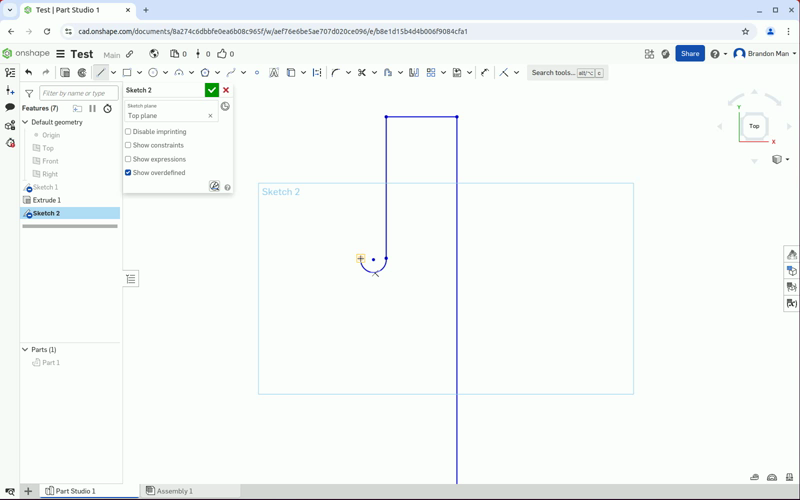
scroll(6)
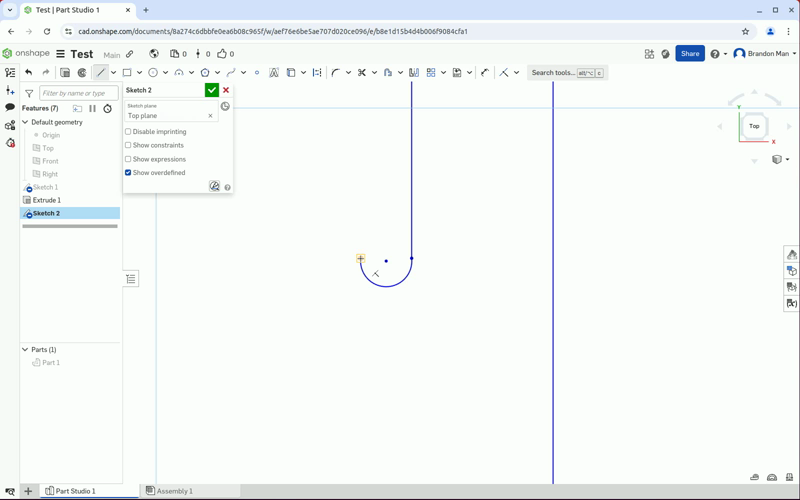
click(360, 258)
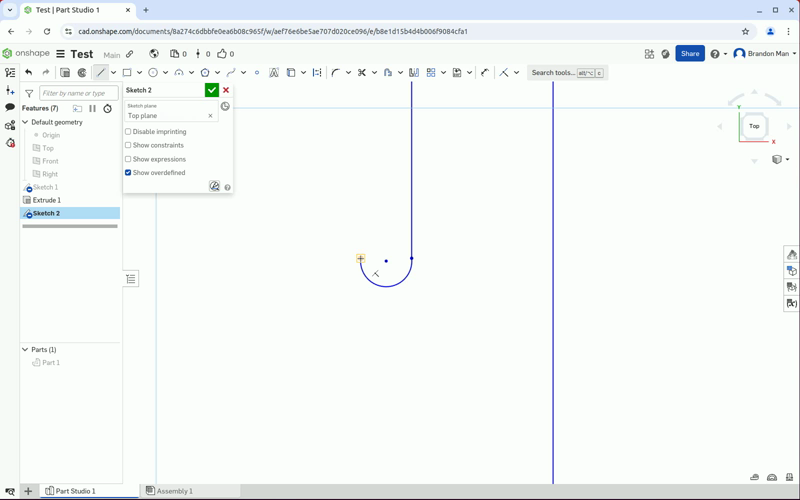
scroll(-6)
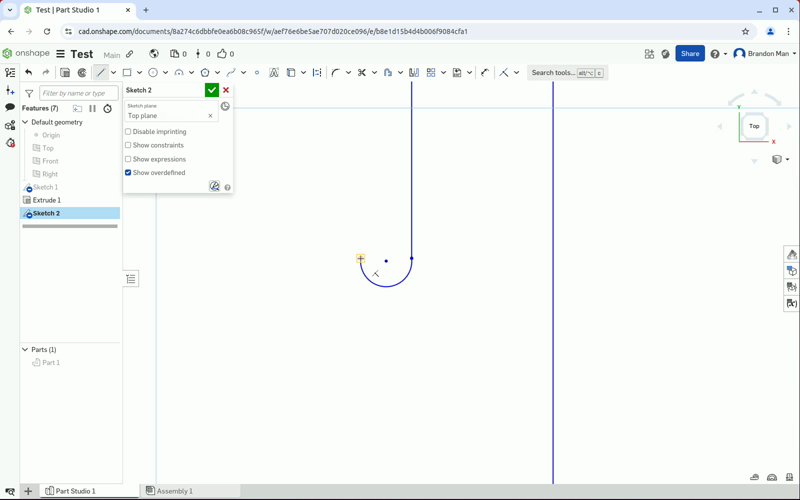
scroll(-6)
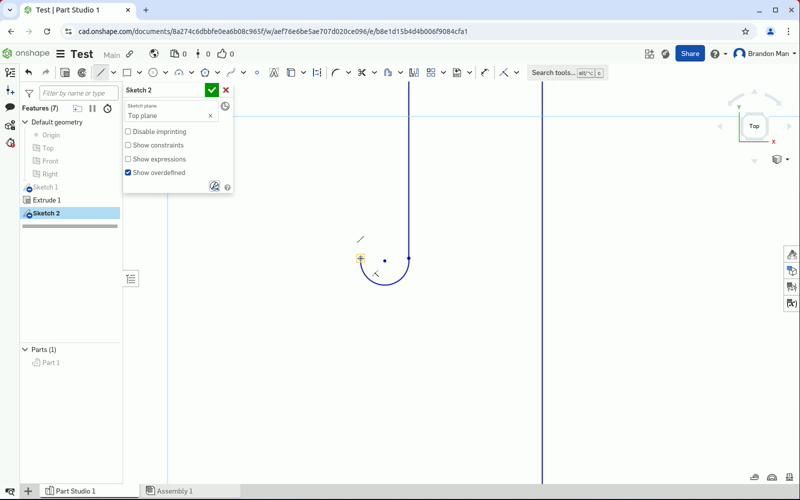
scroll(-6)
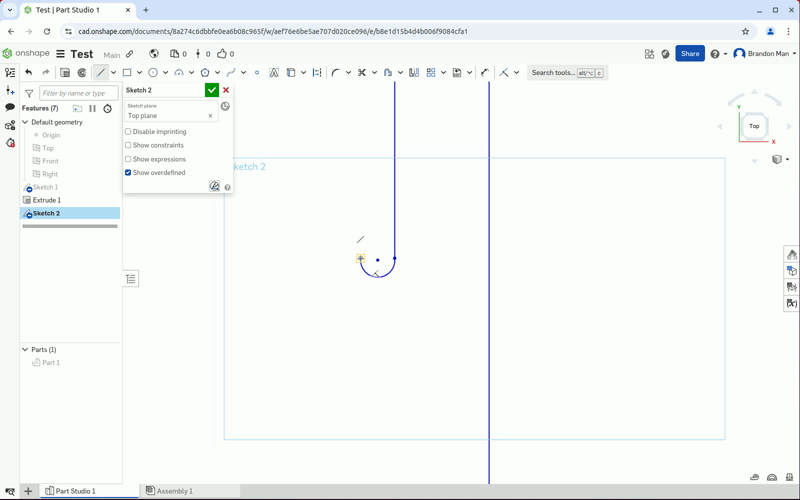
scroll(-6)
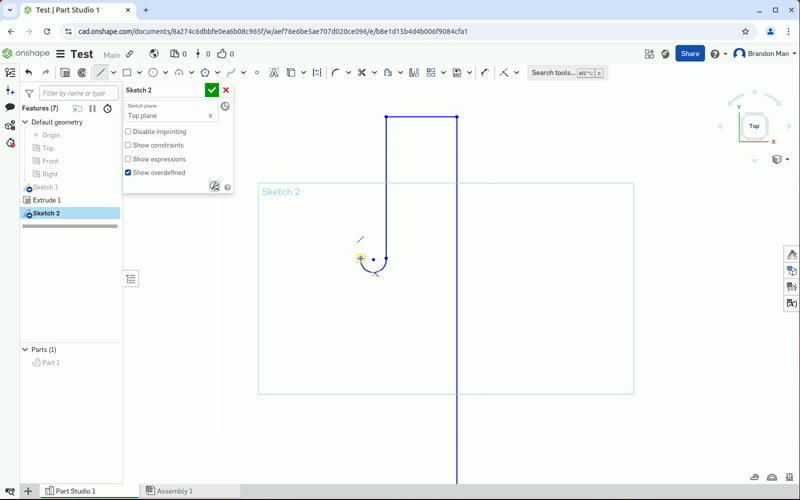
scroll(-6)
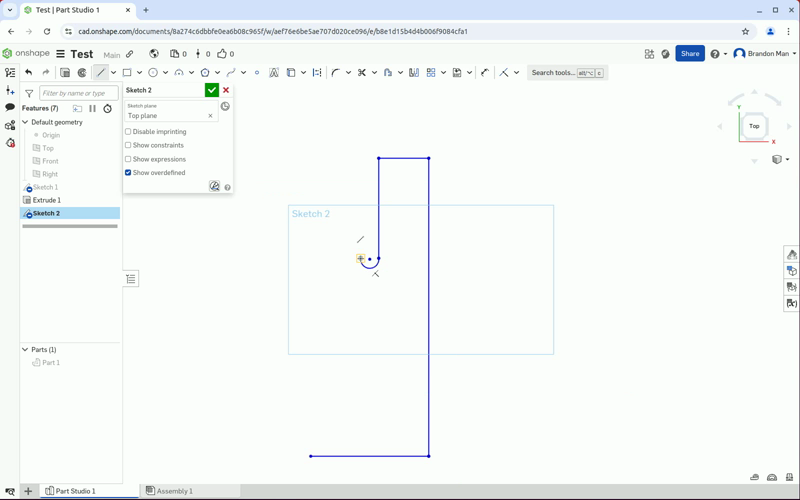
scroll(-6)
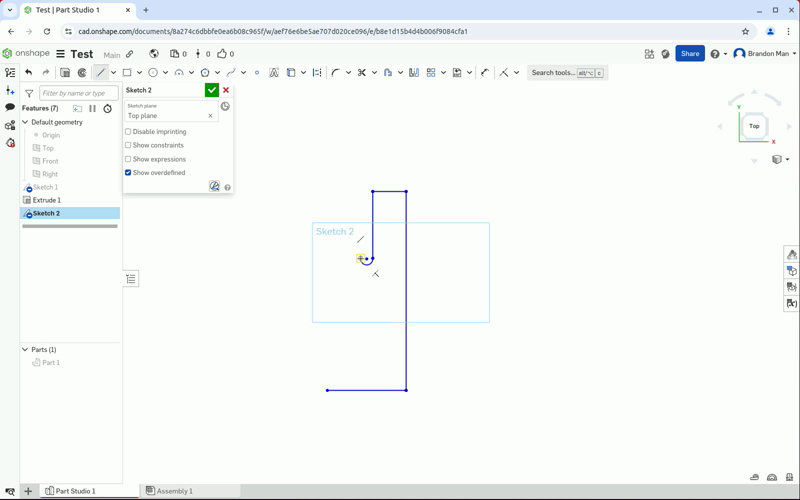
scroll(-6)
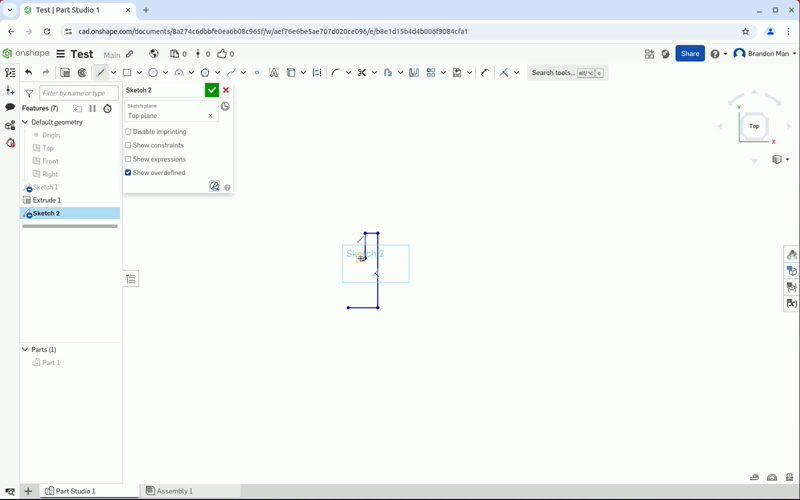
key_down(shift)
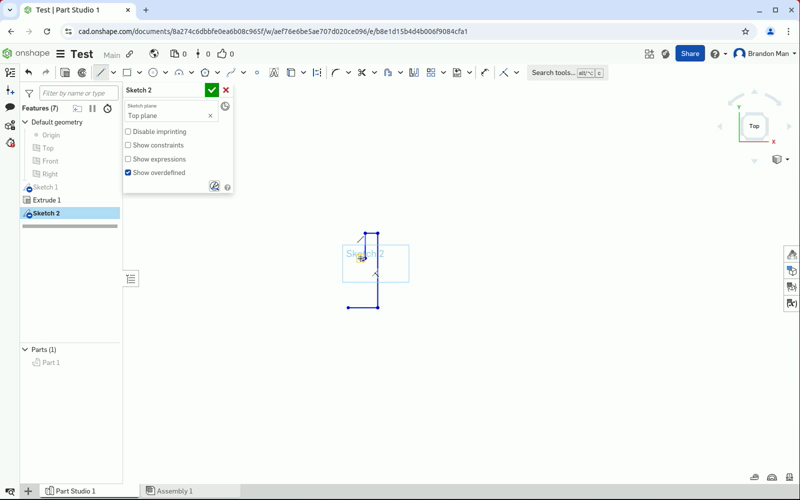
mouse_move(390, 258)
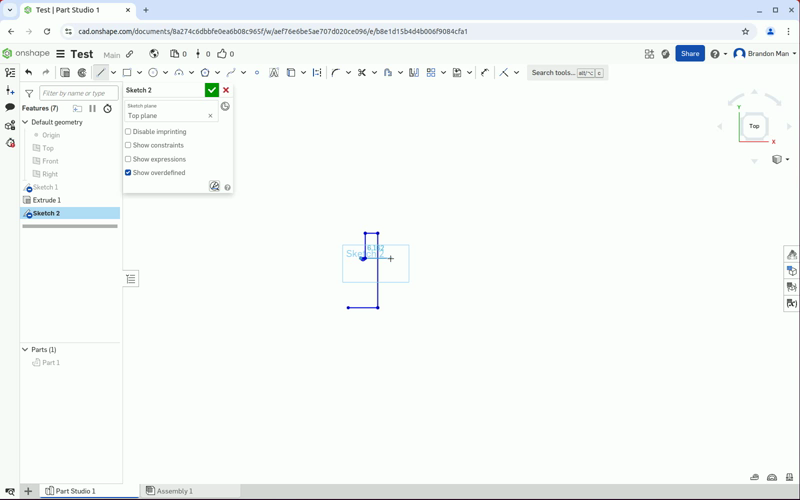
mouse_move(360, 233)
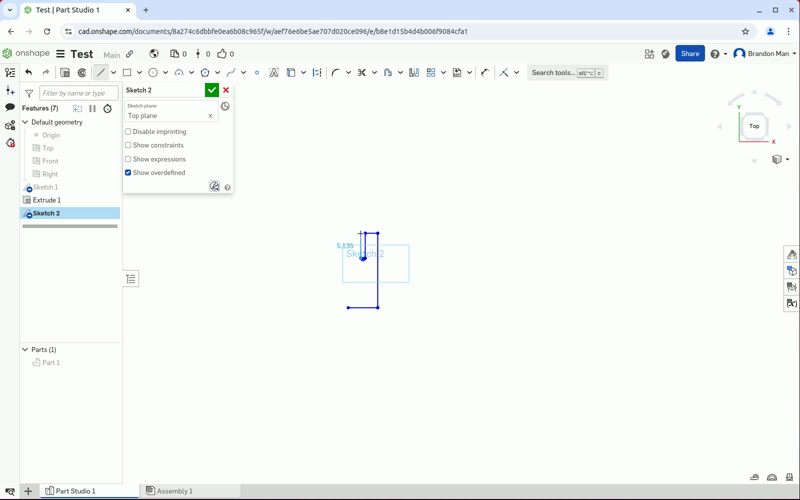
click(360, 233)
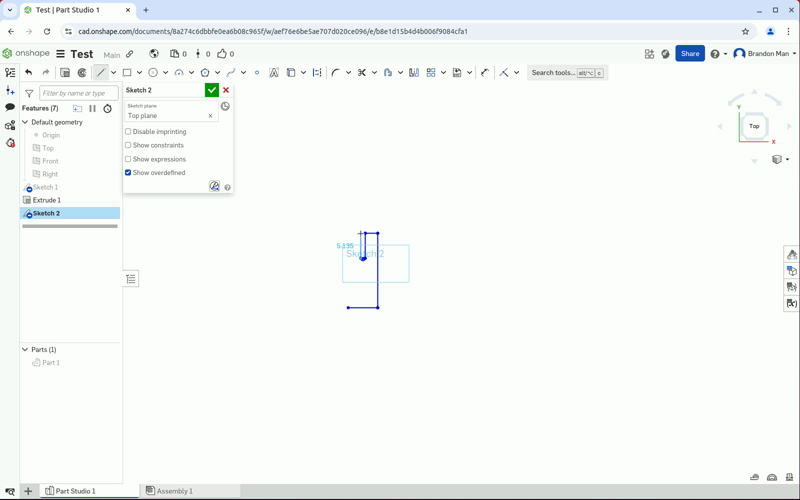
key_up(shift)
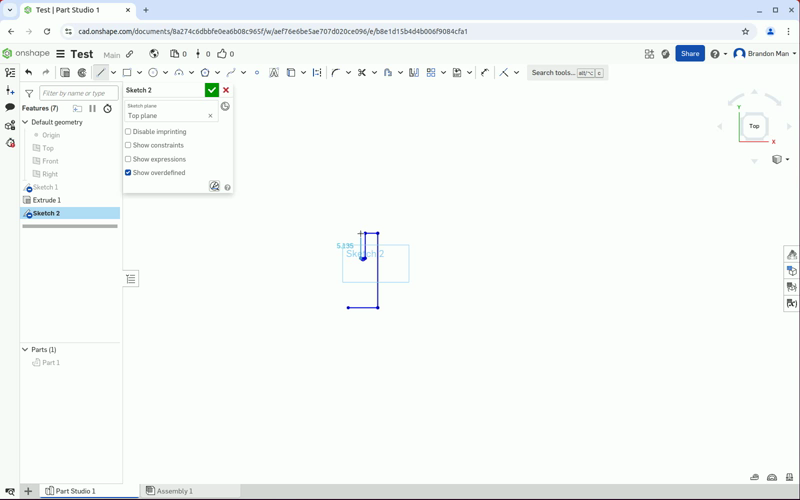
key_down(shift)
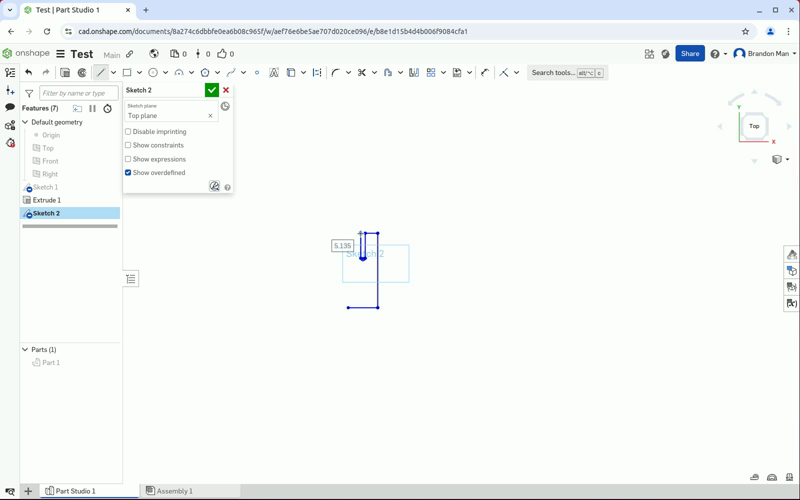
mouse_move(390, 233)
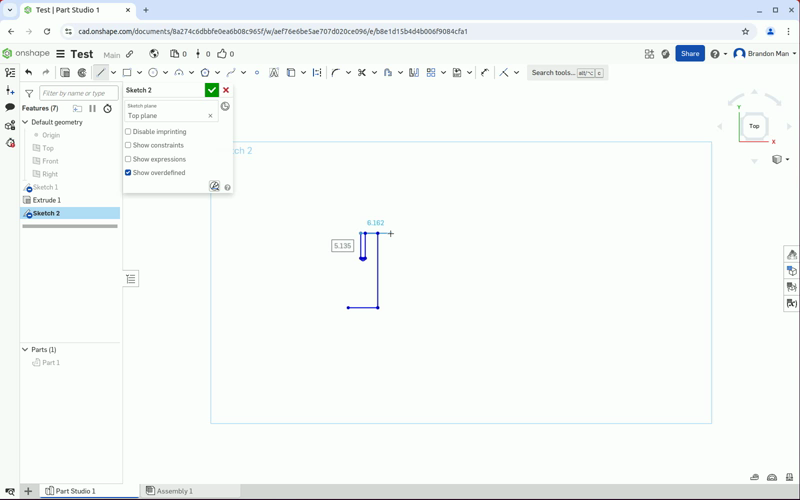
mouse_move(348, 233)
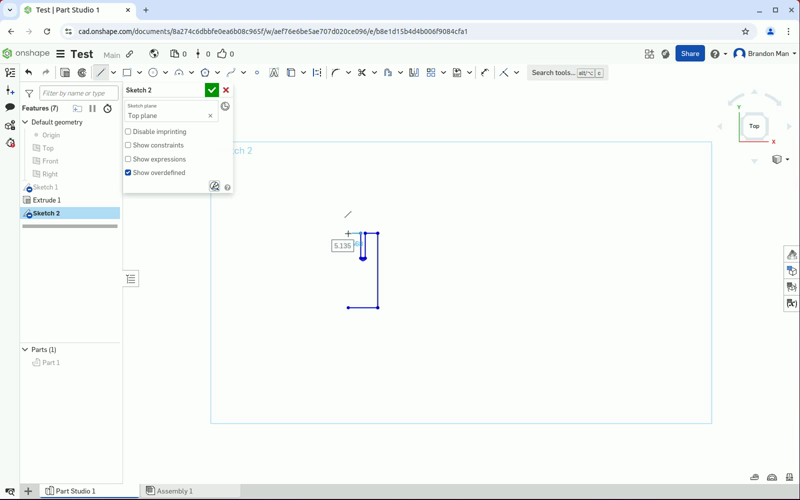
click(348, 233)
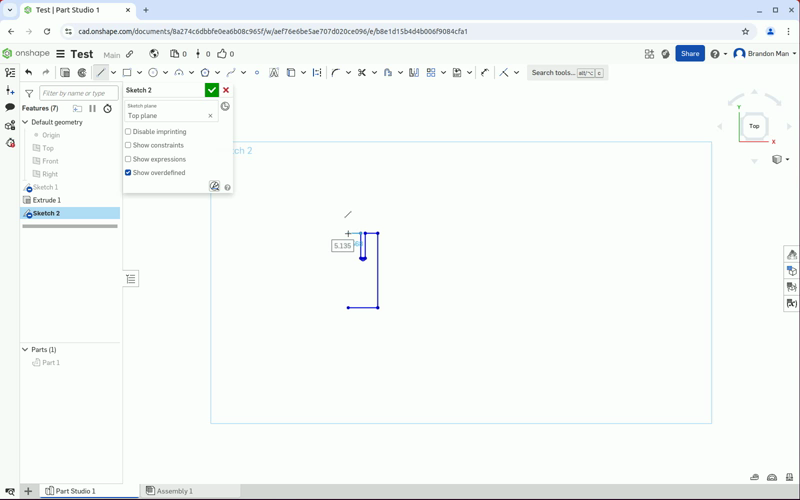
key_up(shift)
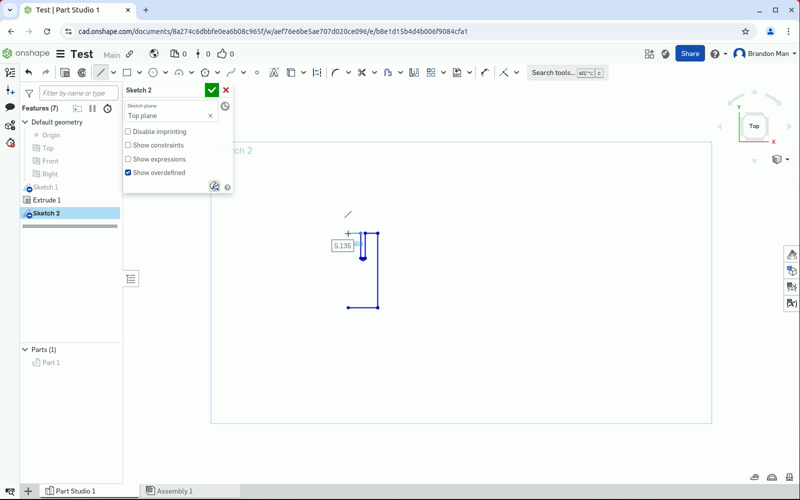
key_down(shift)
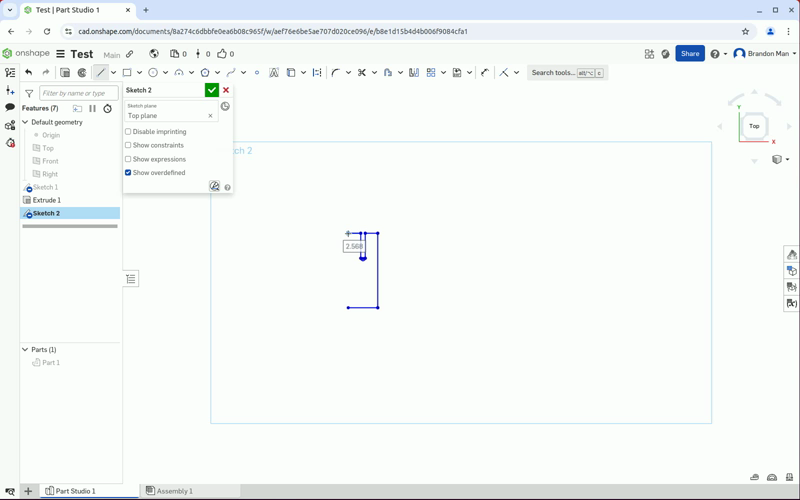
mouse_move(348, 307)
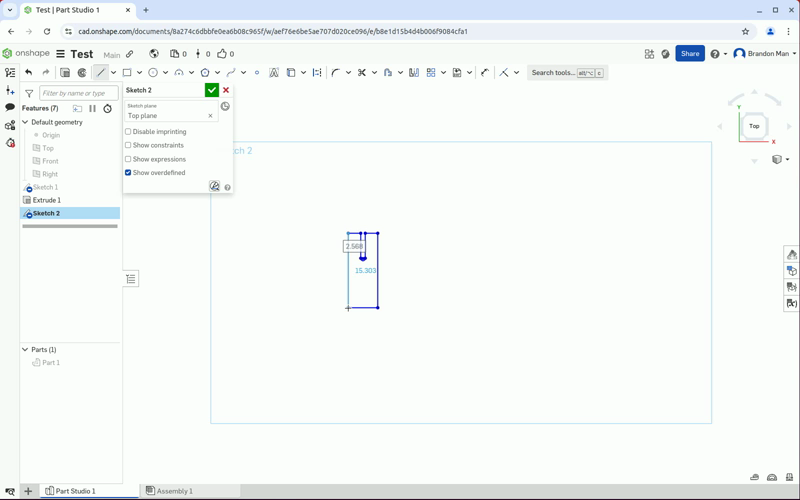
key_up(shift)
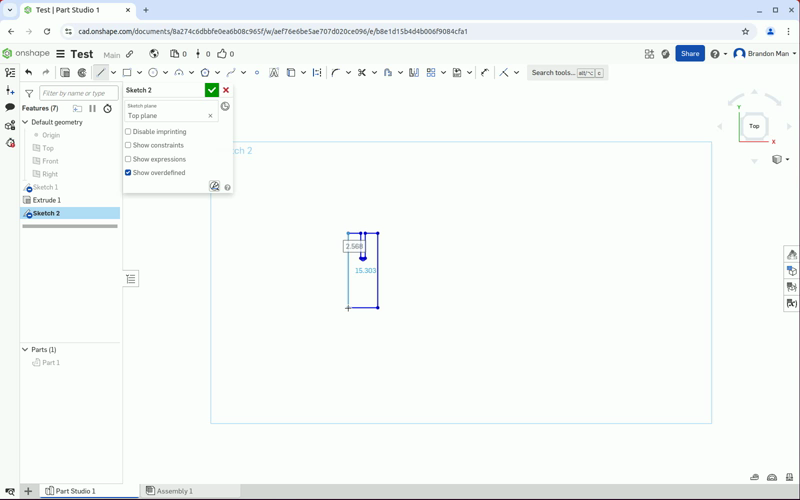
click(348, 307)
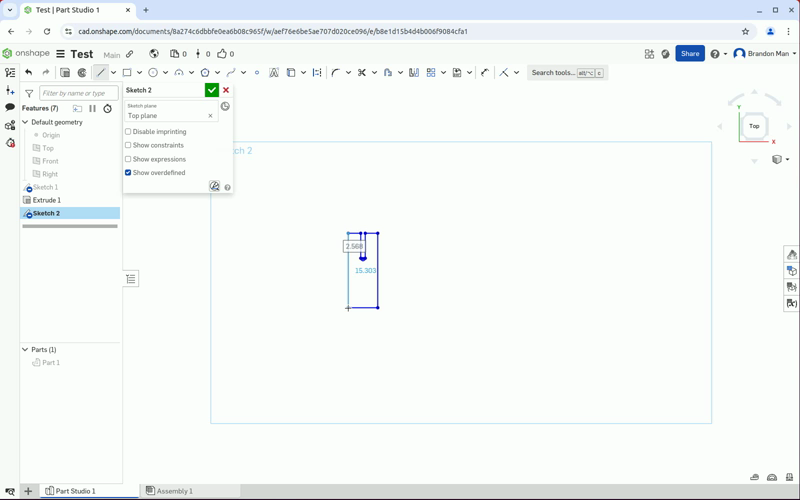
key(esc)
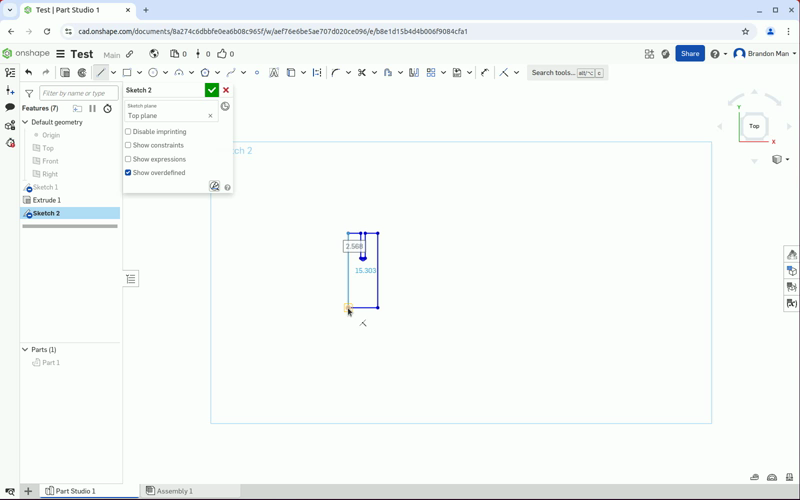
key(l)
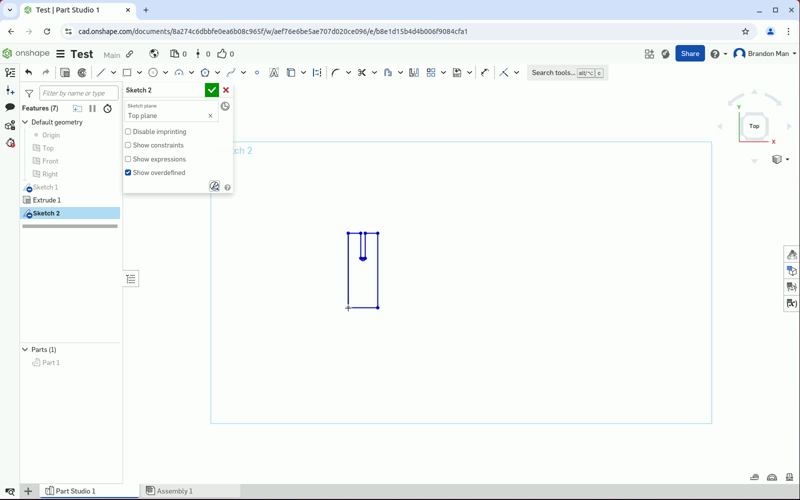
key_down(shift)
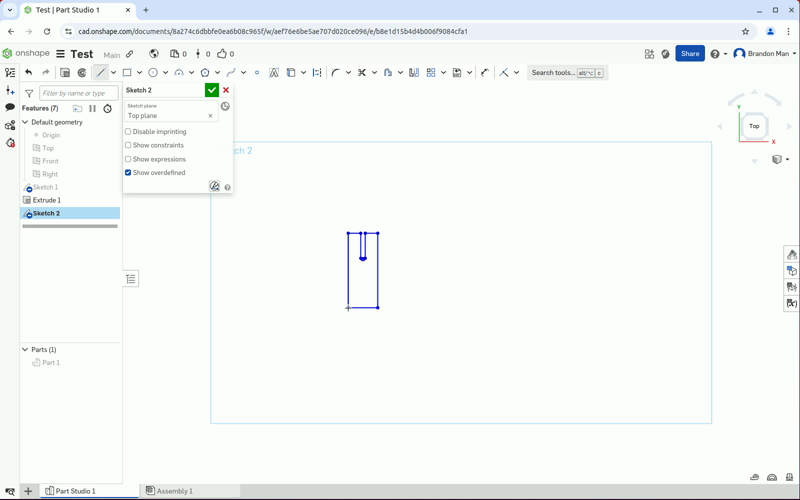
mouse_move(356, 295)
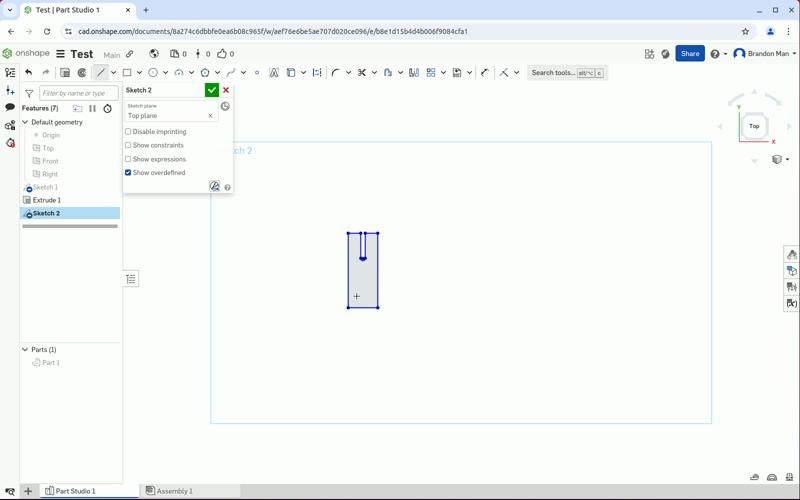
click(356, 295)
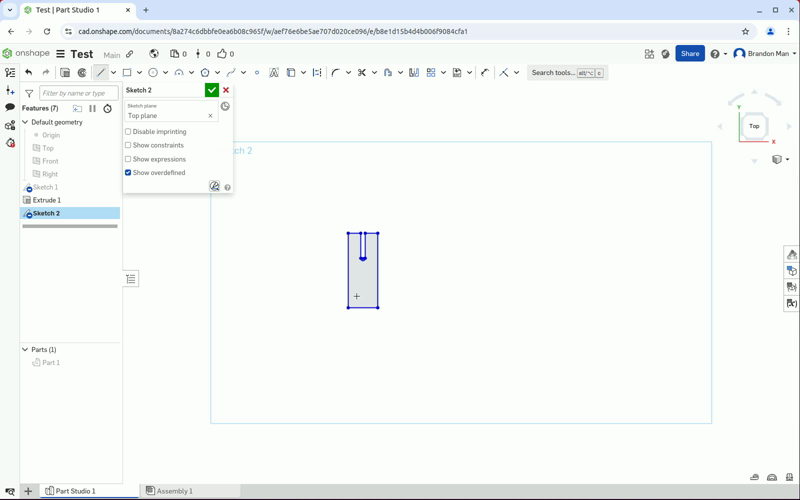
key_up(shift)
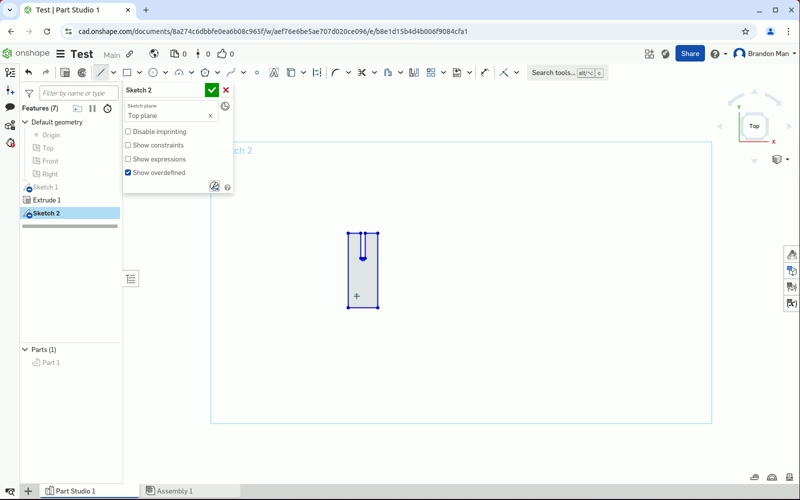
key_down(shift)
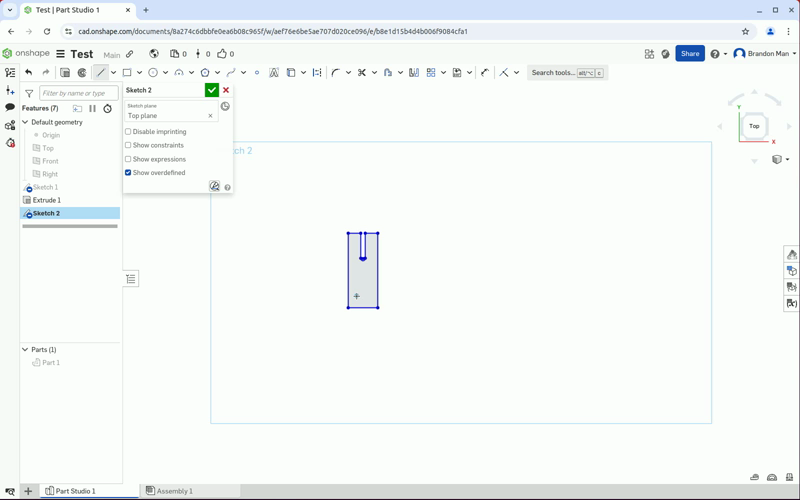
mouse_move(386, 295)
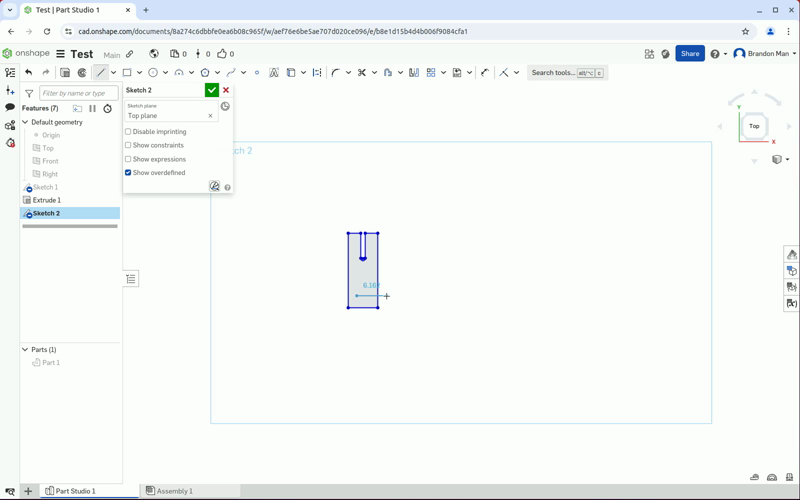
mouse_move(369, 295)
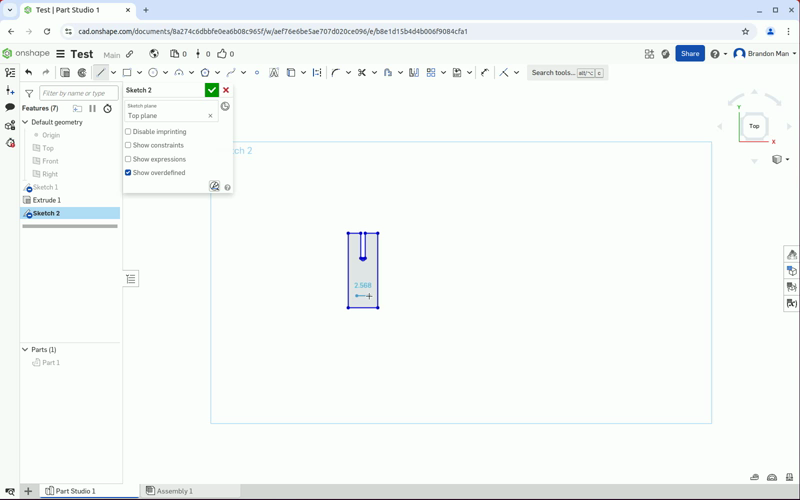
click(369, 295)
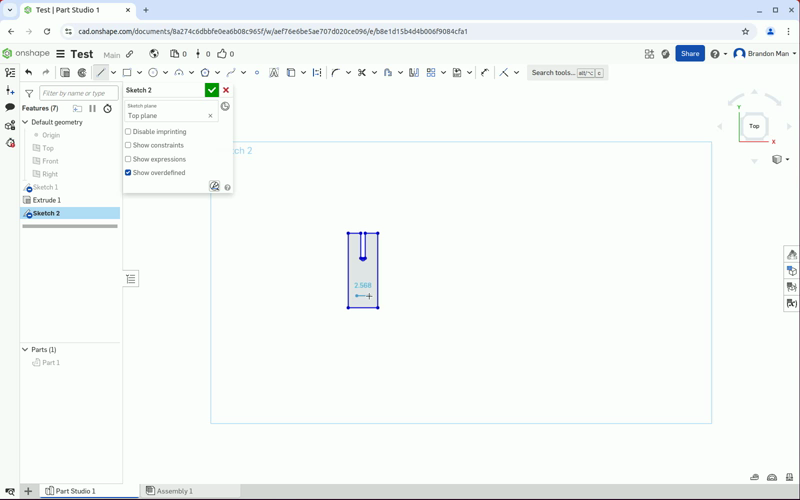
key_up(shift)
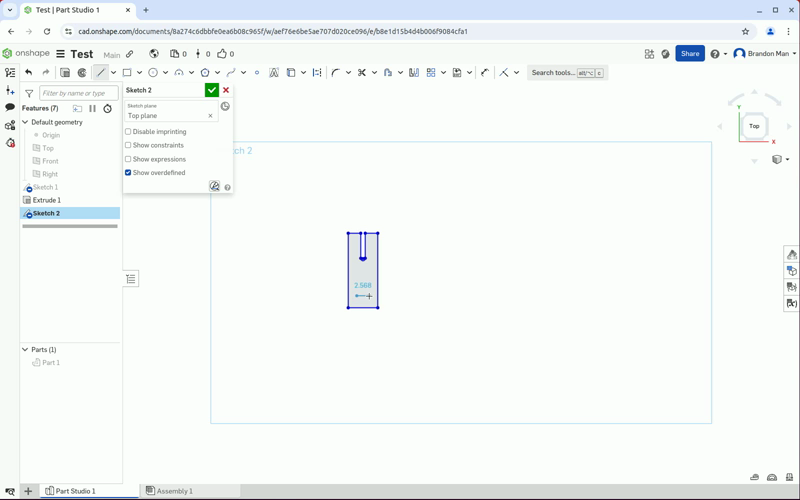
key_down(shift)
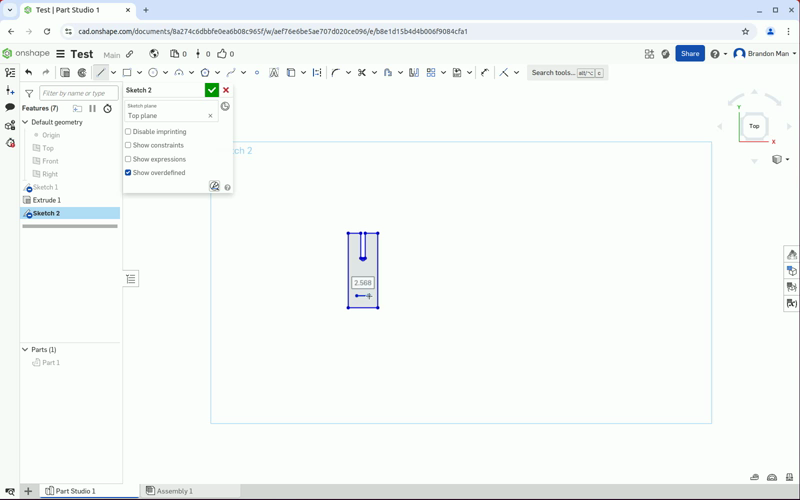
mouse_move(399, 295)
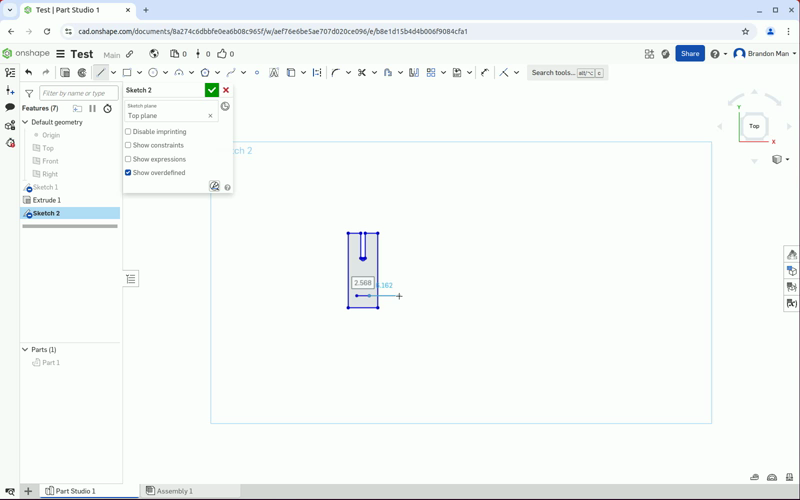
mouse_move(369, 270)
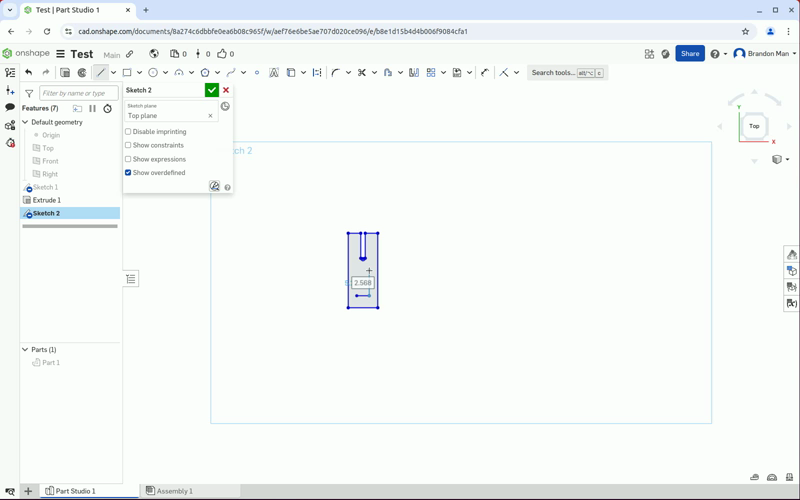
click(369, 270)
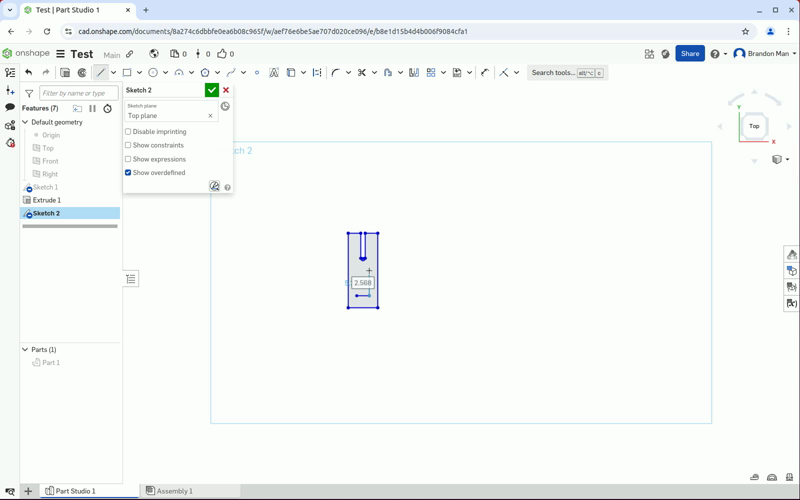
key_up(shift)
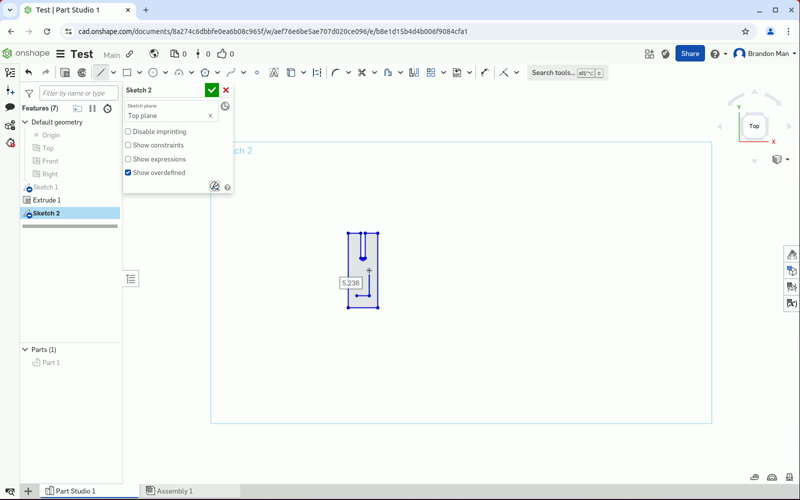
key_down(shift)
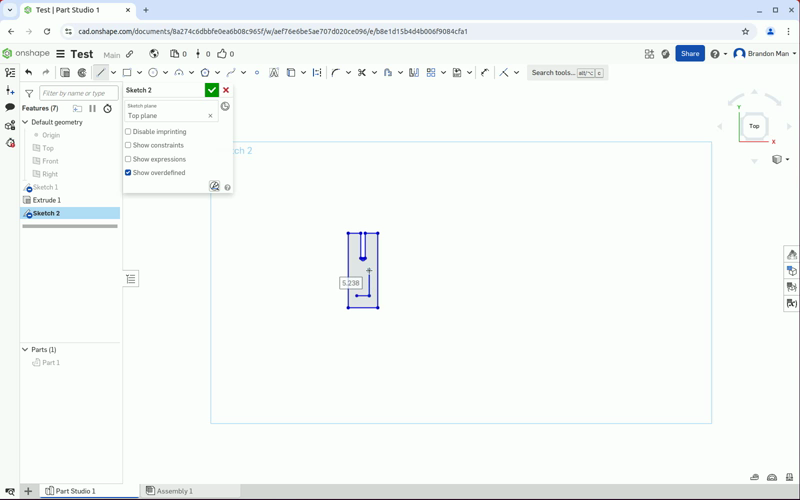
mouse_move(399, 270)
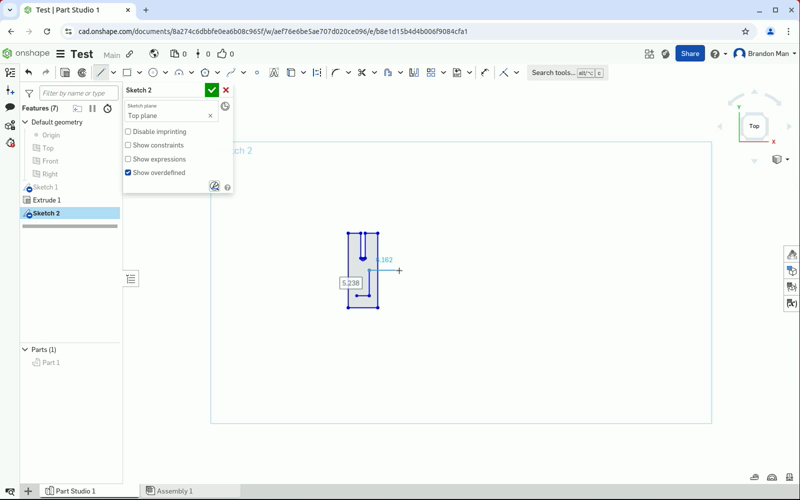
mouse_move(356, 270)
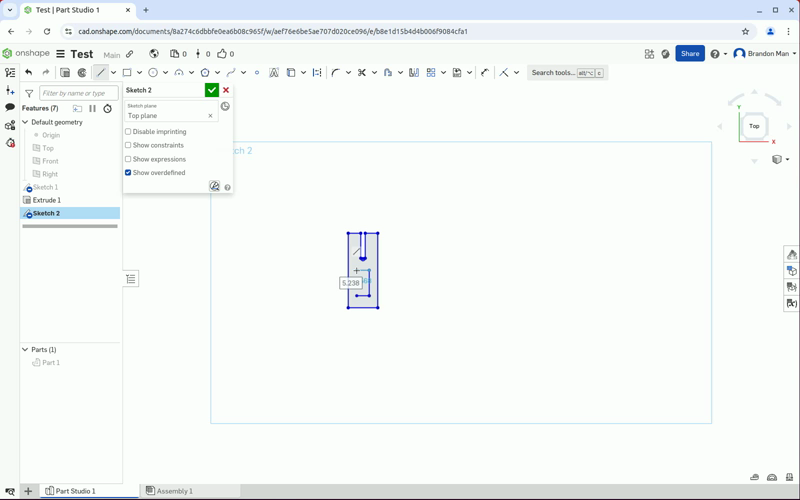
click(356, 270)
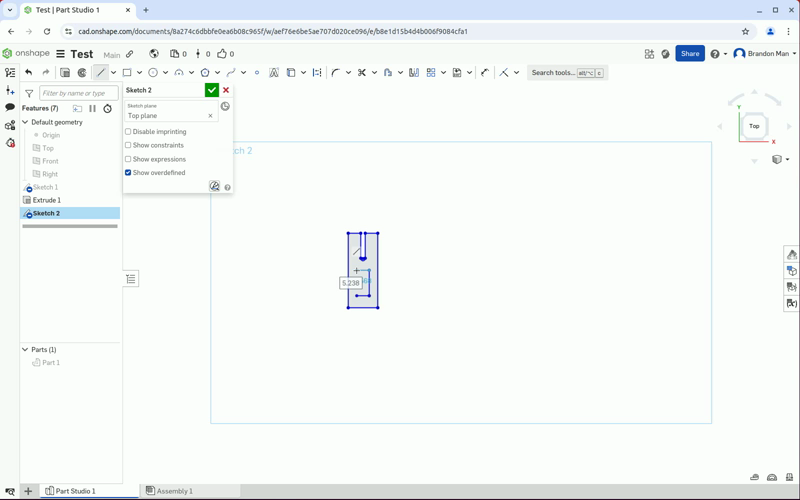
key_up(shift)
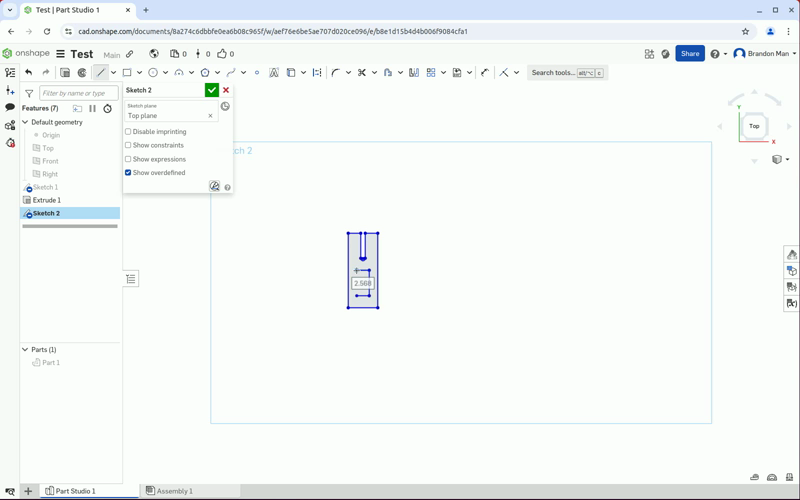
mouse_move(386, 270)
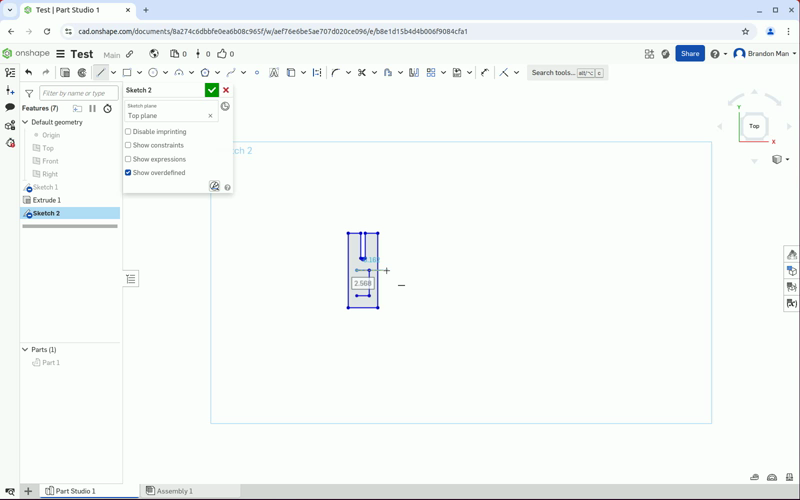
key_down(shift)
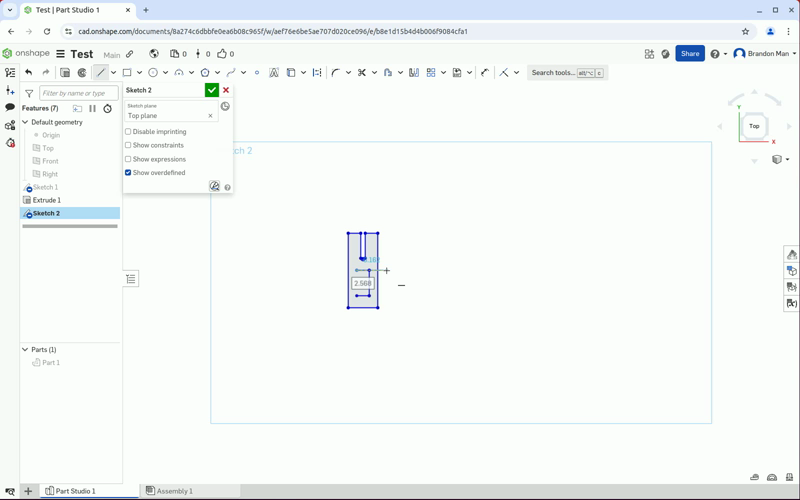
mouse_move(356, 295)
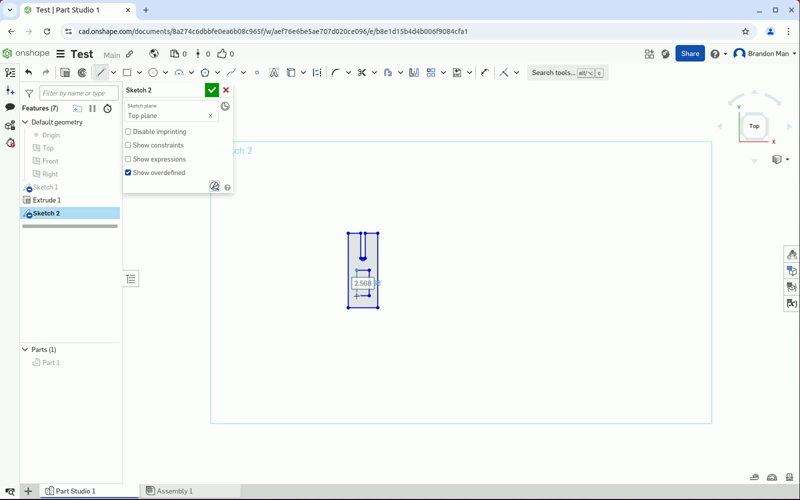
key_up(shift)
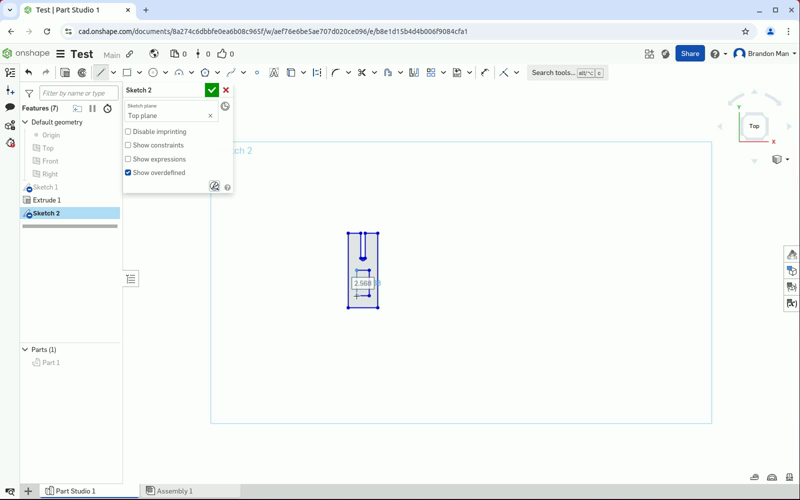
click(356, 295)
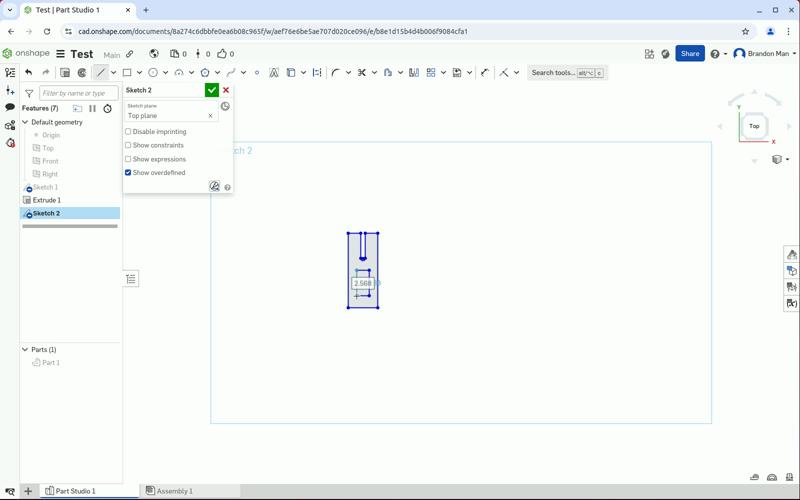
key(esc)
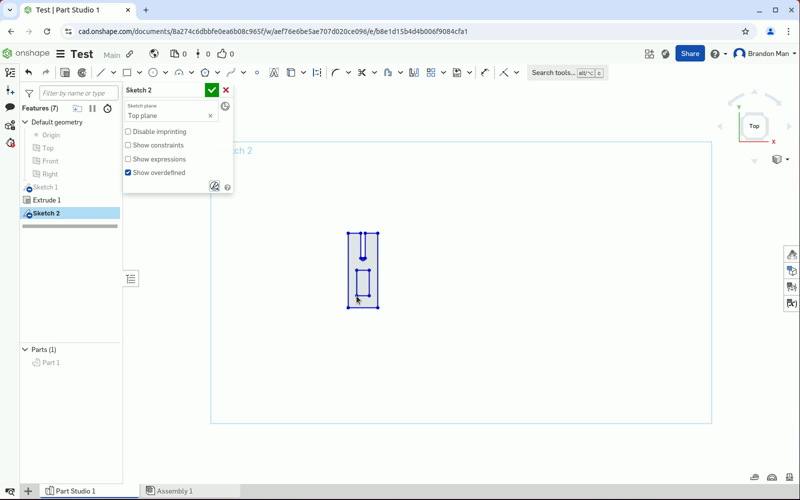
mouse_move(367, 306)
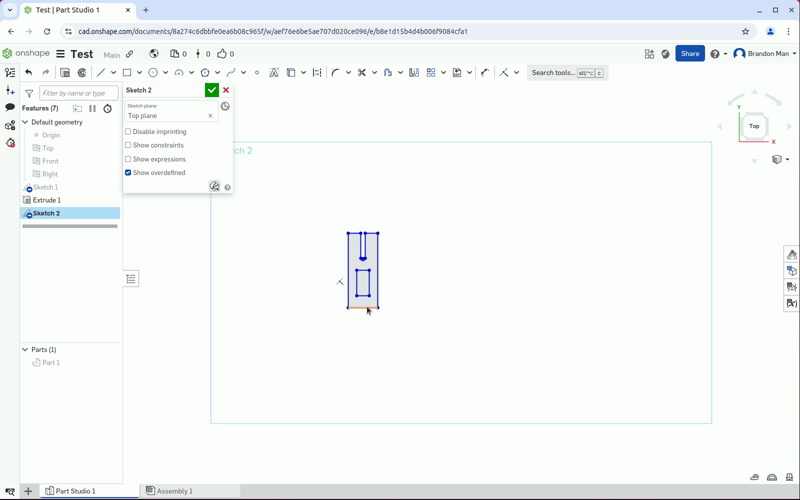
scroll(6)
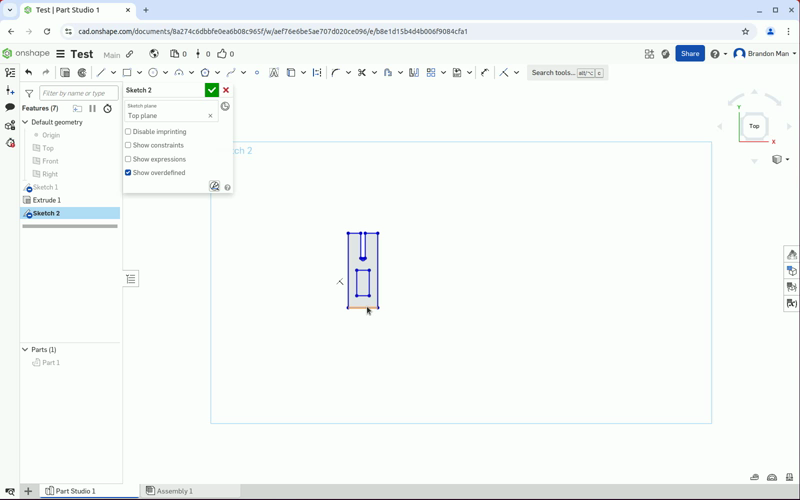
scroll(6)
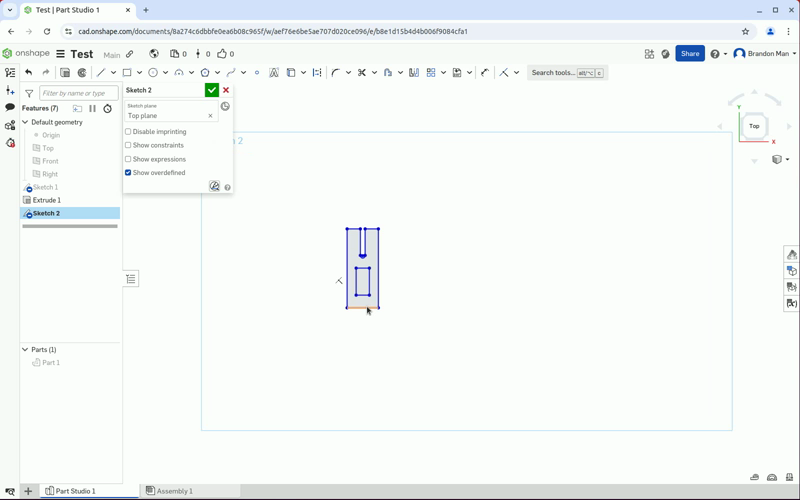
scroll(6)
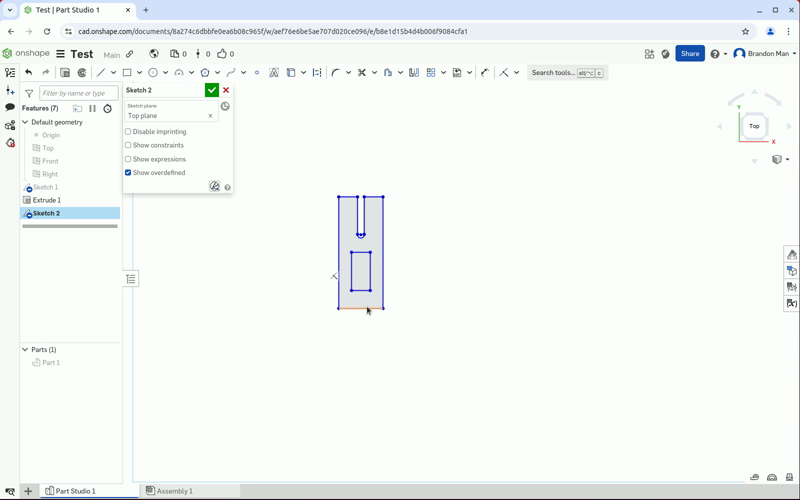
scroll(6)
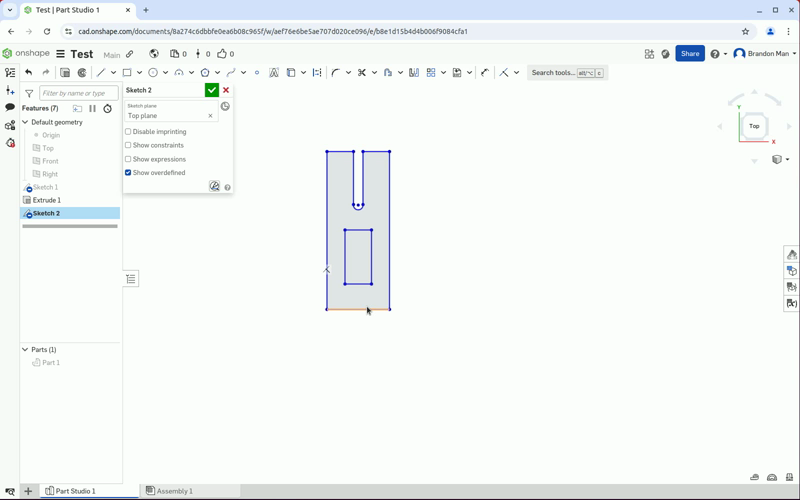
scroll(6)
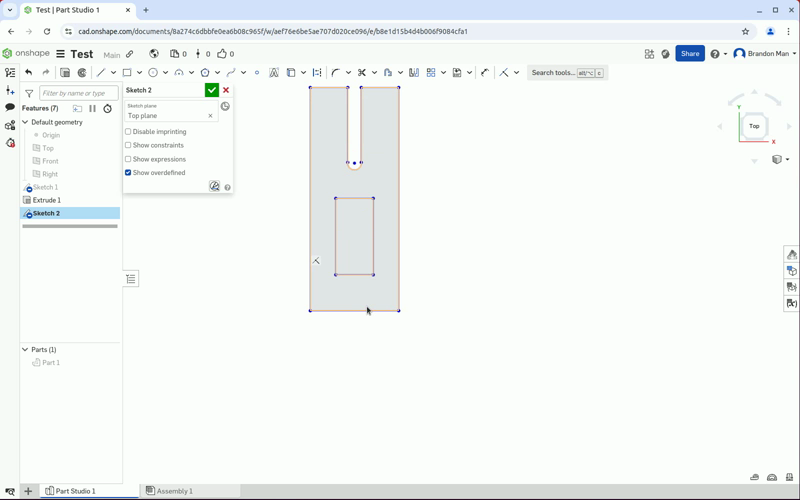
scroll(6)
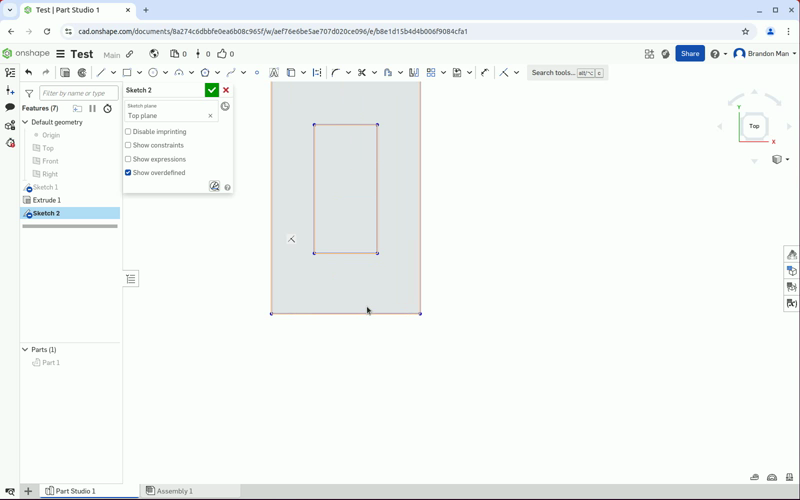
scroll(6)
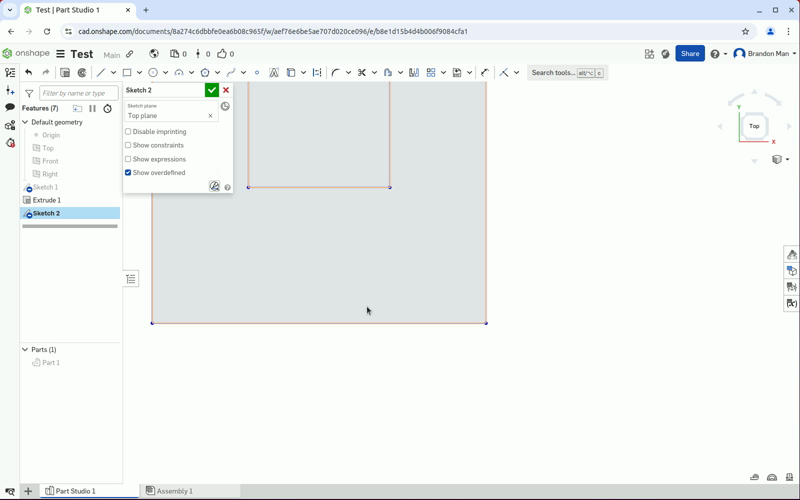
click(367, 306)
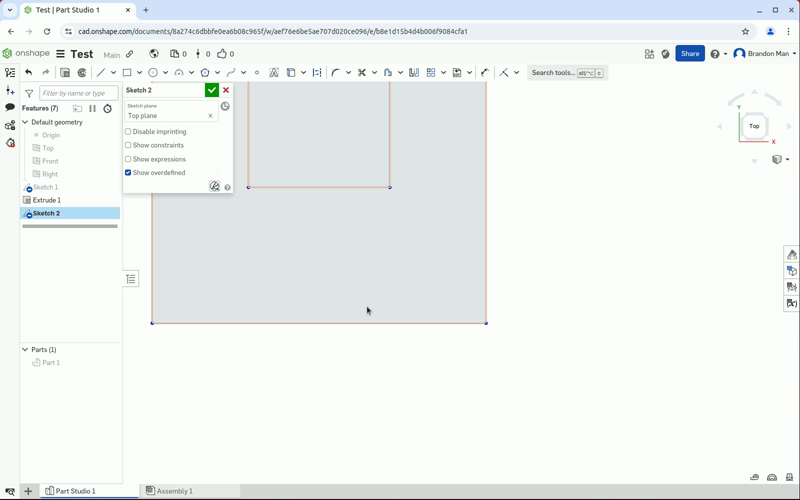
scroll(-6)
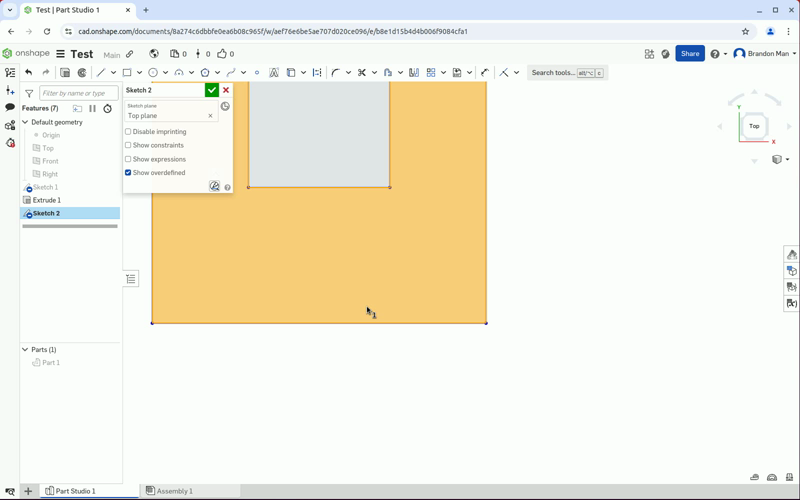
scroll(-6)
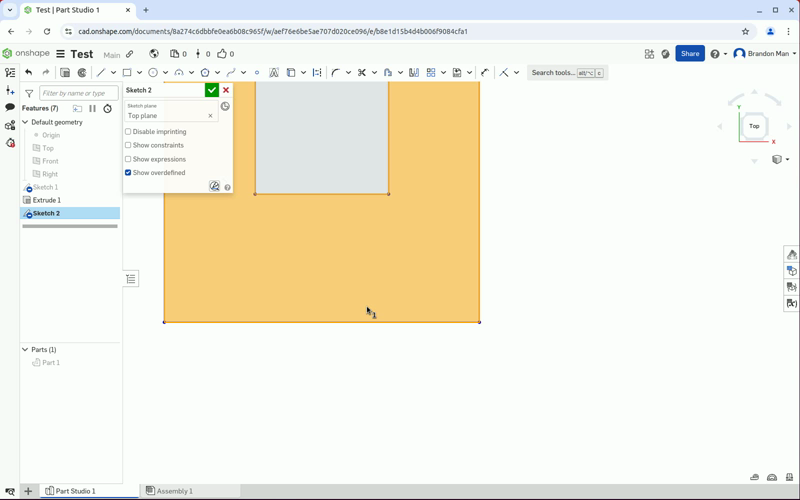
scroll(-6)
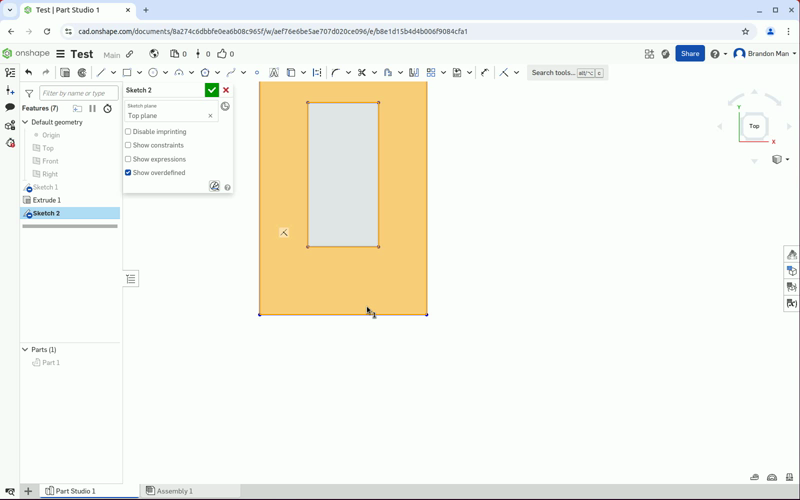
scroll(-6)
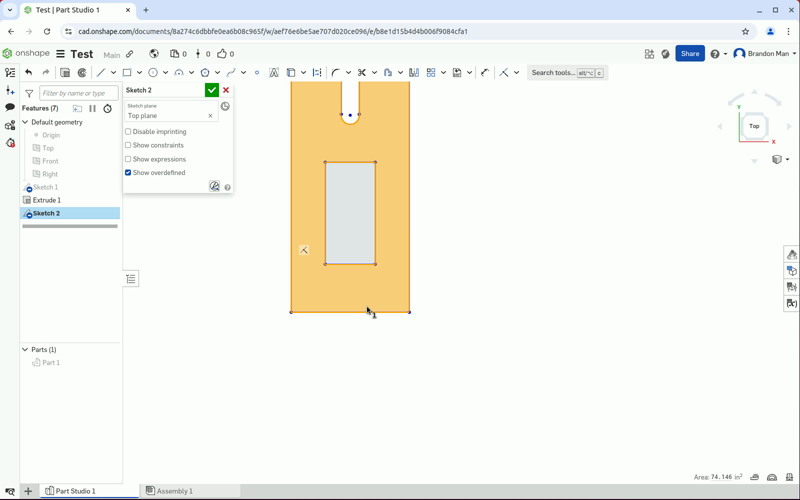
scroll(-6)
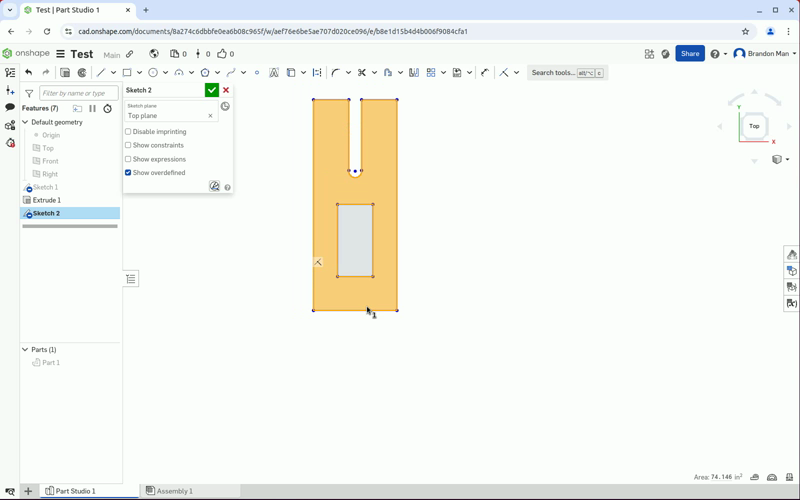
scroll(-6)
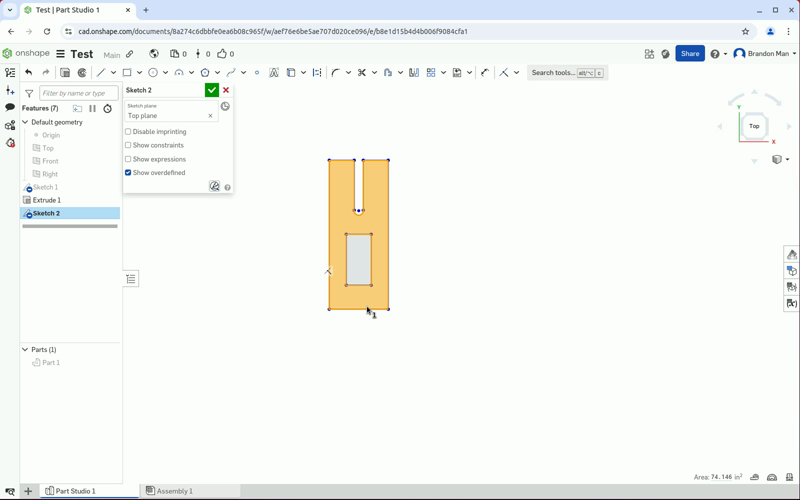
scroll(-6)
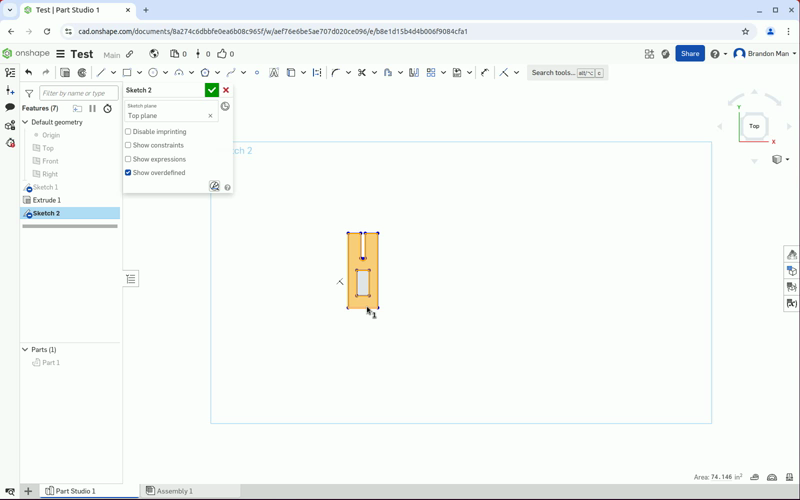
mouse_move(73, 352)
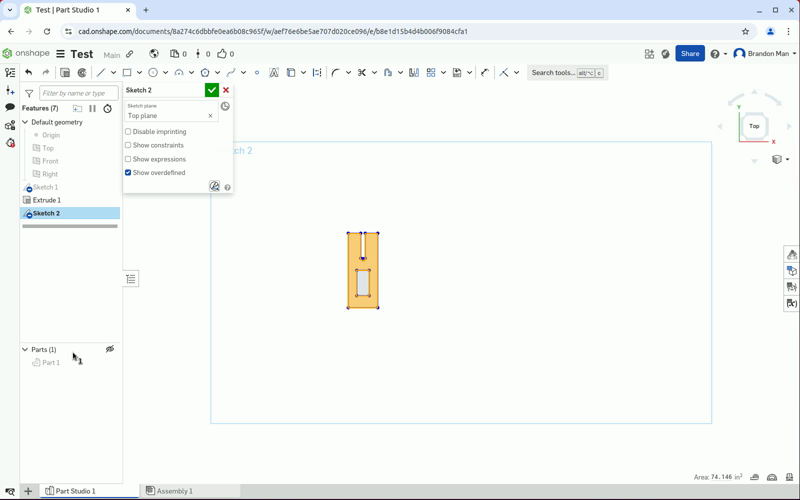
key(shift+y)
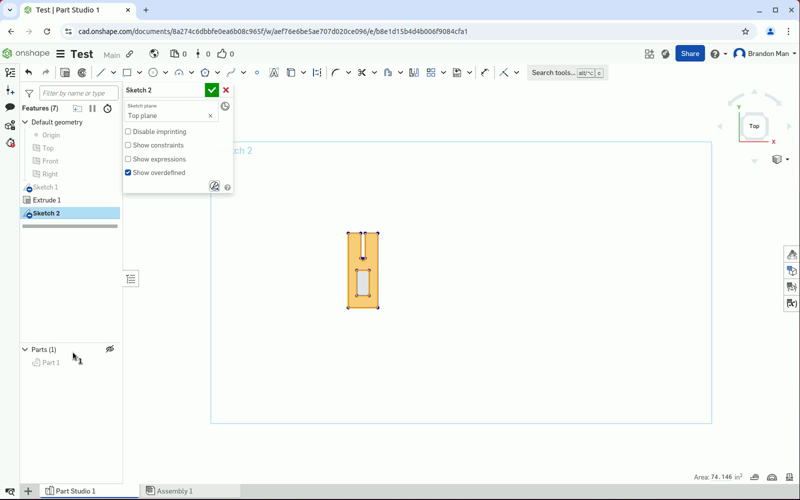
key(shift+e)
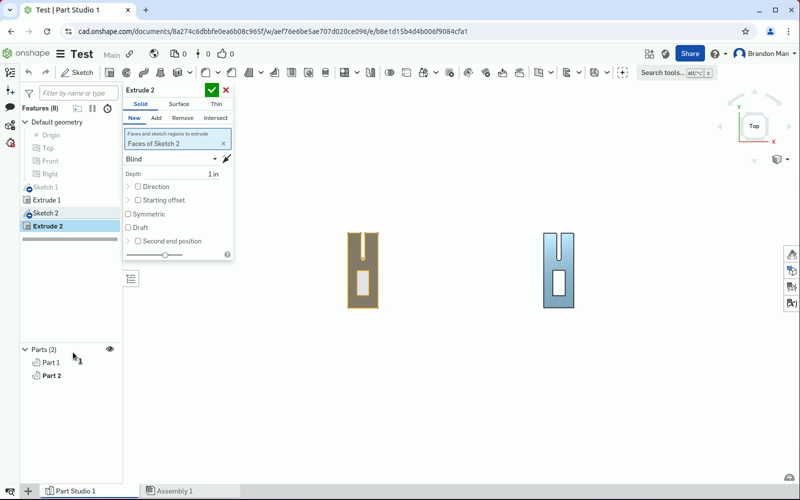
mouse_move(143, 106)
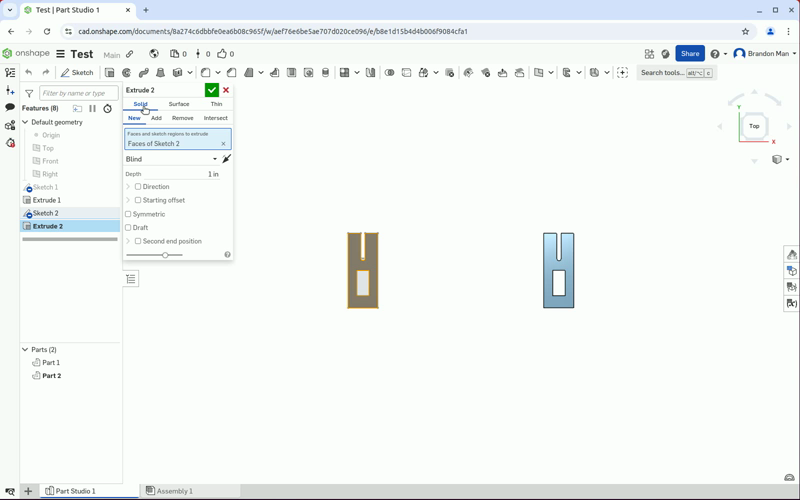
click(143, 106)
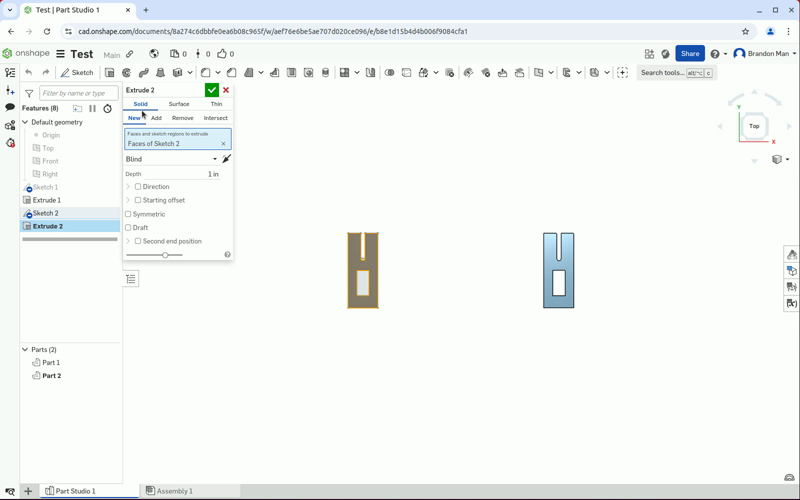
mouse_move(137, 120)
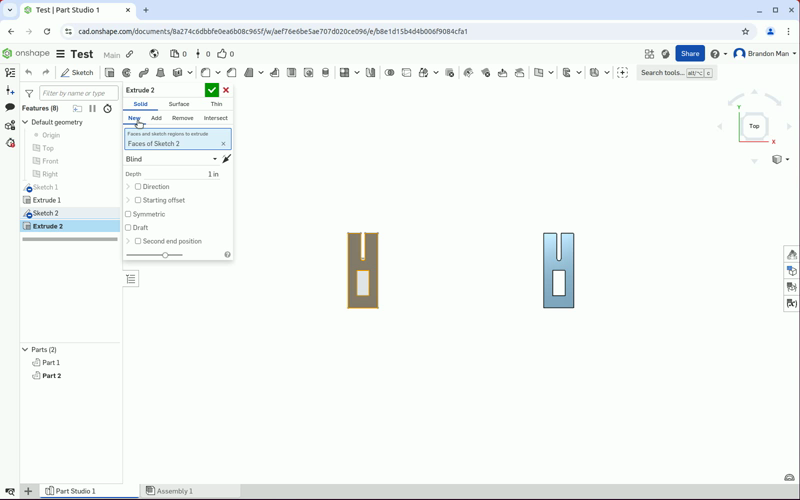
click(137, 120)
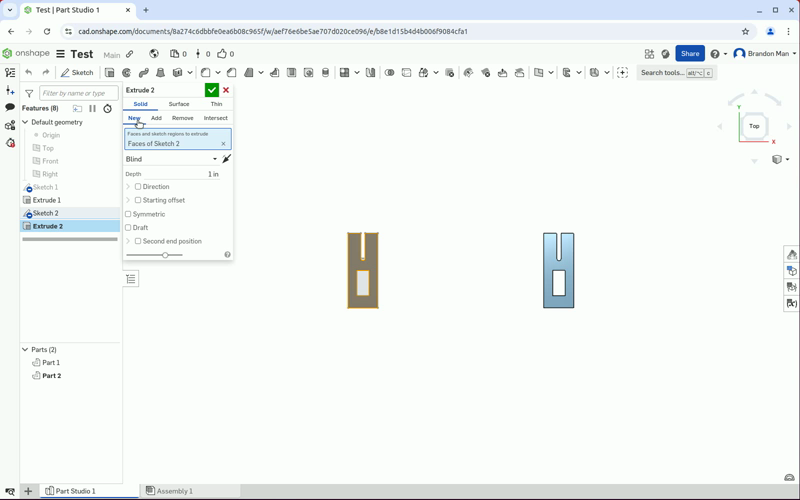
key(tab, 4)
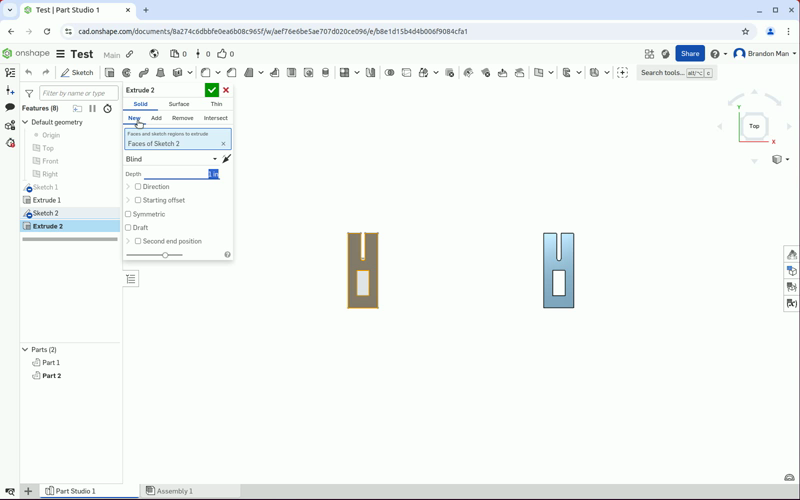
text(2.407)
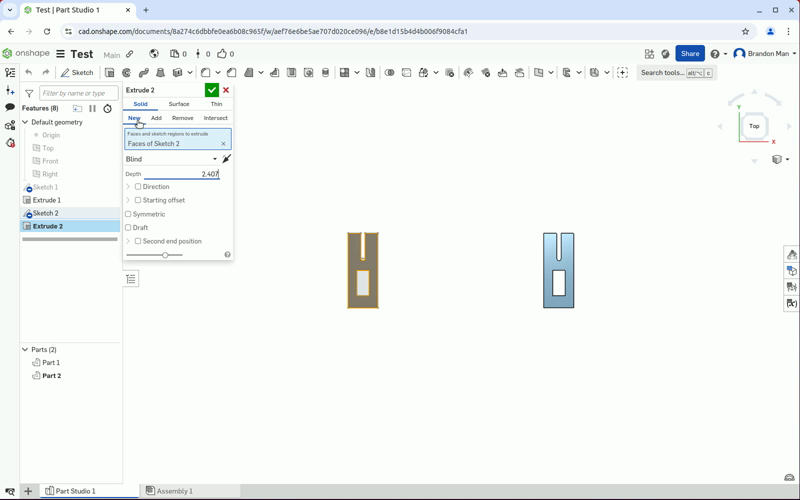
key(enter)
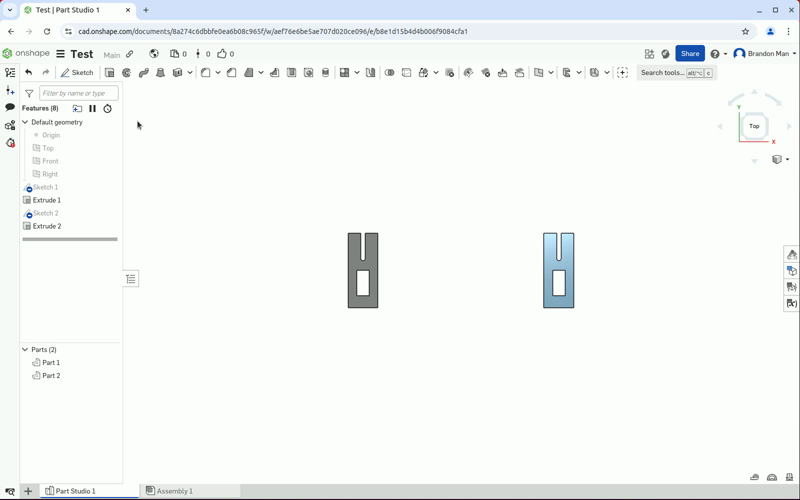
key(shift+h)
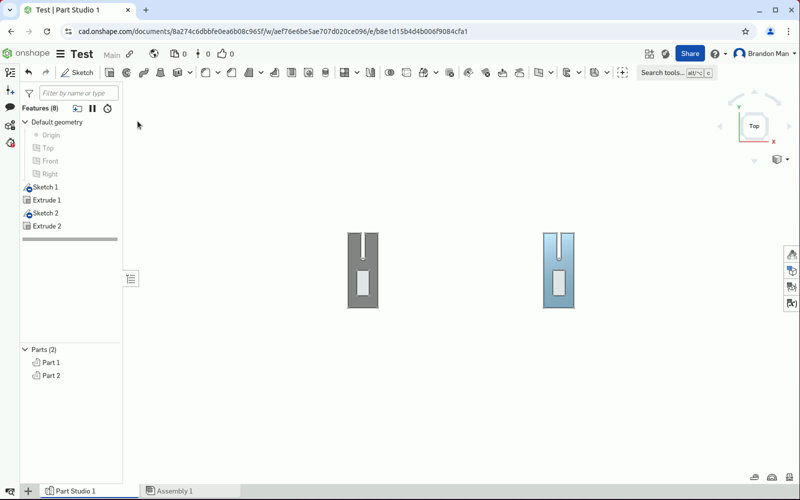
key(shift+h)
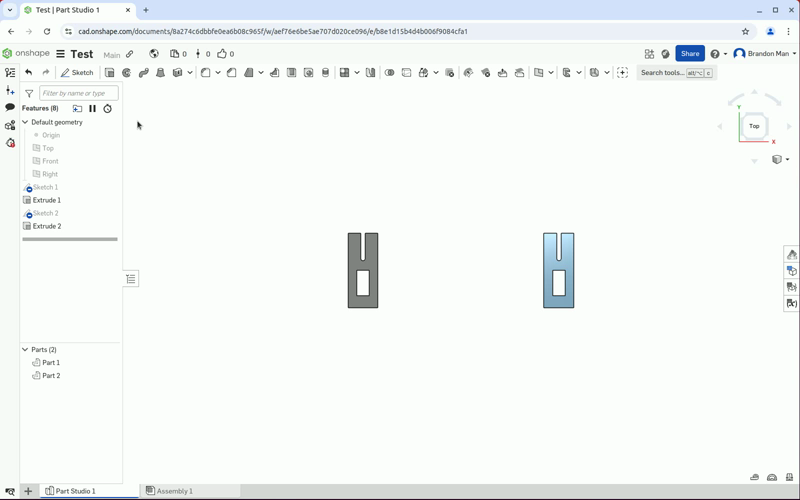
mouse_move(73, 189)
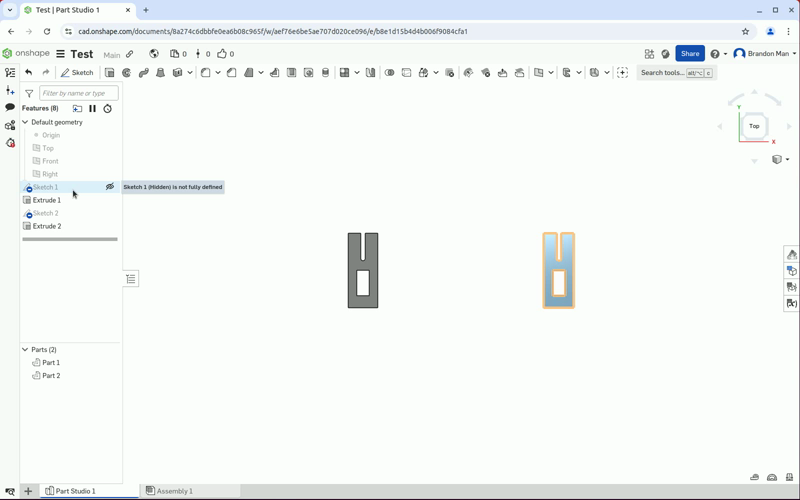
click(73, 189)
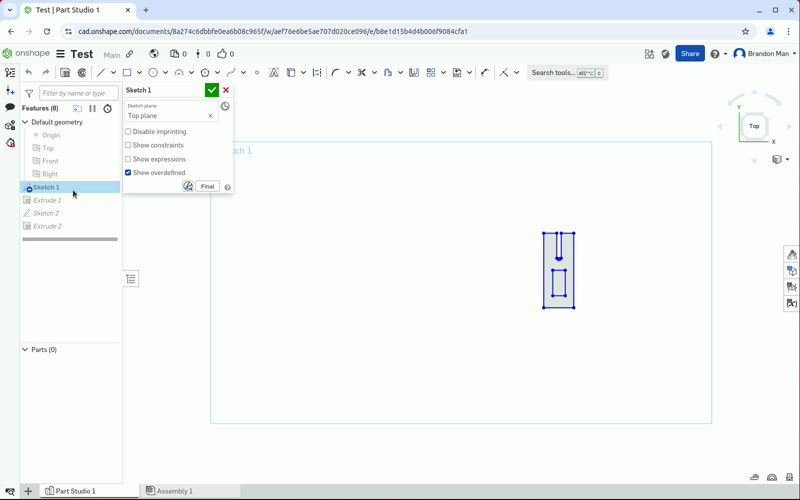
mouse_move(229, 92)
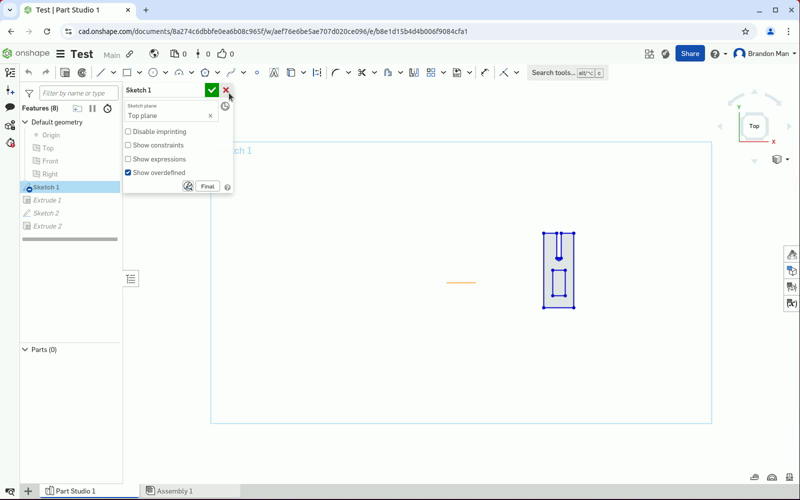
click(229, 92)
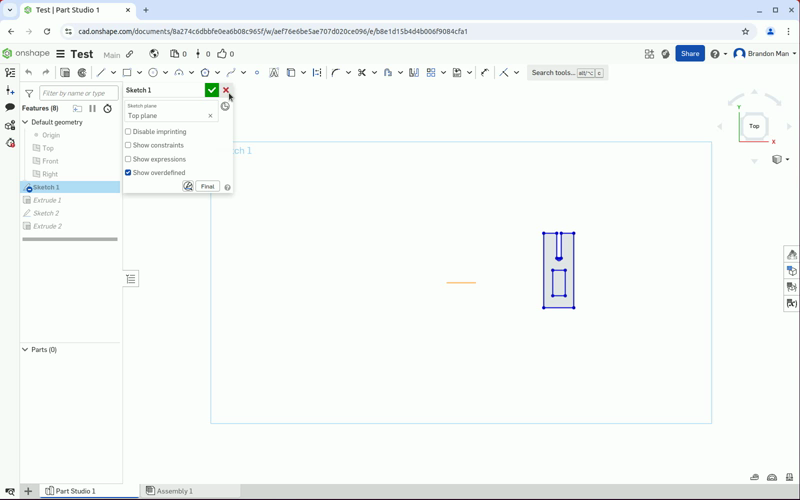
key(shift+s)
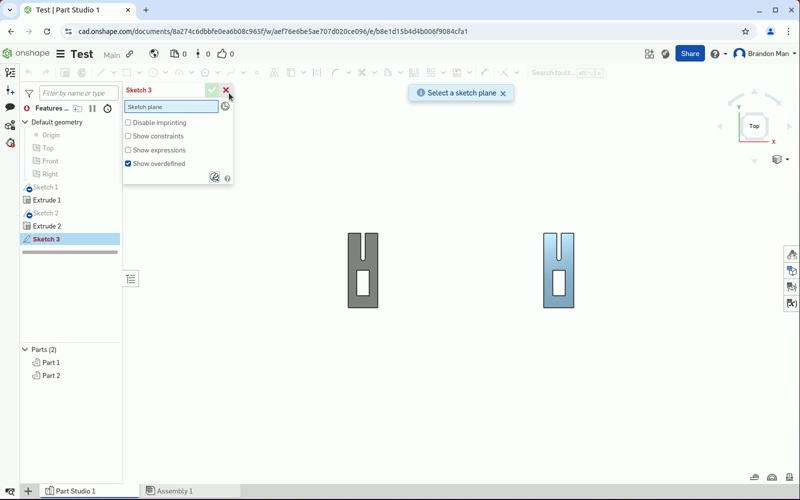
mouse_move(73, 150)
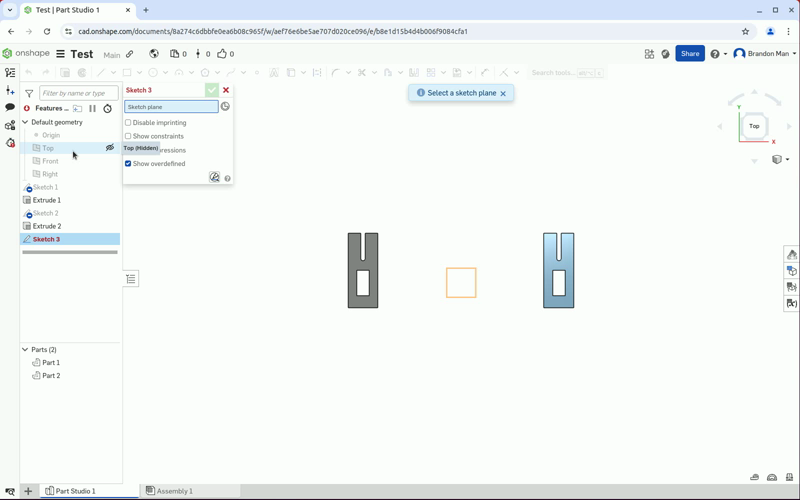
click(73, 150)
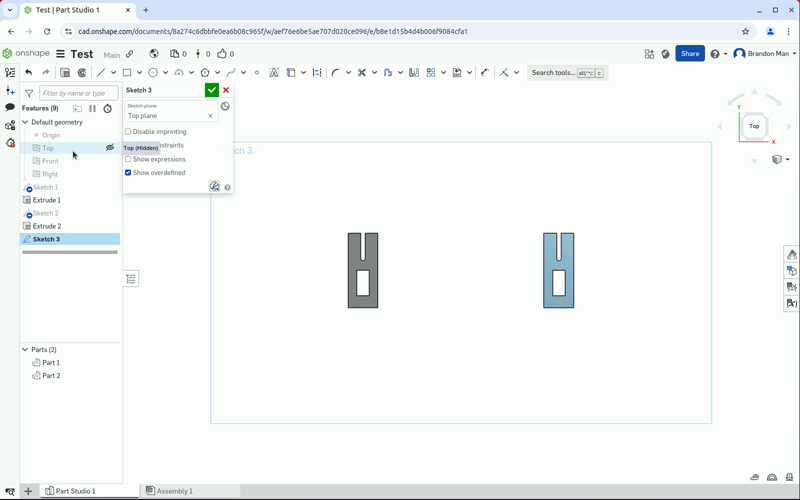
mouse_move(73, 352)
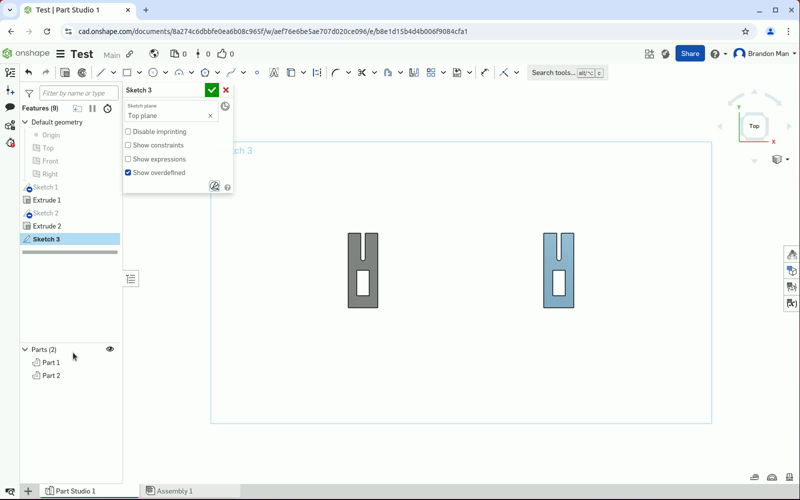
key(y)
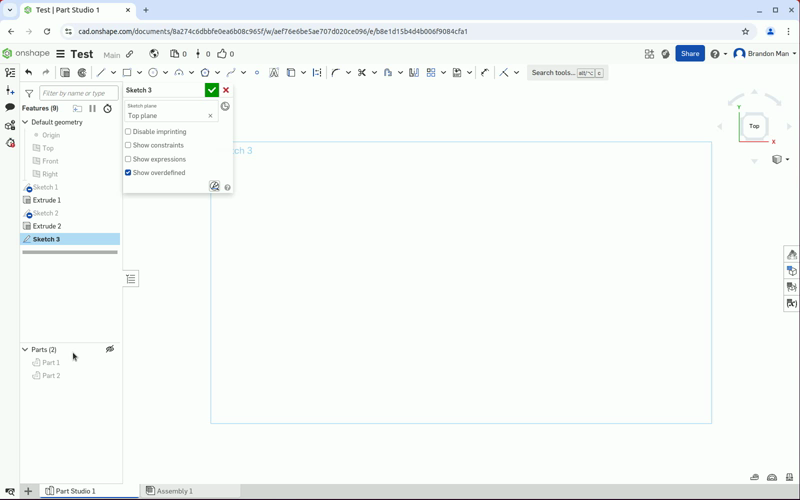
key(a)
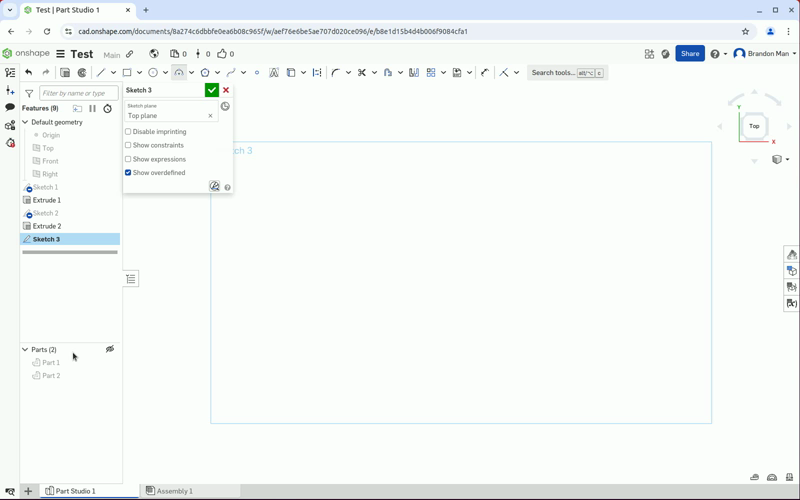
key_down(shift)
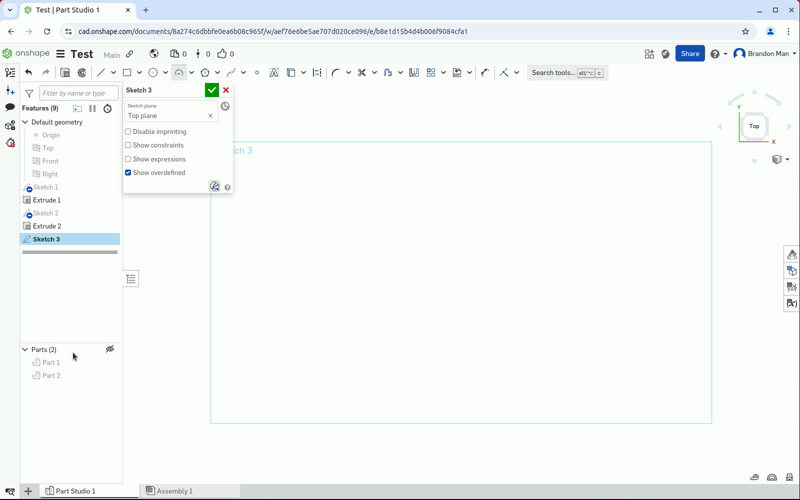
mouse_move(555, 258)
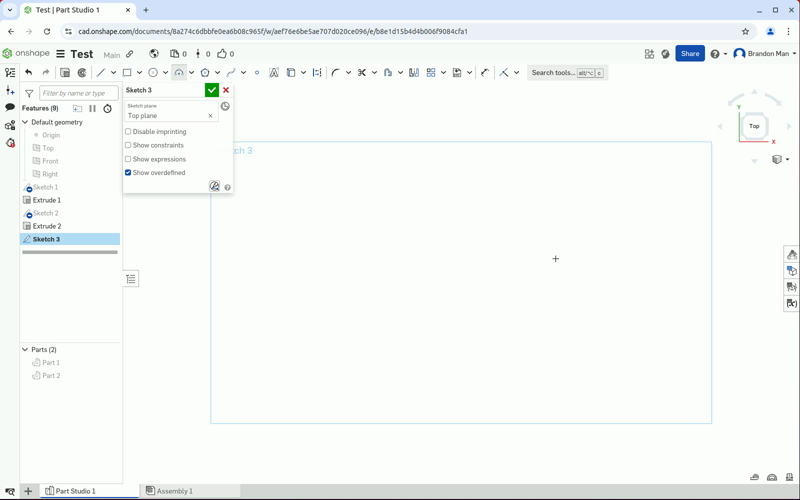
click(555, 258)
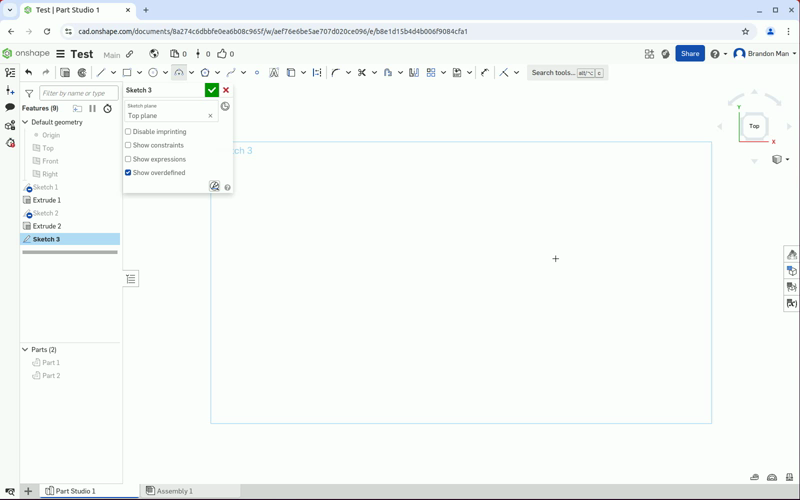
key_up(shift)
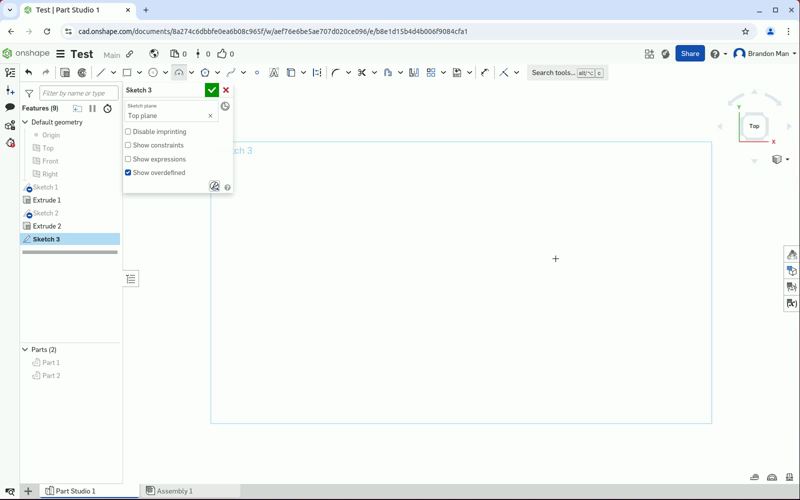
key_down(shift)
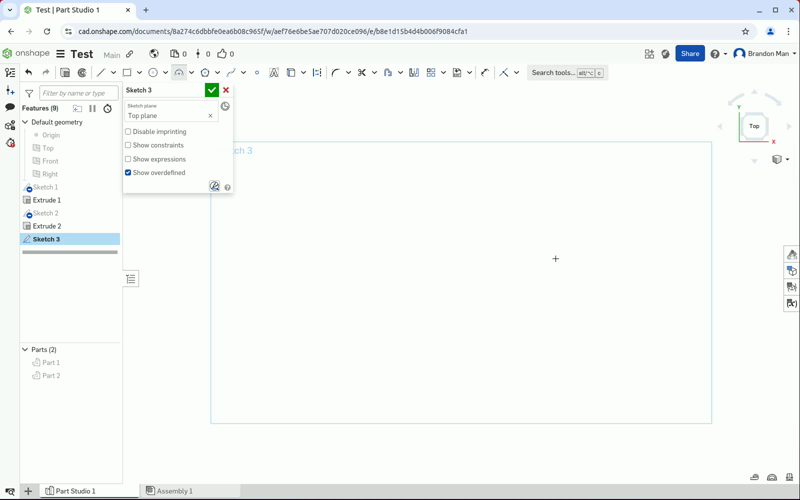
mouse_move(561, 258)
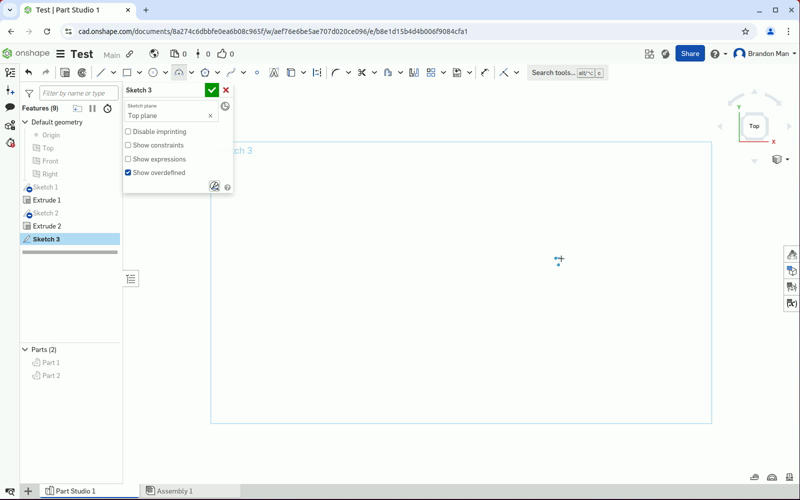
scroll(6)
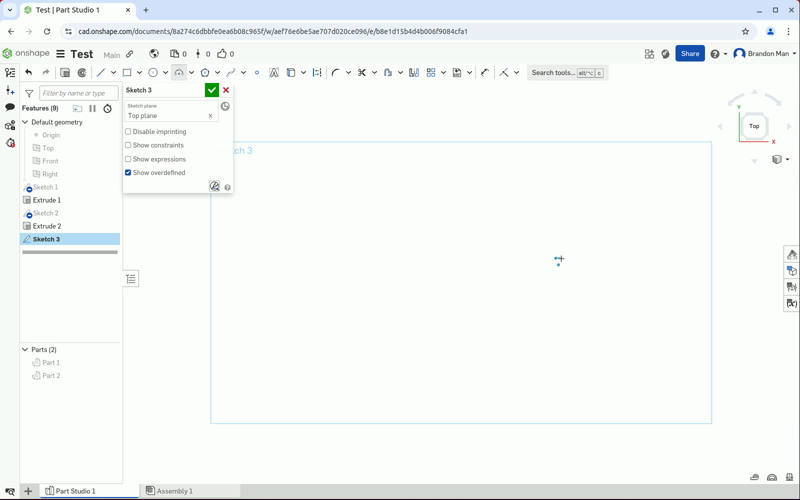
scroll(6)
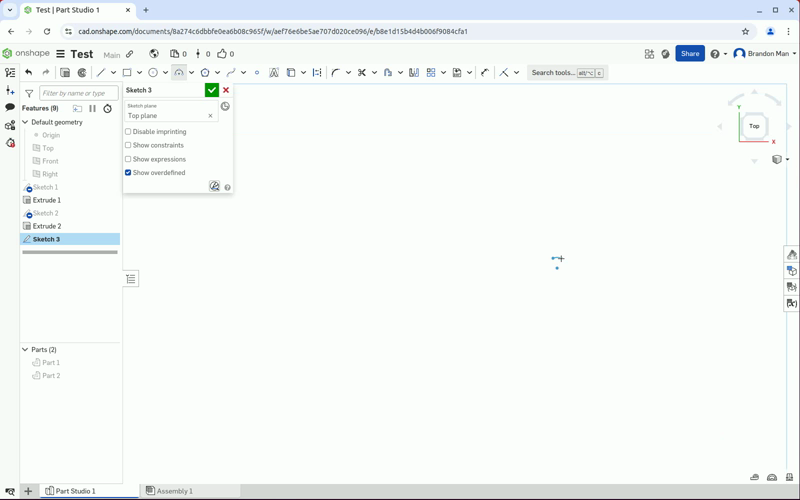
scroll(6)
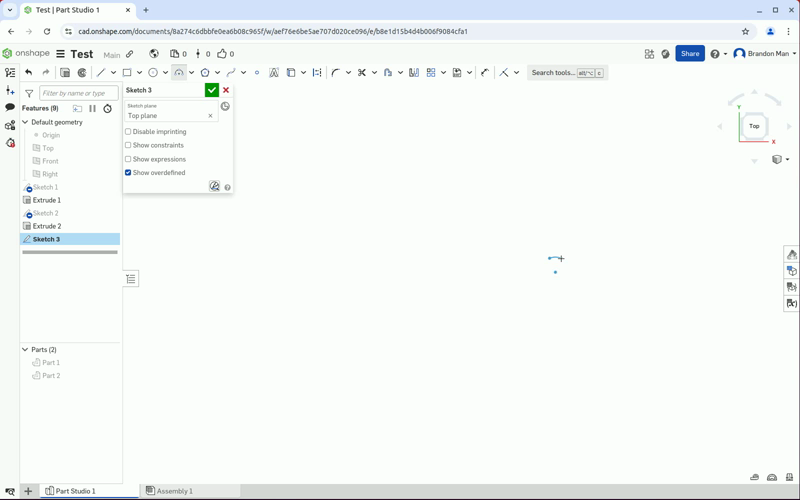
scroll(6)
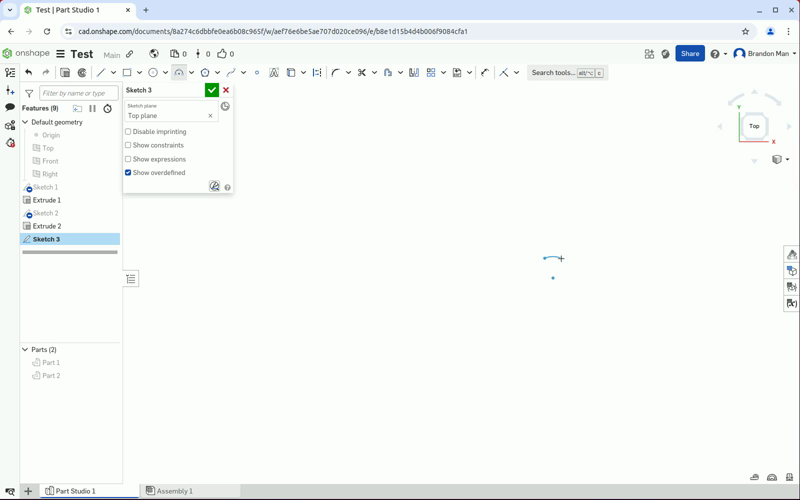
scroll(6)
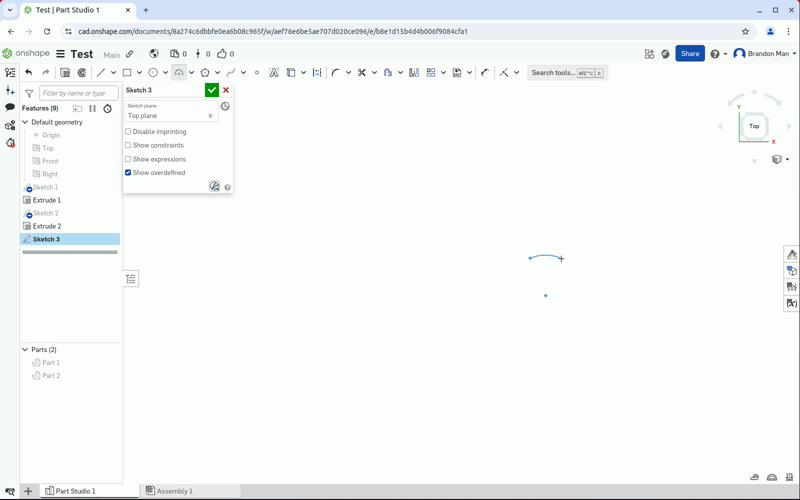
scroll(6)
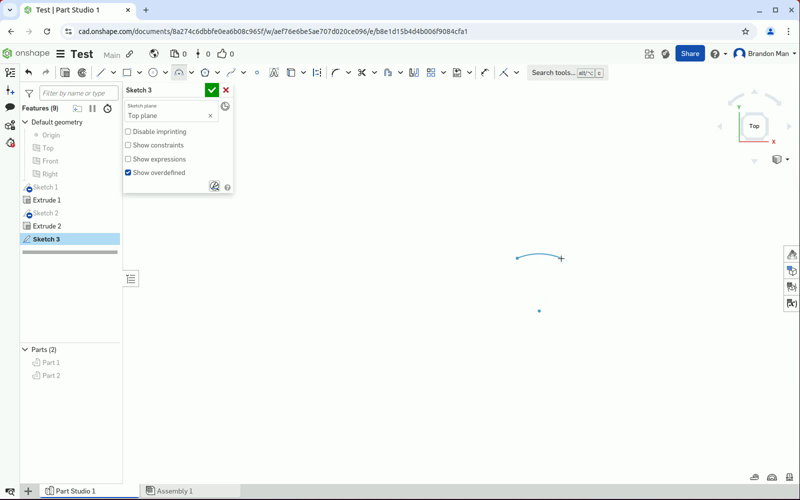
scroll(6)
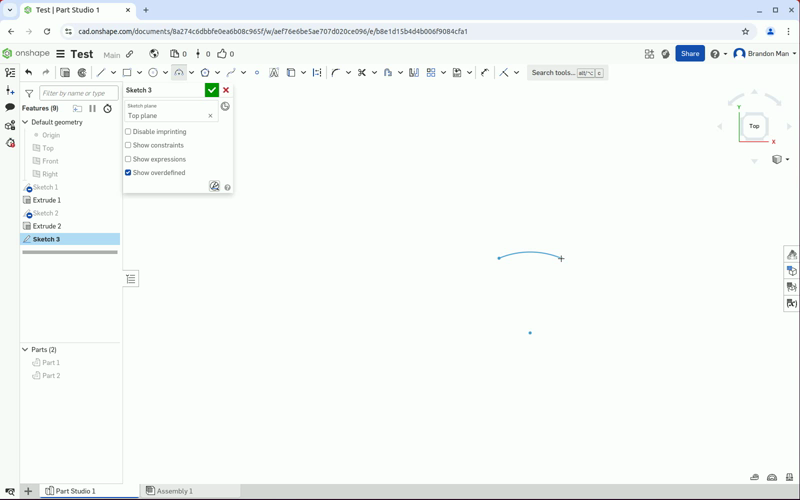
click(561, 258)
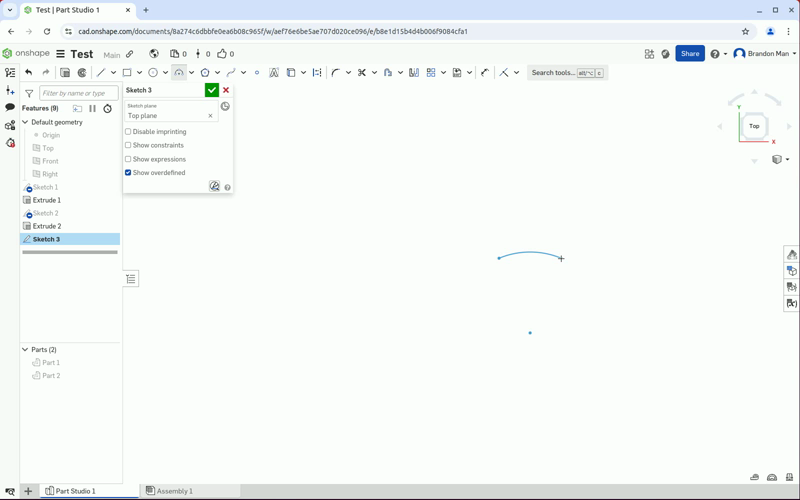
scroll(-6)
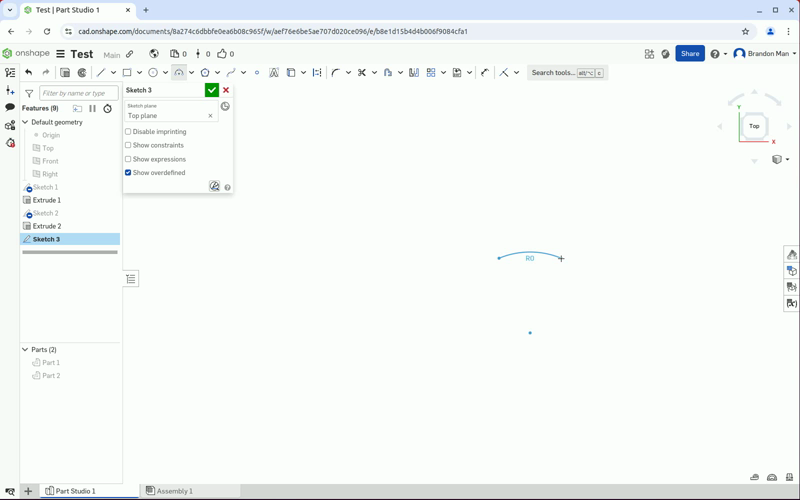
scroll(-6)
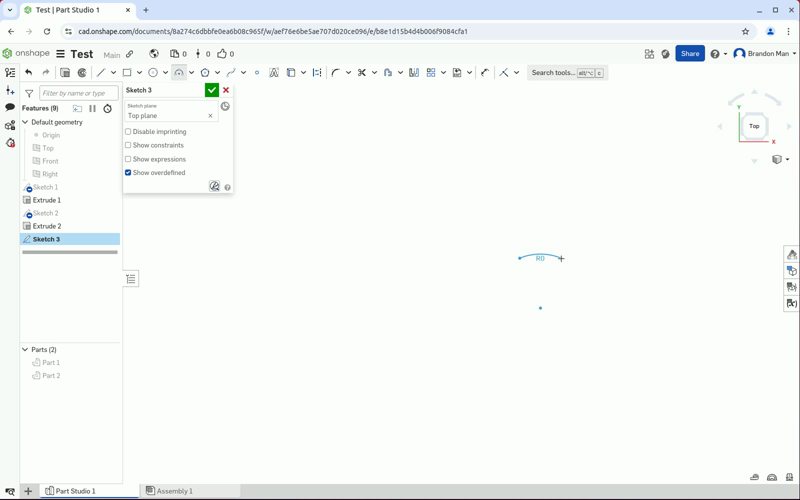
scroll(-6)
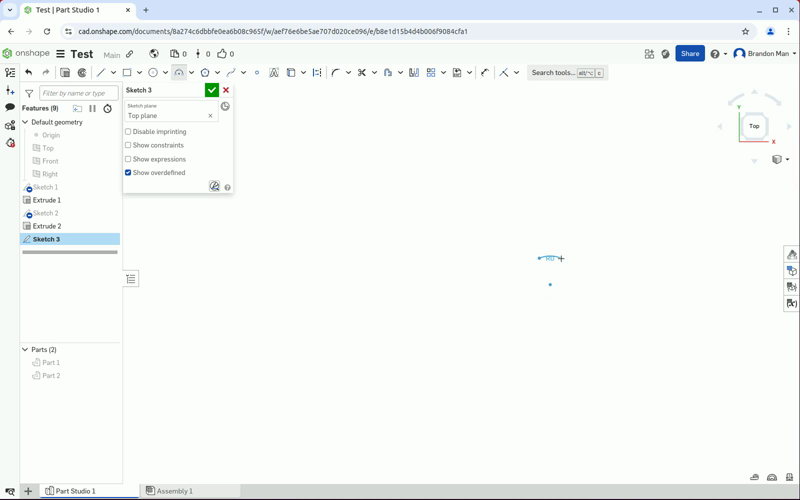
scroll(-6)
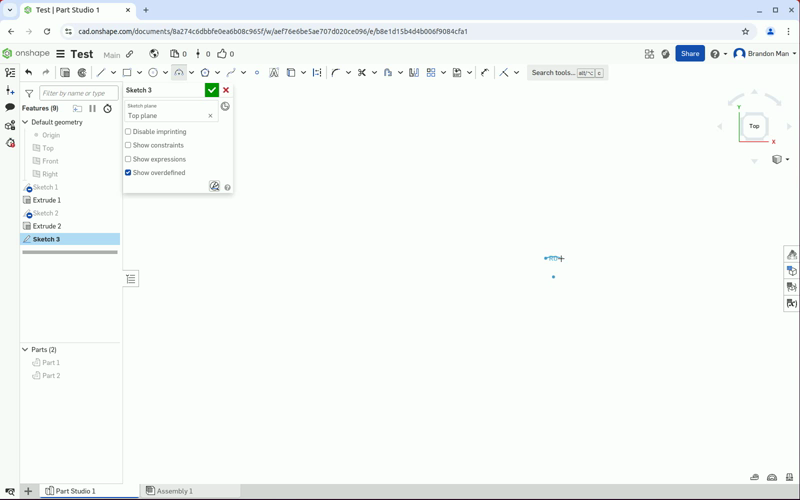
scroll(-6)
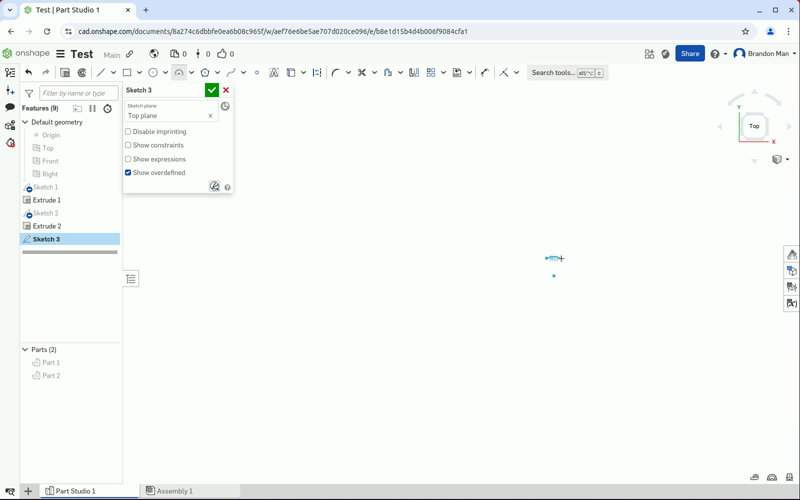
scroll(-6)
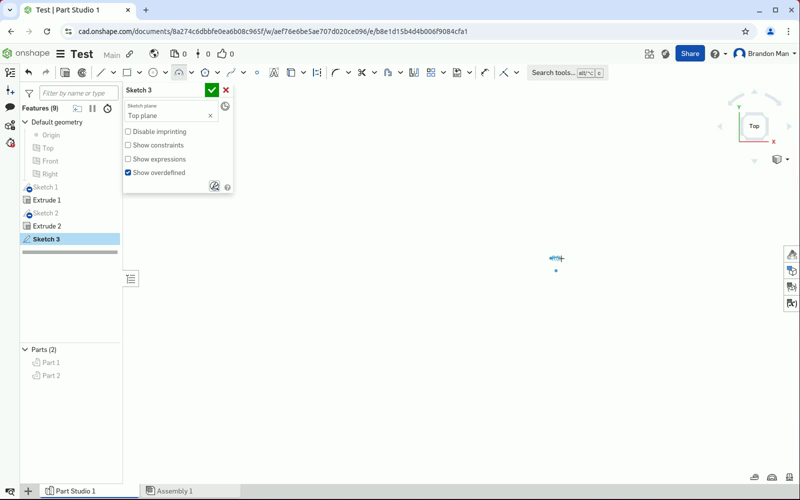
scroll(-6)
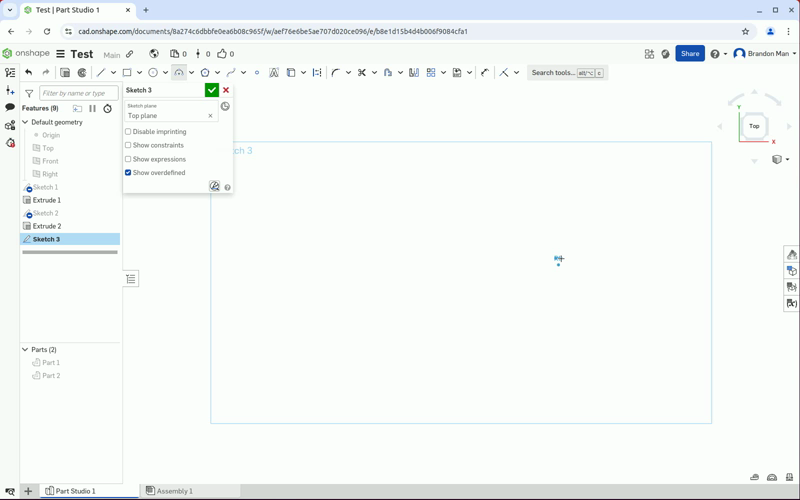
mouse_move(558, 255)
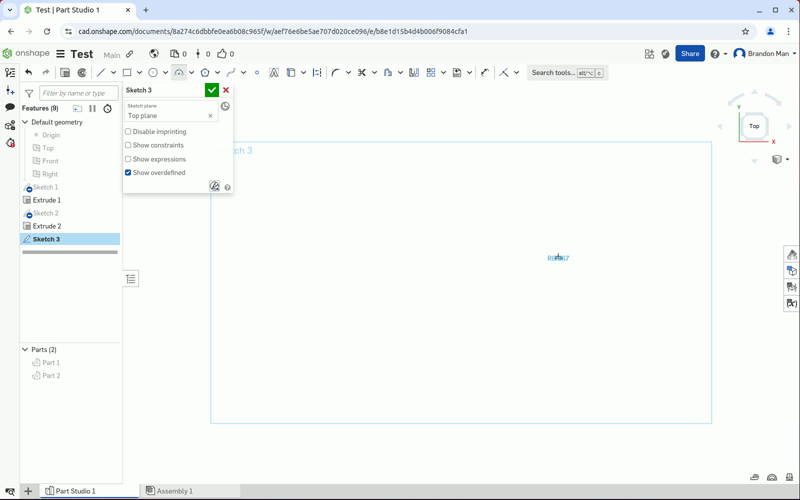
scroll(6)
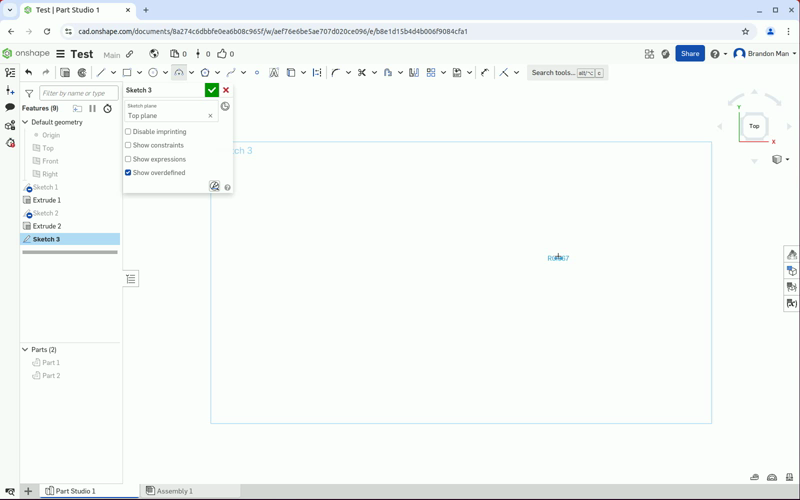
scroll(6)
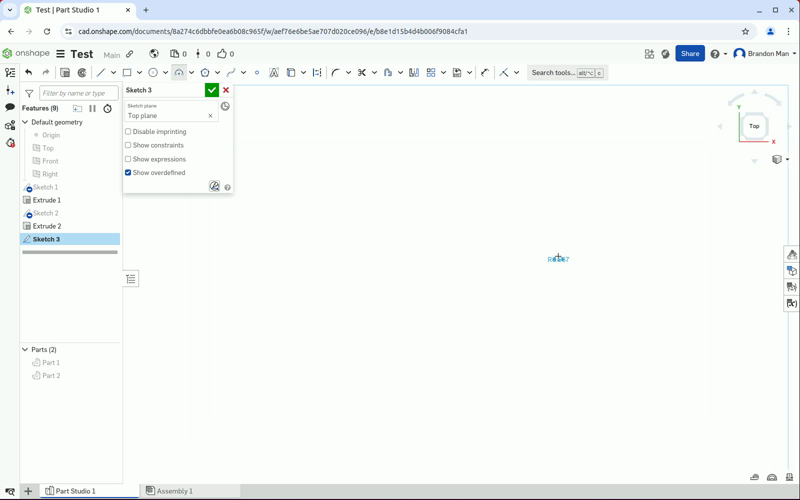
scroll(6)
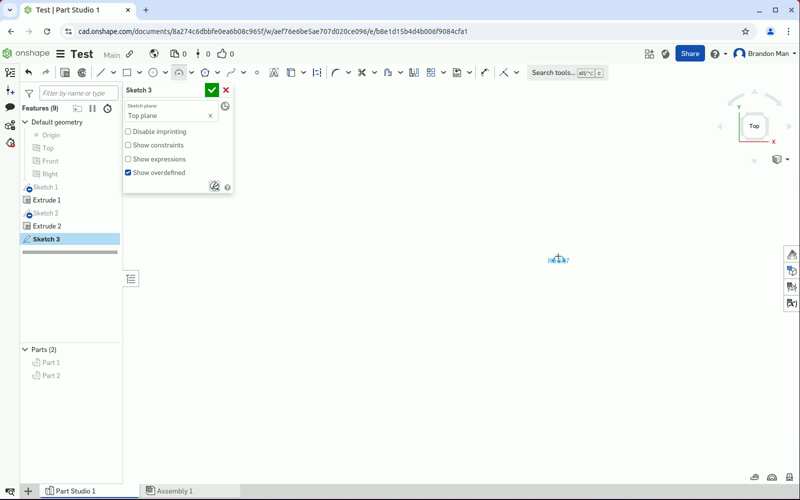
scroll(6)
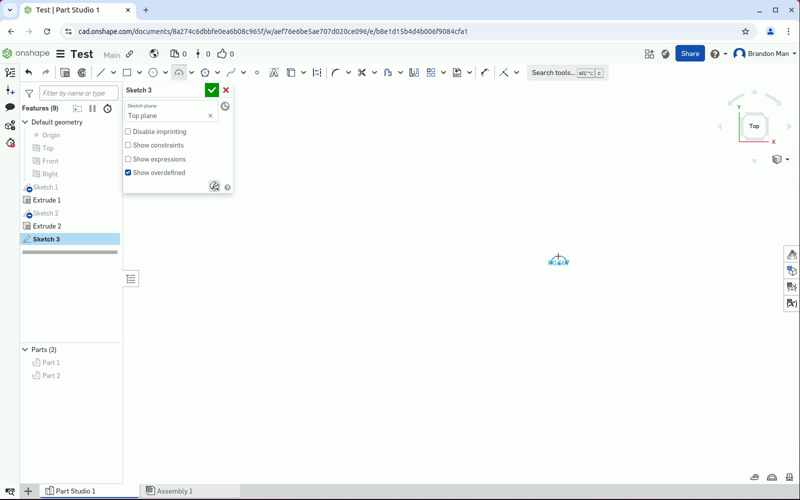
scroll(6)
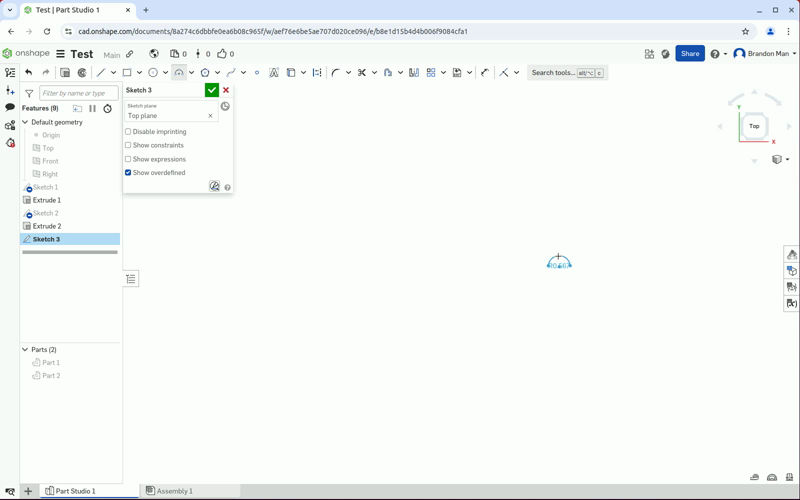
scroll(6)
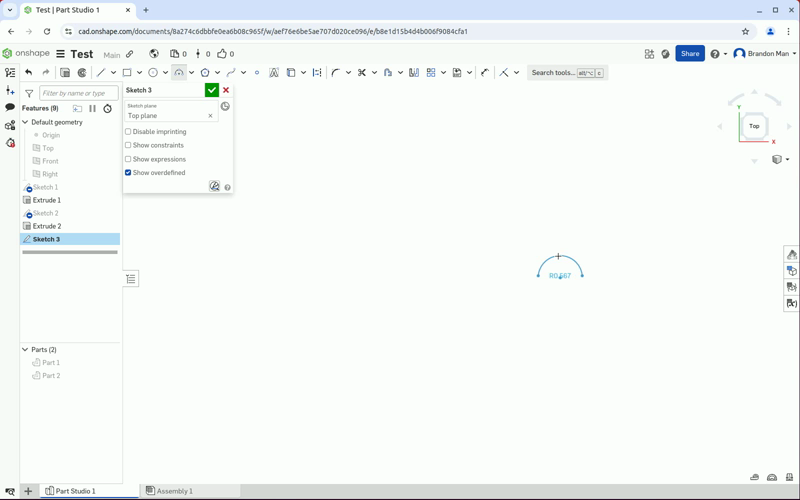
scroll(6)
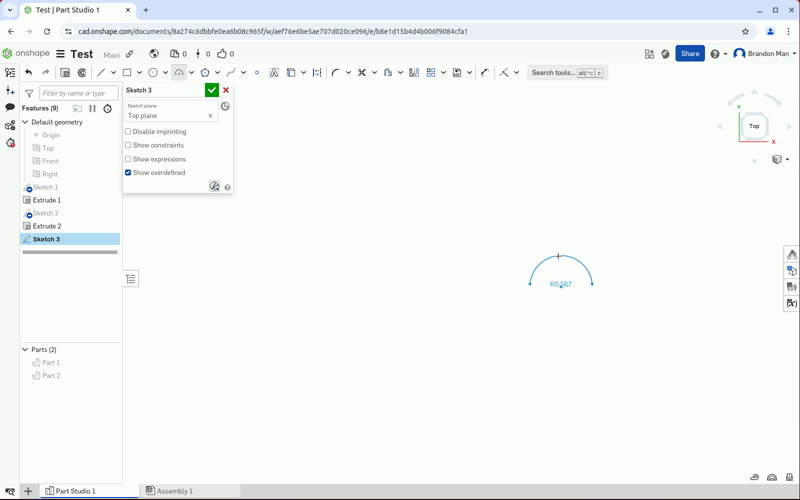
click(558, 255)
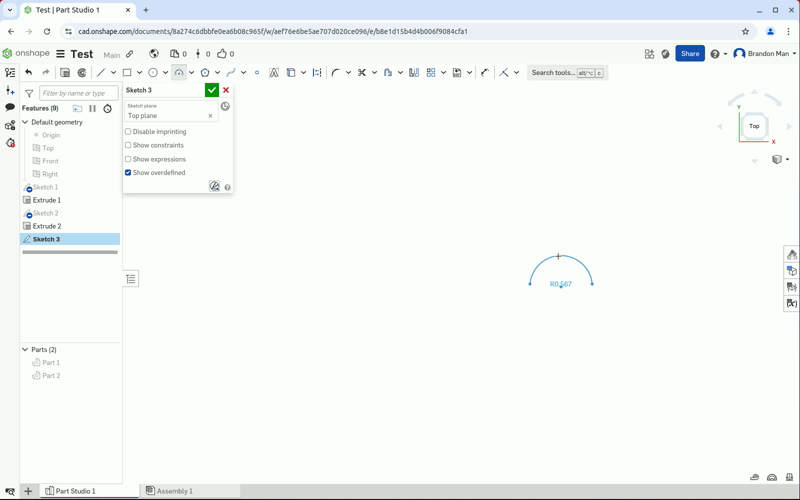
scroll(-6)
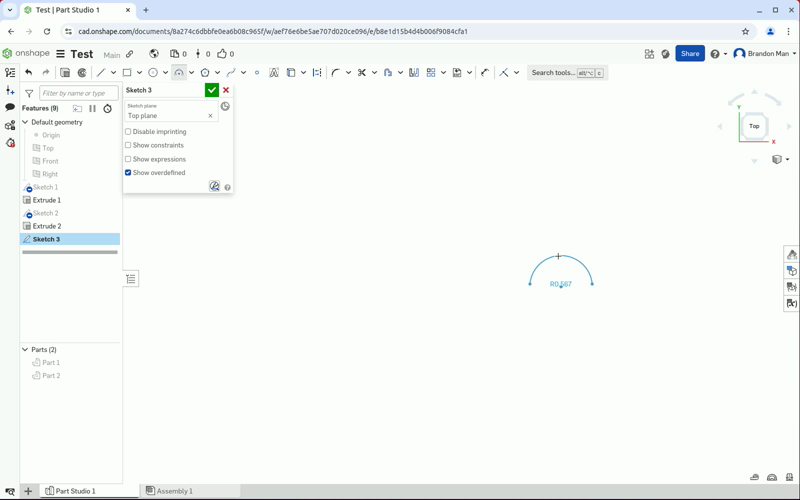
scroll(-6)
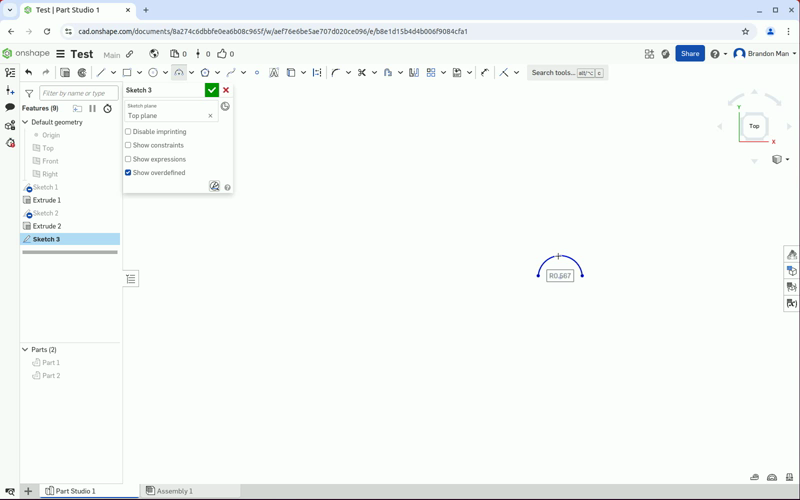
scroll(-6)
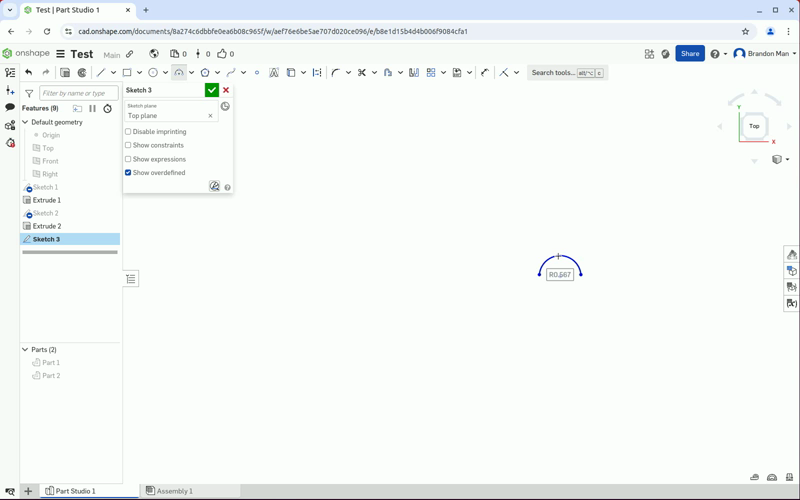
scroll(-6)
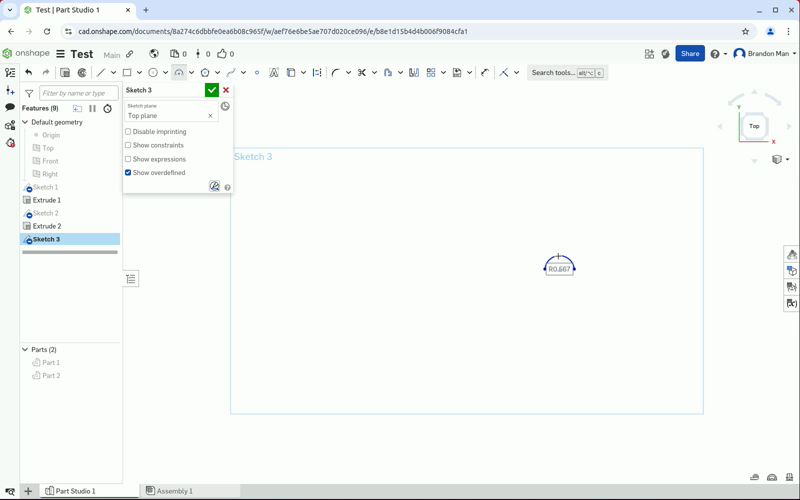
scroll(-6)
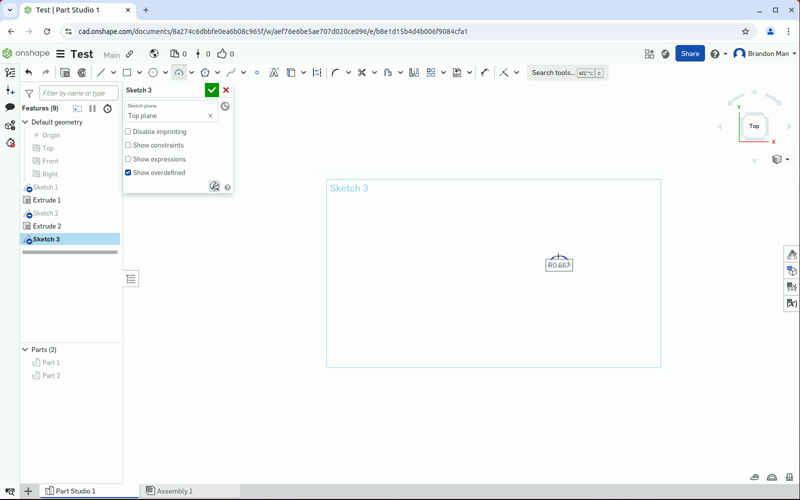
scroll(-6)
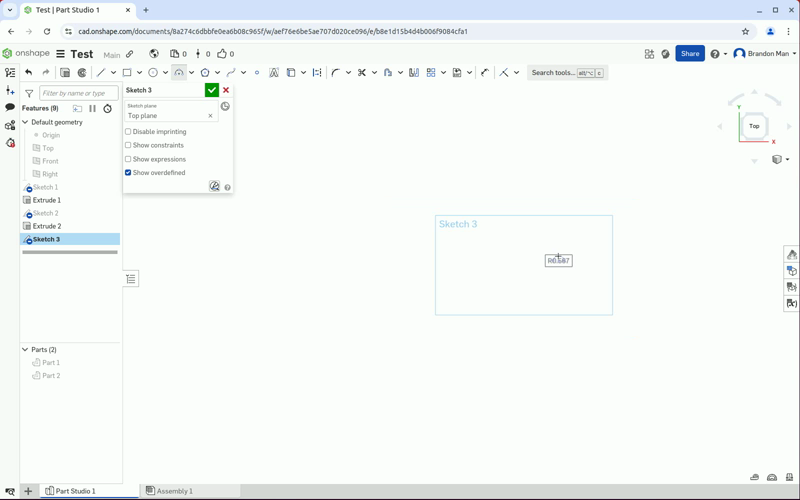
scroll(-6)
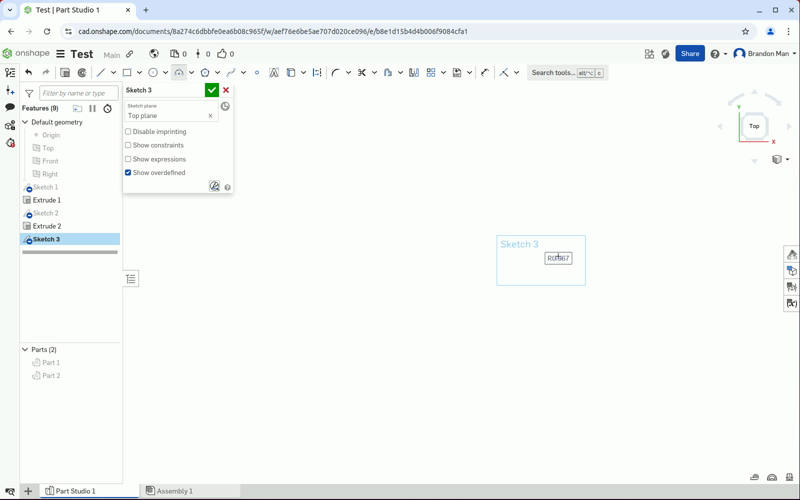
key_up(shift)
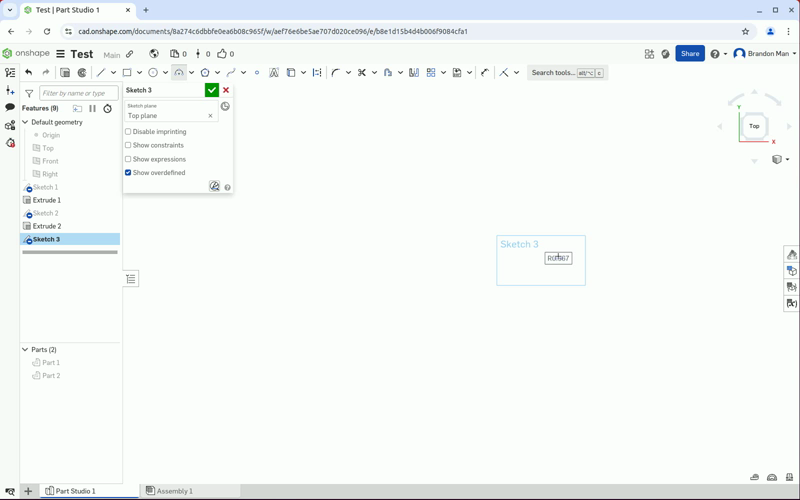
key(esc)
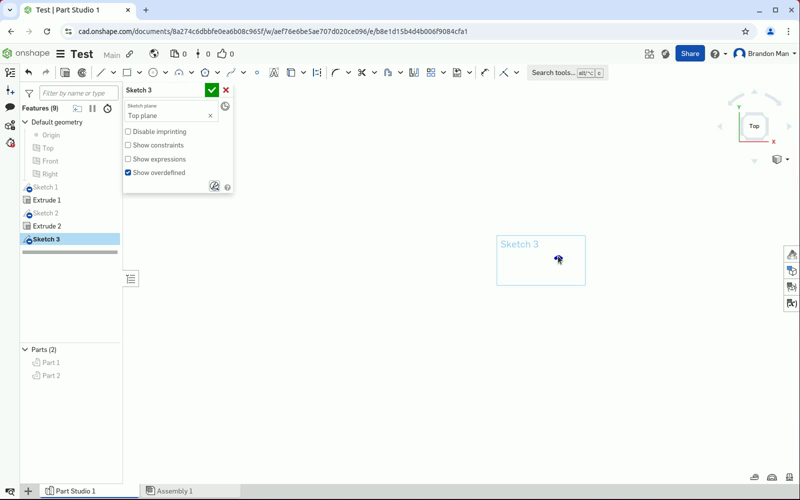
key(l)
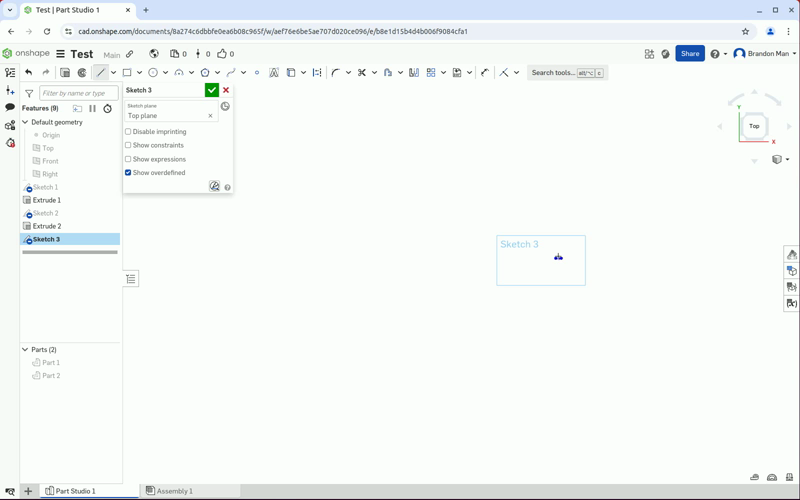
mouse_move(561, 258)
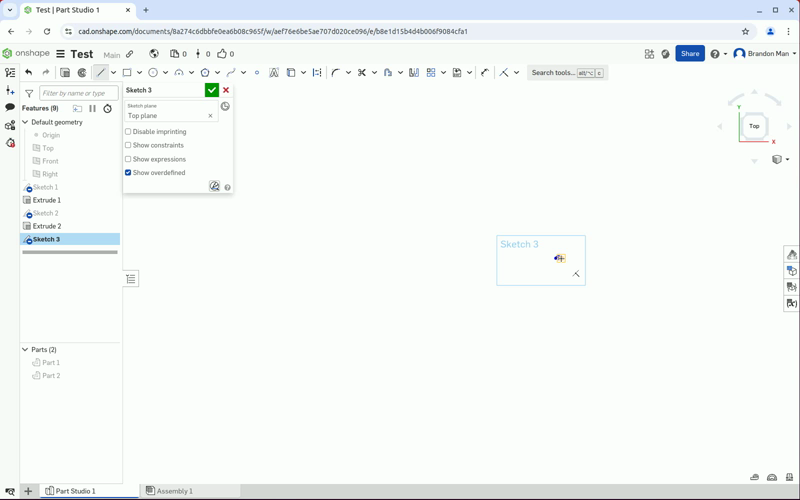
scroll(6)
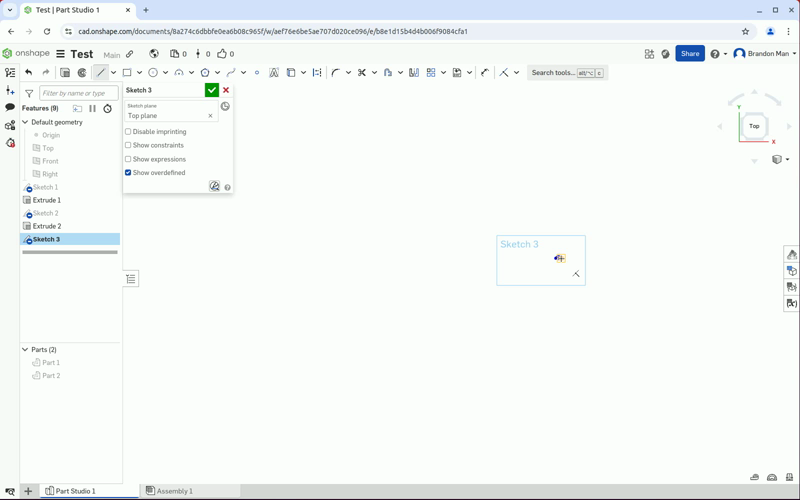
scroll(6)
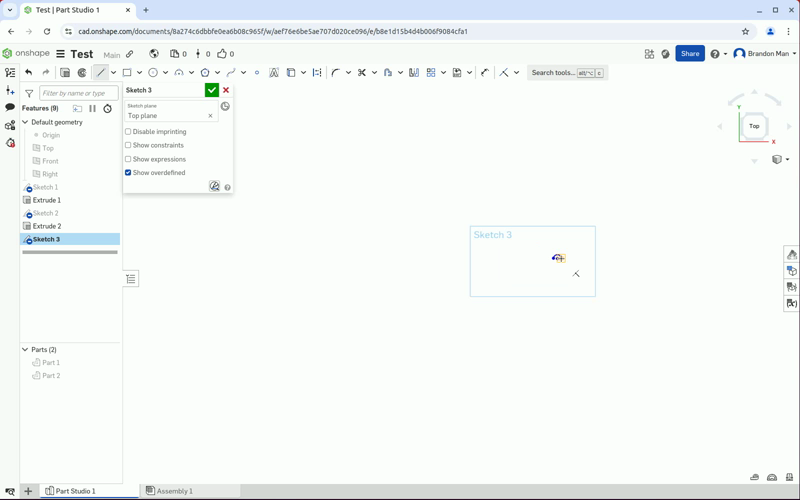
scroll(6)
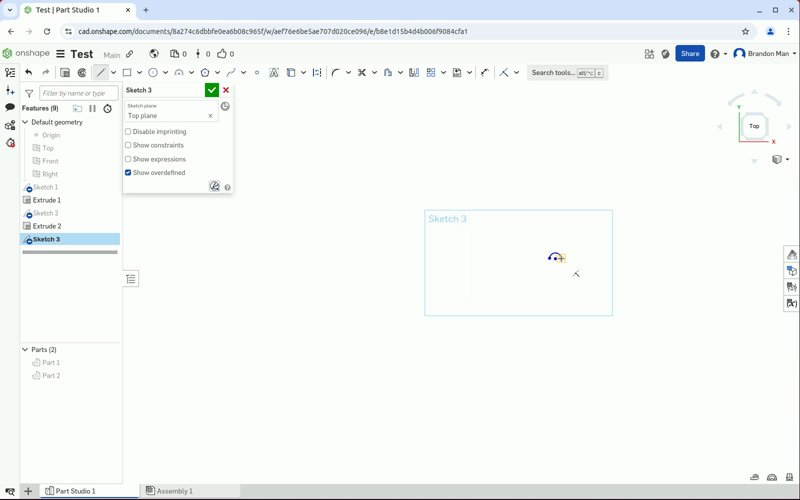
scroll(6)
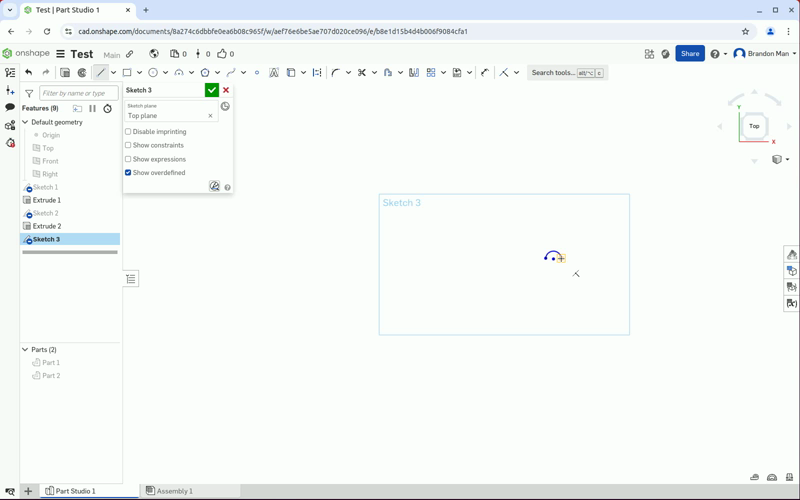
scroll(6)
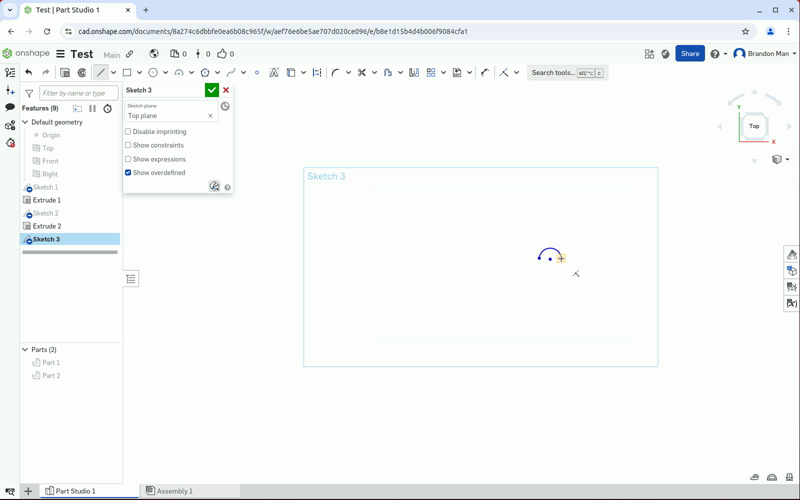
scroll(6)
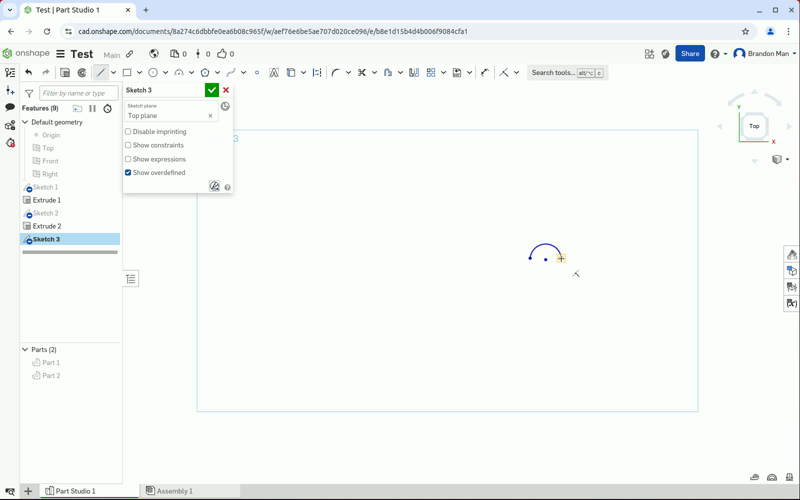
scroll(6)
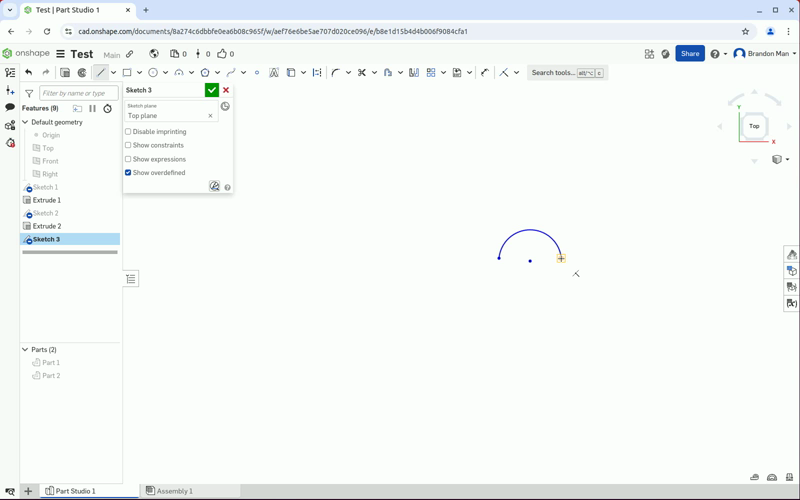
click(561, 258)
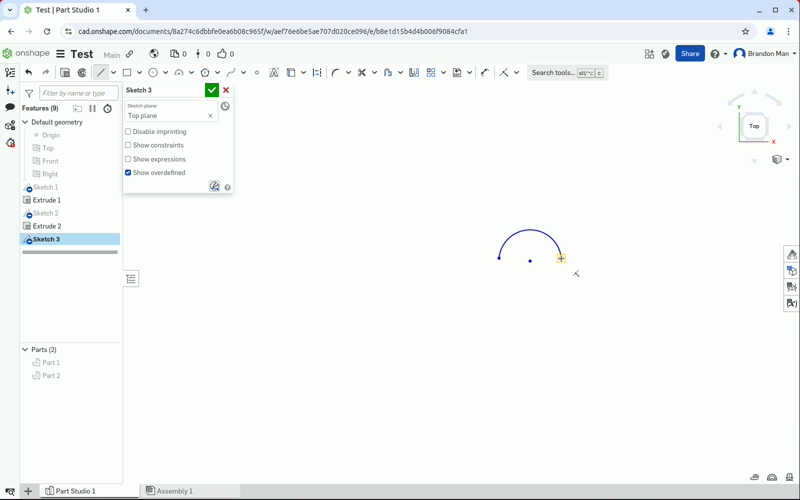
scroll(-6)
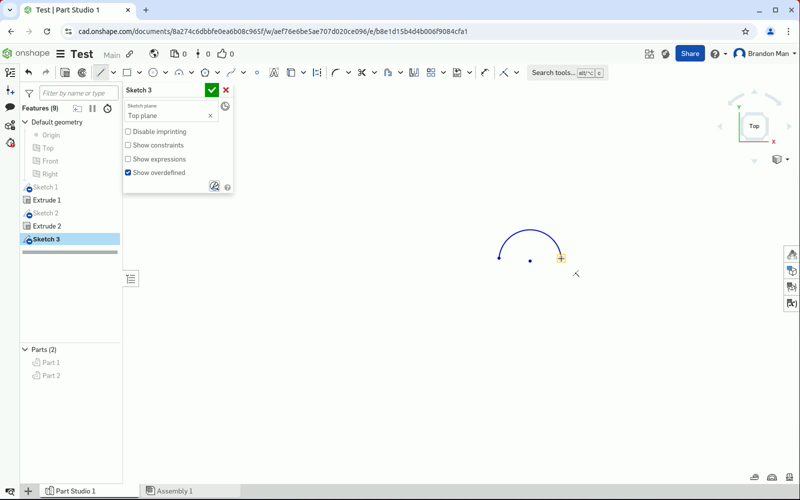
scroll(-6)
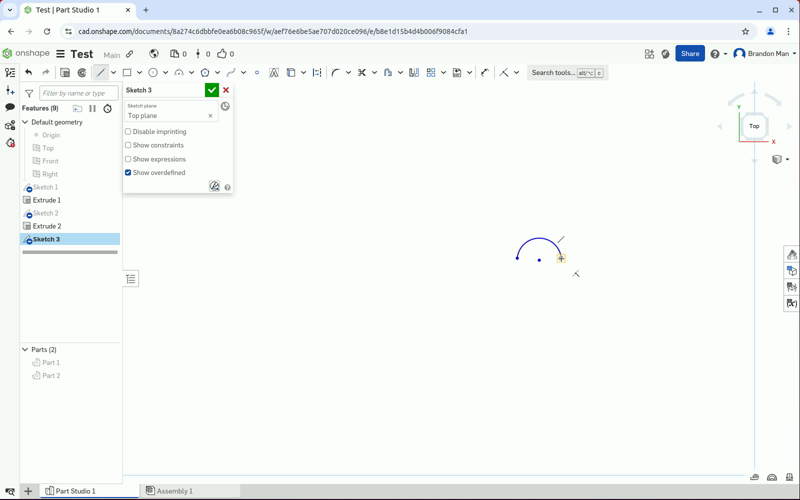
scroll(-6)
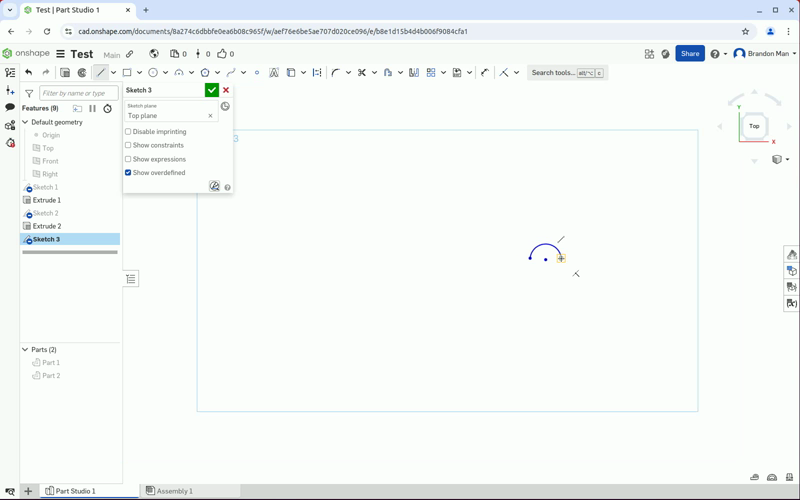
scroll(-6)
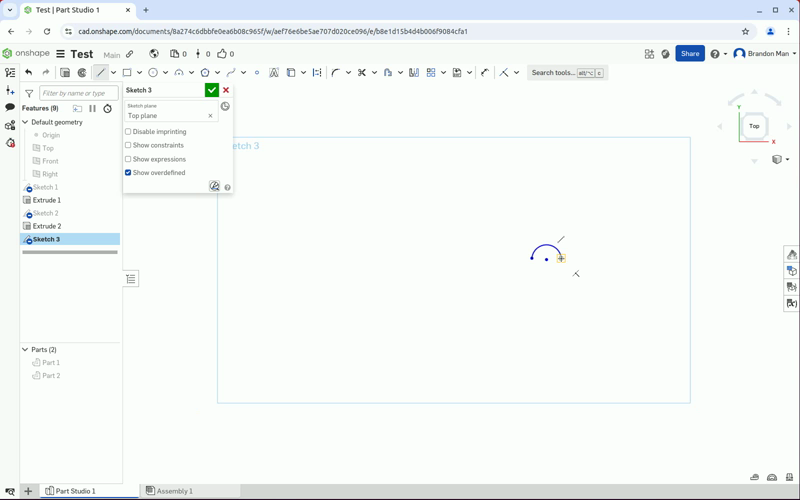
scroll(-6)
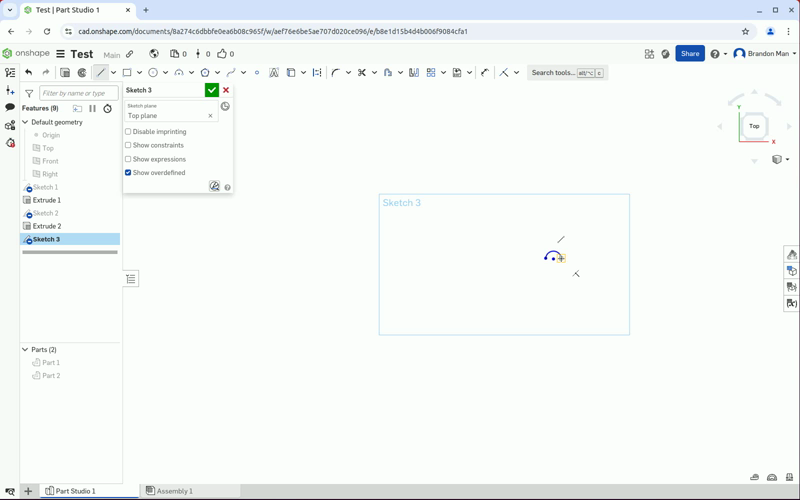
scroll(-6)
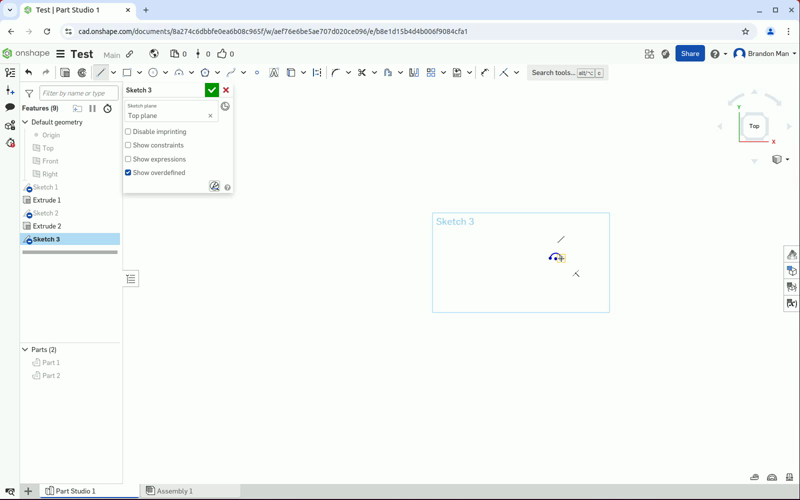
scroll(-6)
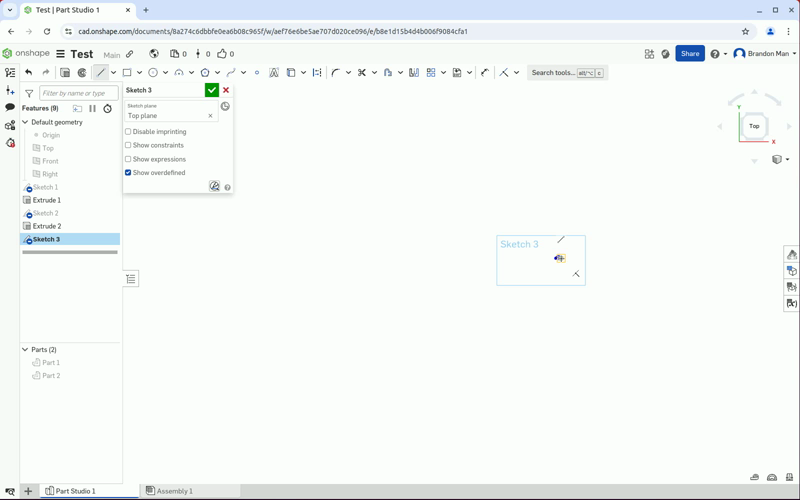
key_down(shift)
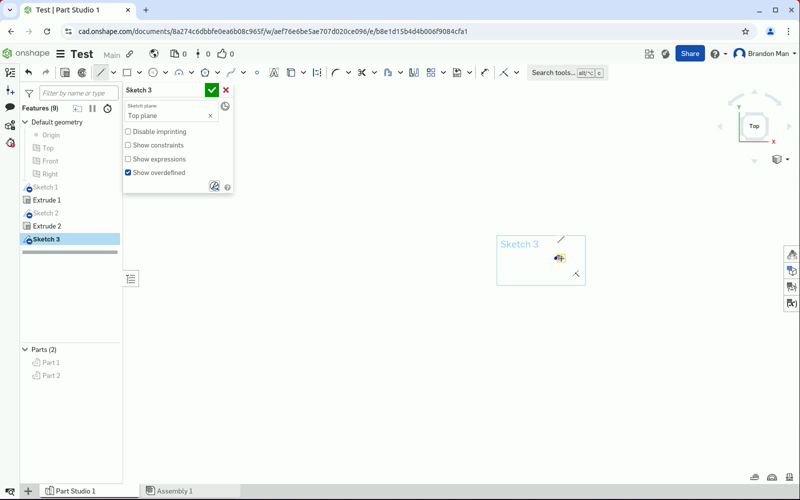
mouse_move(589, 258)
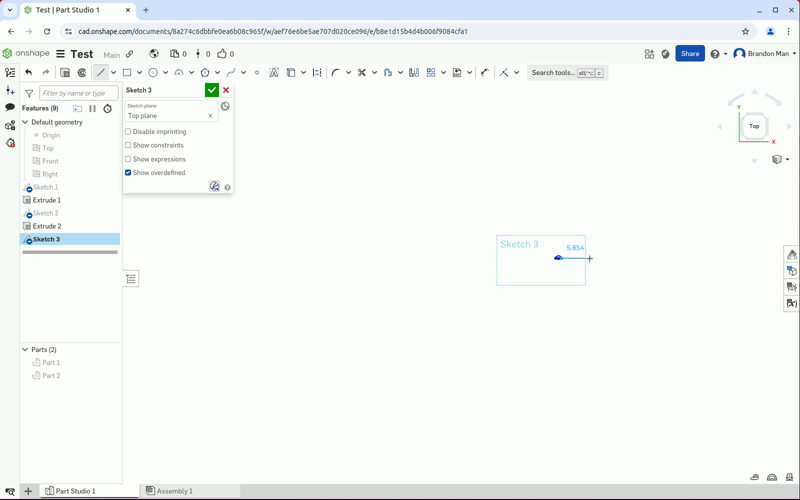
mouse_move(561, 232)
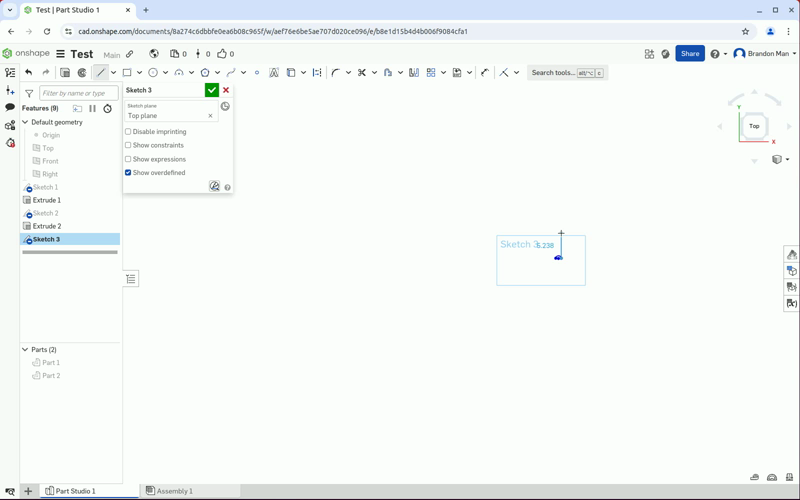
click(561, 232)
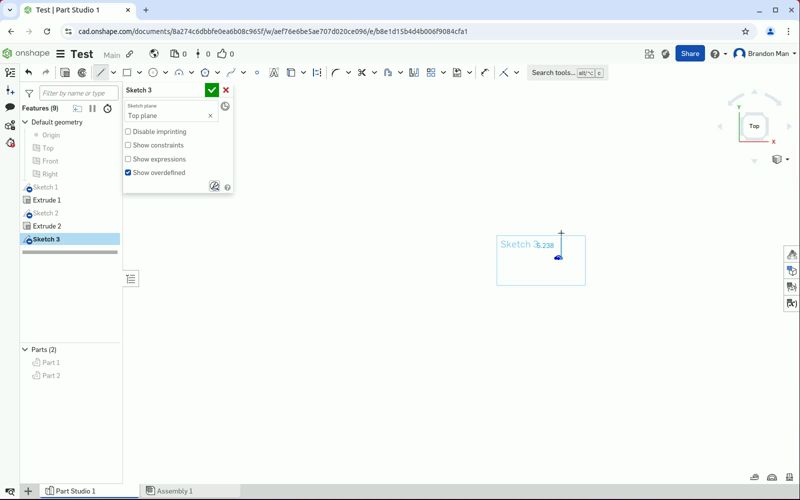
key_up(shift)
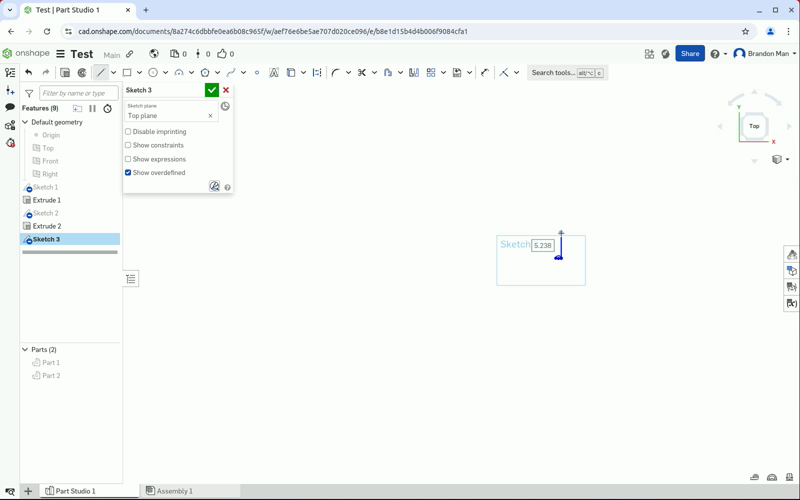
key_down(shift)
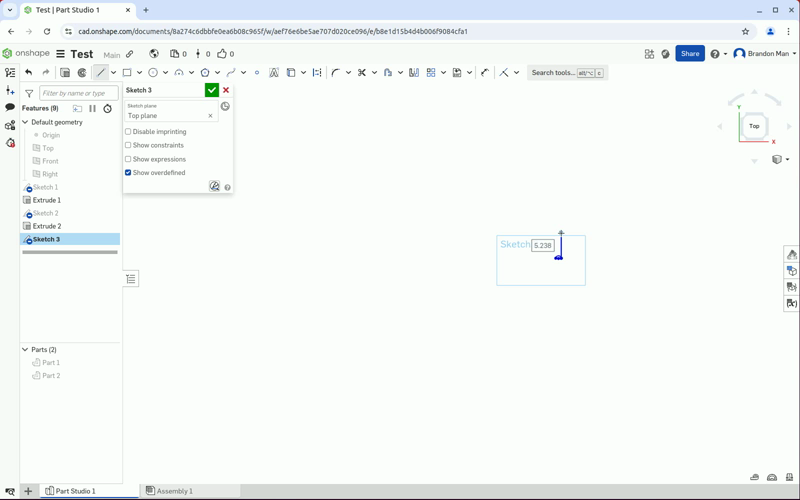
mouse_move(589, 232)
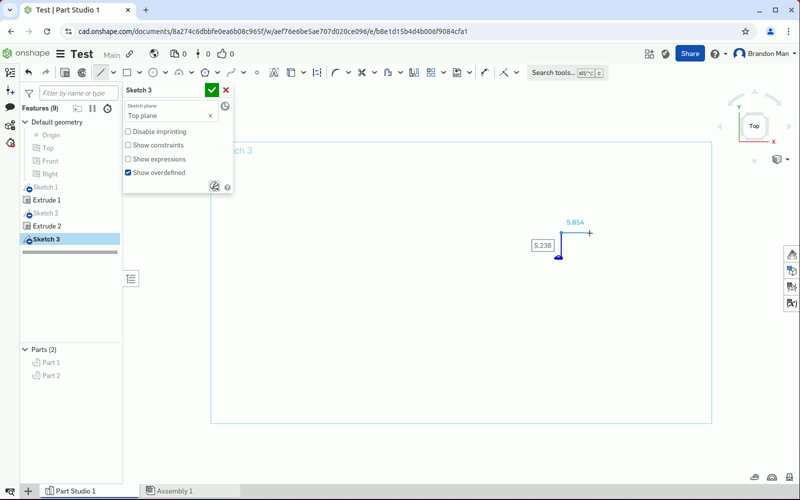
mouse_move(555, 232)
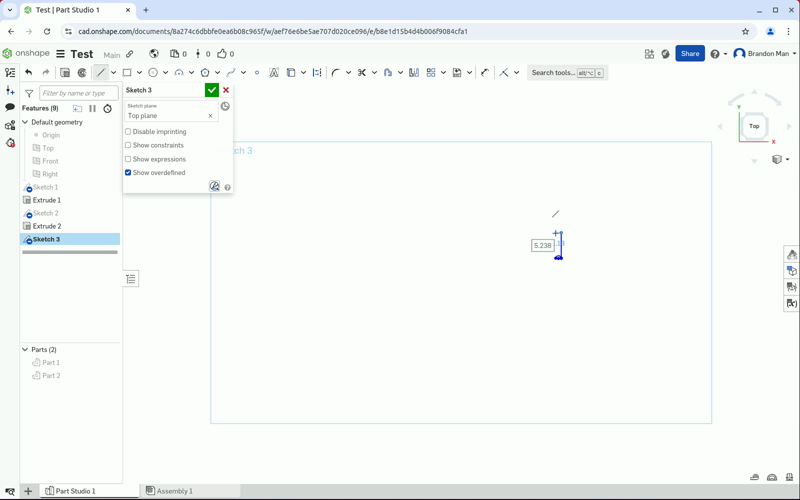
scroll(6)
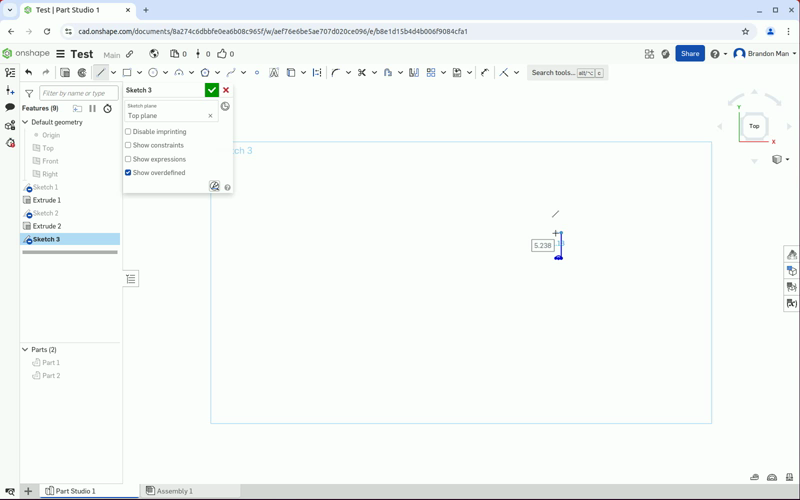
scroll(6)
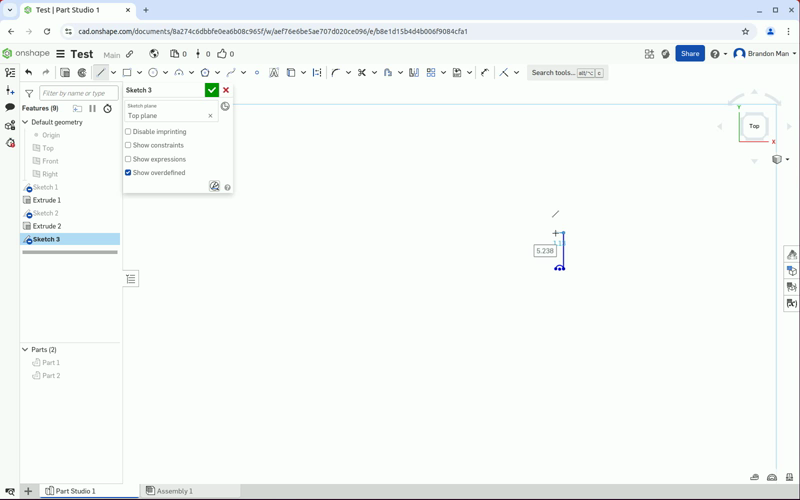
scroll(6)
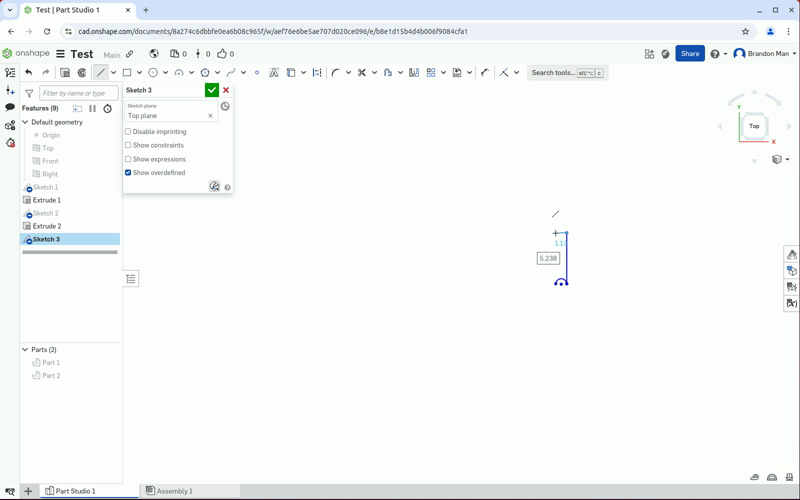
scroll(6)
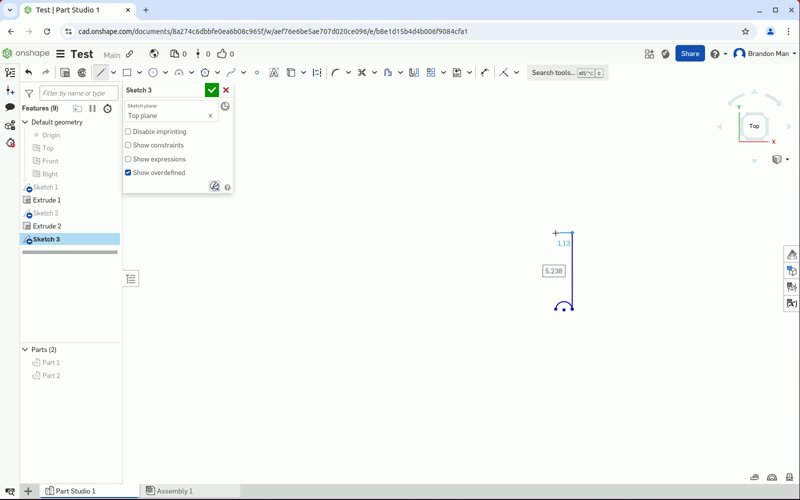
scroll(6)
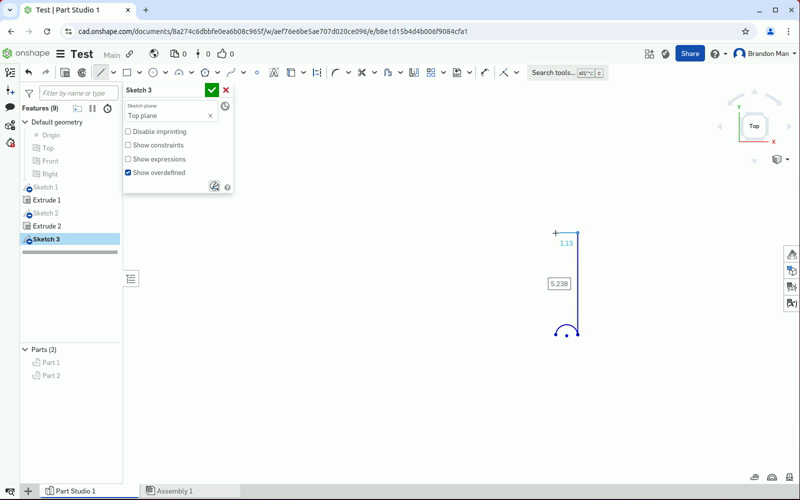
scroll(6)
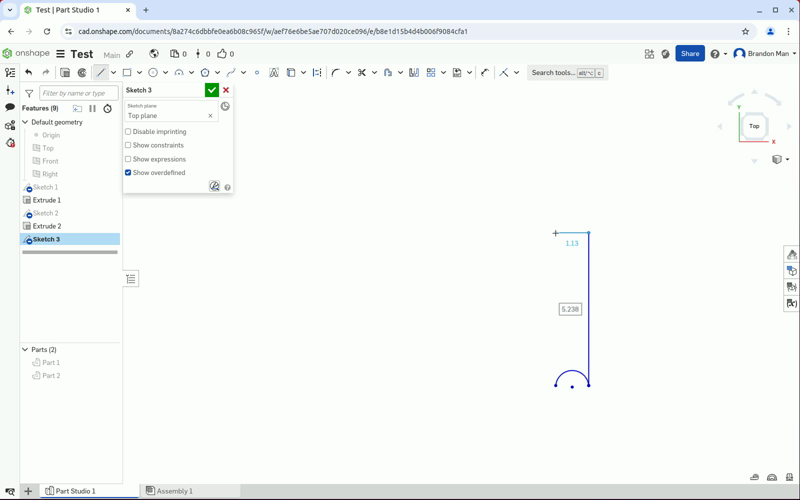
scroll(6)
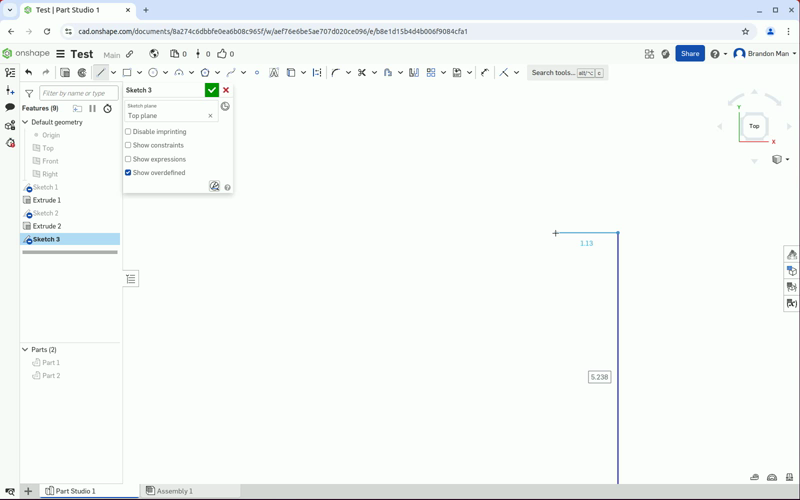
click(555, 232)
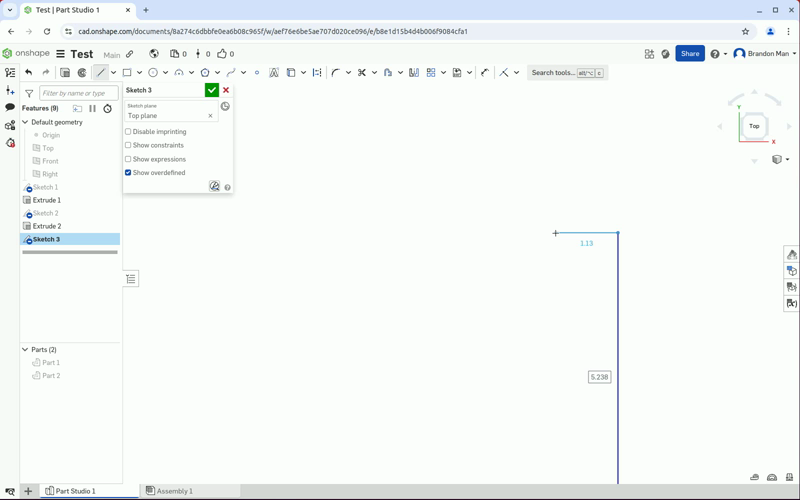
scroll(-6)
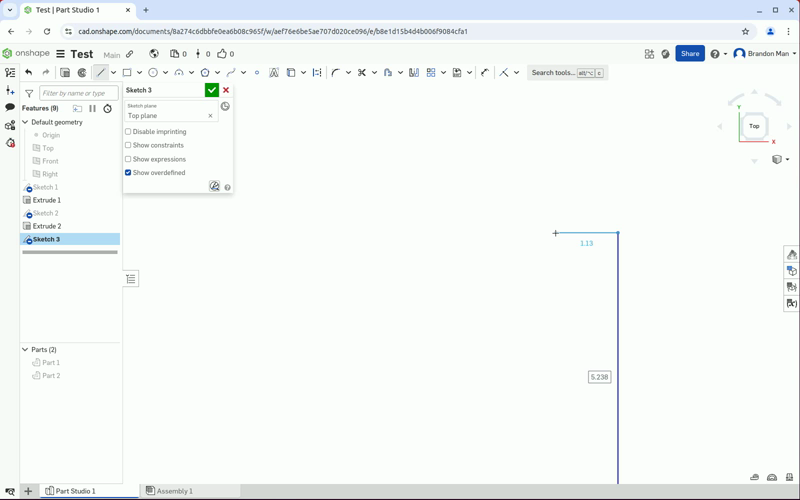
scroll(-6)
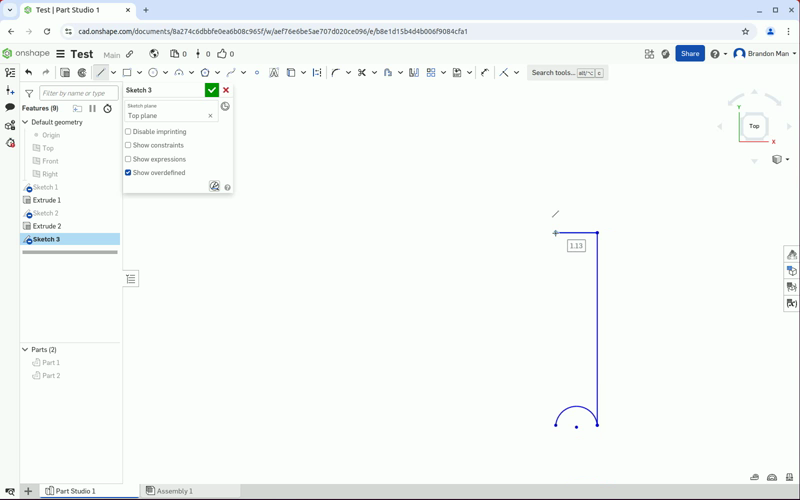
scroll(-6)
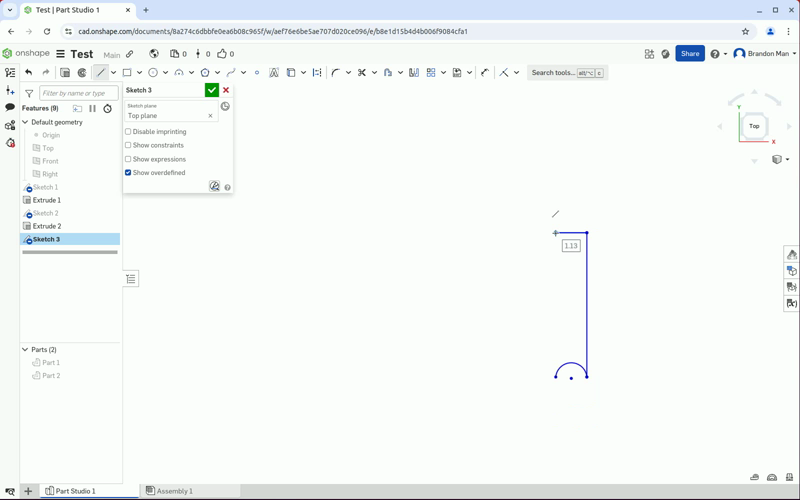
scroll(-6)
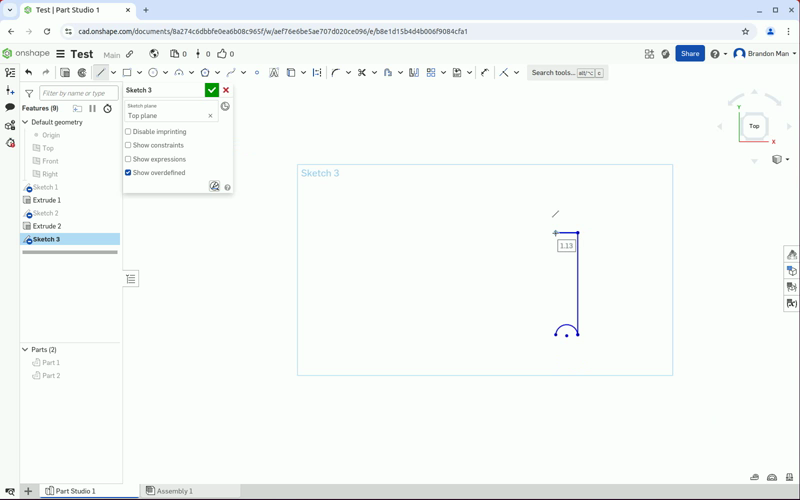
scroll(-6)
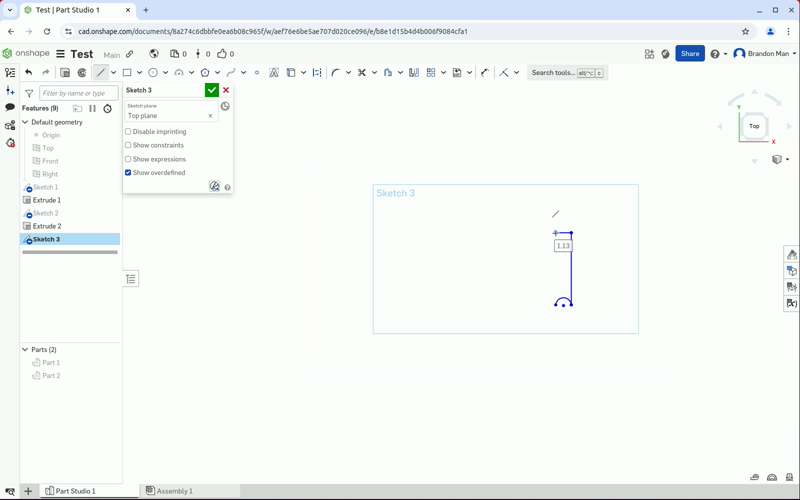
scroll(-6)
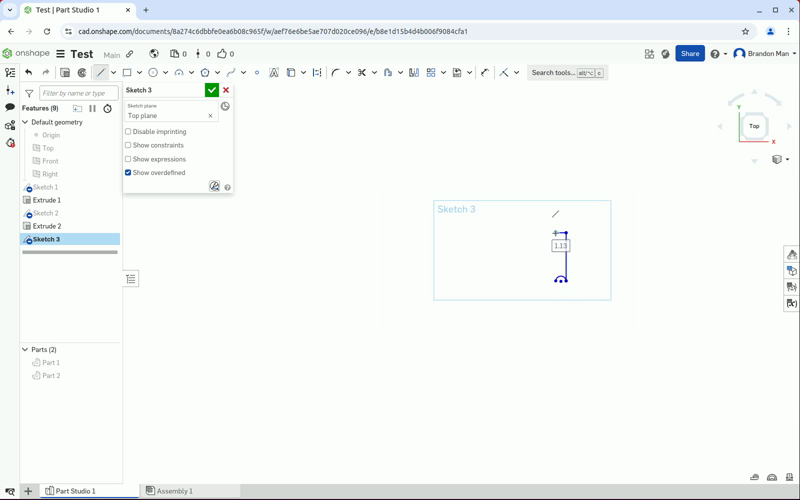
scroll(-6)
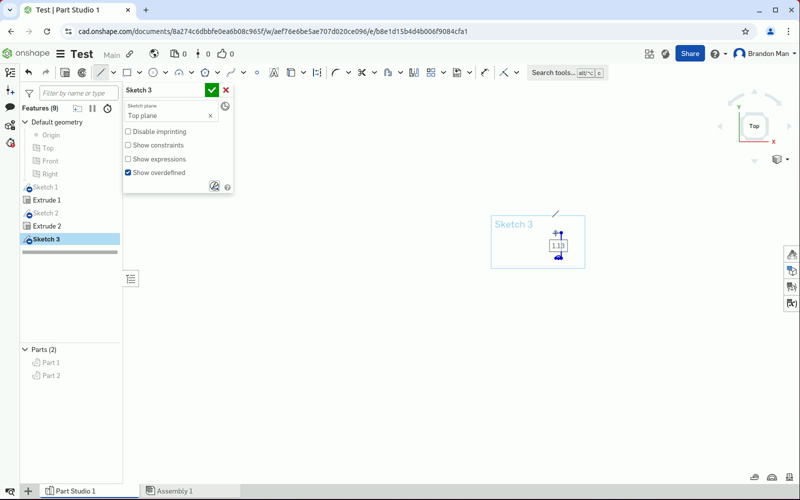
key_up(shift)
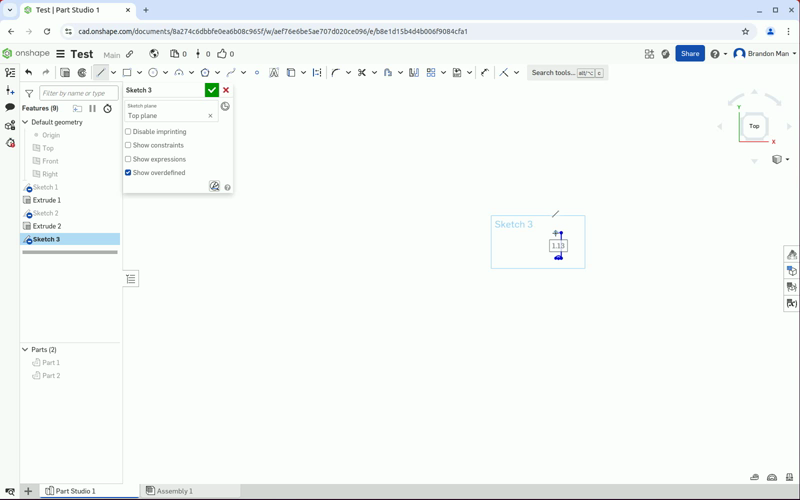
mouse_move(585, 232)
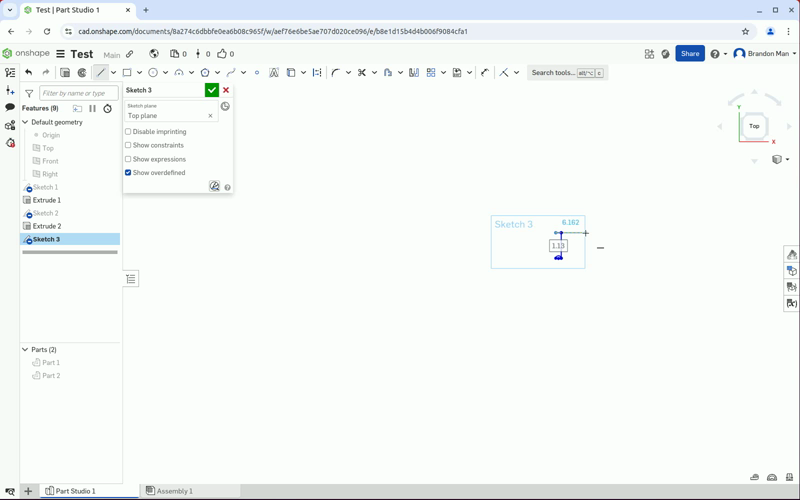
key_down(shift)
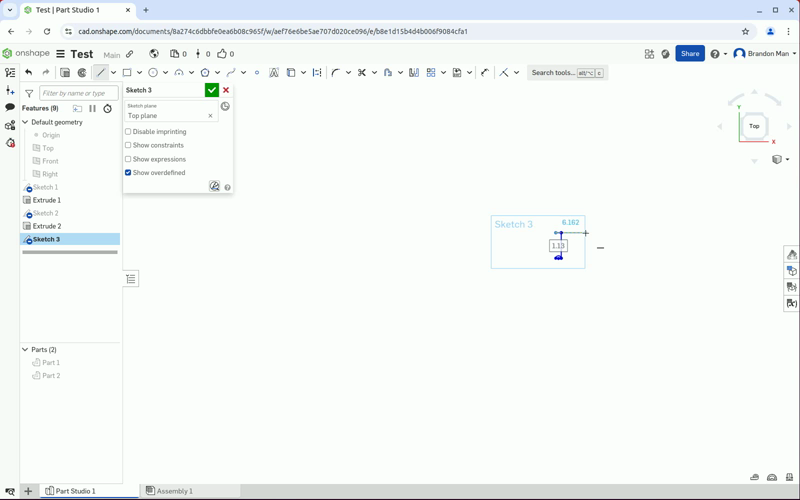
mouse_move(555, 258)
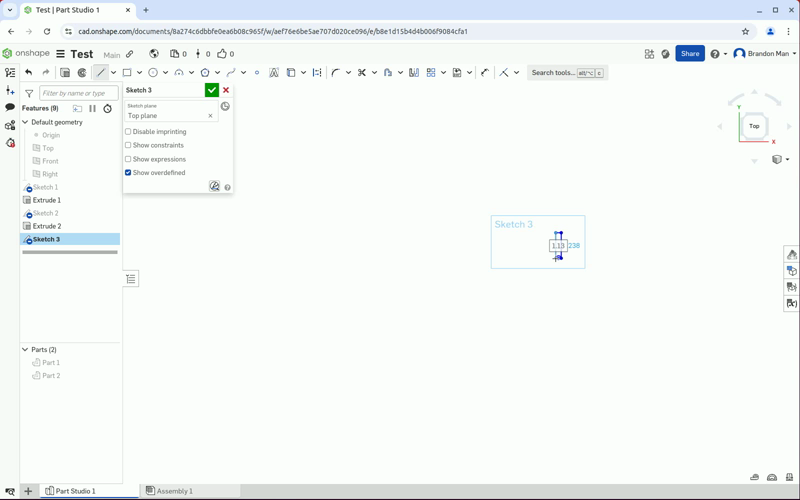
scroll(6)
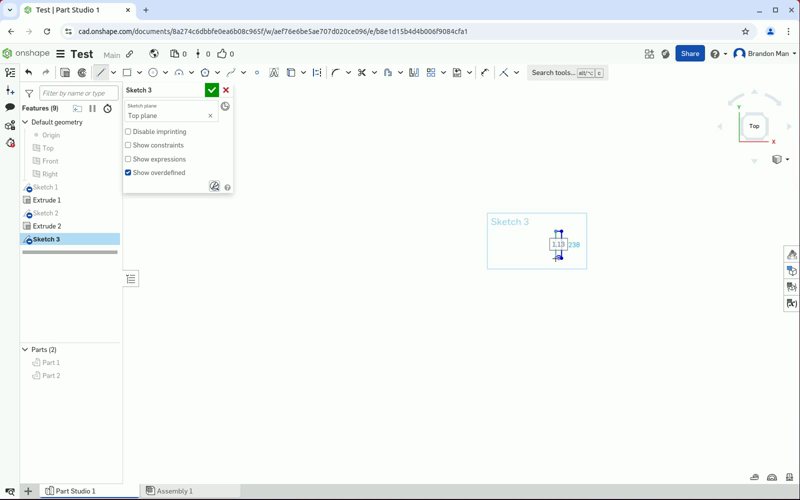
scroll(6)
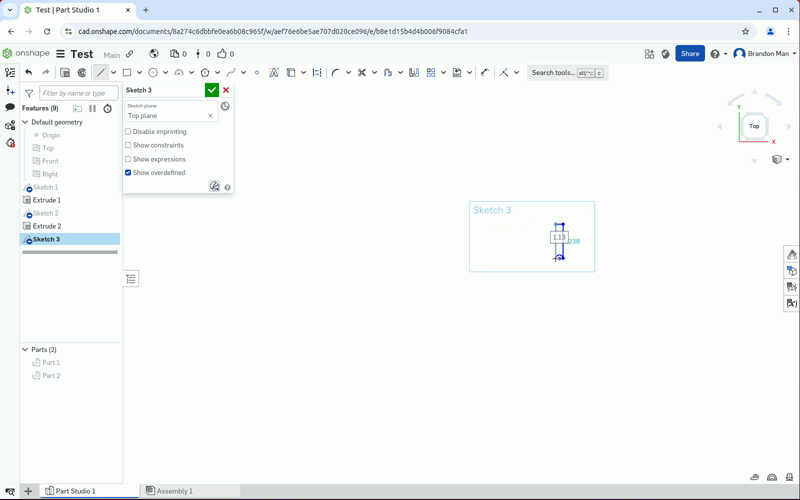
scroll(6)
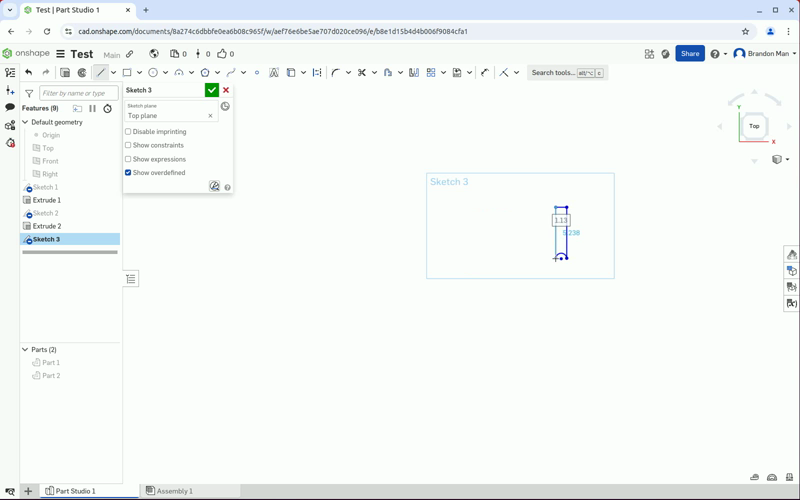
scroll(6)
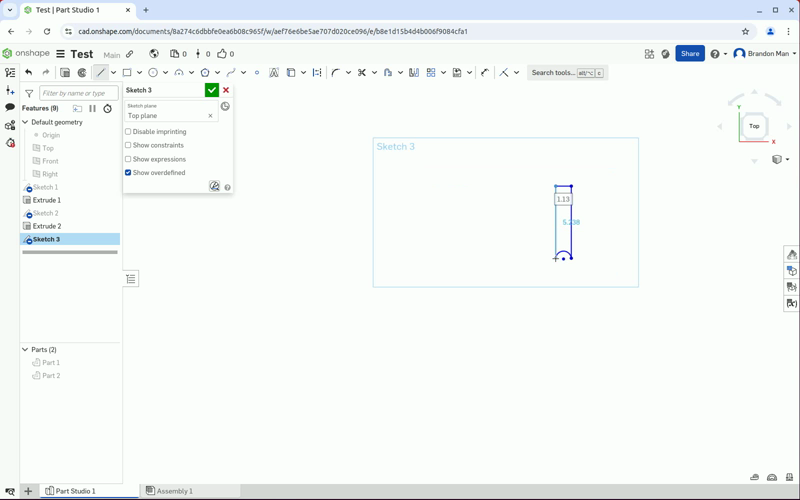
scroll(6)
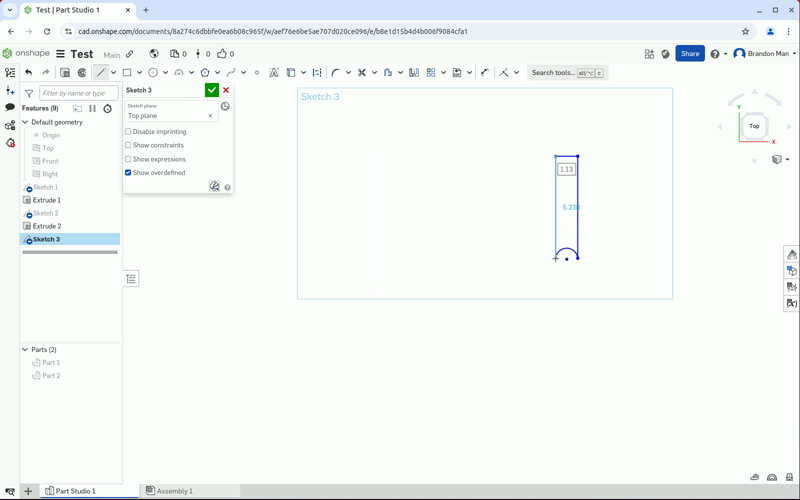
scroll(6)
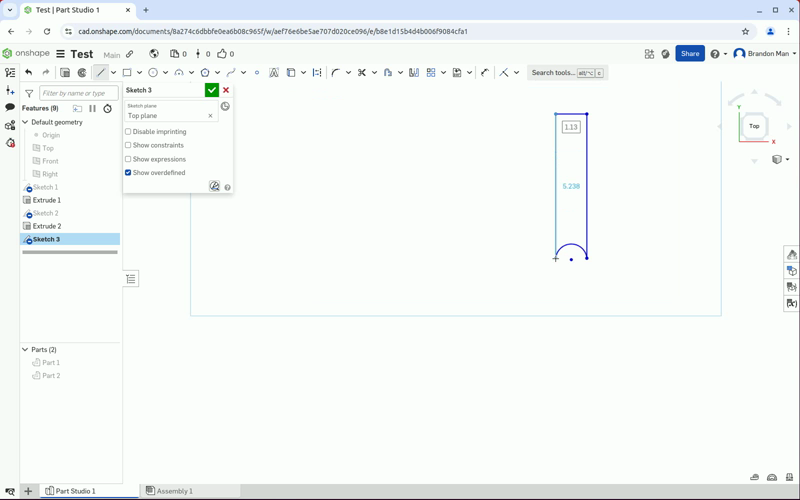
scroll(6)
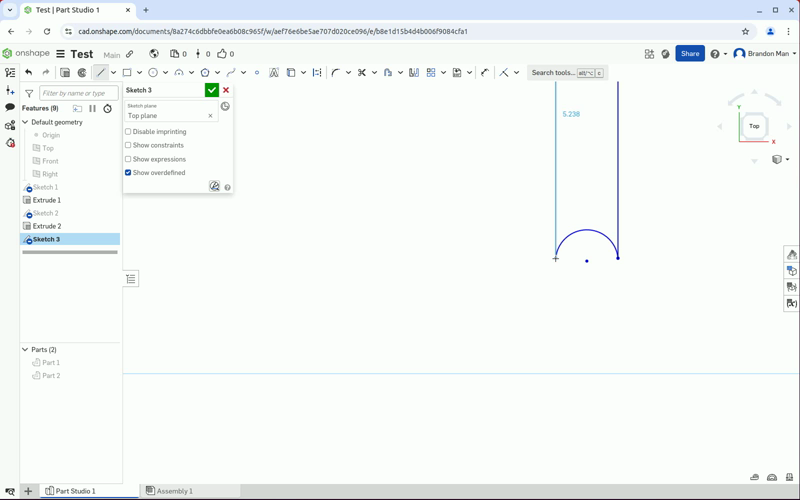
key_up(shift)
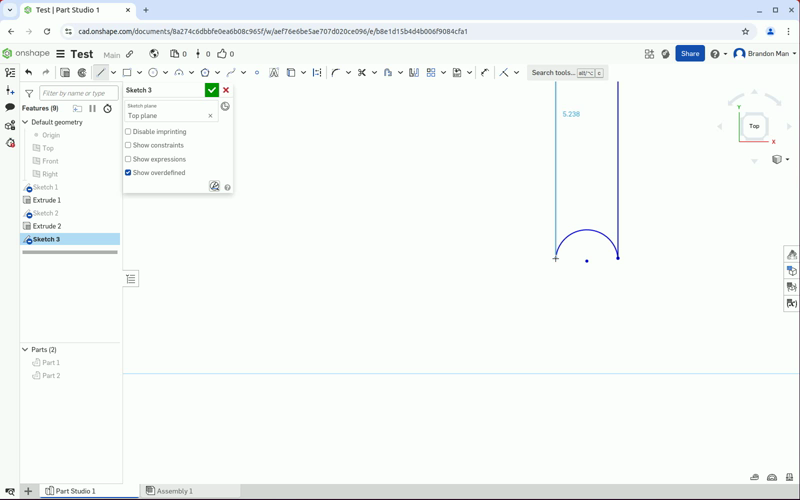
click(555, 258)
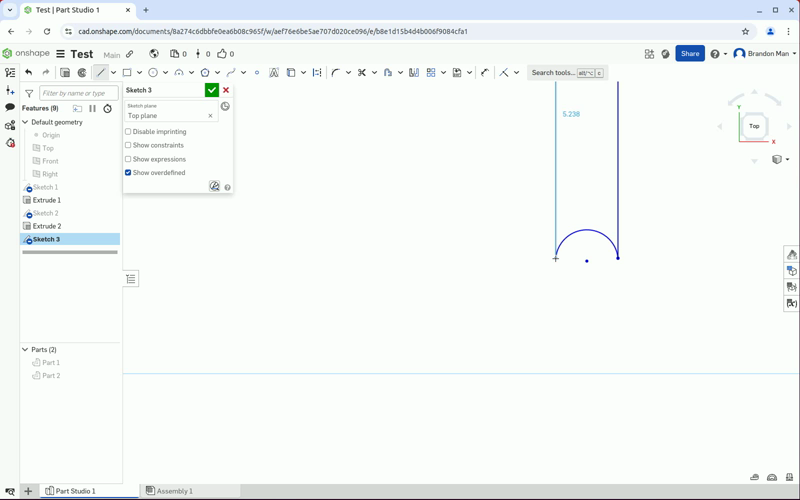
scroll(-6)
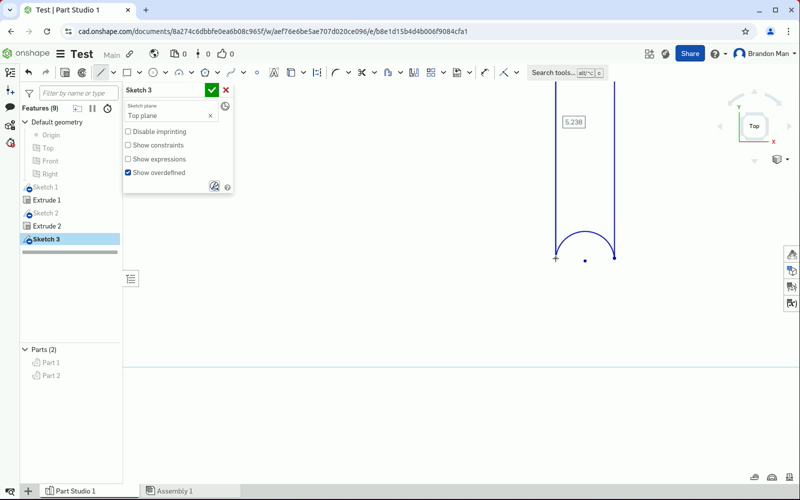
scroll(-6)
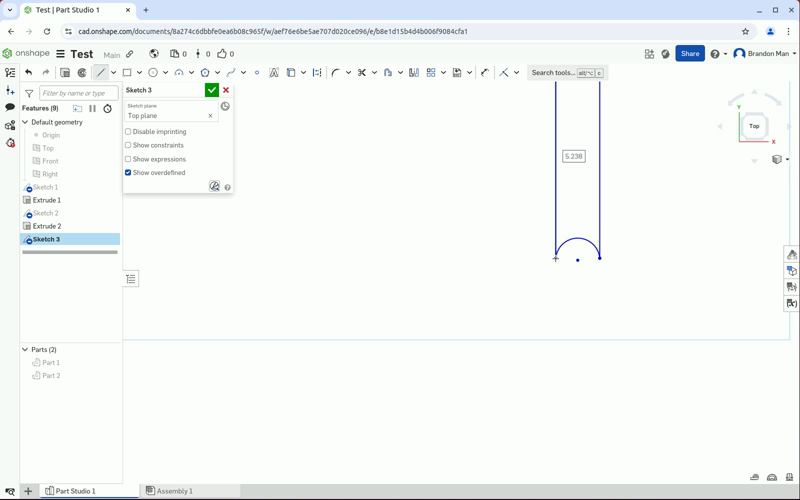
scroll(-6)
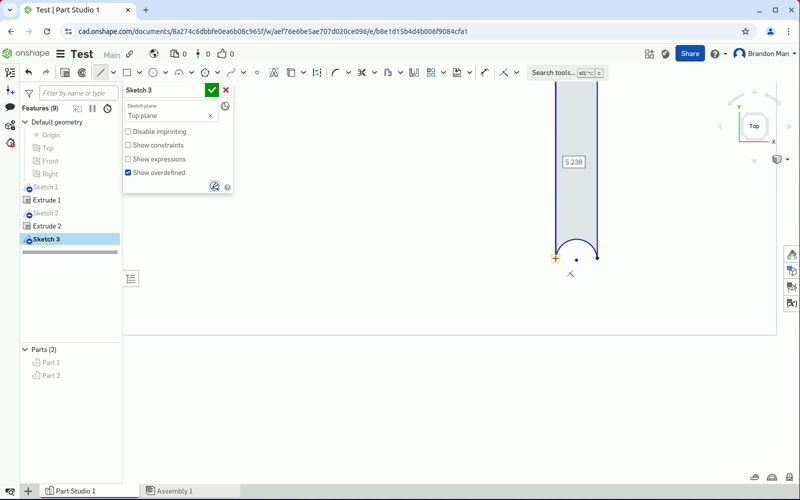
scroll(-6)
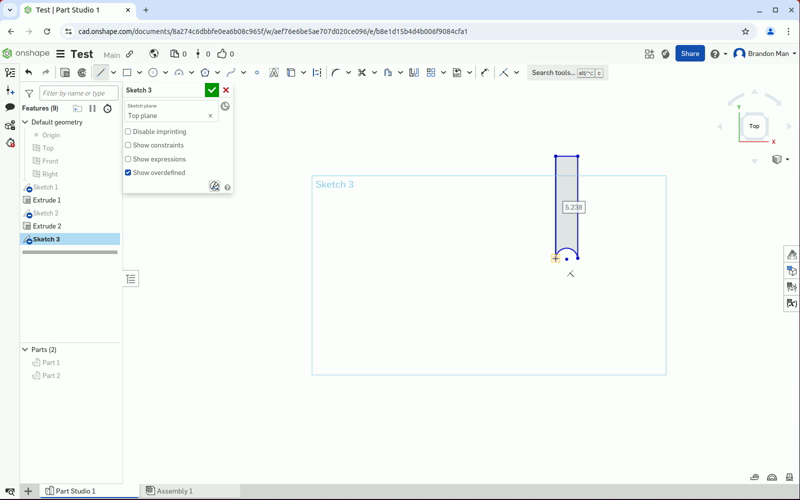
scroll(-6)
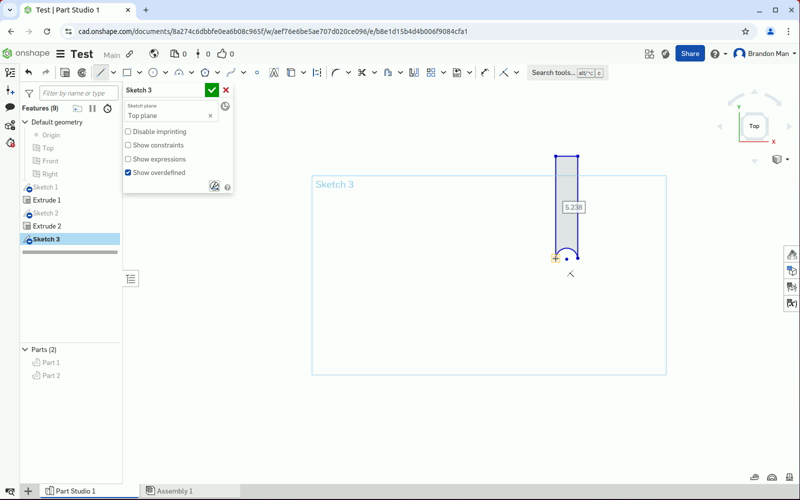
scroll(-6)
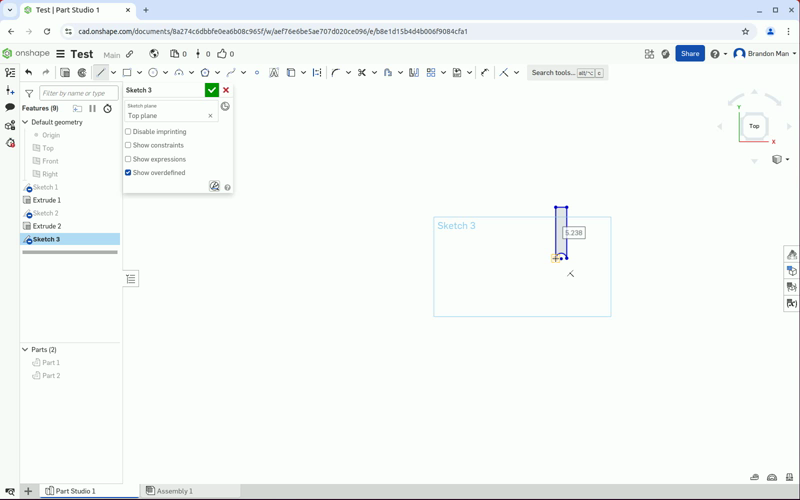
scroll(-6)
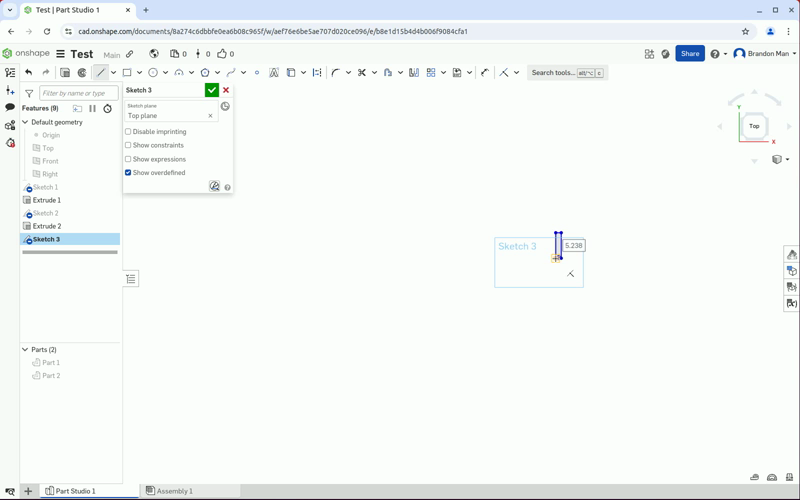
key(esc)
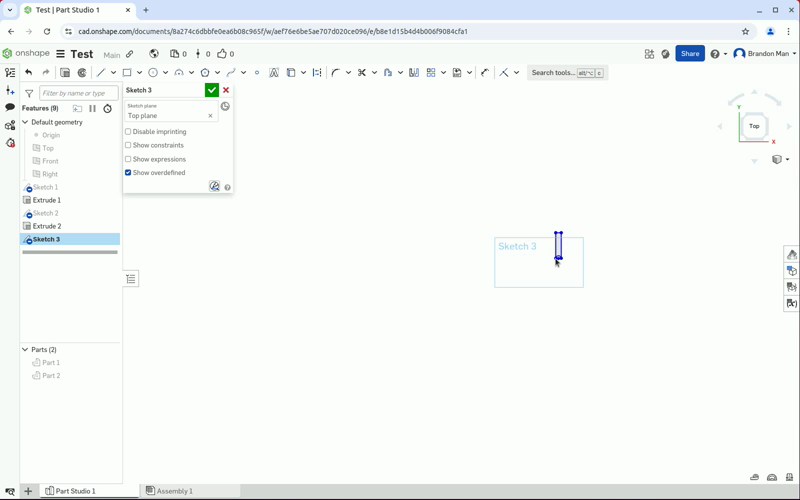
mouse_move(559, 242)
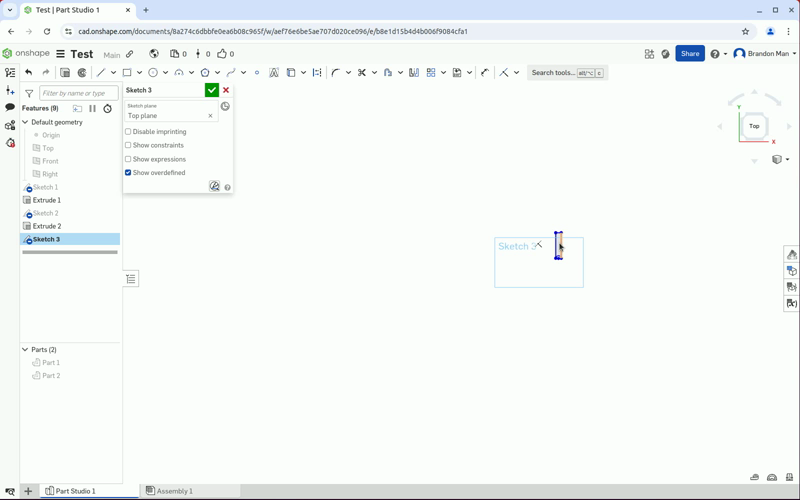
scroll(6)
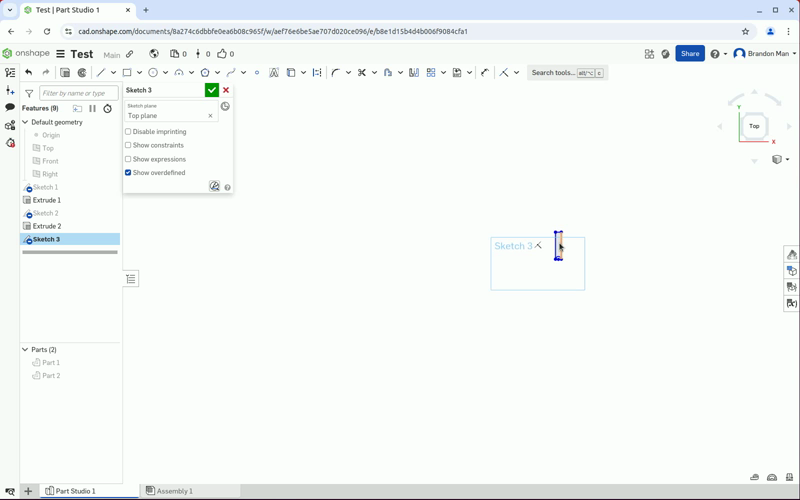
scroll(6)
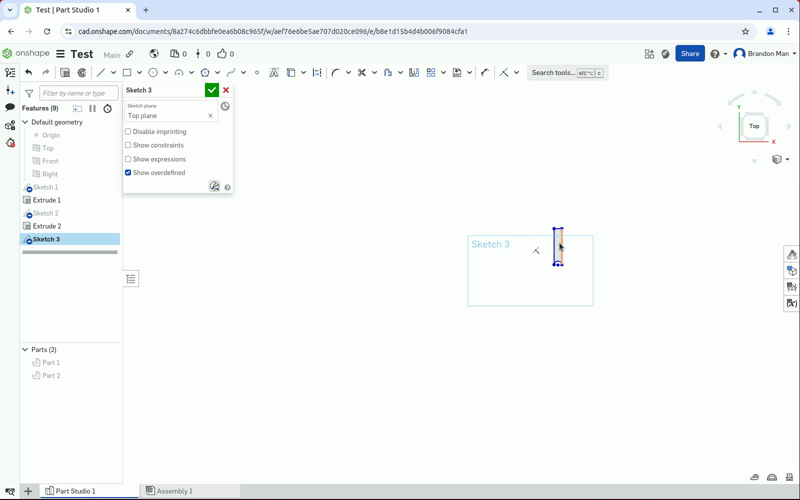
scroll(6)
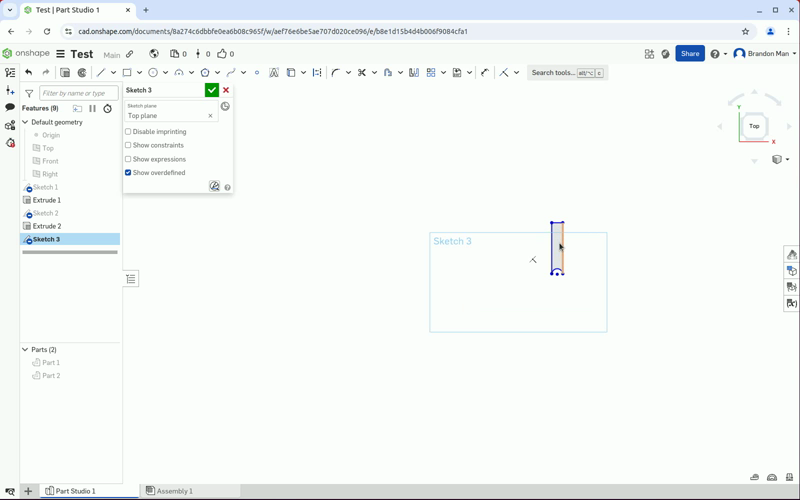
scroll(6)
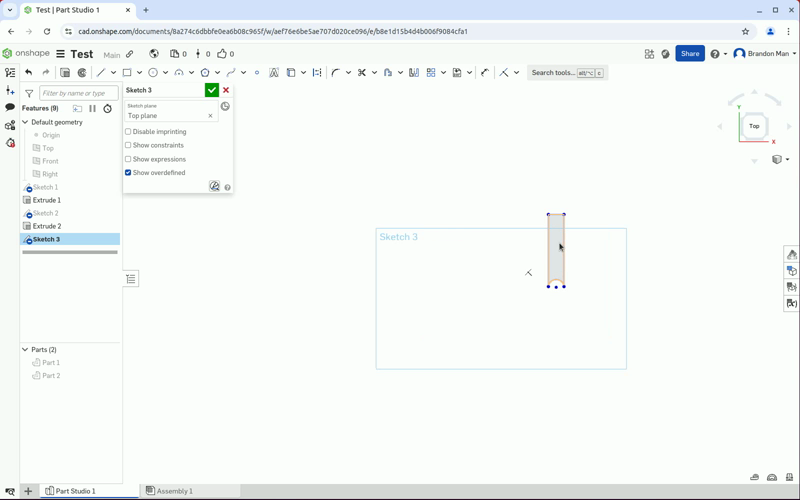
scroll(6)
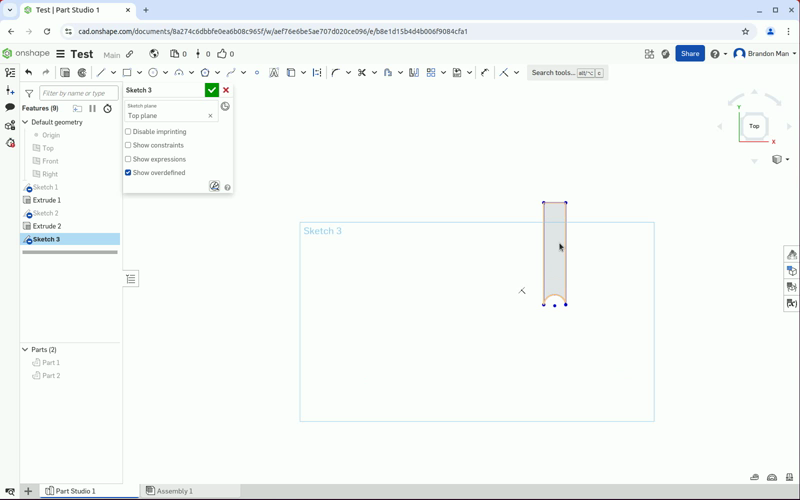
scroll(6)
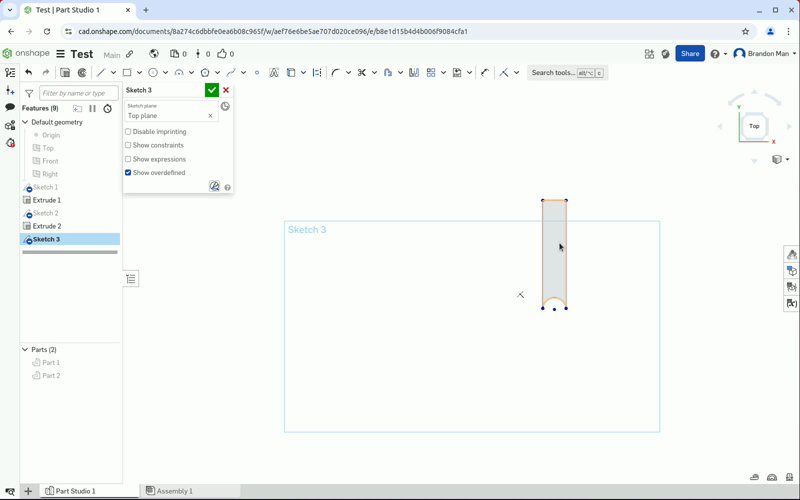
scroll(6)
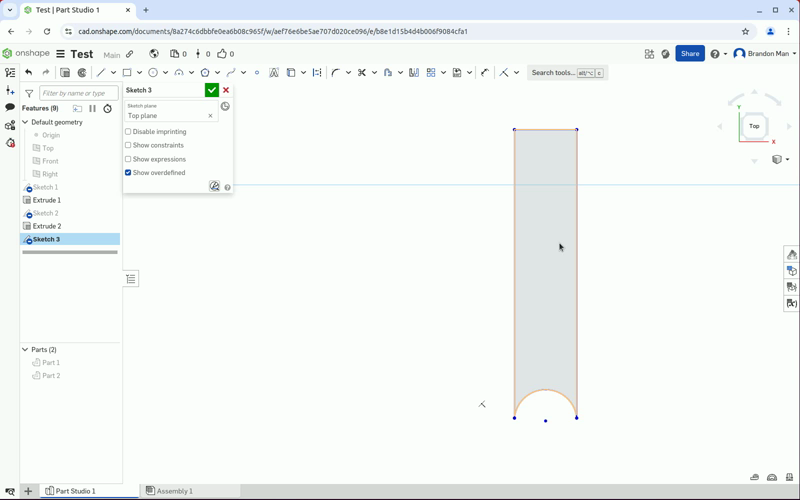
click(559, 242)
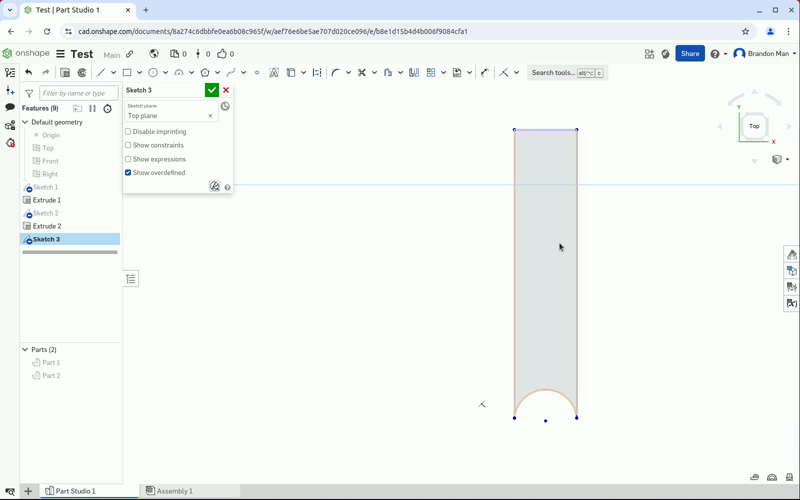
scroll(-6)
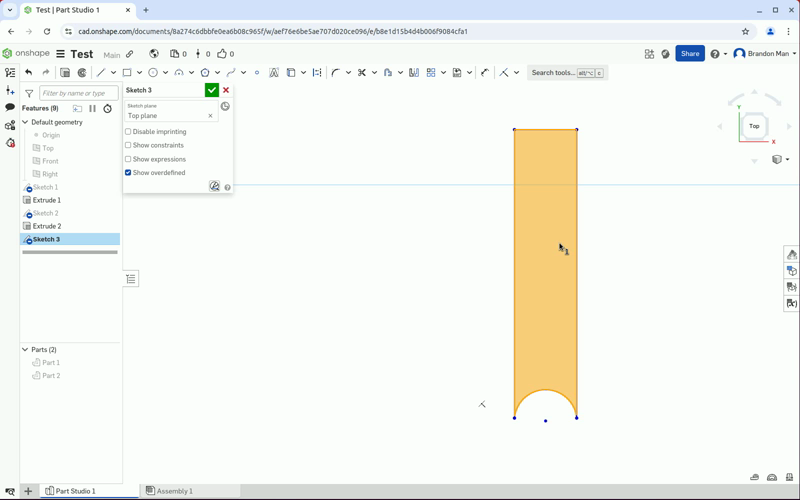
scroll(-6)
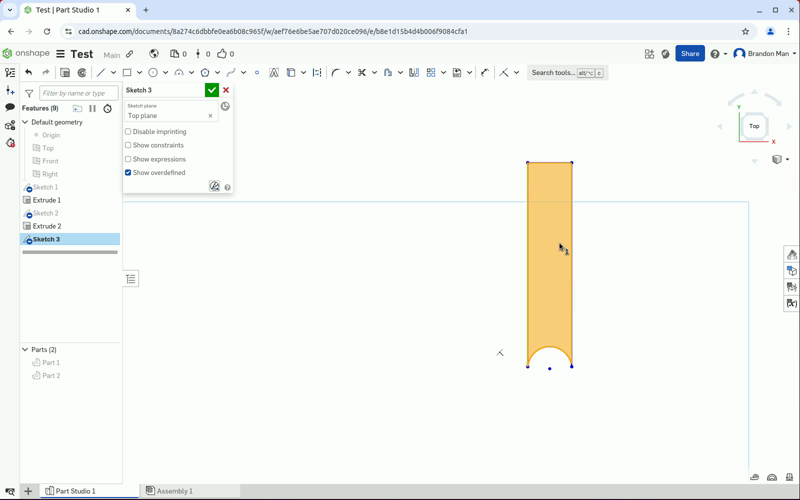
scroll(-6)
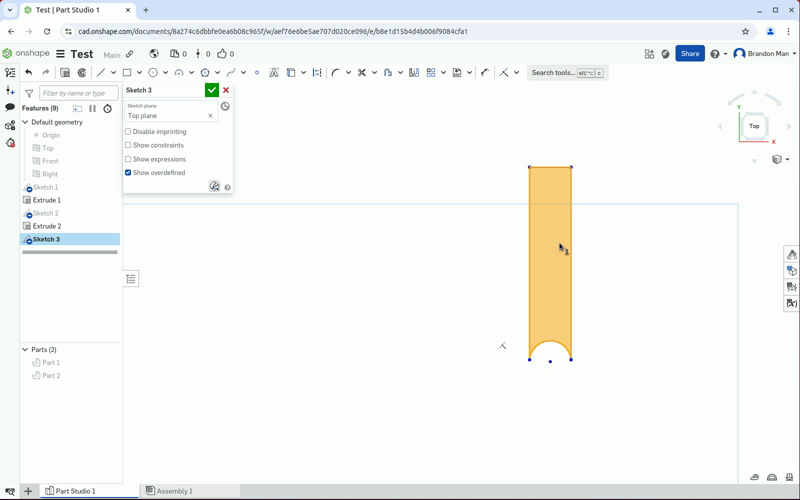
scroll(-6)
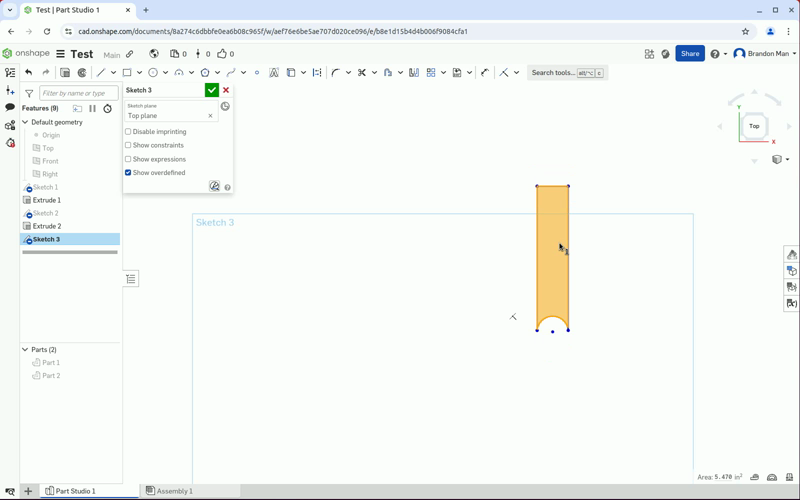
scroll(-6)
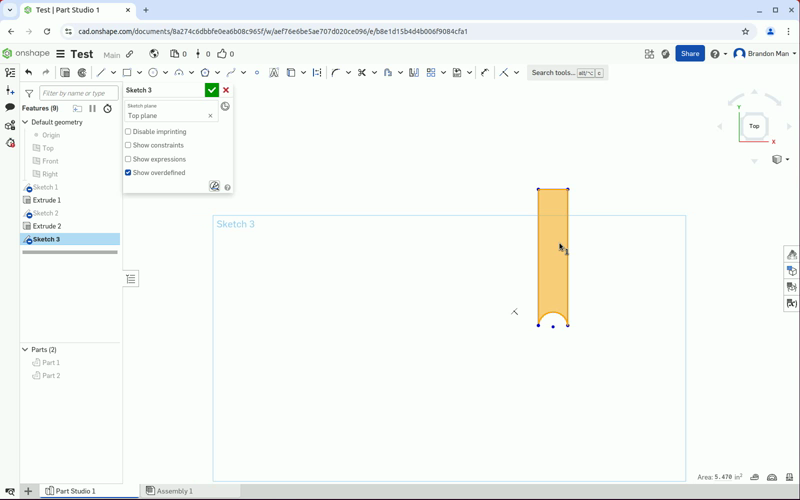
scroll(-6)
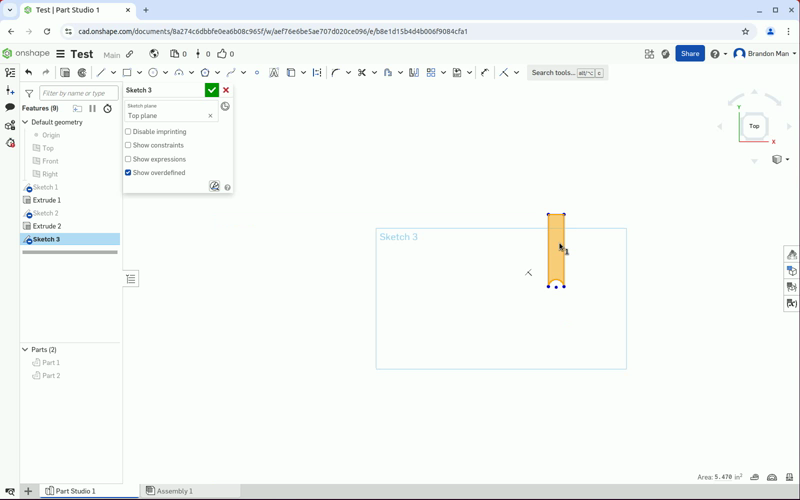
scroll(-6)
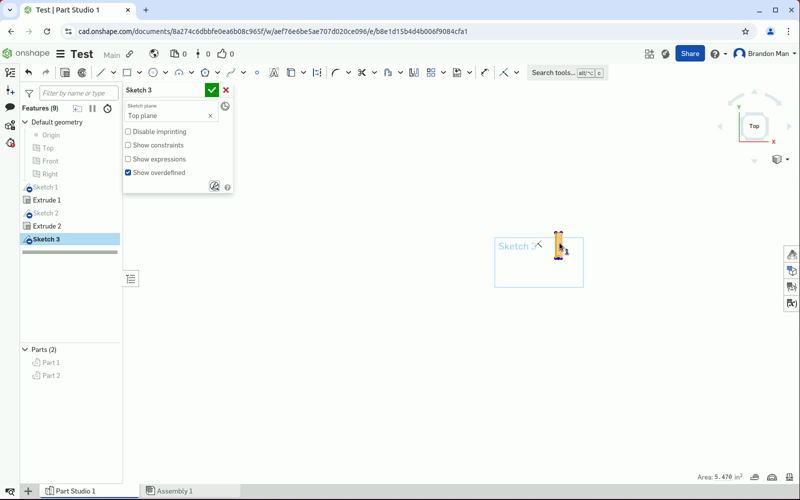
mouse_move(73, 352)
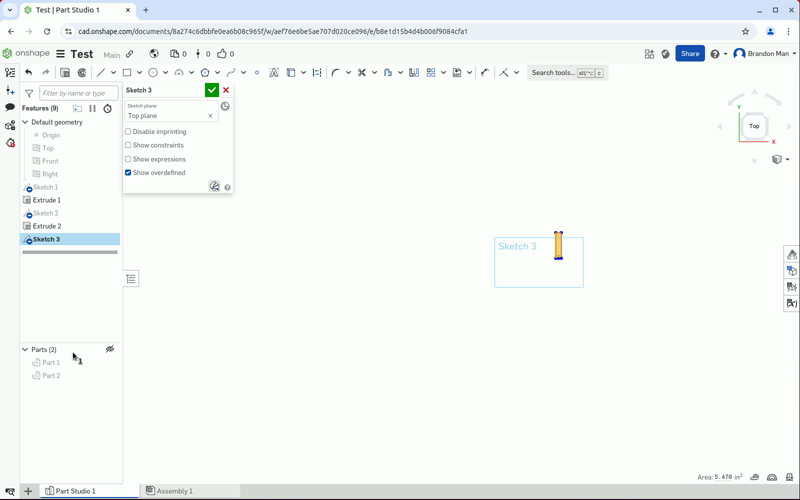
key(shift+y)
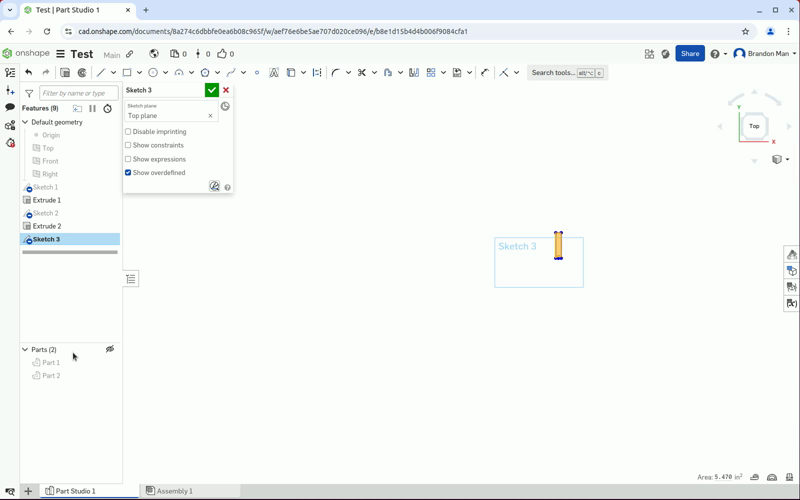
key(shift+e)
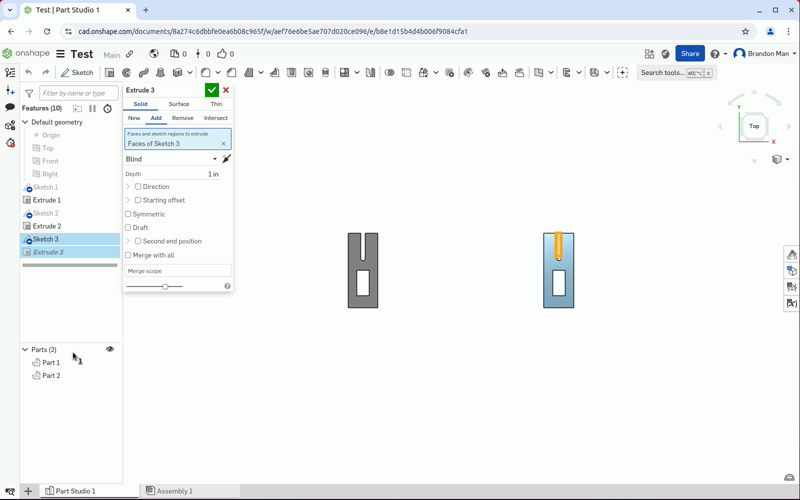
mouse_move(143, 106)
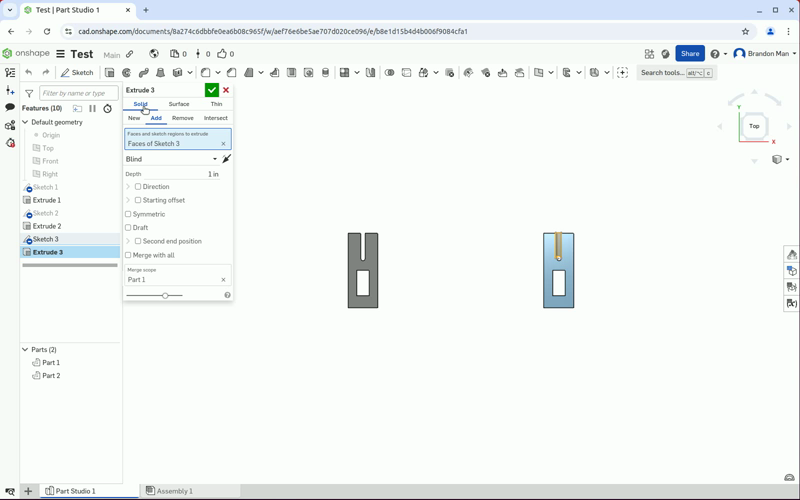
click(143, 106)
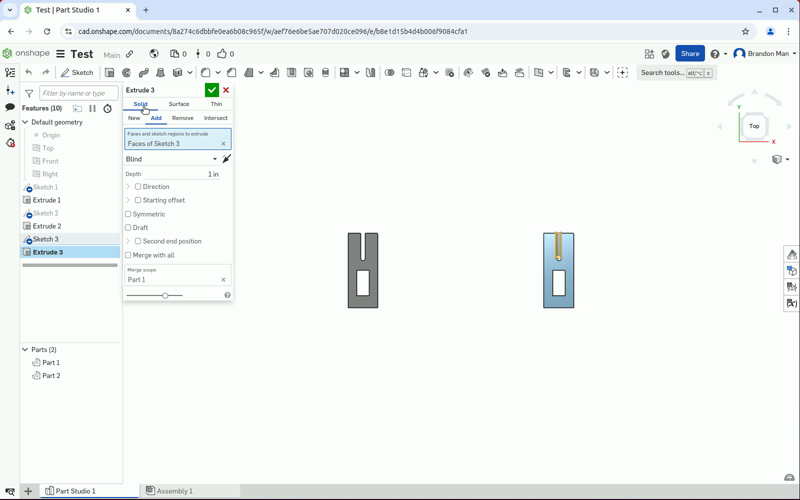
mouse_move(137, 120)
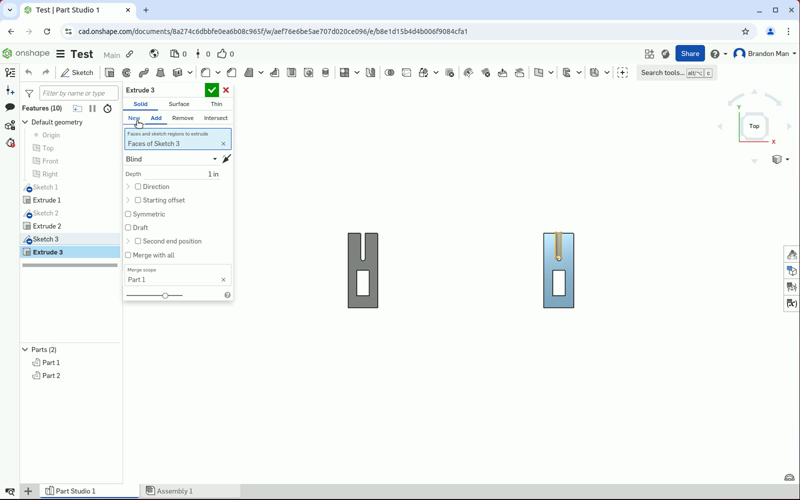
click(137, 120)
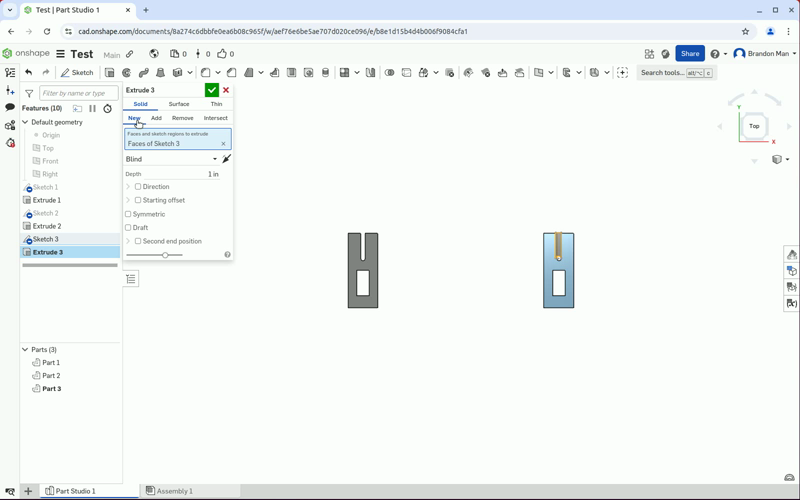
key(tab, 4)
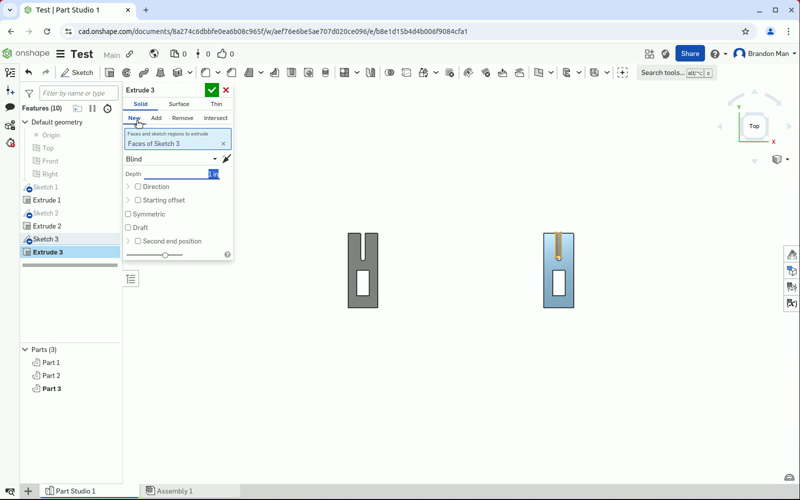
text(1.685)
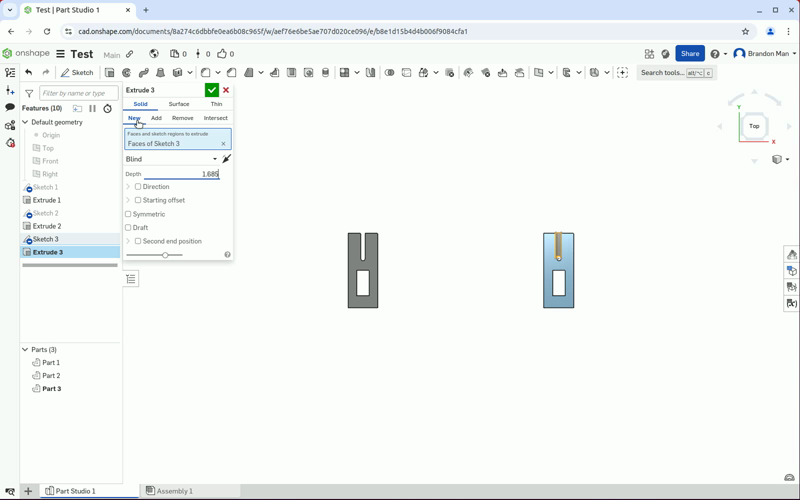
key(enter)
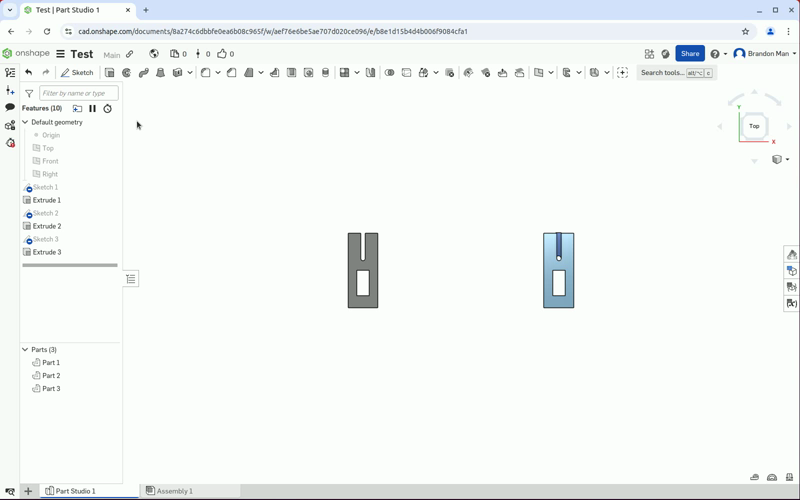
key(shift+h)
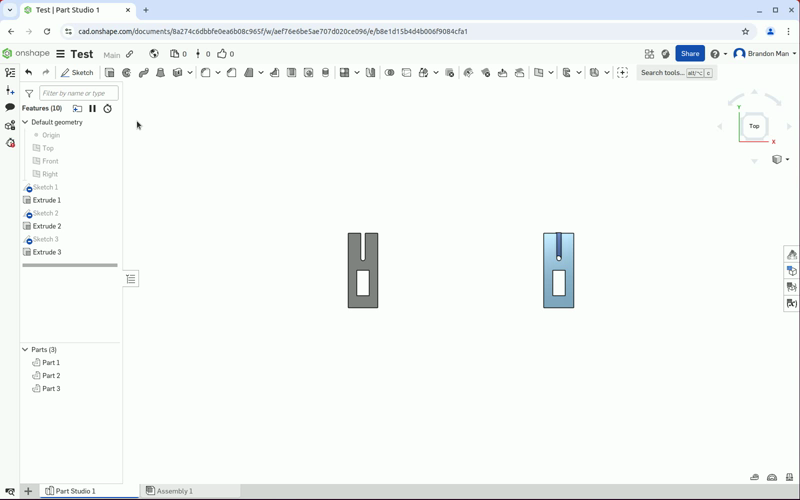
key(shift+h)
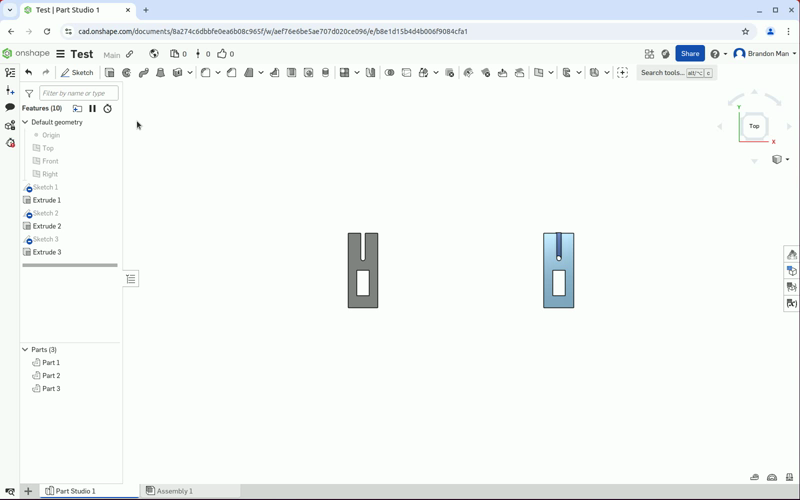
mouse_move(73, 189)
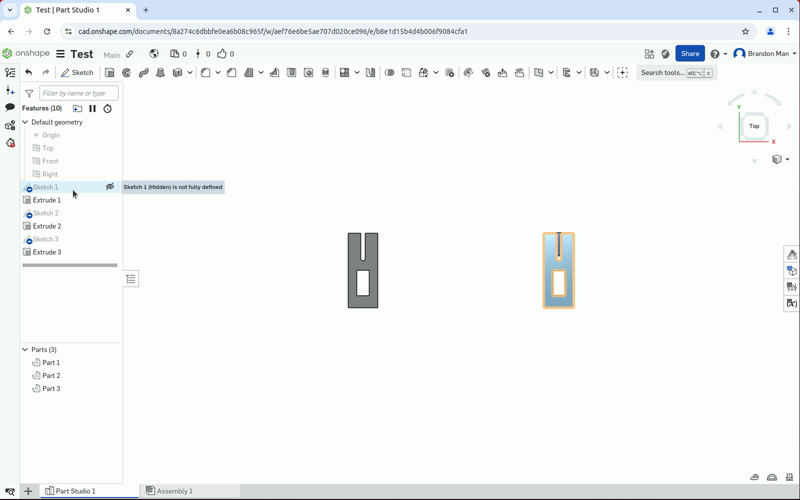
click(73, 189)
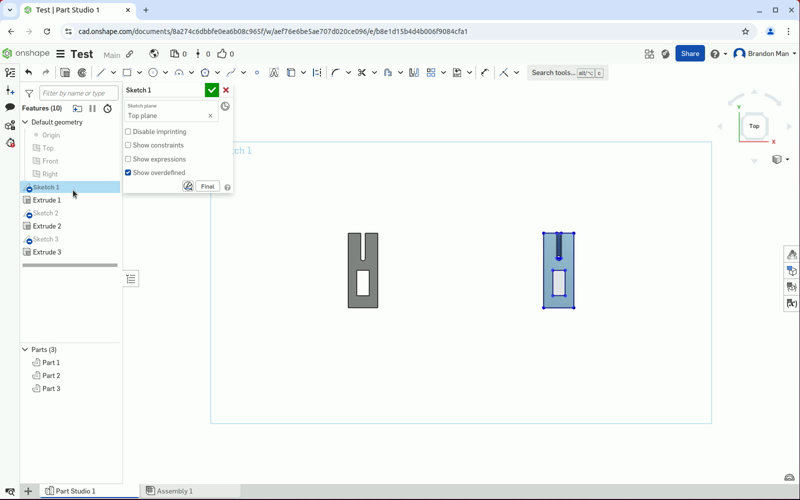
mouse_move(229, 92)
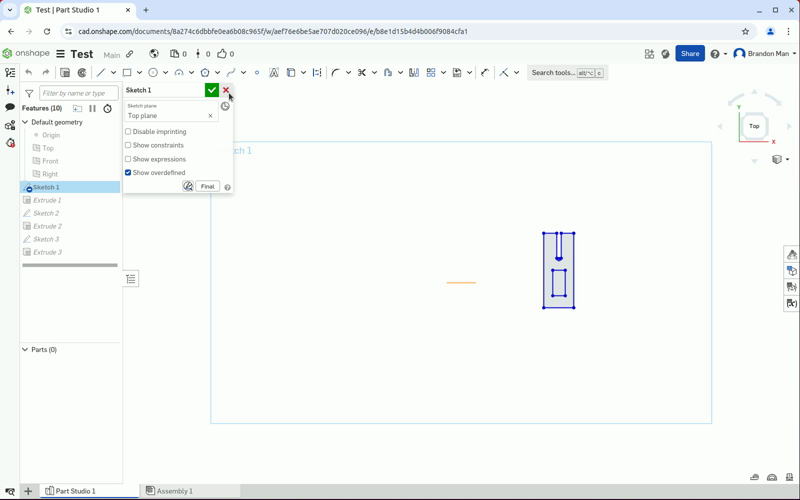
click(229, 92)
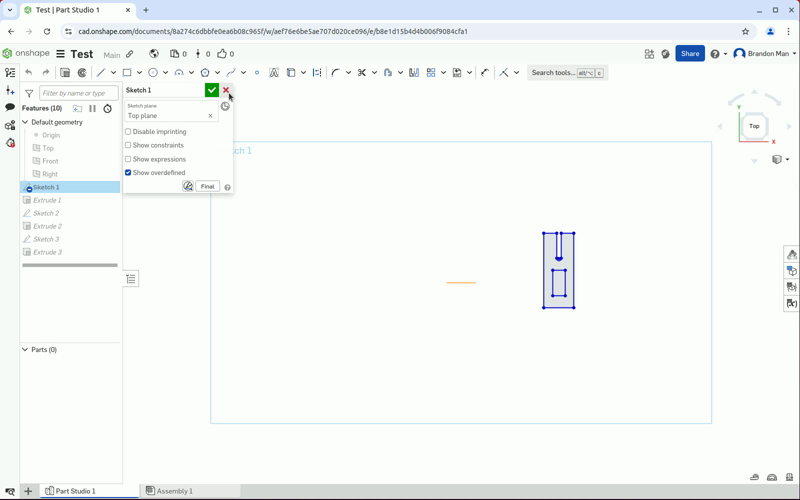
key(shift+s)
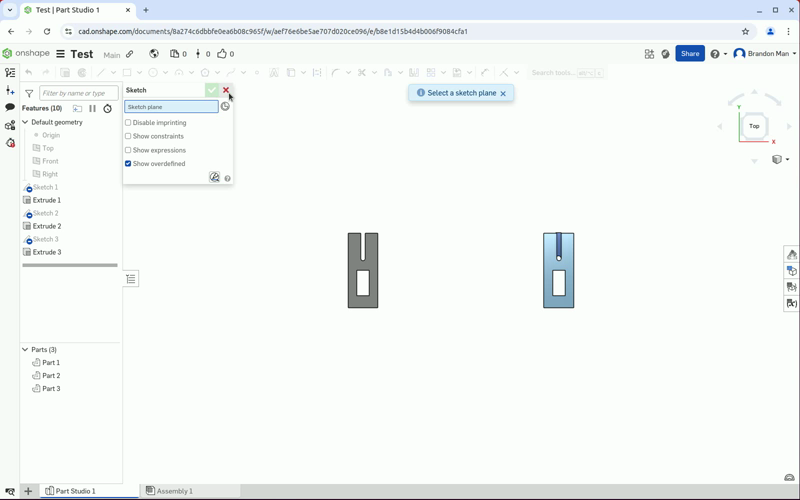
mouse_move(73, 150)
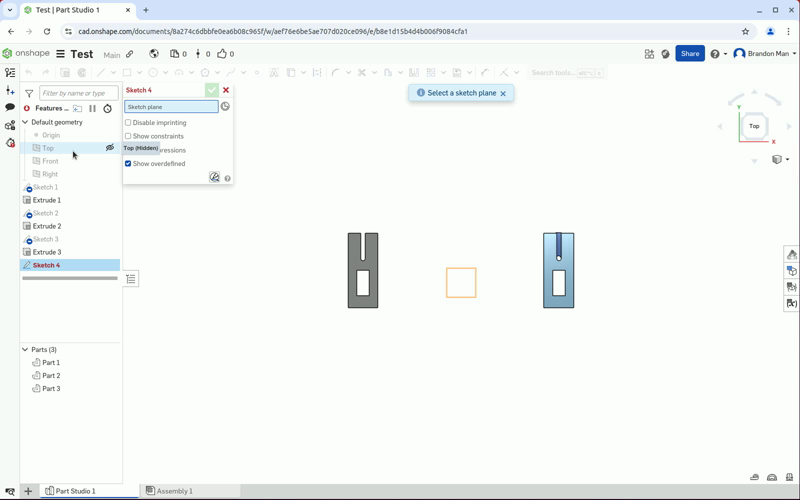
click(73, 150)
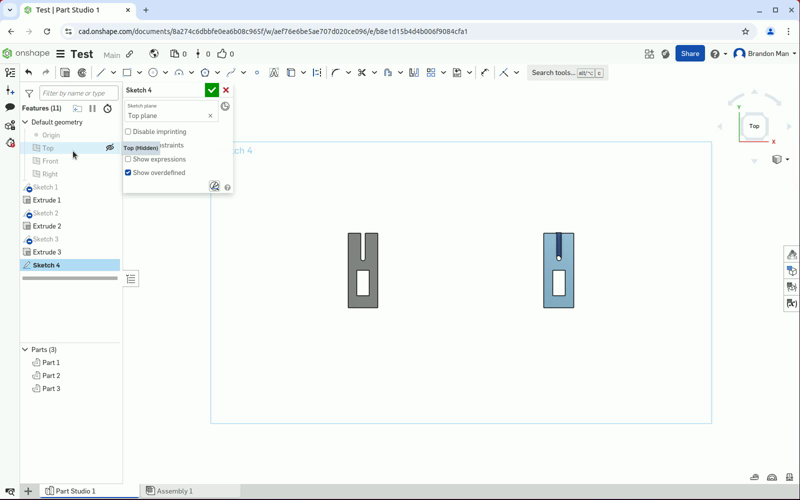
mouse_move(73, 352)
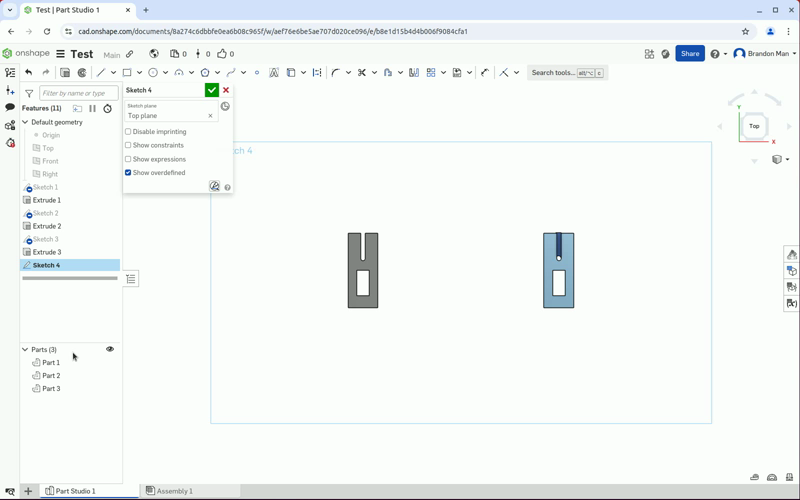
key(y)
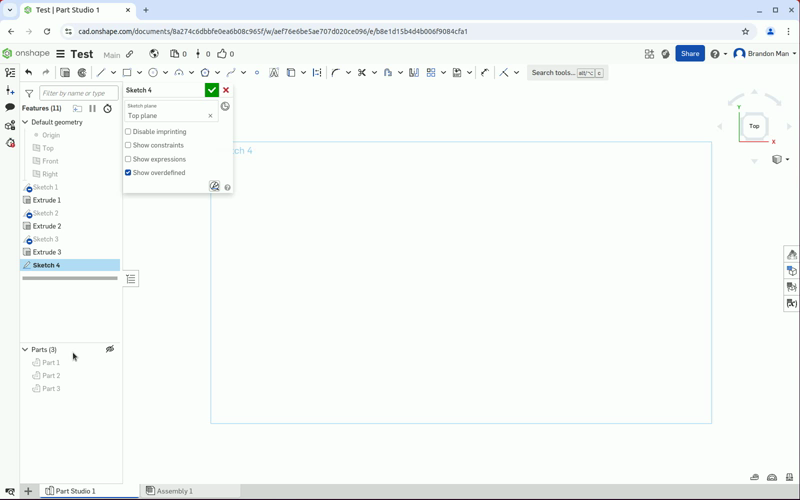
key(a)
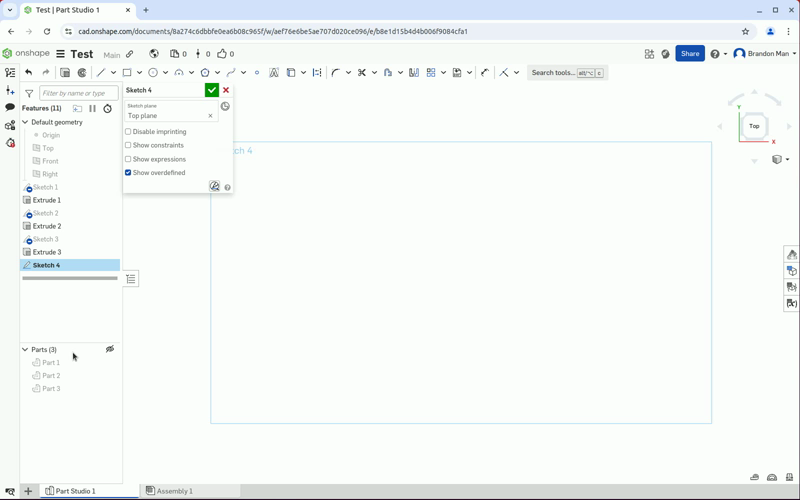
key_down(shift)
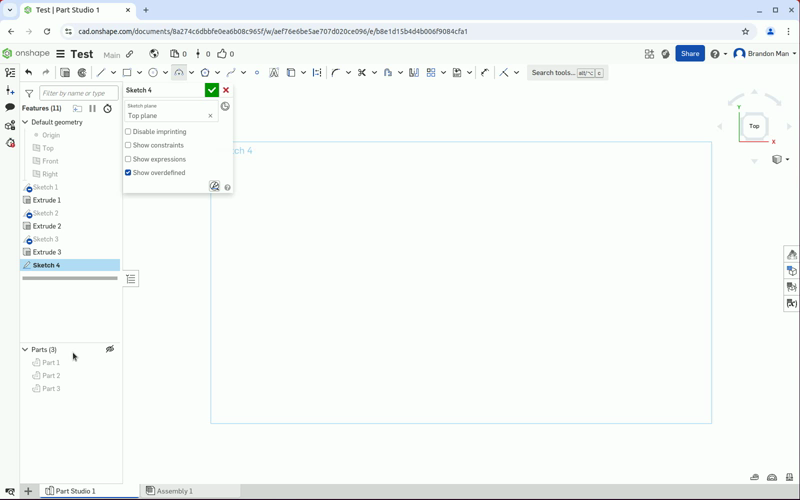
mouse_move(359, 258)
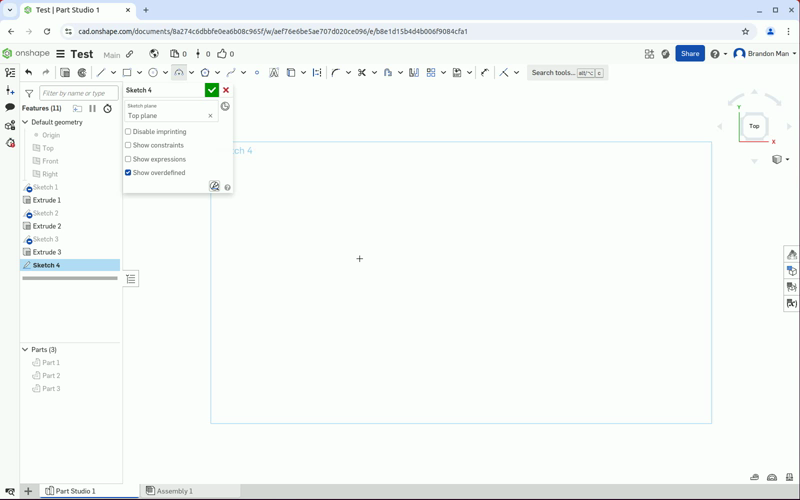
click(359, 258)
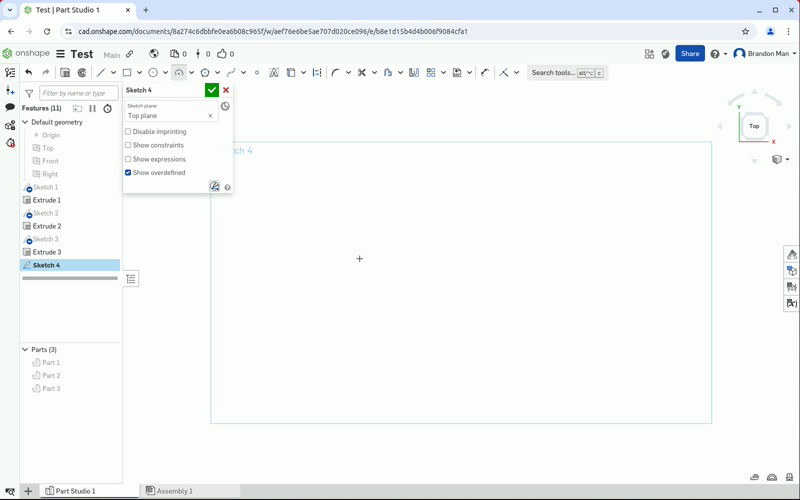
key_up(shift)
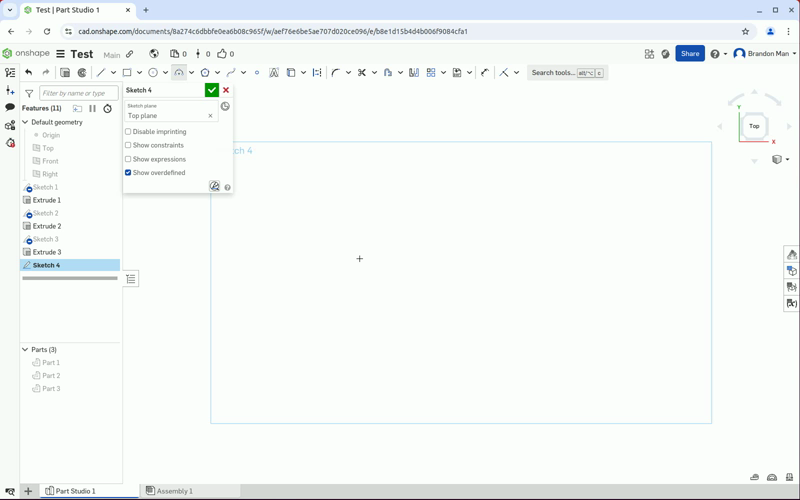
key_down(shift)
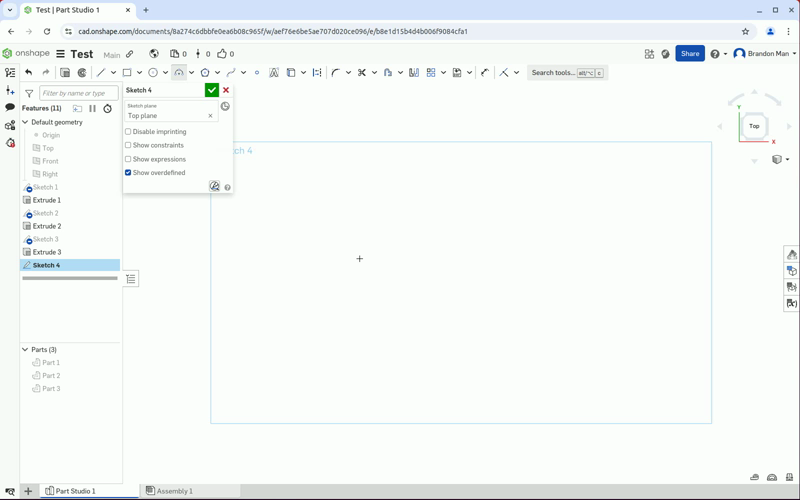
mouse_move(365, 258)
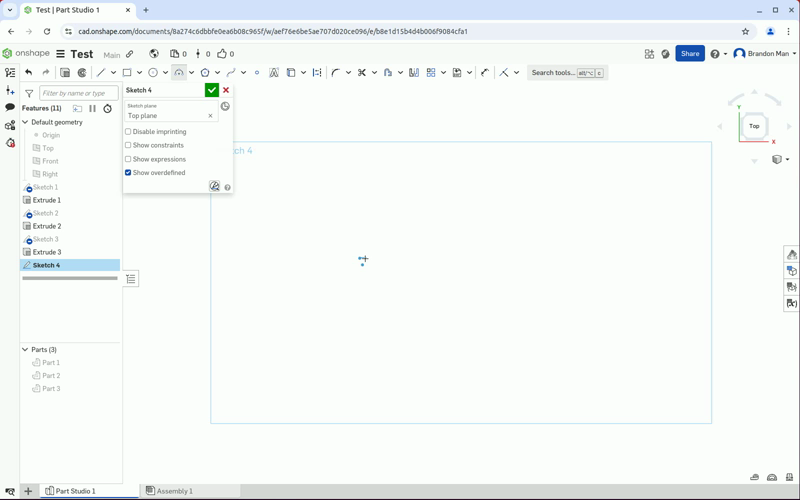
scroll(6)
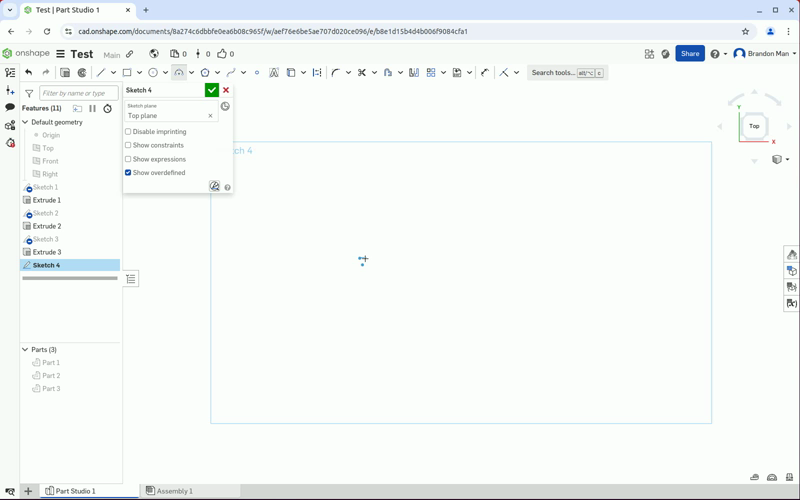
scroll(6)
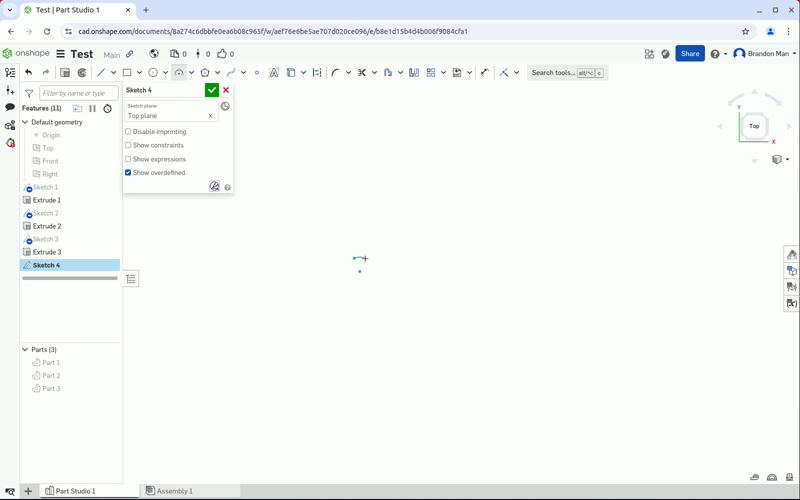
scroll(6)
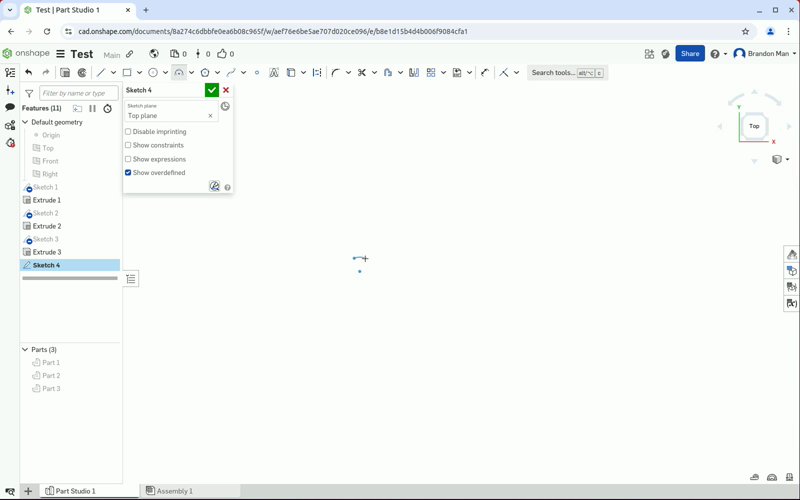
scroll(6)
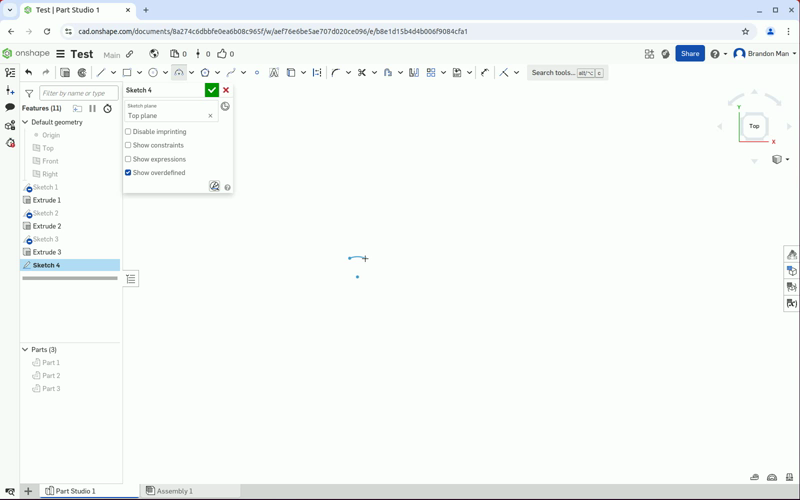
scroll(6)
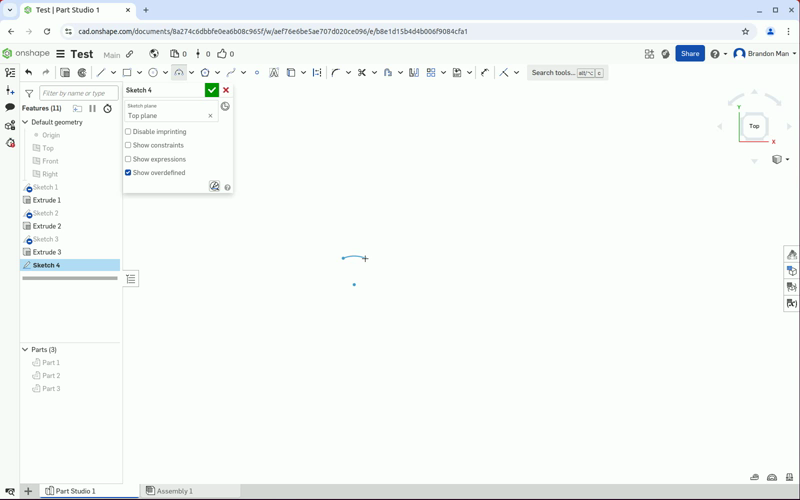
scroll(6)
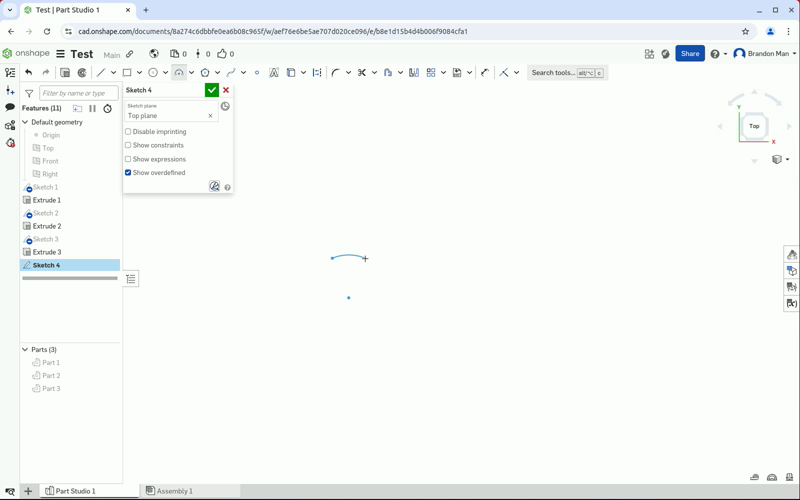
scroll(6)
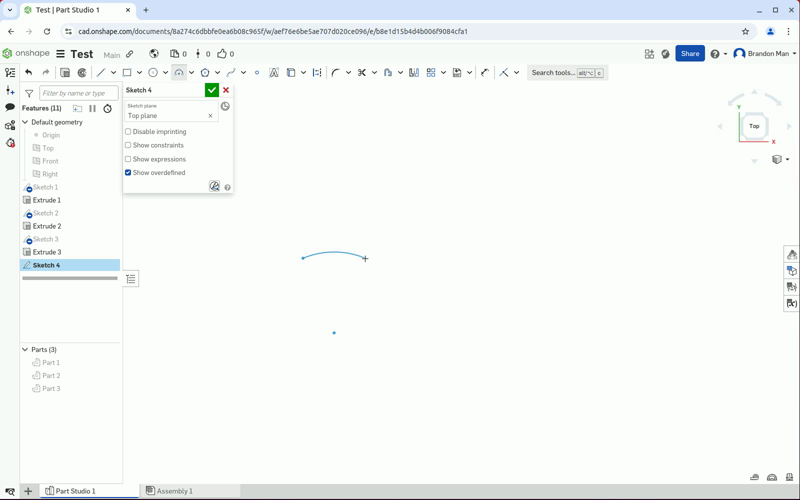
click(365, 258)
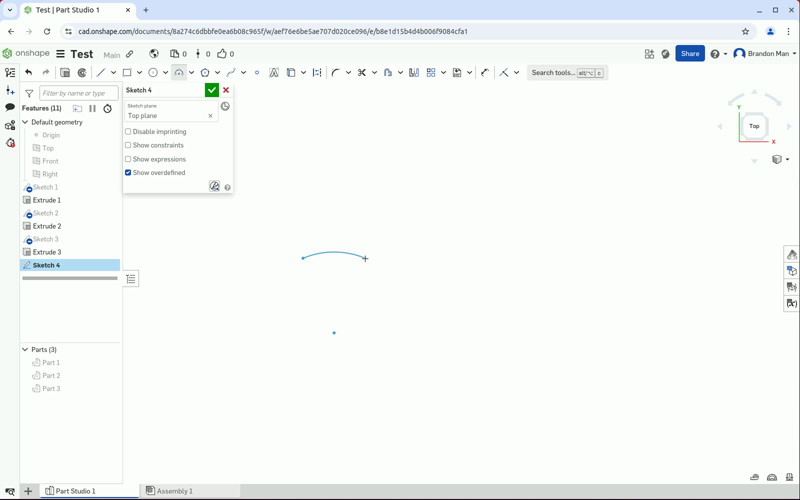
scroll(-6)
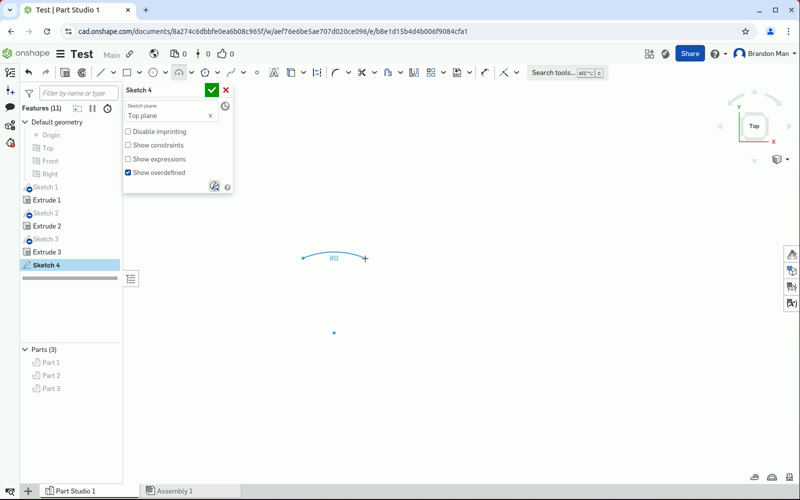
scroll(-6)
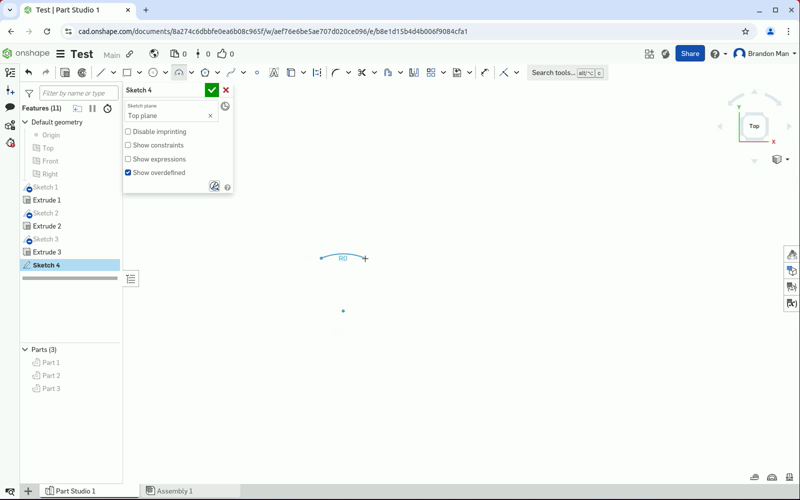
scroll(-6)
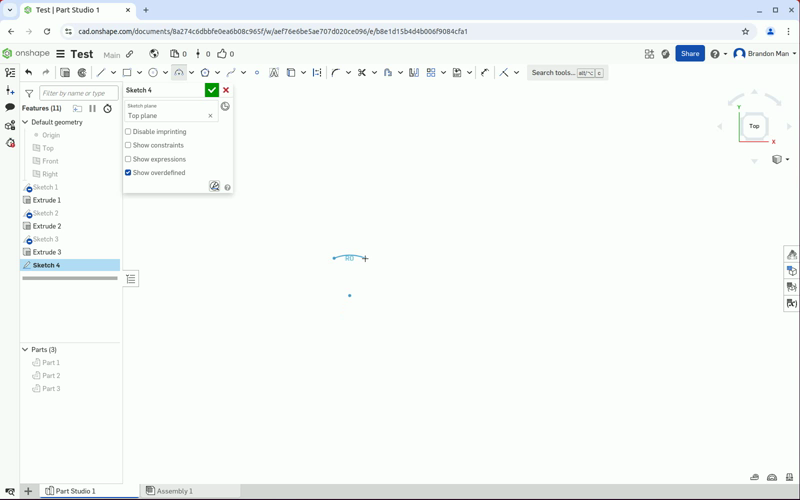
scroll(-6)
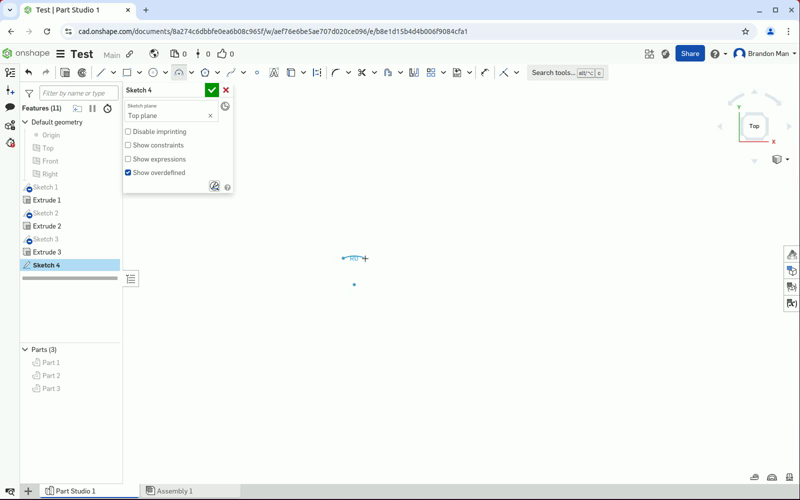
scroll(-6)
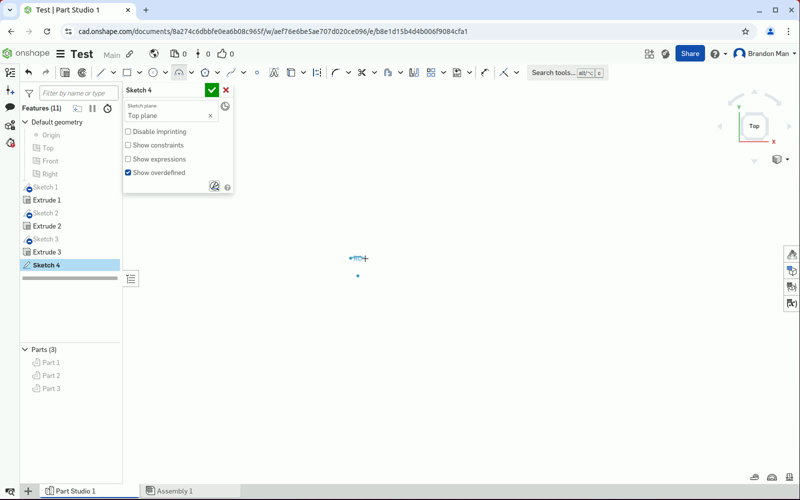
scroll(-6)
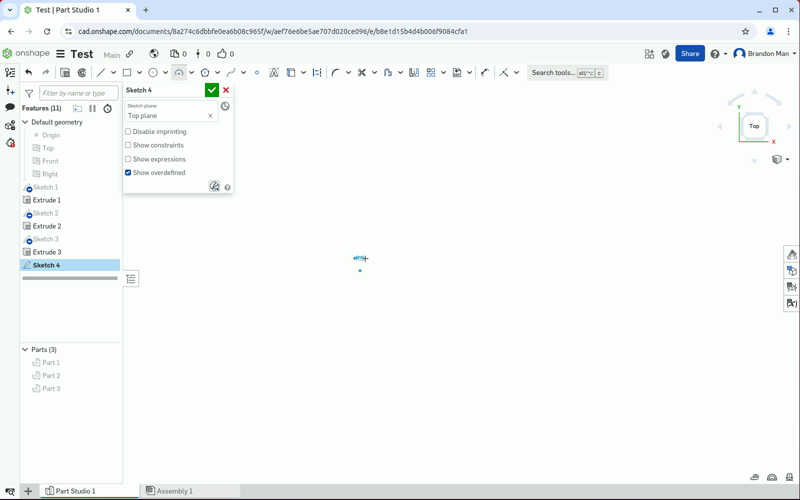
scroll(-6)
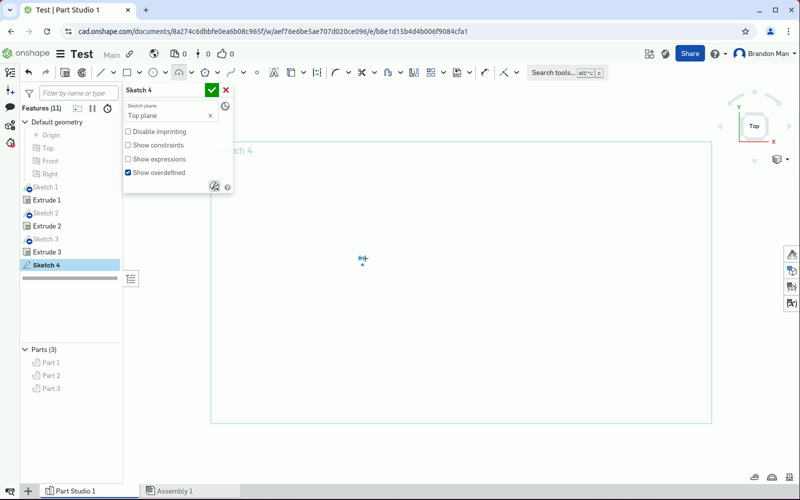
mouse_move(362, 255)
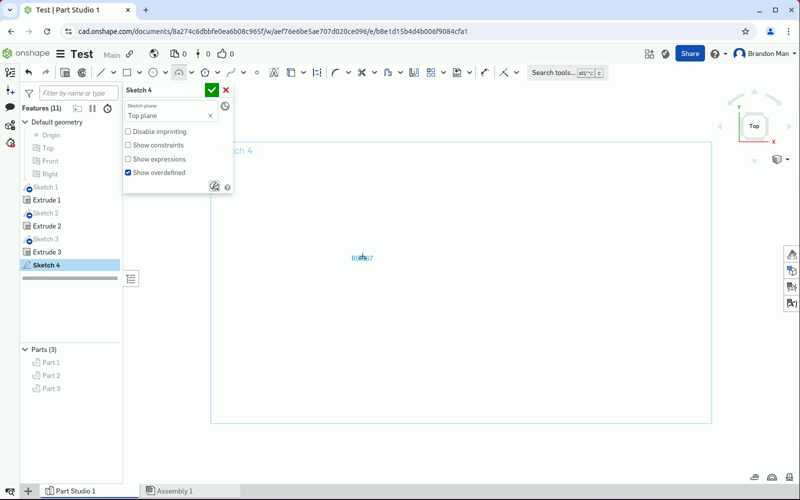
scroll(6)
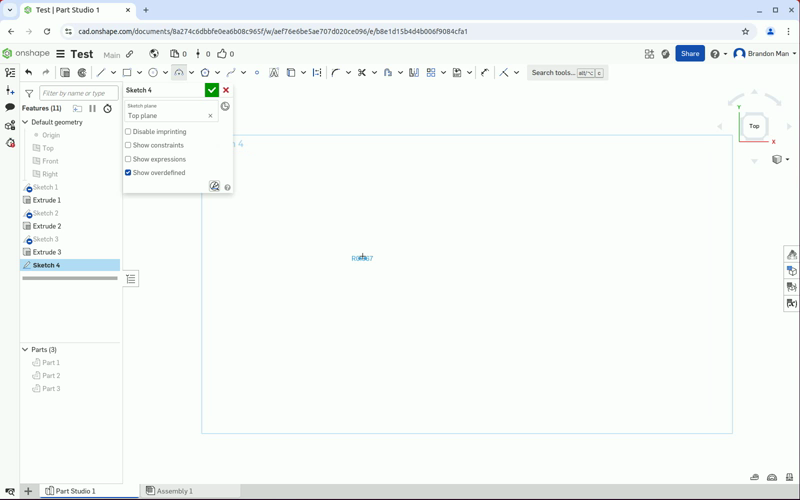
scroll(6)
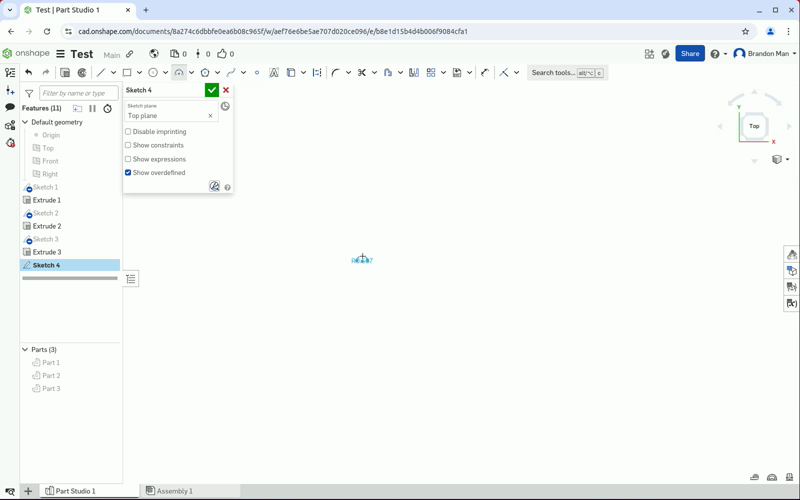
scroll(6)
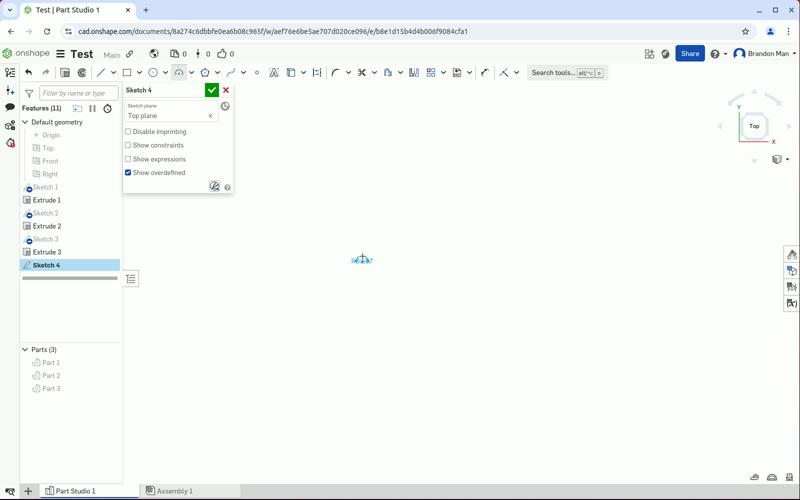
scroll(6)
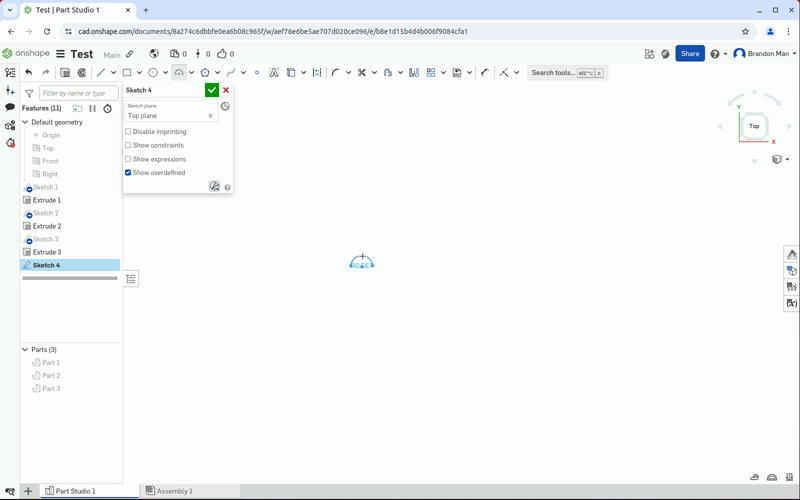
scroll(6)
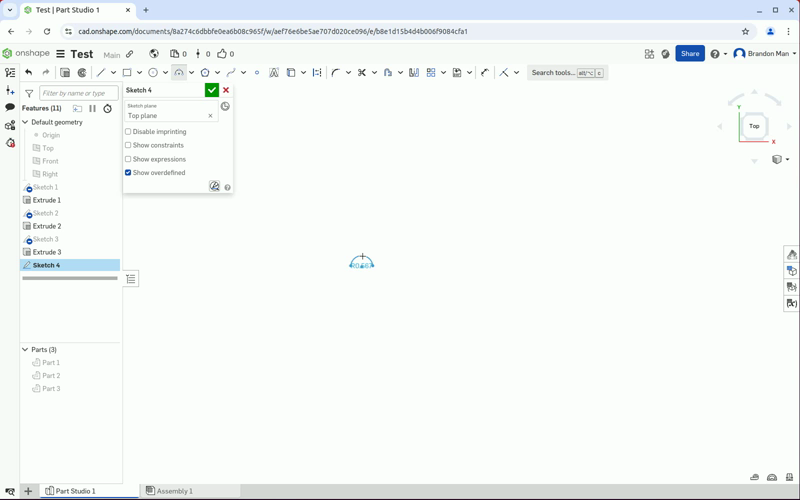
scroll(6)
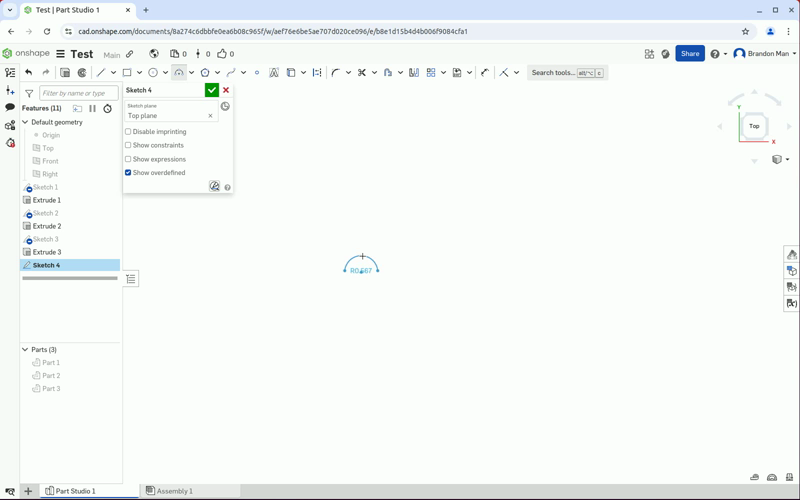
scroll(6)
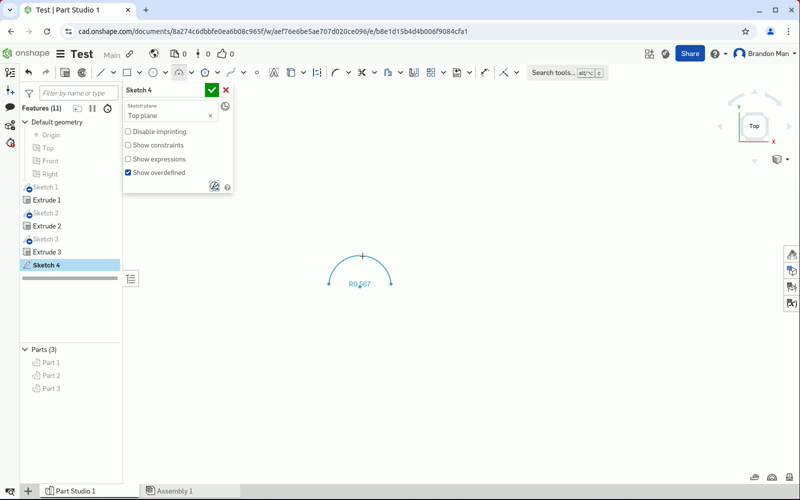
click(362, 255)
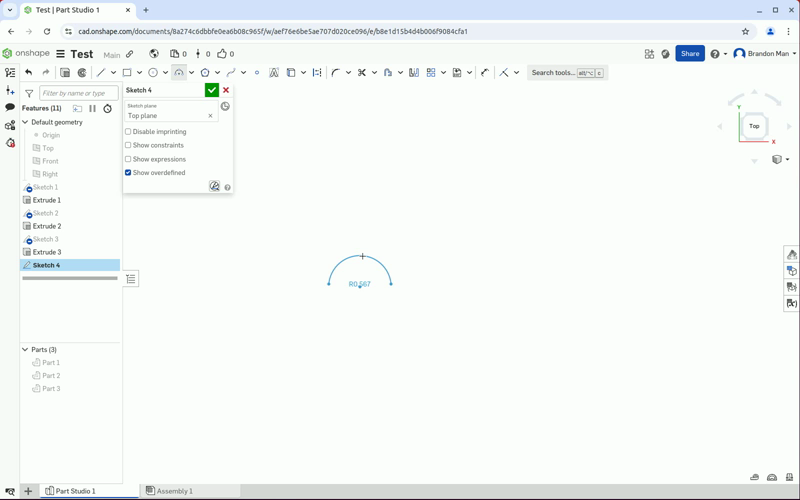
scroll(-6)
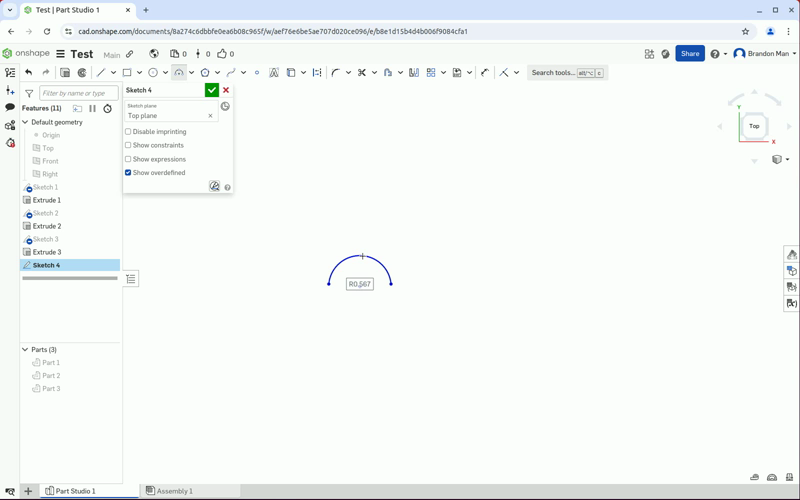
scroll(-6)
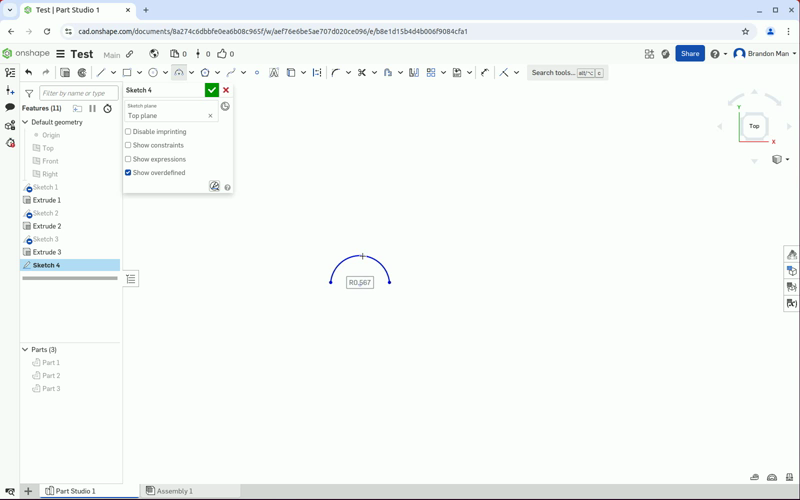
scroll(-6)
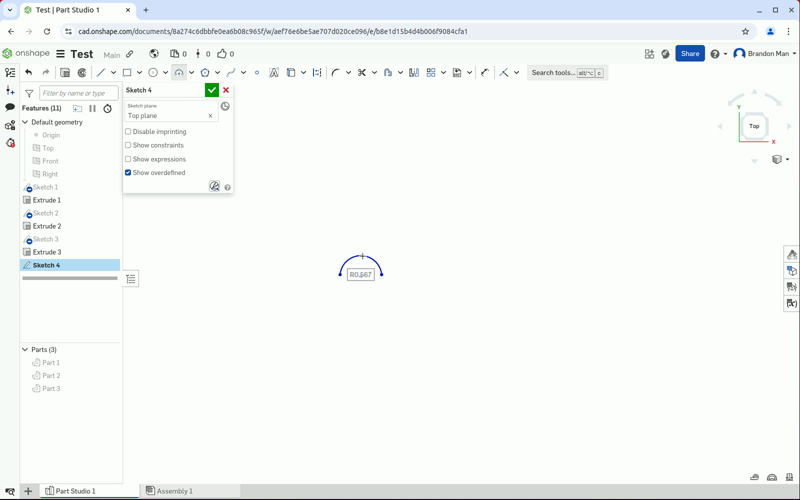
scroll(-6)
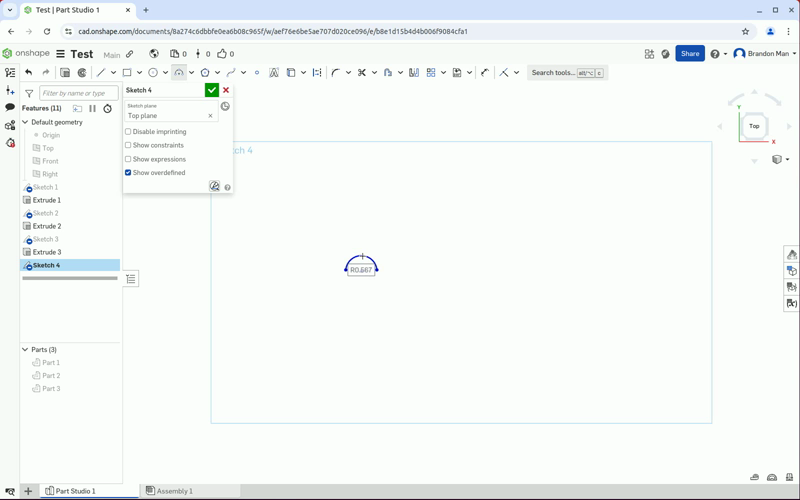
scroll(-6)
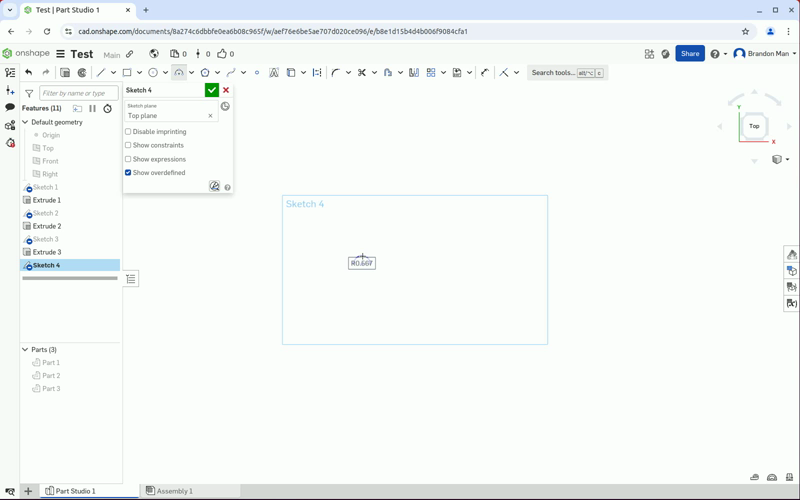
scroll(-6)
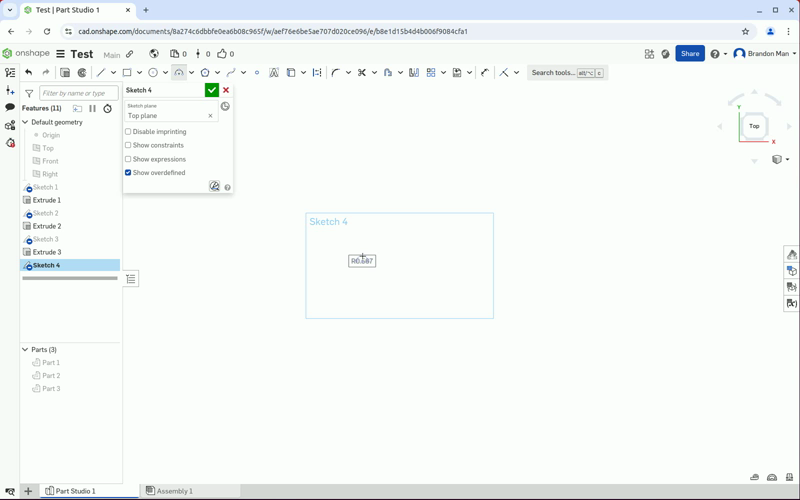
scroll(-6)
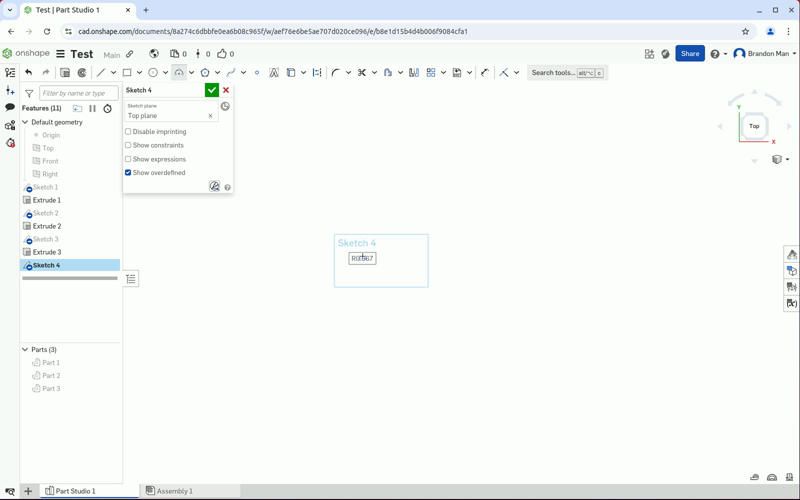
key_up(shift)
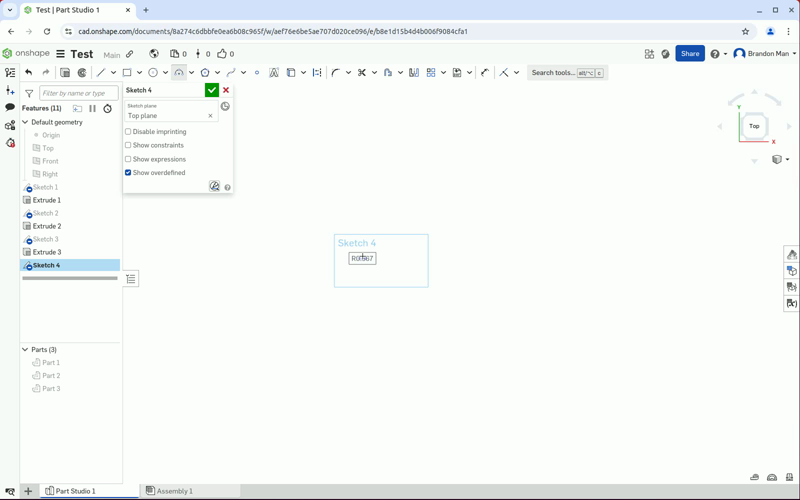
key(esc)
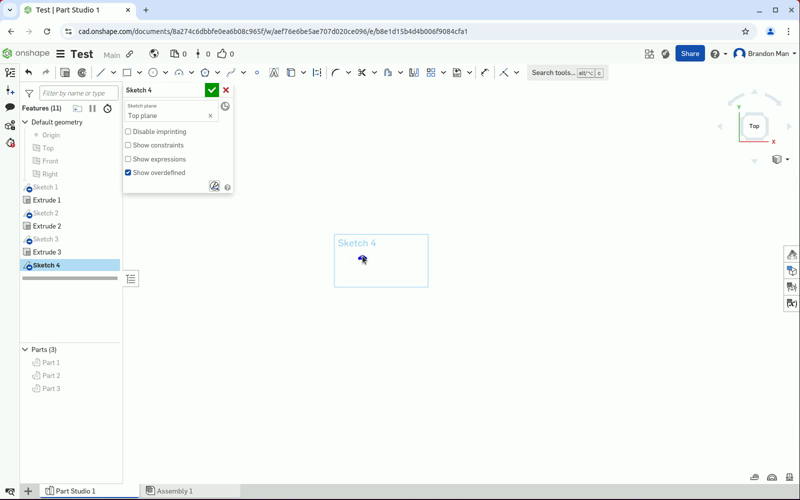
key(l)
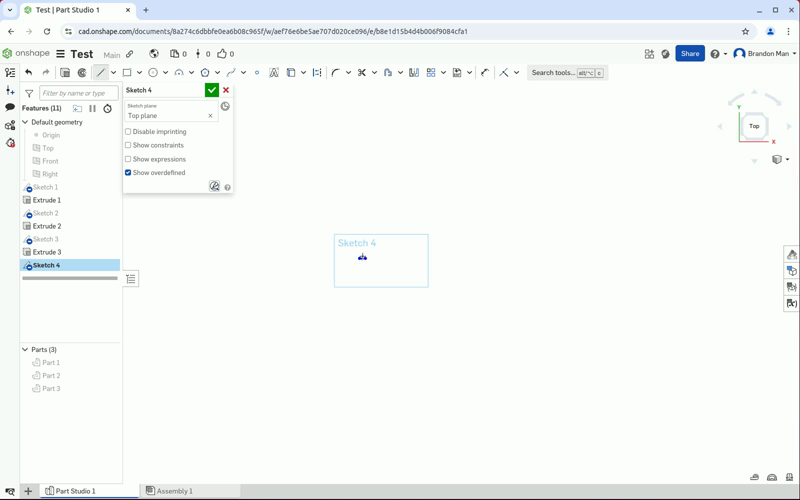
mouse_move(365, 258)
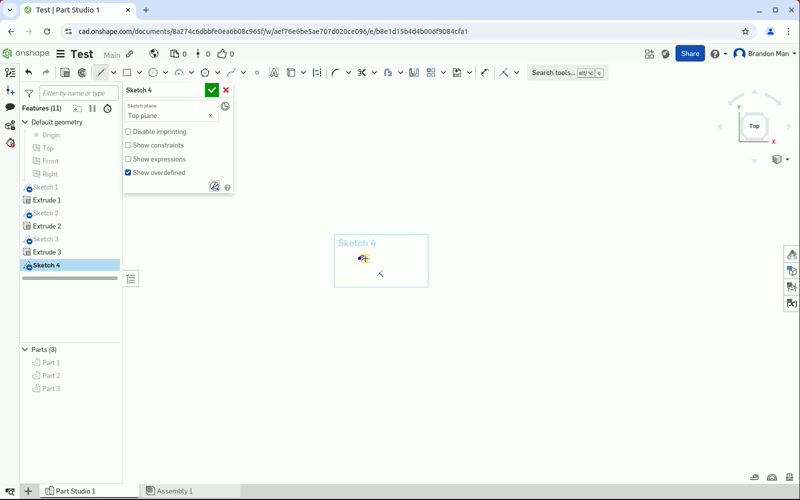
scroll(6)
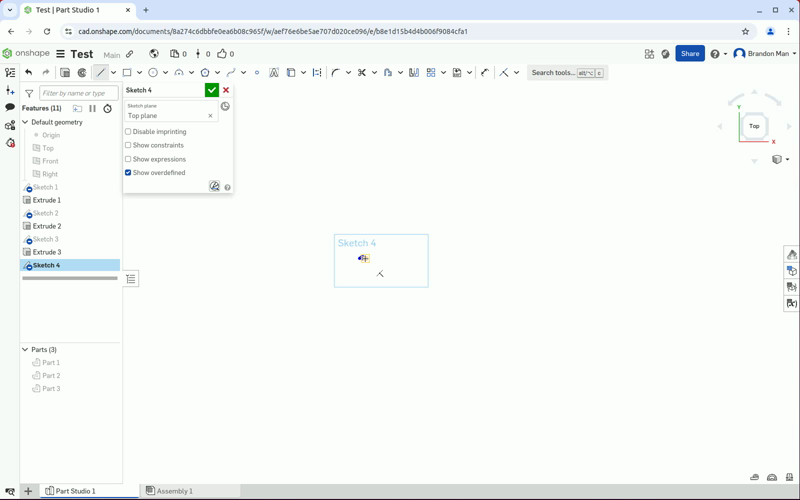
scroll(6)
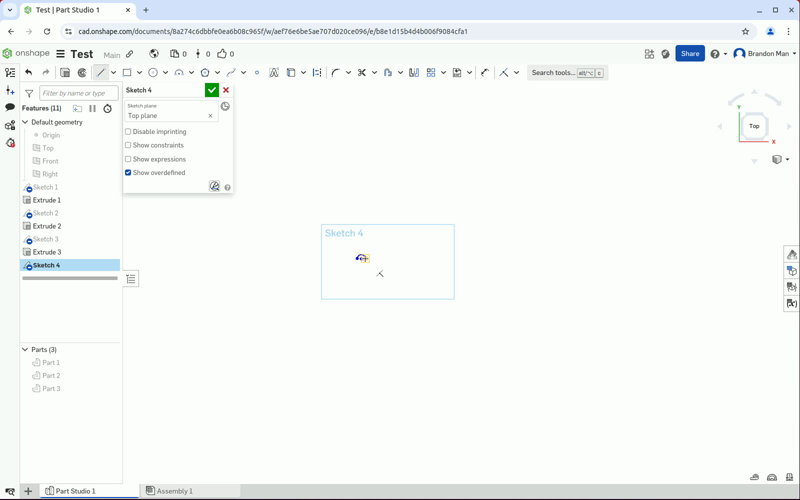
scroll(6)
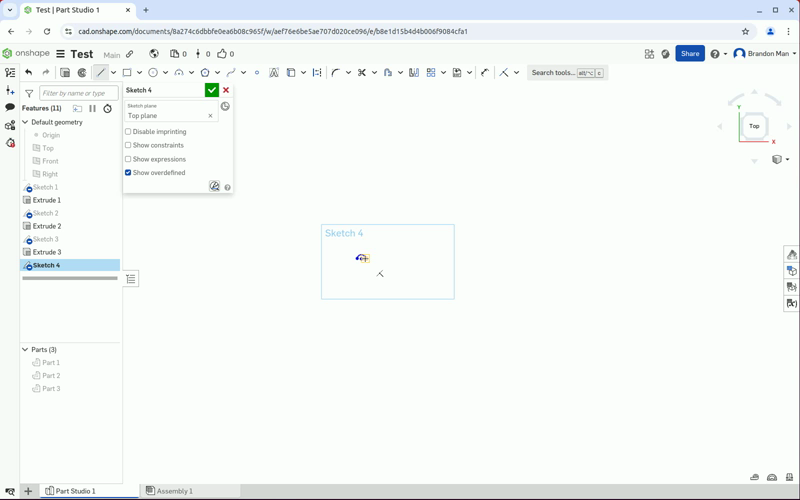
scroll(6)
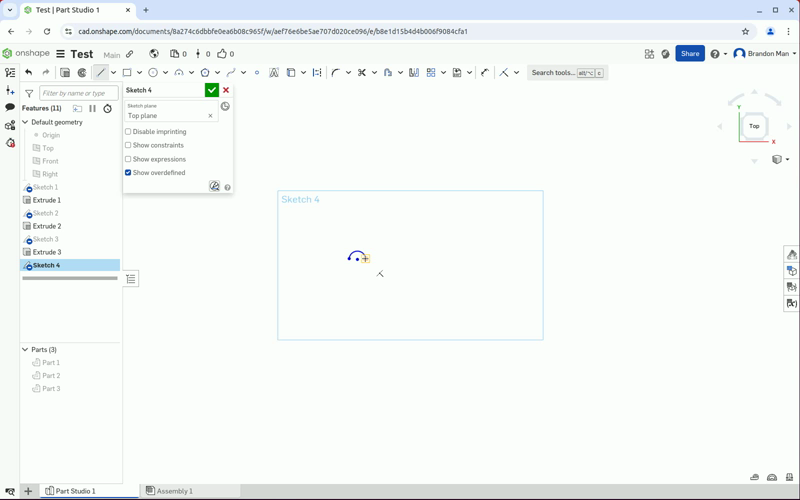
scroll(6)
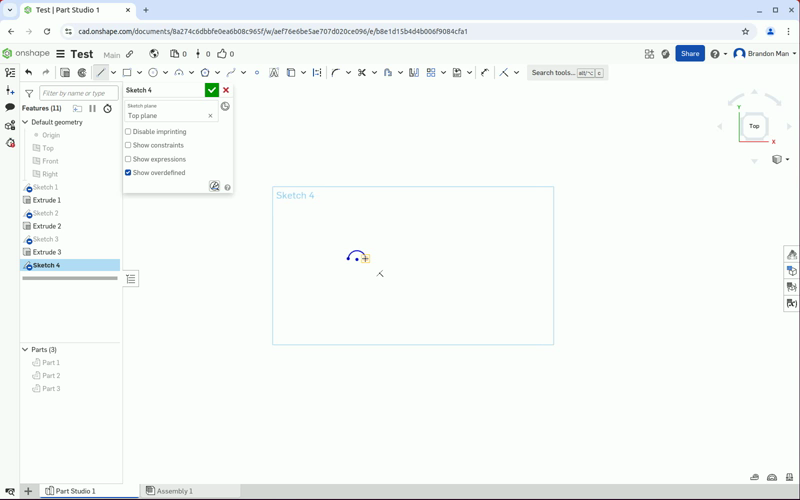
scroll(6)
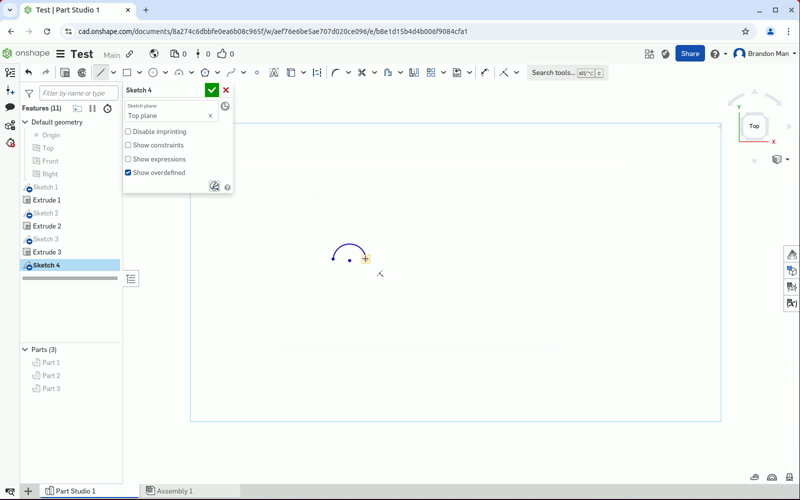
scroll(6)
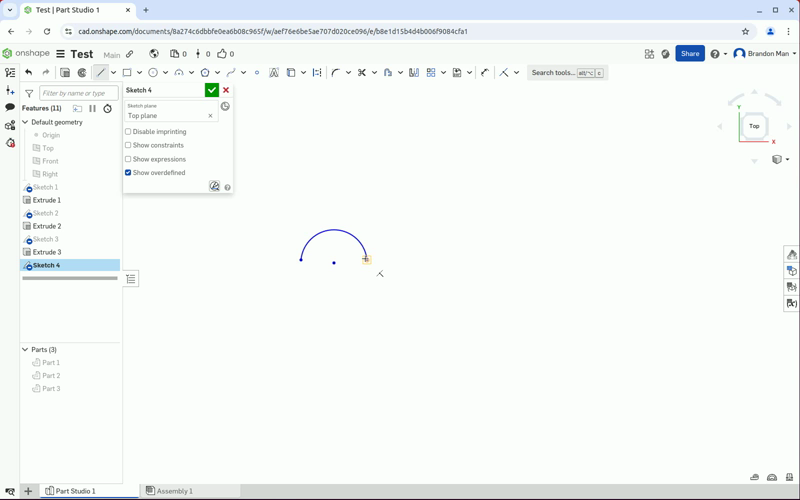
click(365, 258)
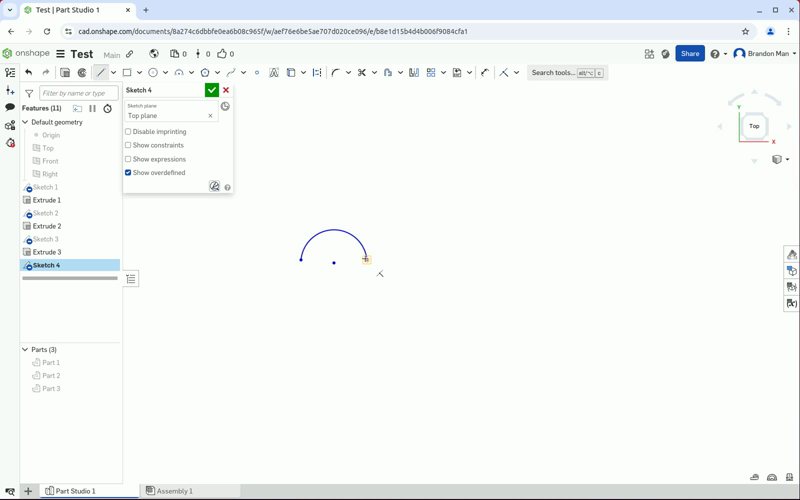
scroll(-6)
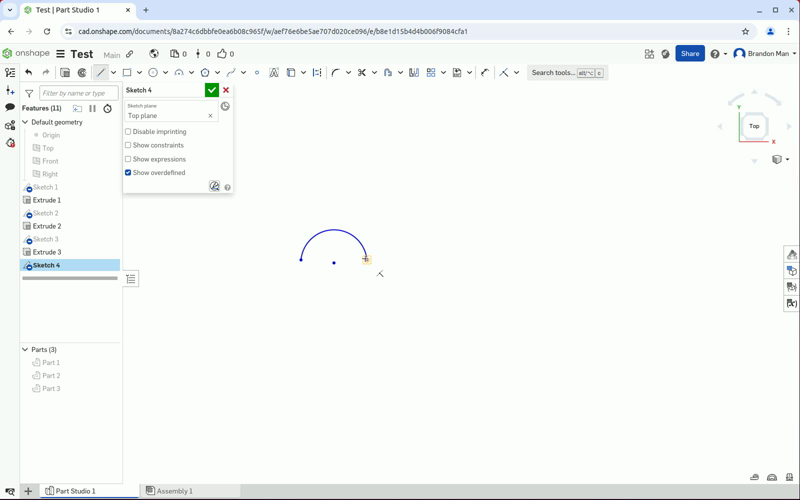
scroll(-6)
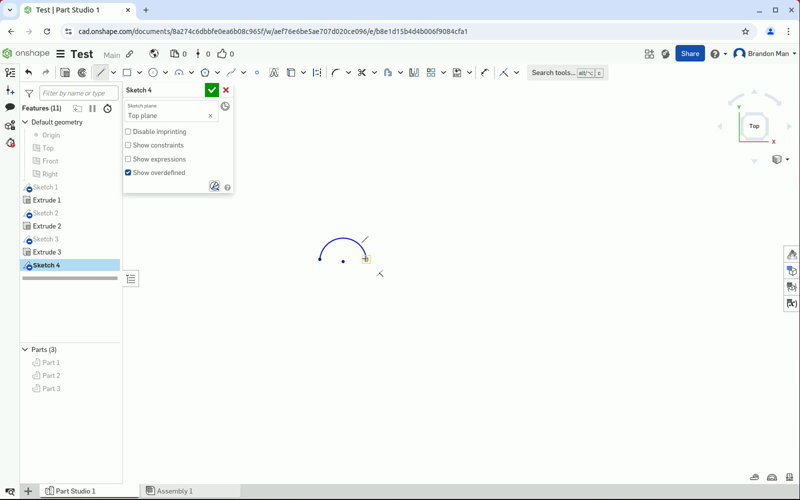
scroll(-6)
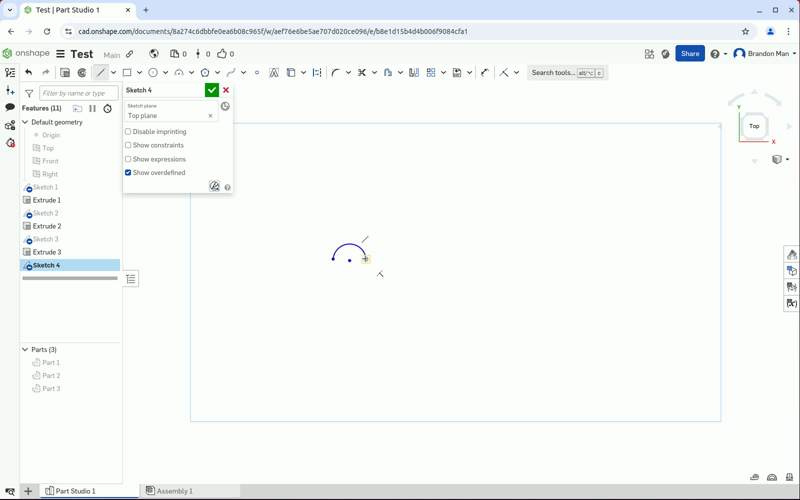
scroll(-6)
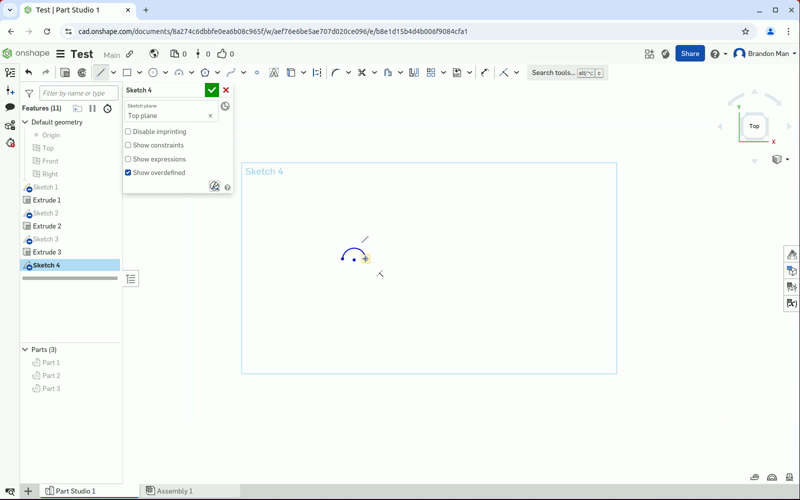
scroll(-6)
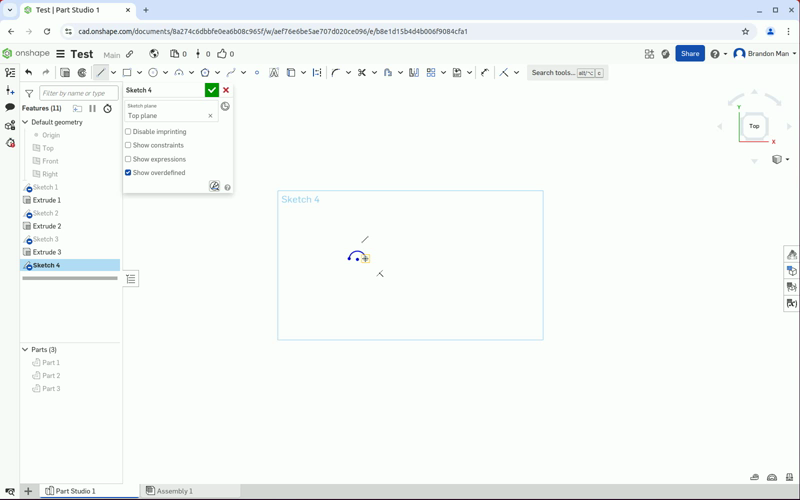
scroll(-6)
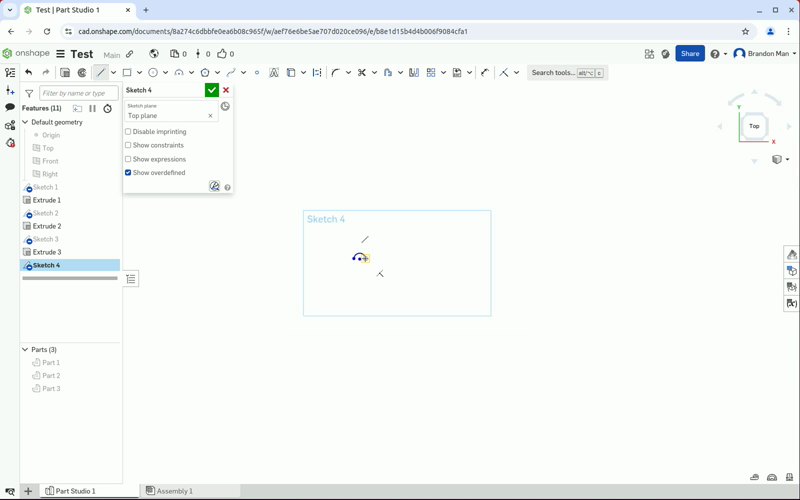
scroll(-6)
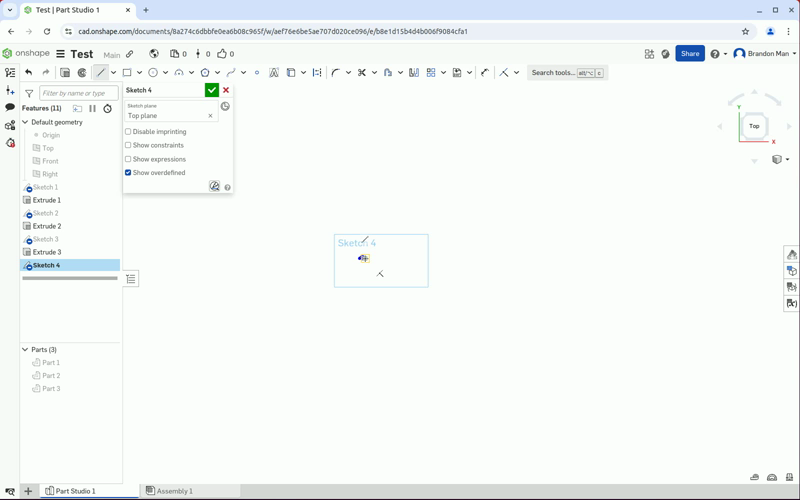
key_down(shift)
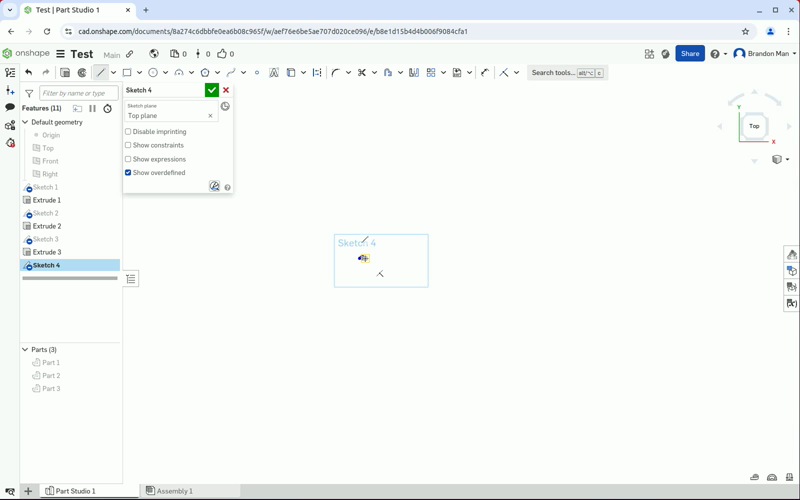
mouse_move(395, 258)
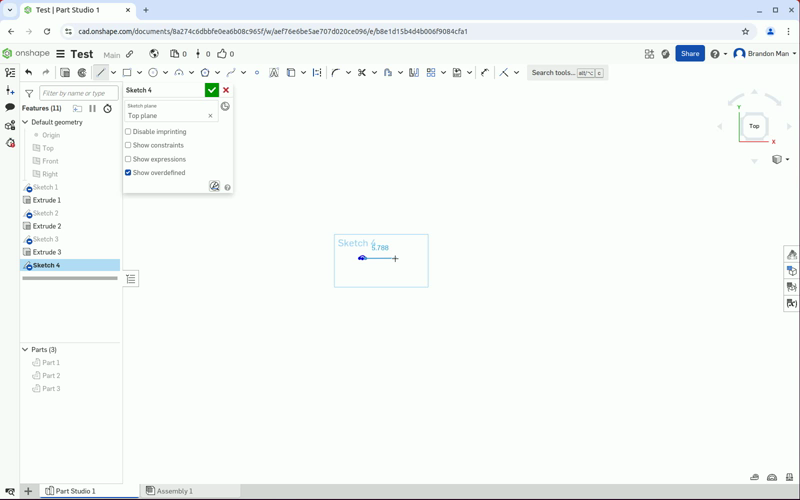
mouse_move(365, 232)
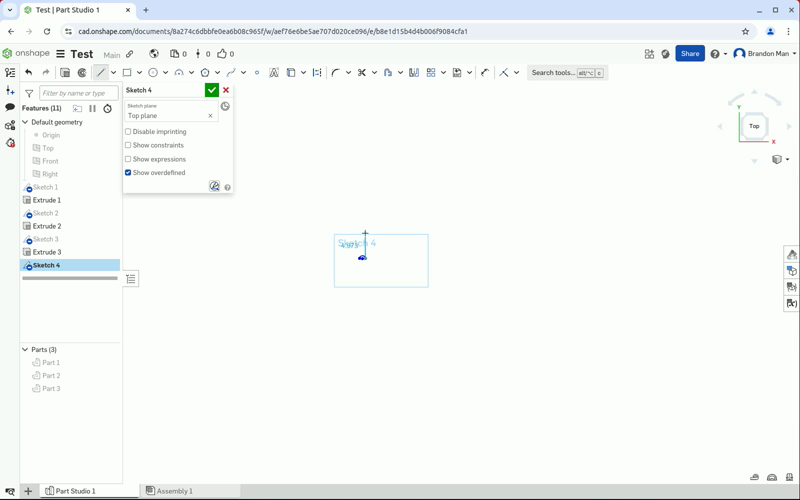
click(365, 232)
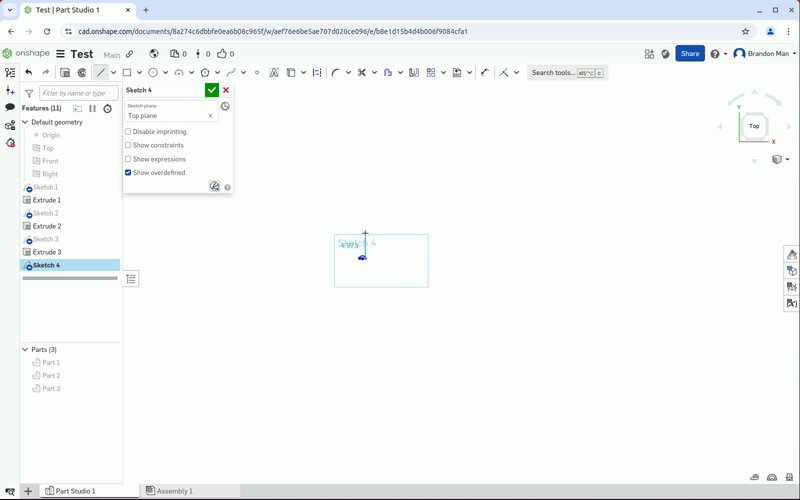
key_up(shift)
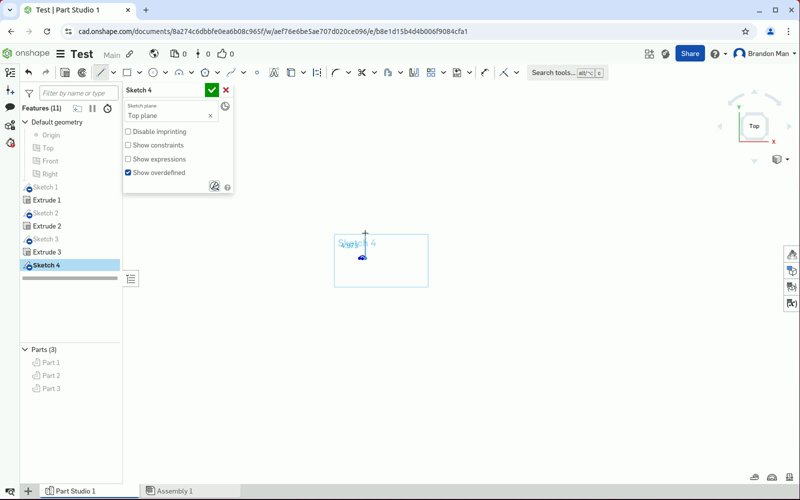
key_down(shift)
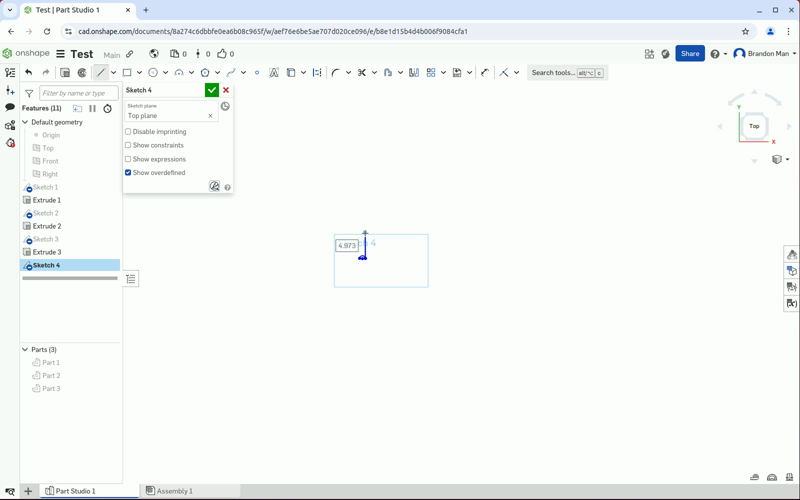
mouse_move(395, 232)
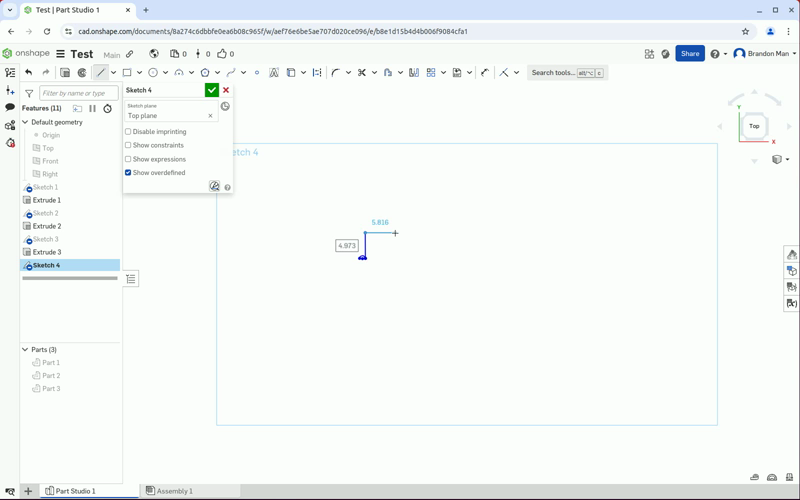
mouse_move(359, 232)
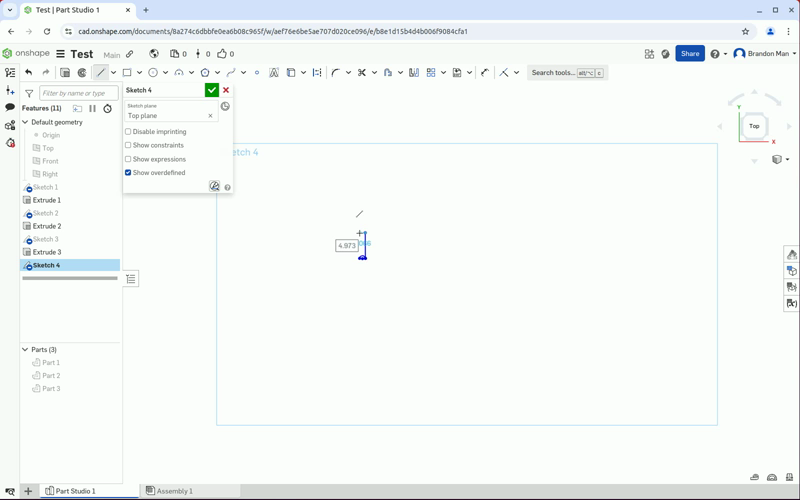
scroll(6)
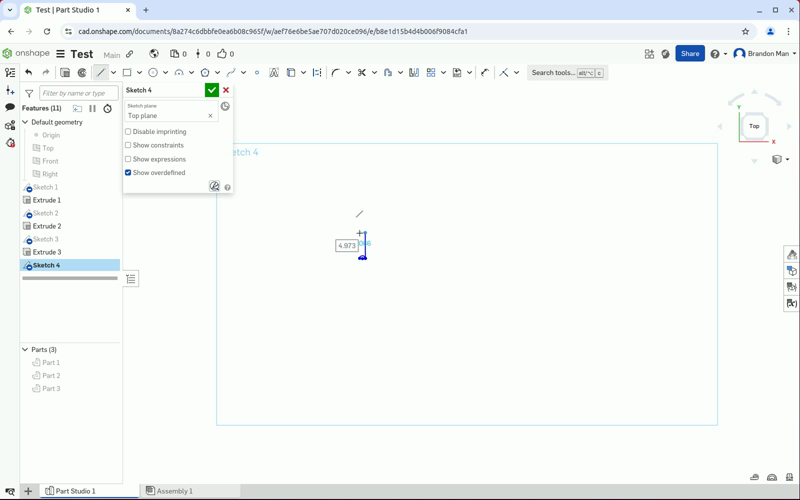
scroll(6)
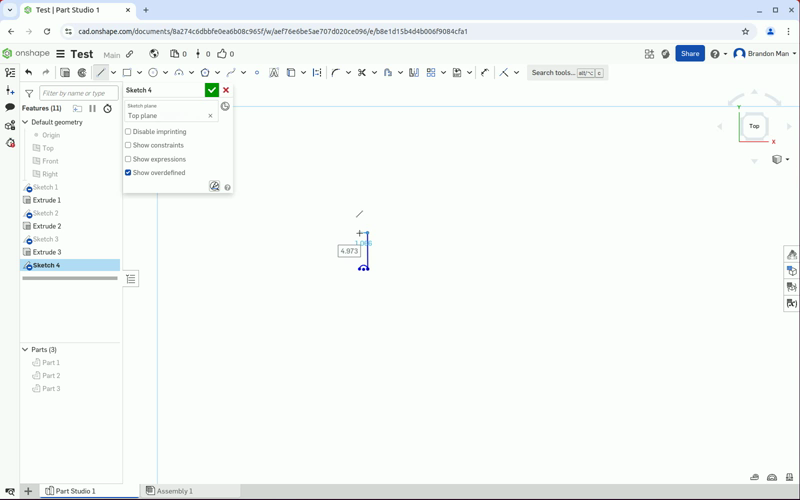
scroll(6)
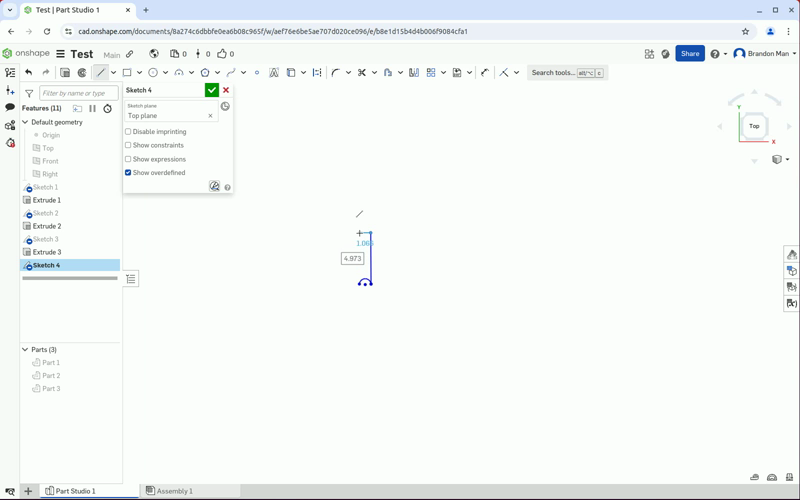
scroll(6)
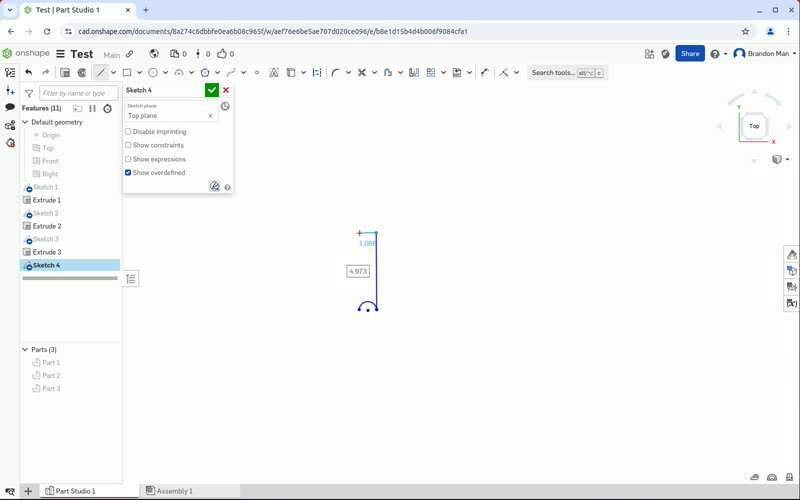
scroll(6)
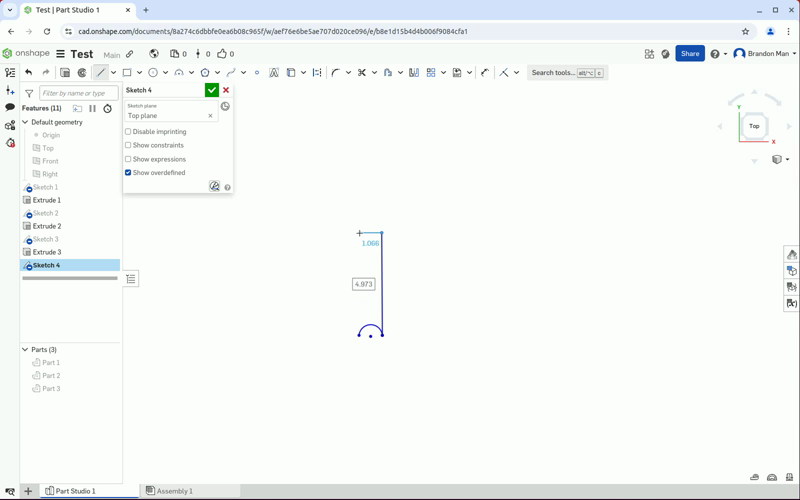
scroll(6)
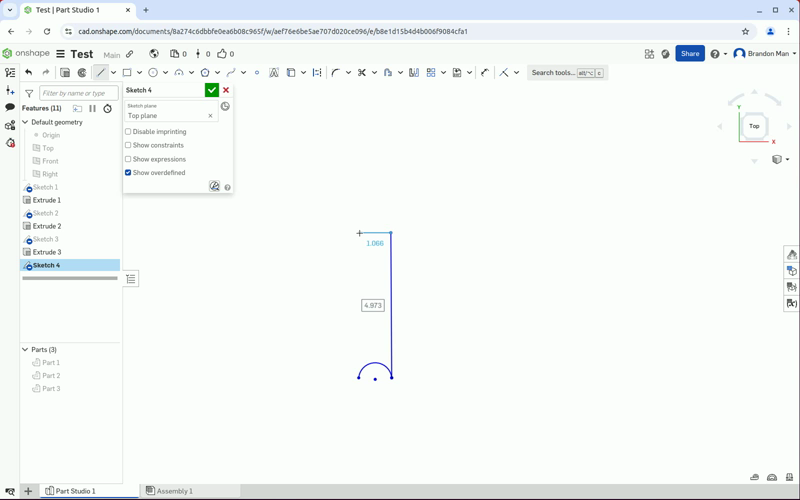
scroll(6)
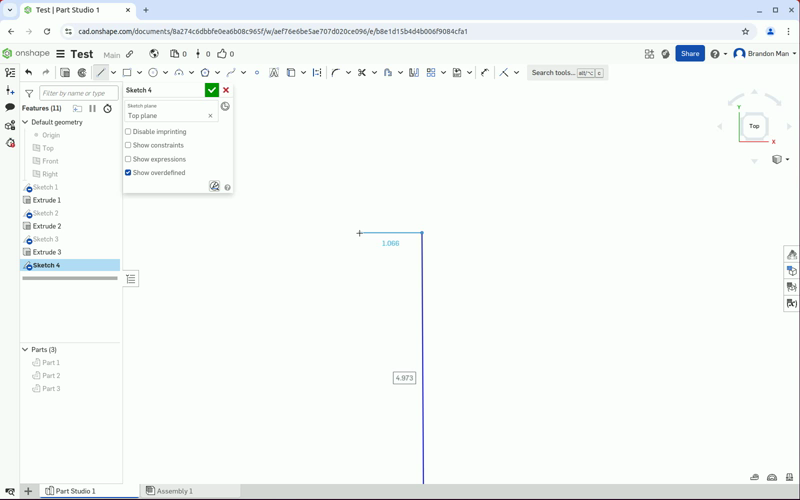
click(359, 232)
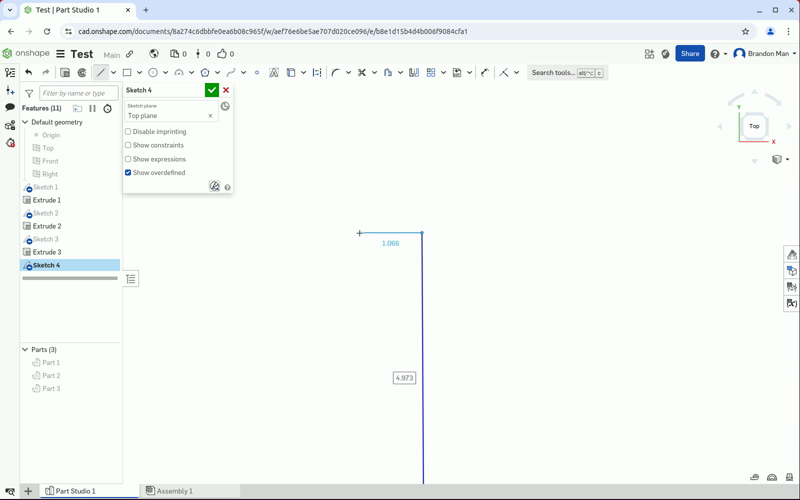
scroll(-6)
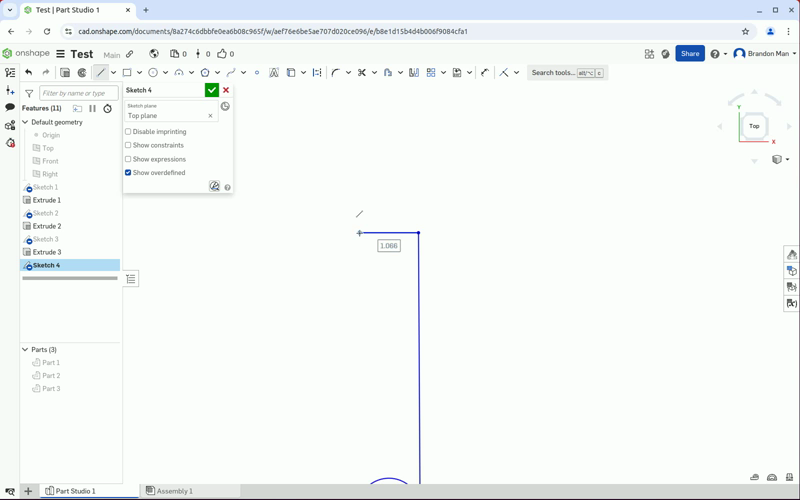
scroll(-6)
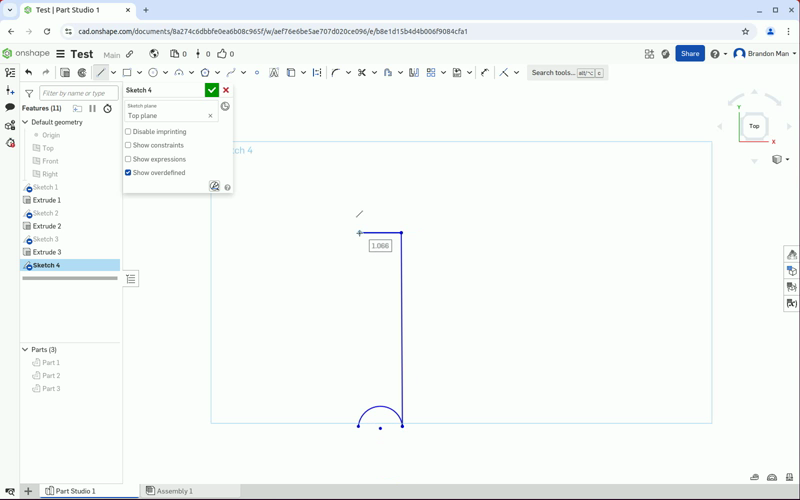
scroll(-6)
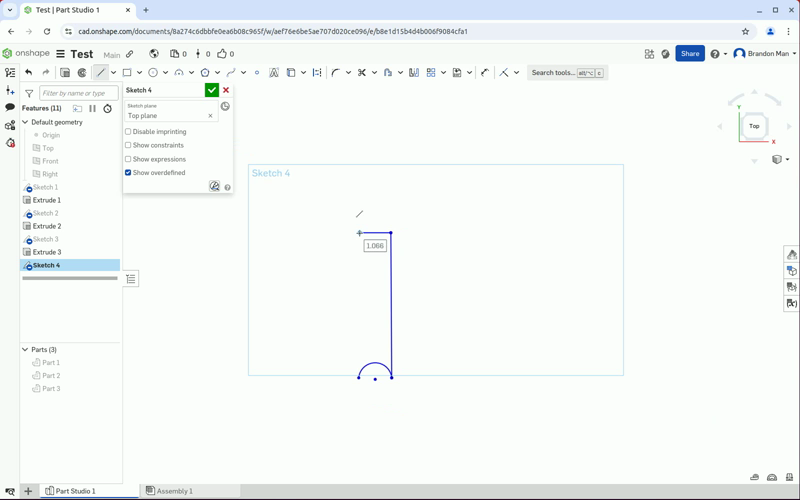
scroll(-6)
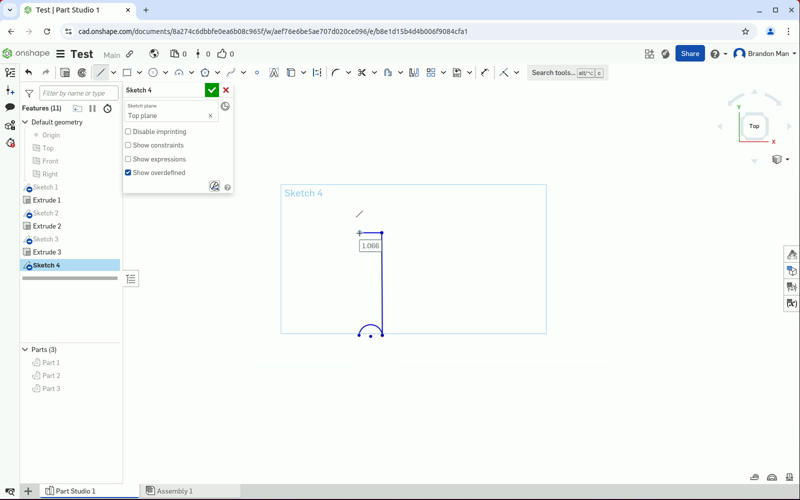
scroll(-6)
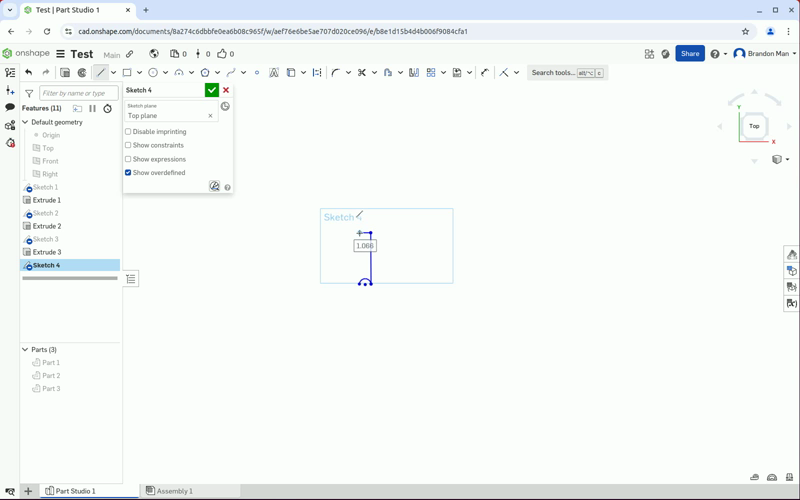
scroll(-6)
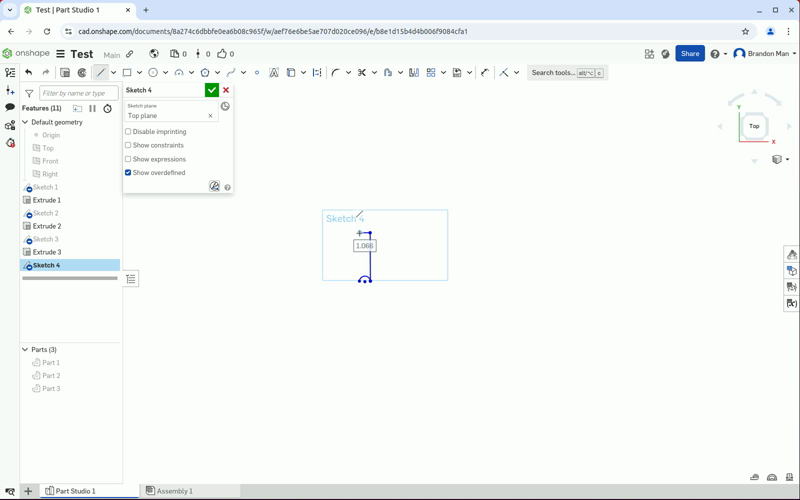
scroll(-6)
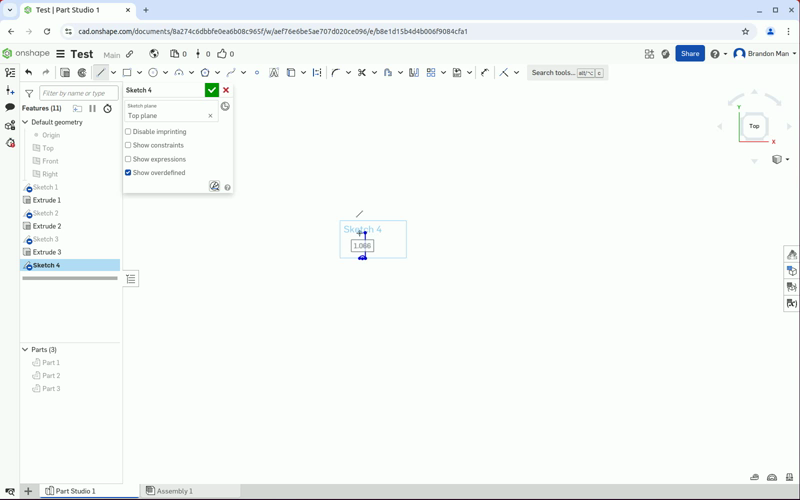
key_up(shift)
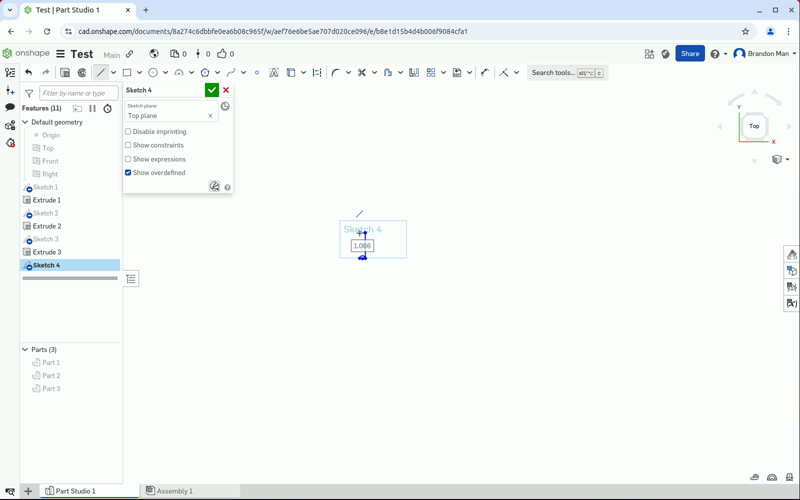
mouse_move(389, 232)
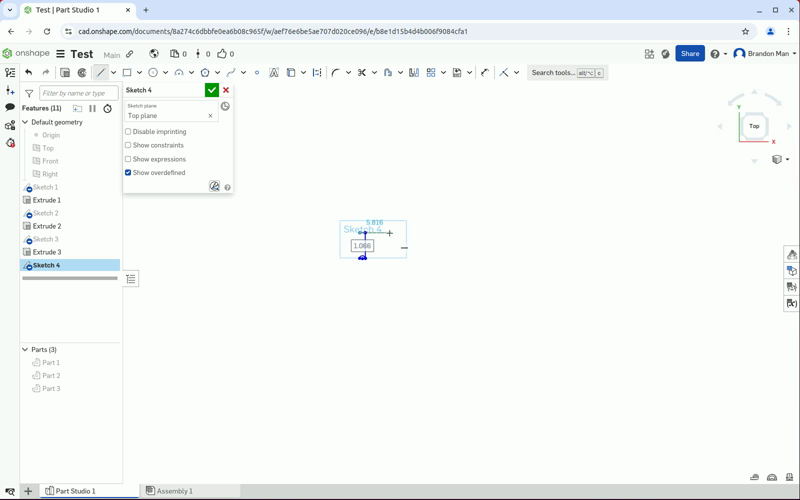
key_down(shift)
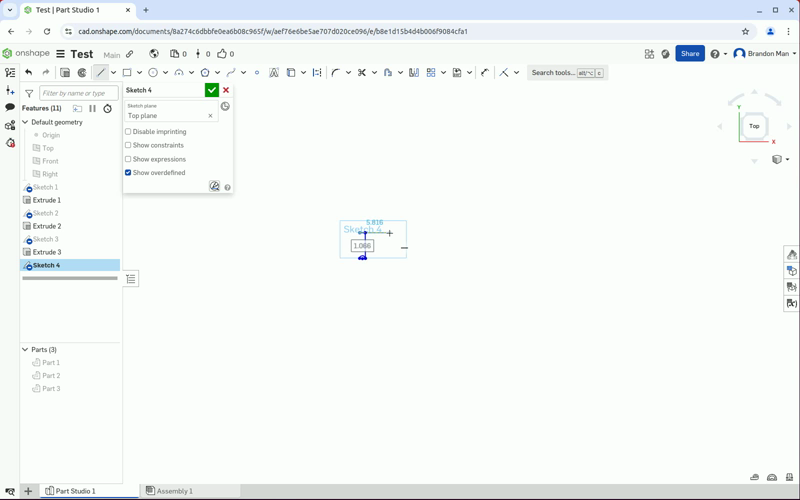
mouse_move(359, 258)
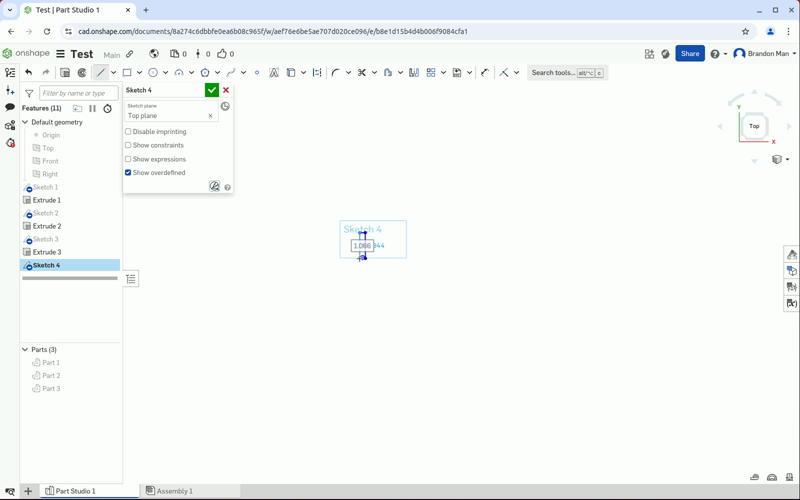
scroll(6)
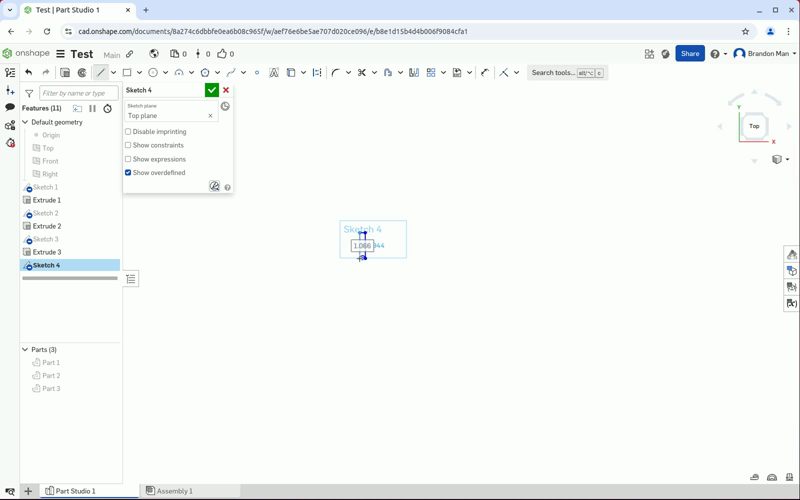
scroll(6)
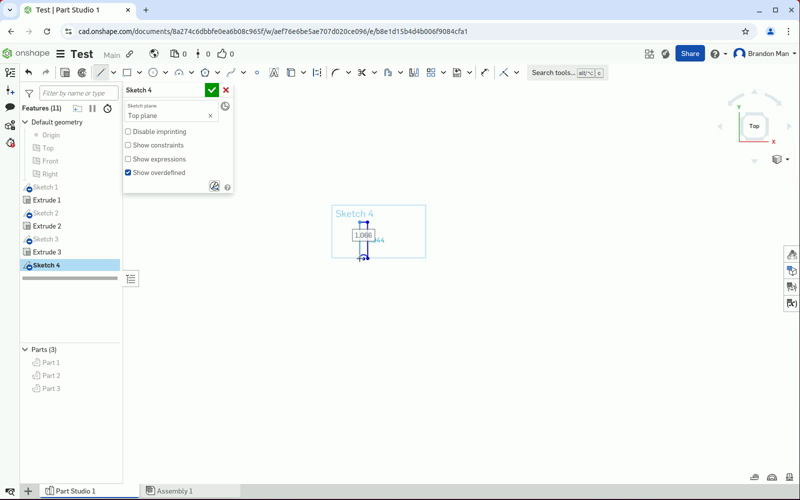
scroll(6)
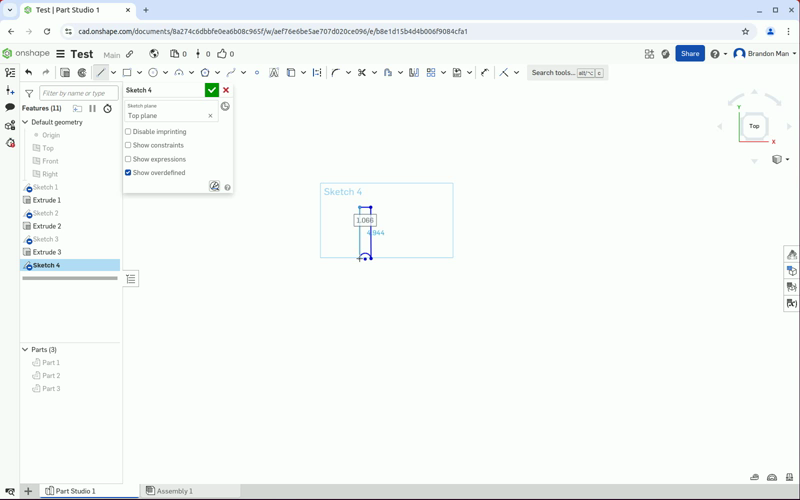
scroll(6)
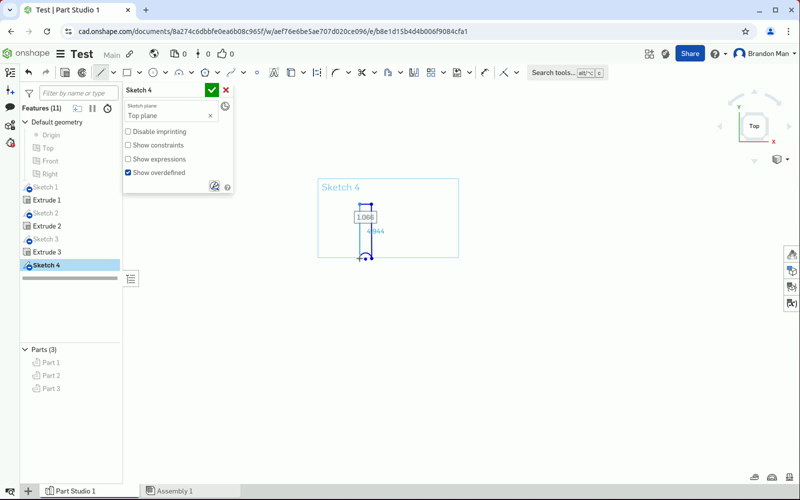
scroll(6)
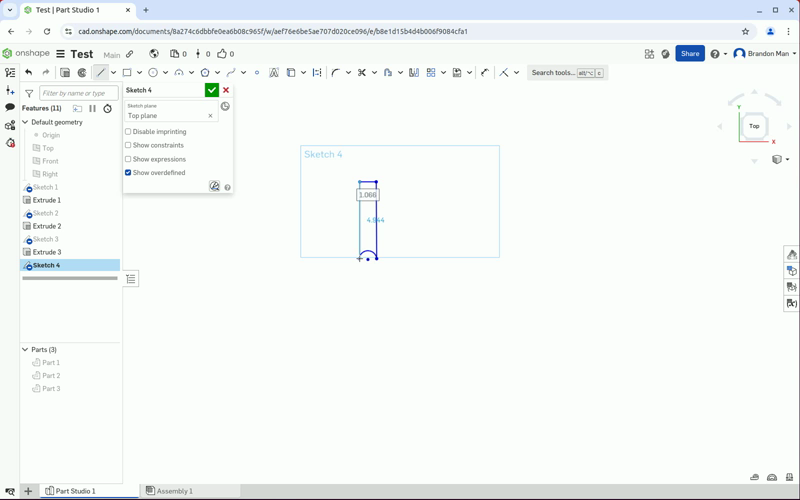
scroll(6)
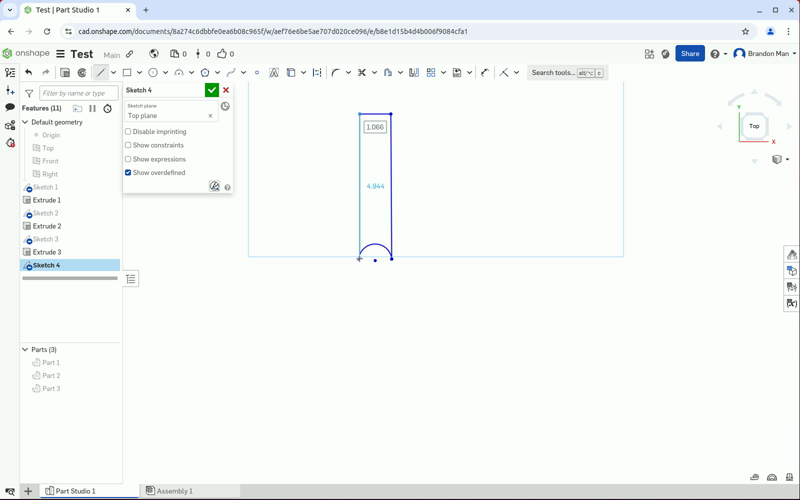
scroll(6)
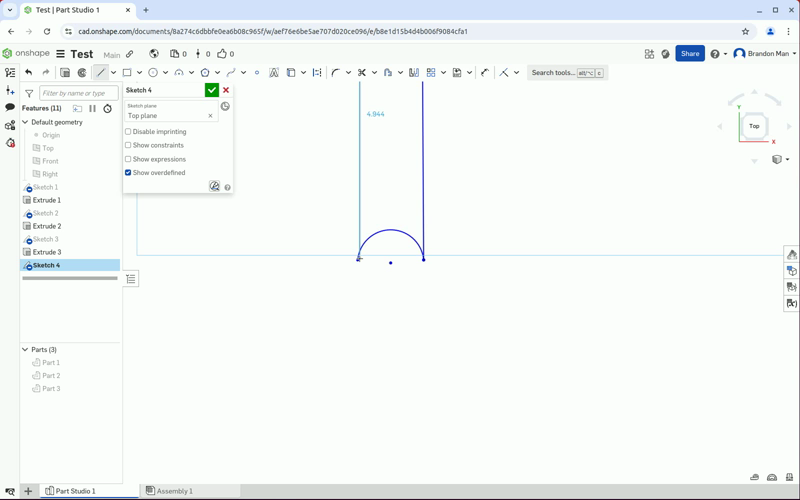
key_up(shift)
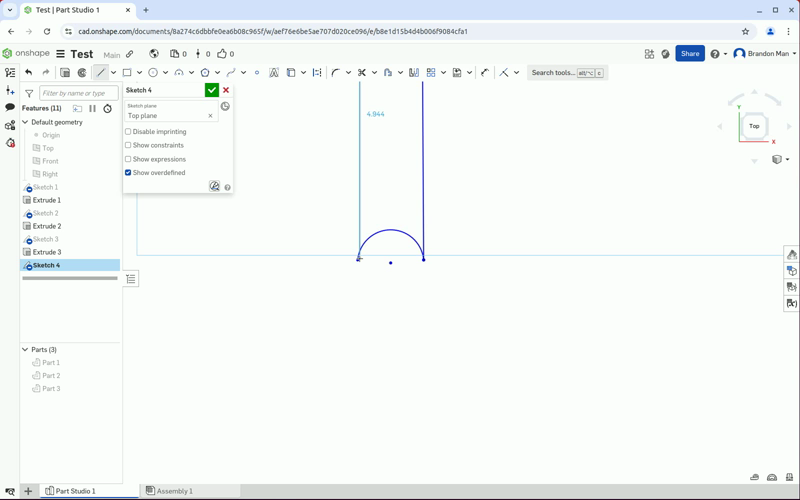
click(359, 258)
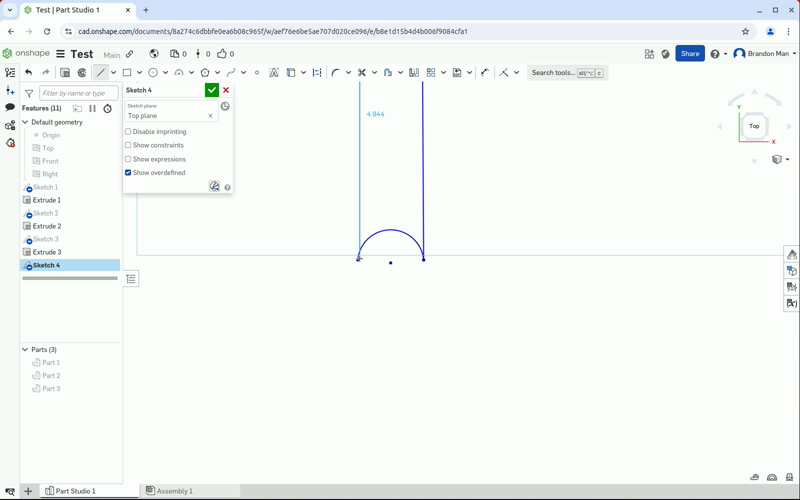
scroll(-6)
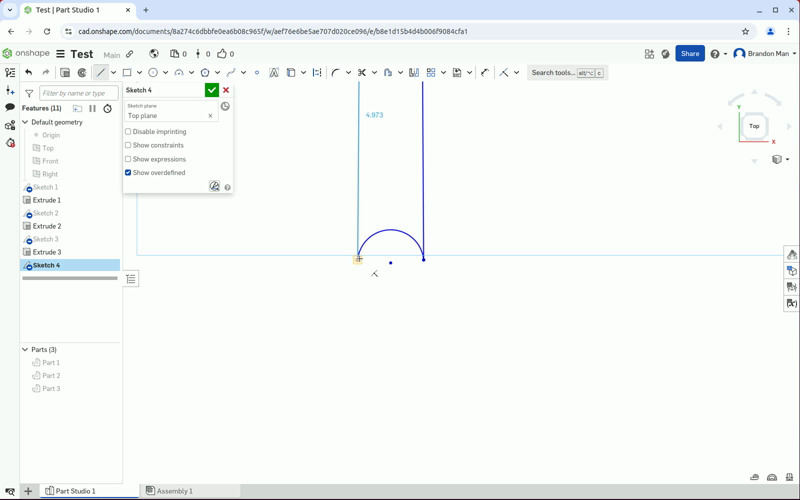
scroll(-6)
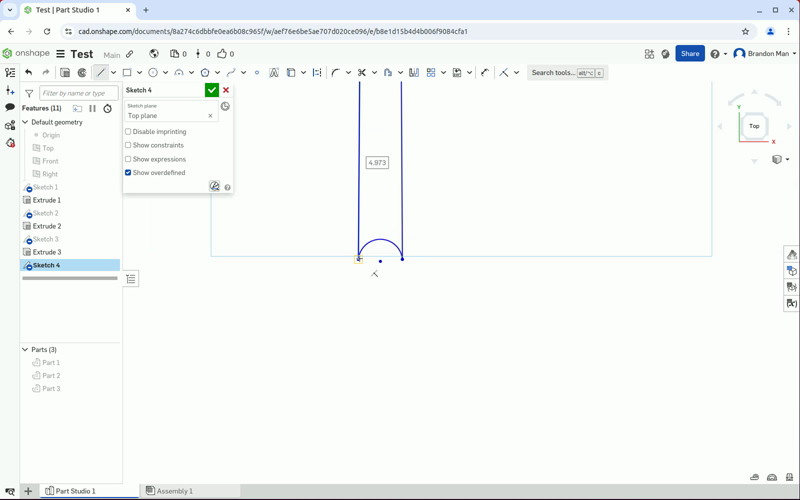
scroll(-6)
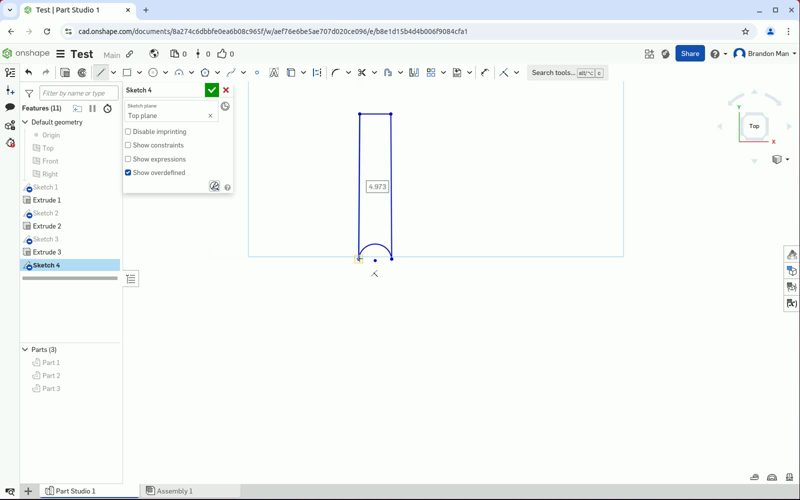
scroll(-6)
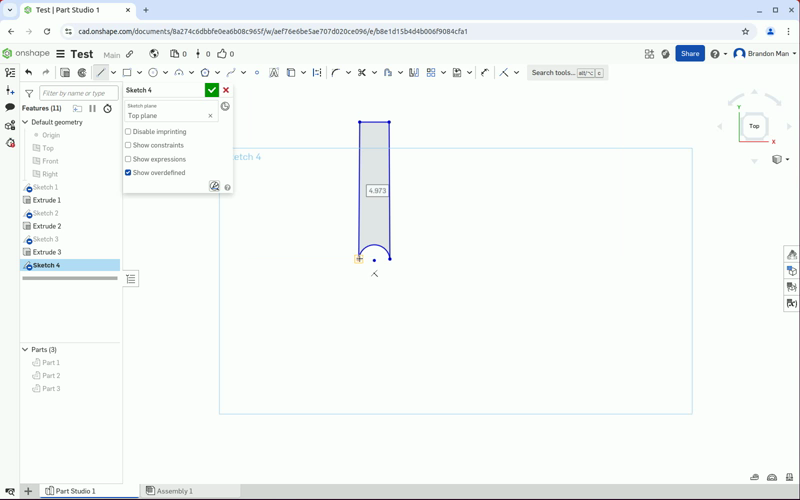
scroll(-6)
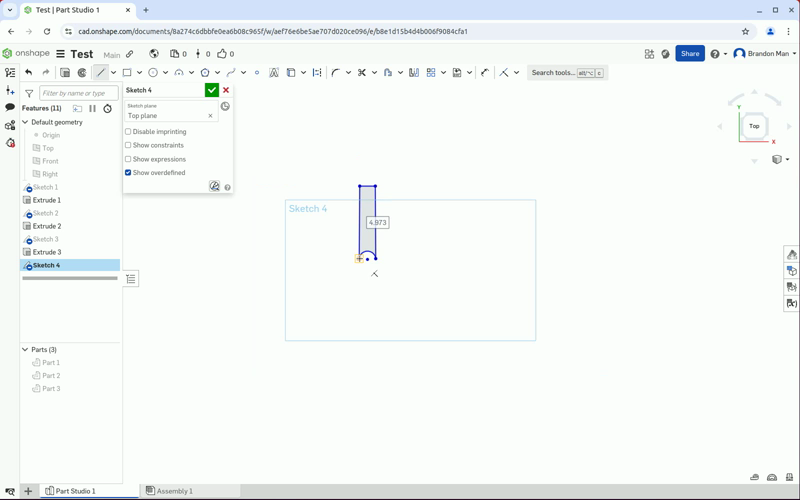
scroll(-6)
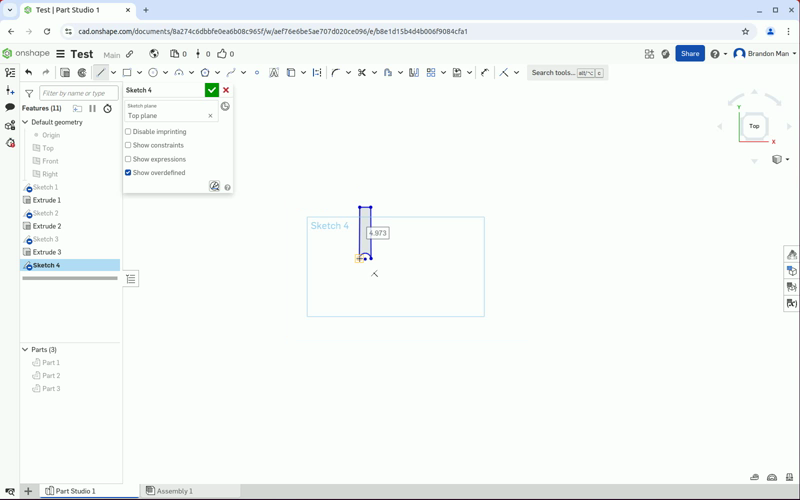
scroll(-6)
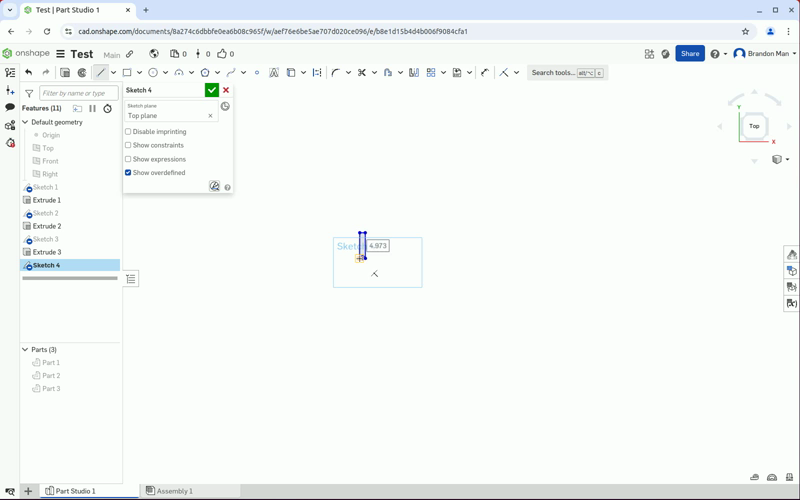
key(esc)
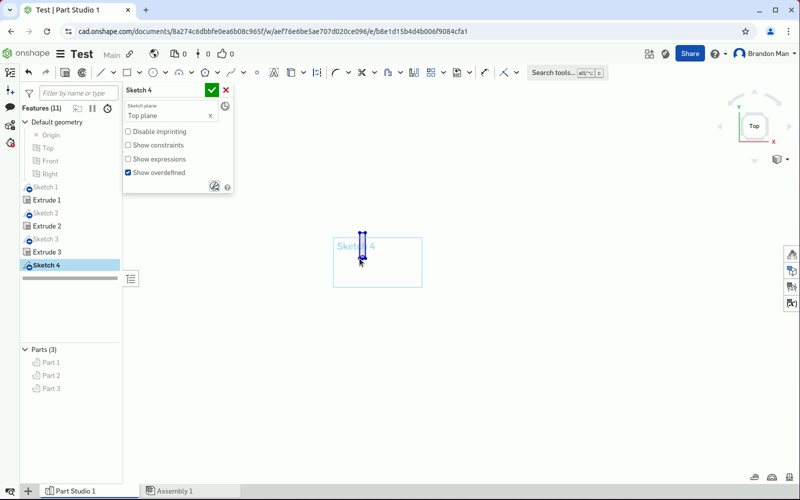
mouse_move(364, 248)
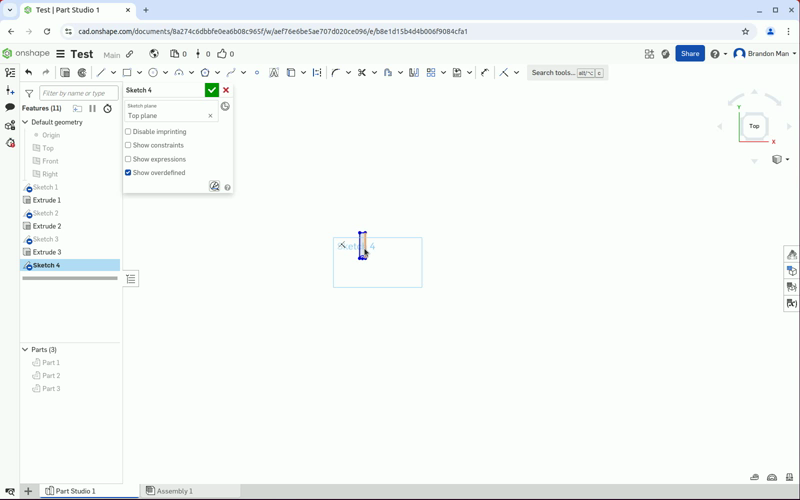
scroll(6)
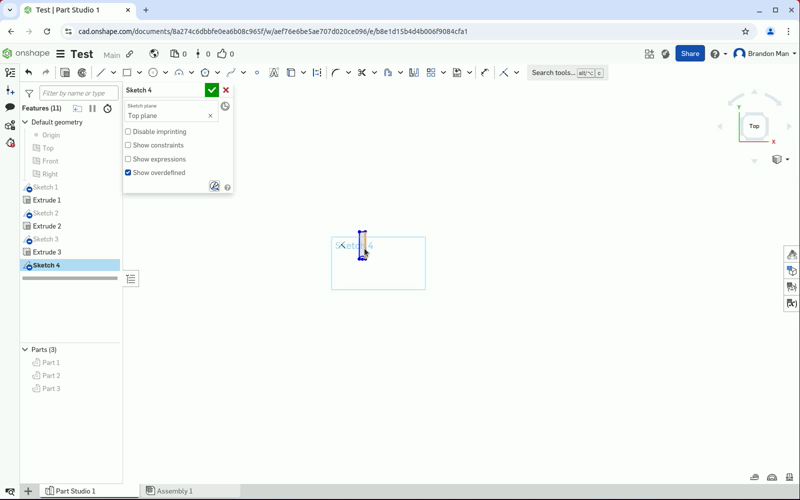
scroll(6)
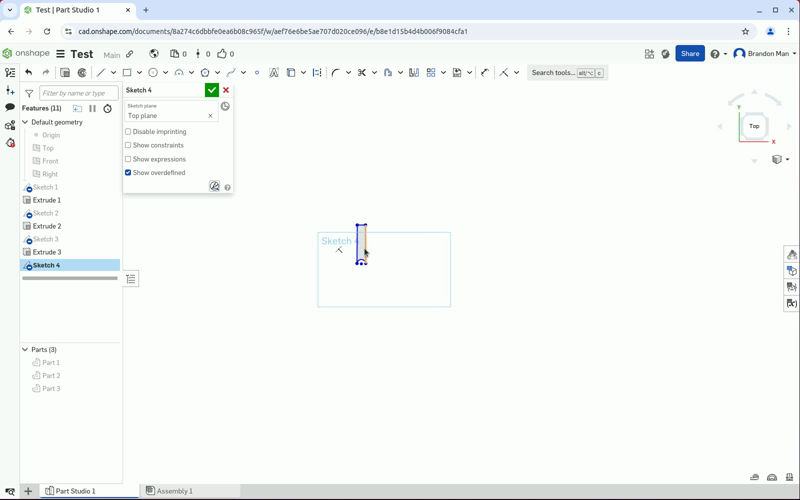
scroll(6)
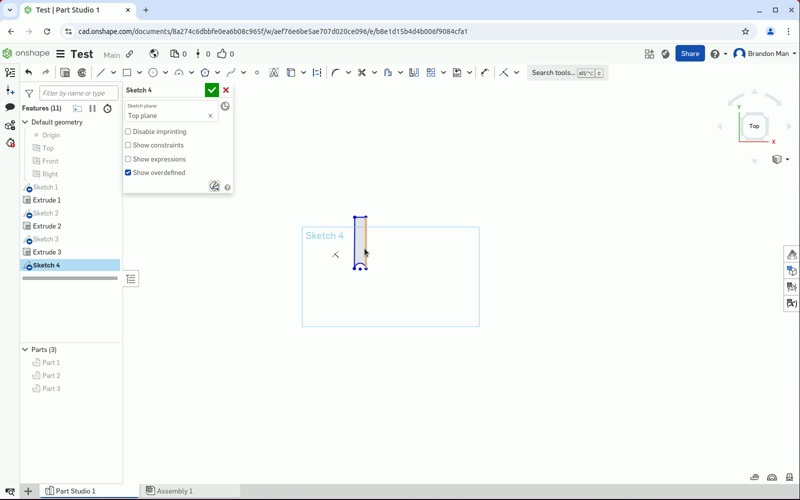
scroll(6)
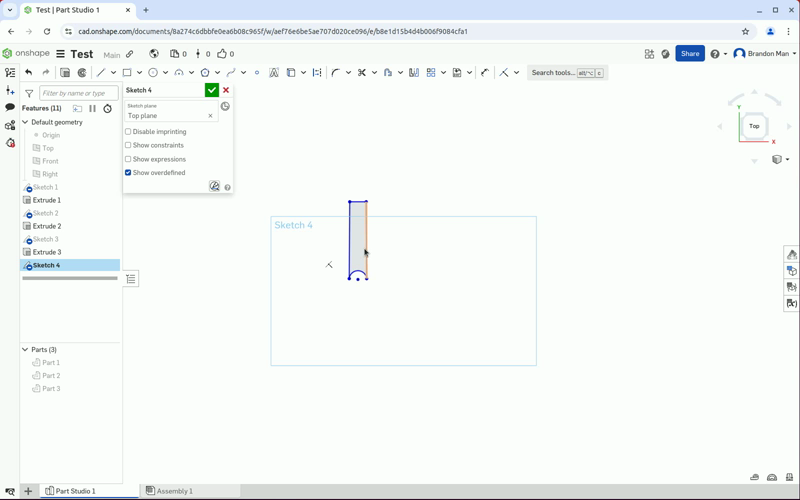
scroll(6)
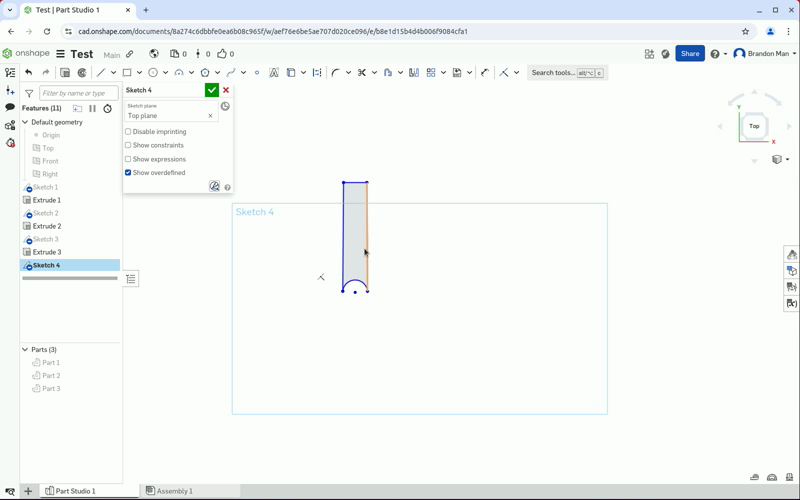
scroll(6)
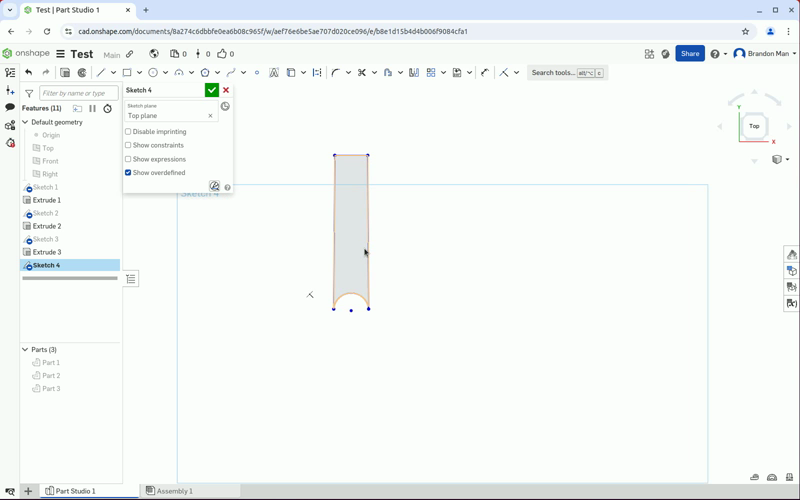
scroll(6)
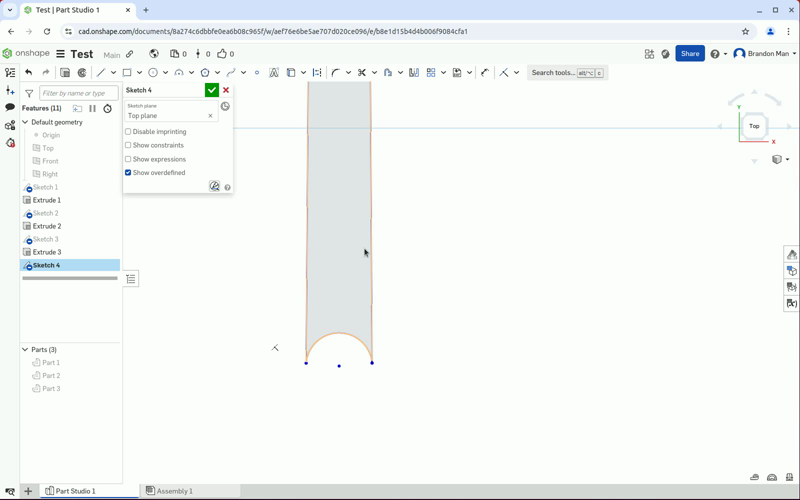
click(364, 248)
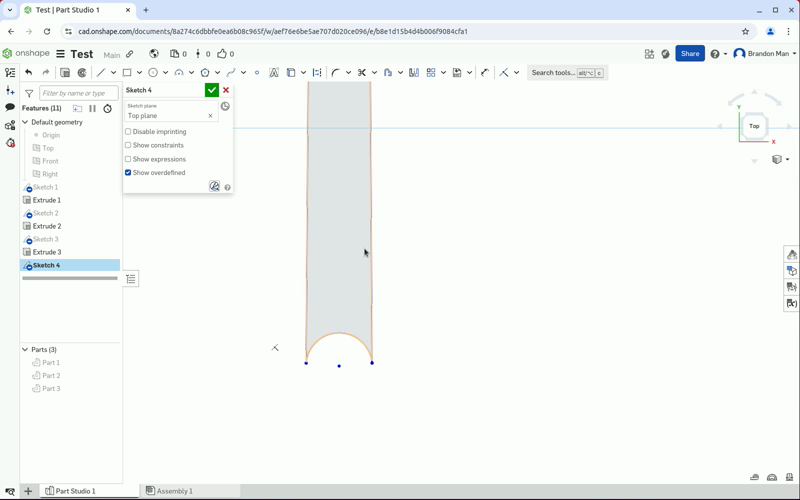
scroll(-6)
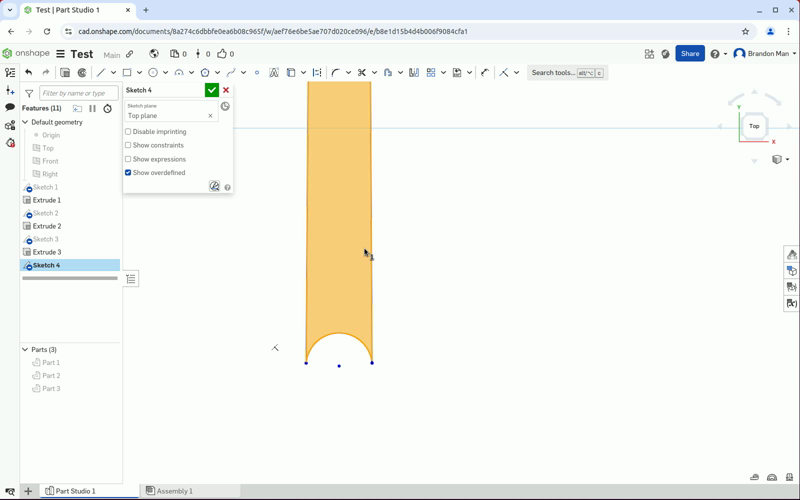
scroll(-6)
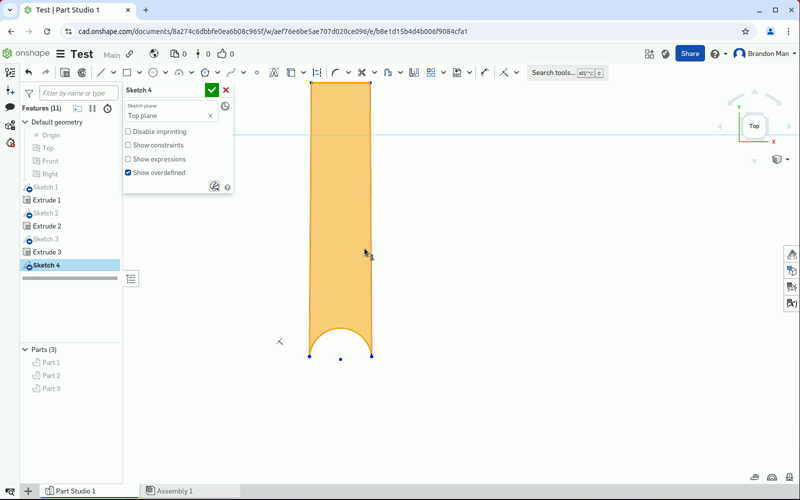
scroll(-6)
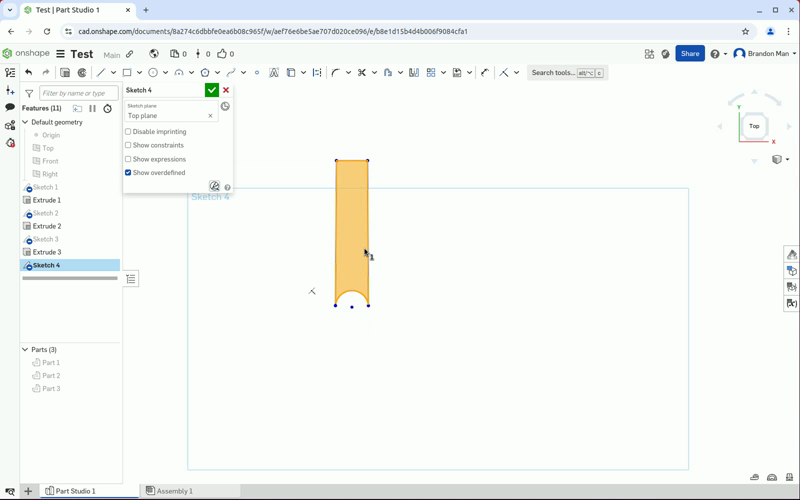
scroll(-6)
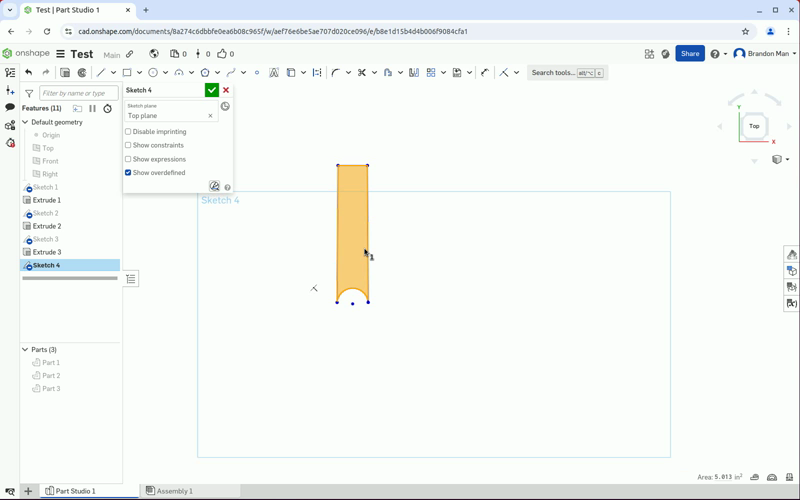
scroll(-6)
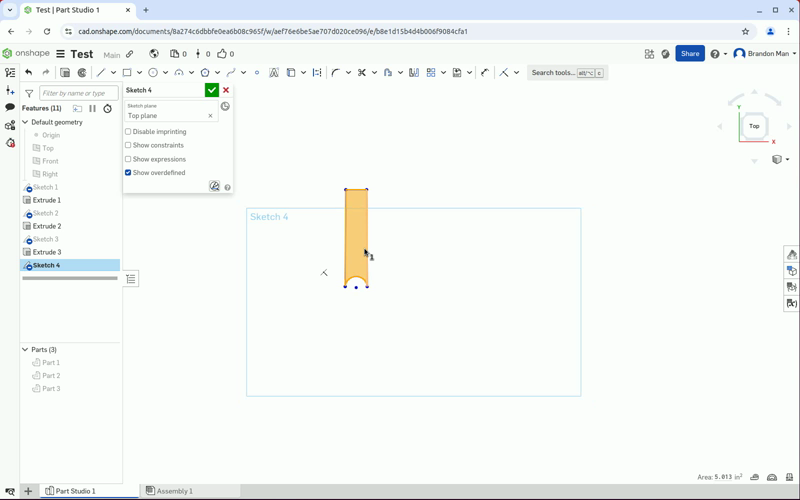
scroll(-6)
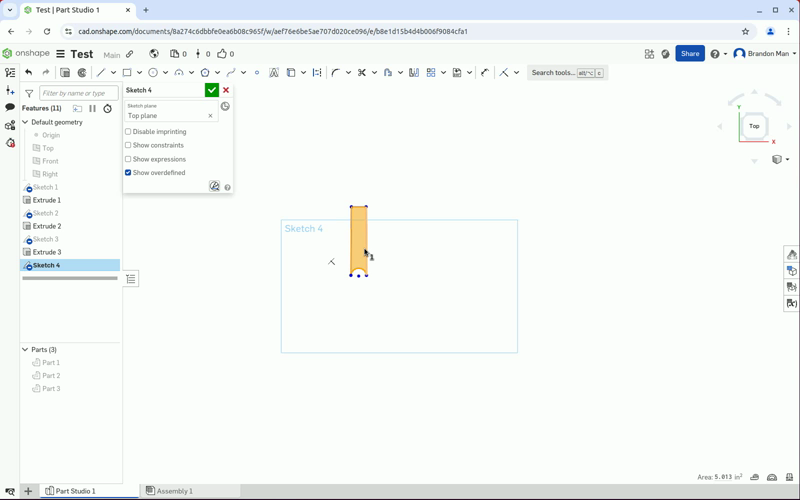
scroll(-6)
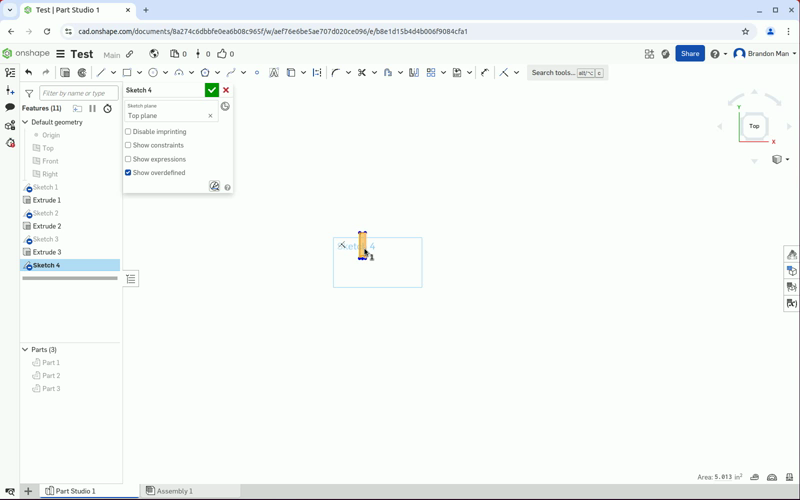
mouse_move(73, 352)
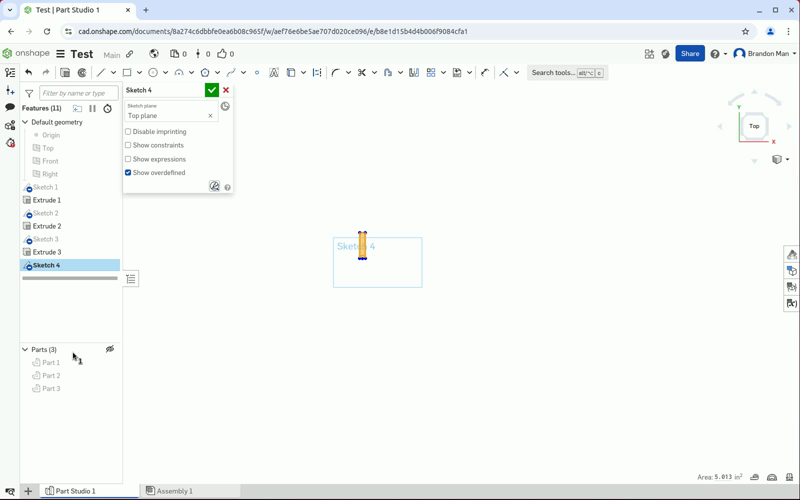
key(shift+y)
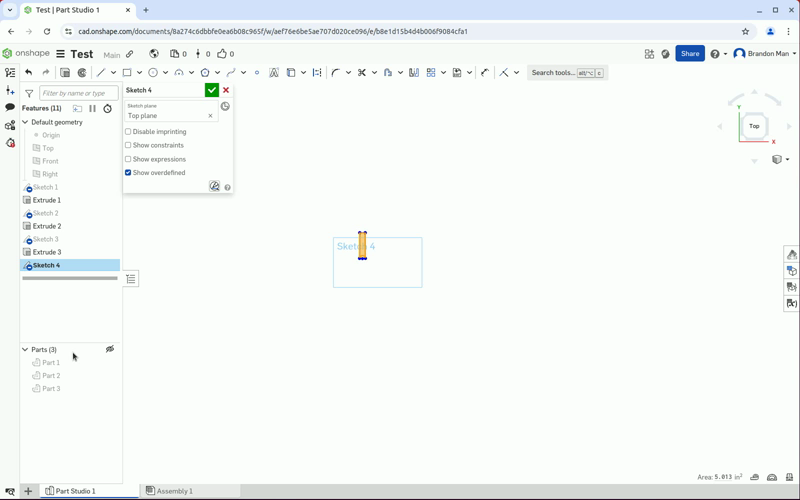
key(shift+e)
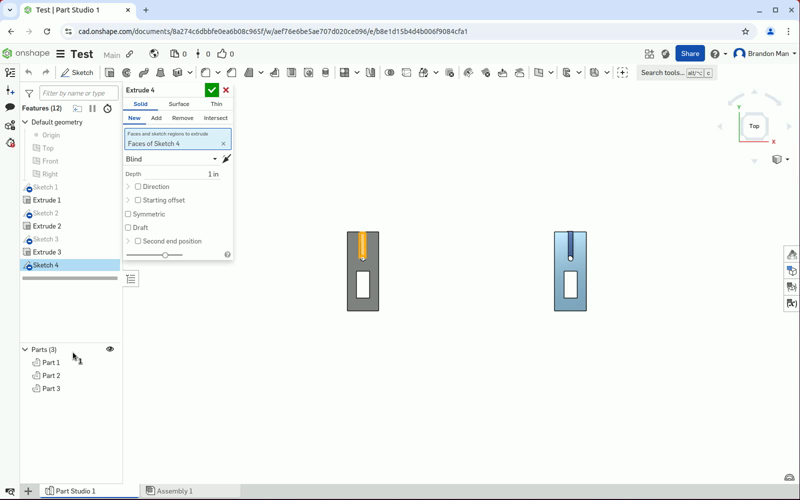
mouse_move(143, 106)
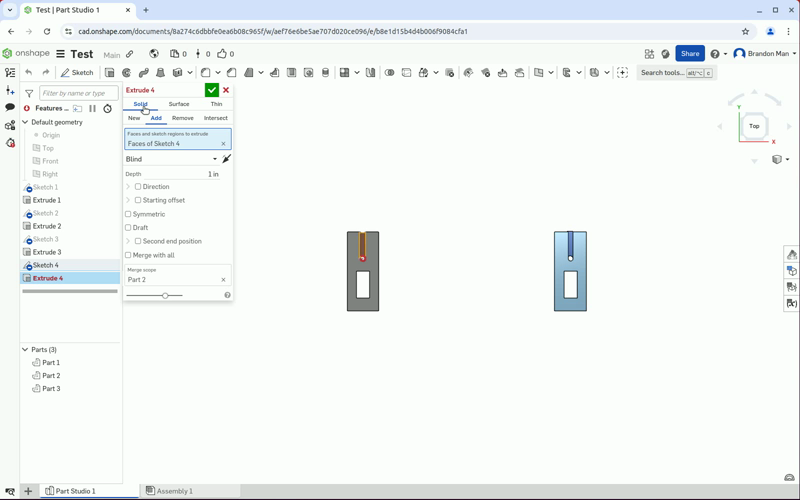
click(143, 106)
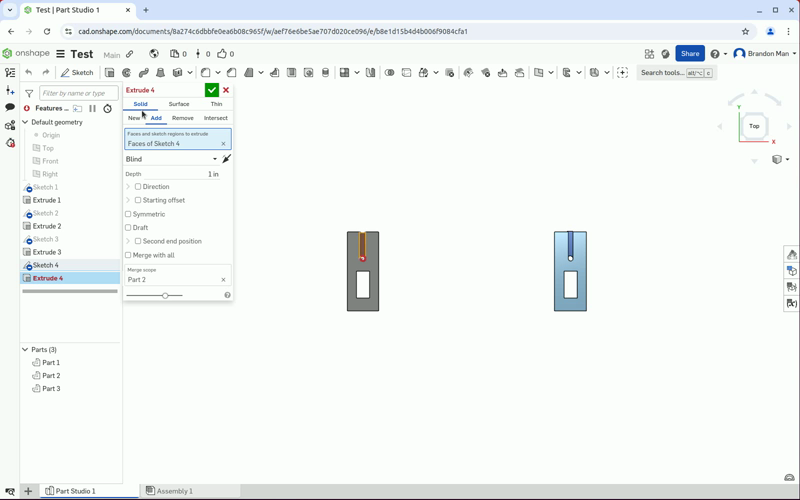
mouse_move(137, 120)
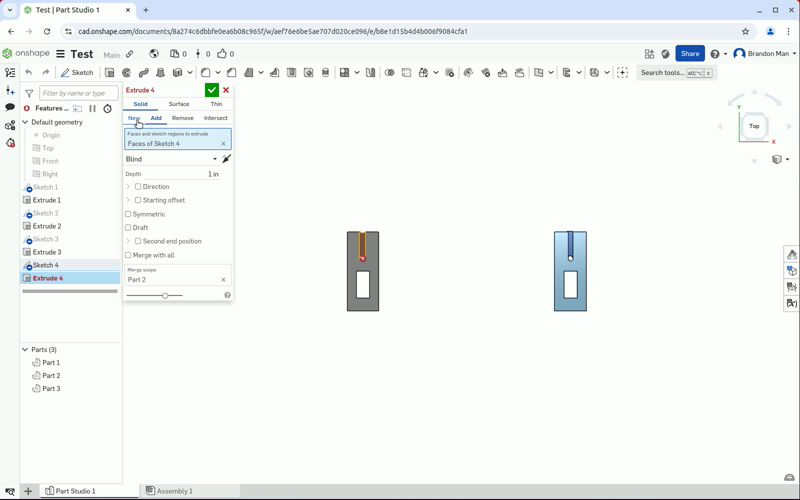
click(137, 120)
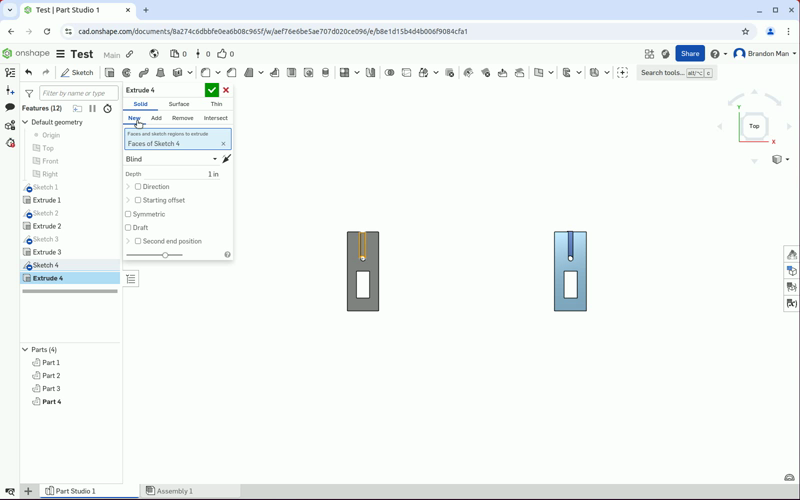
key(tab, 4)
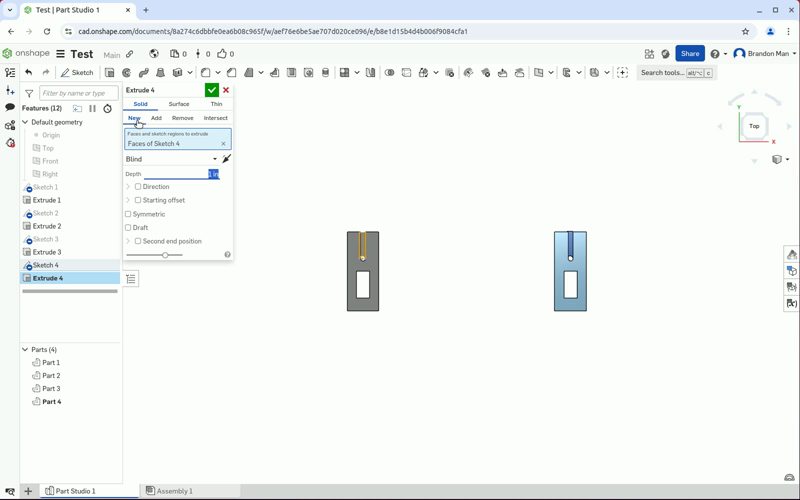
text(1.685)
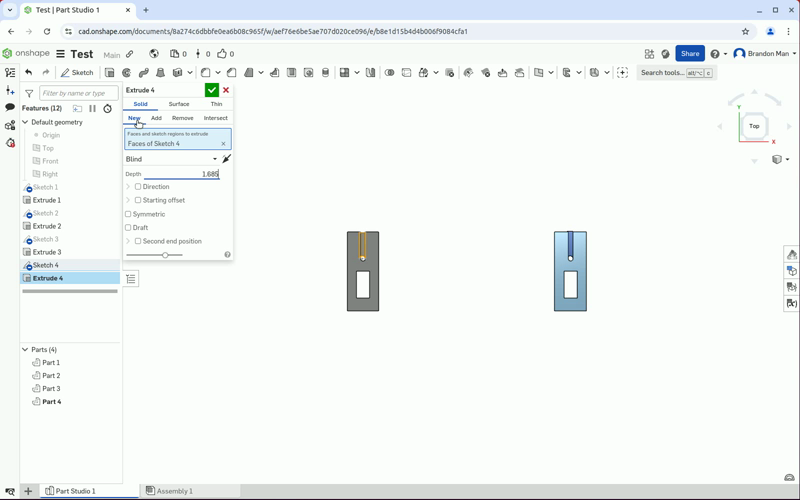
key(enter)
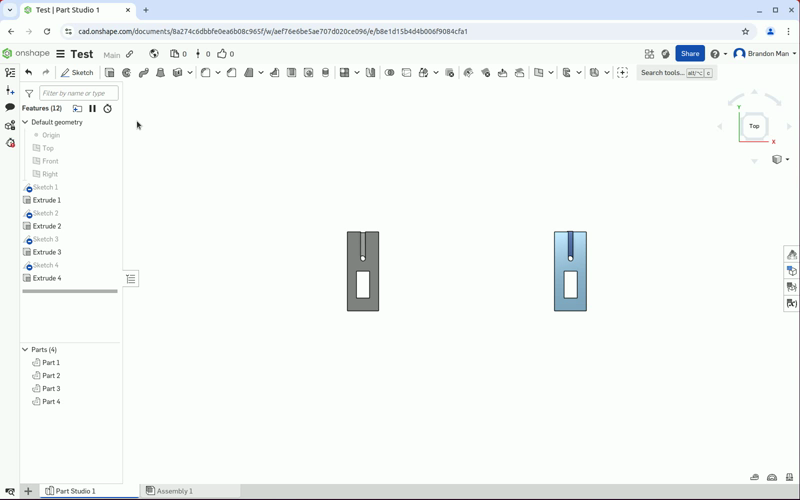
key(shift+h)
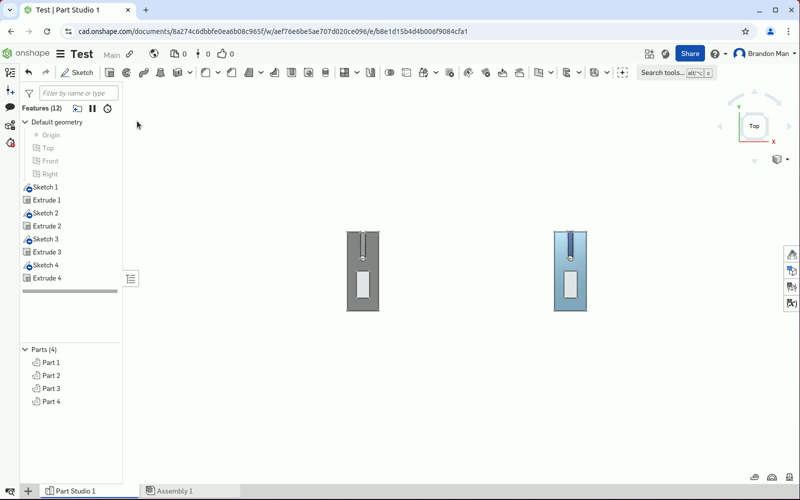
key(shift+h)
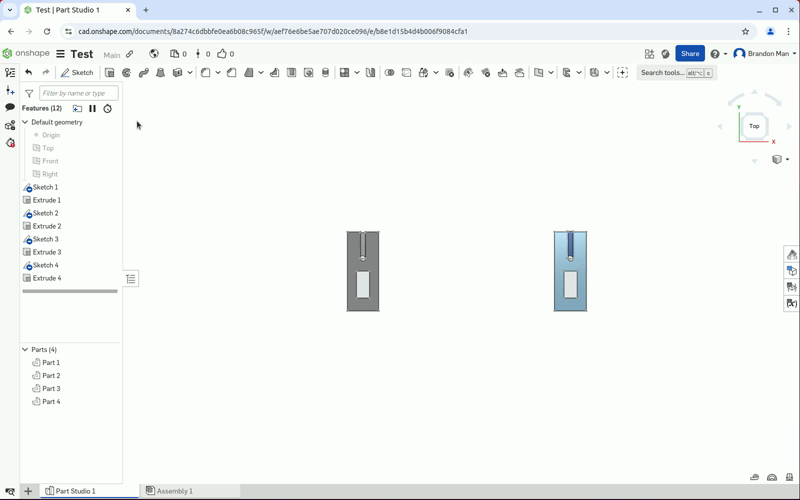
key(shift+7)
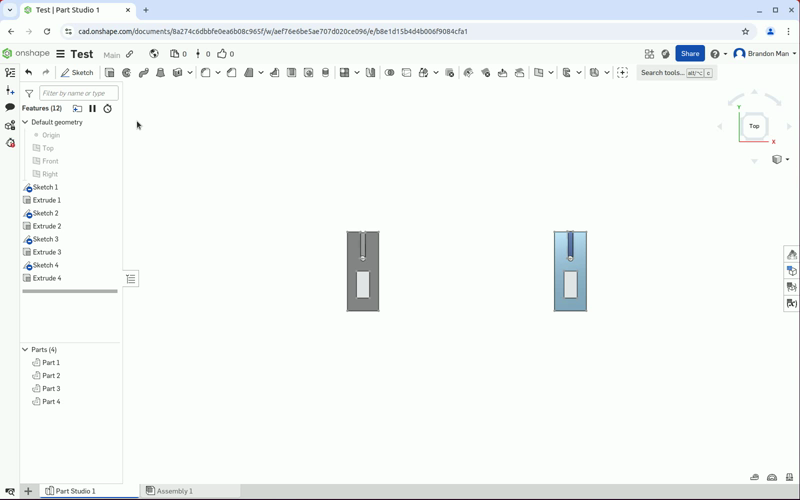
key(up, 3)
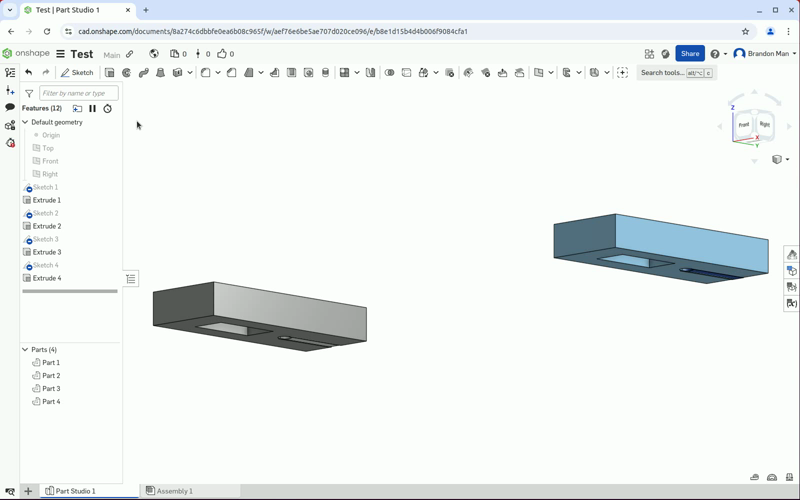
key(left, 3)
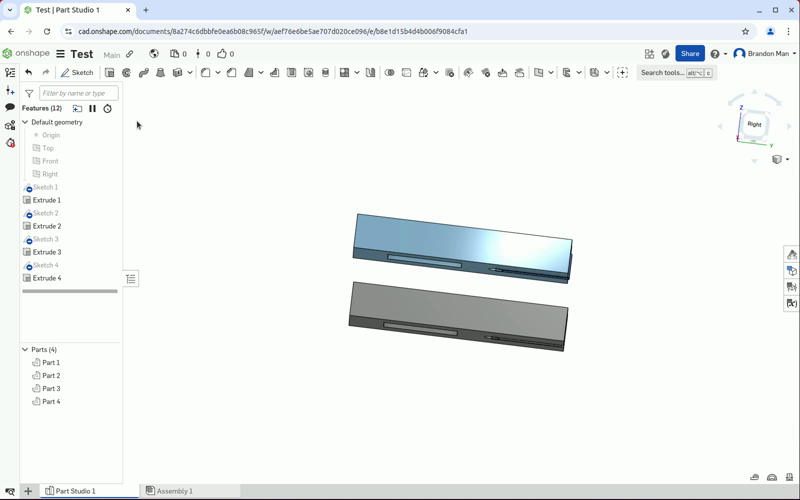
key(right, 3)
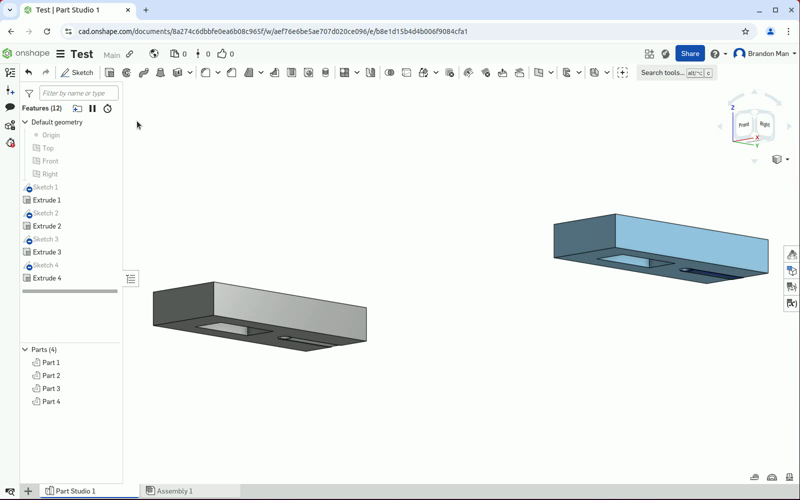
key(down, 3)
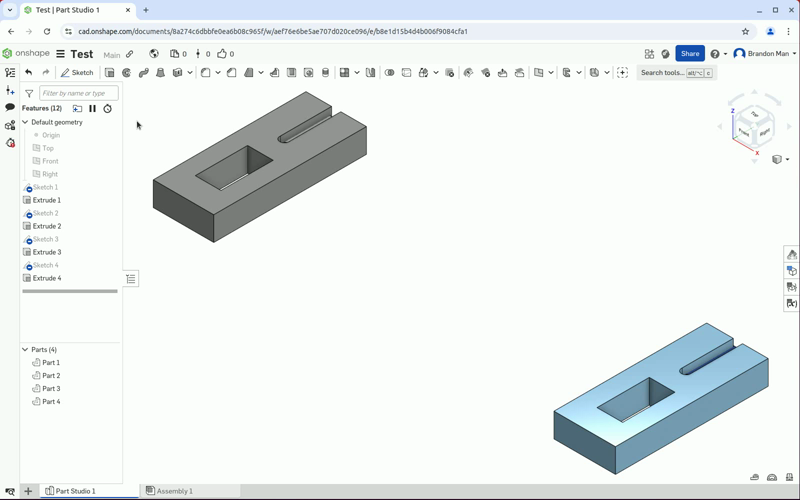
mouse_move(73, 189)
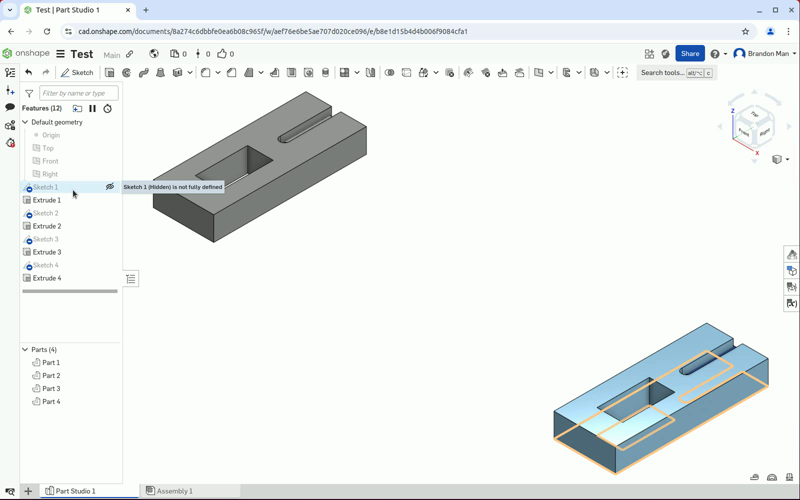
click(73, 189)